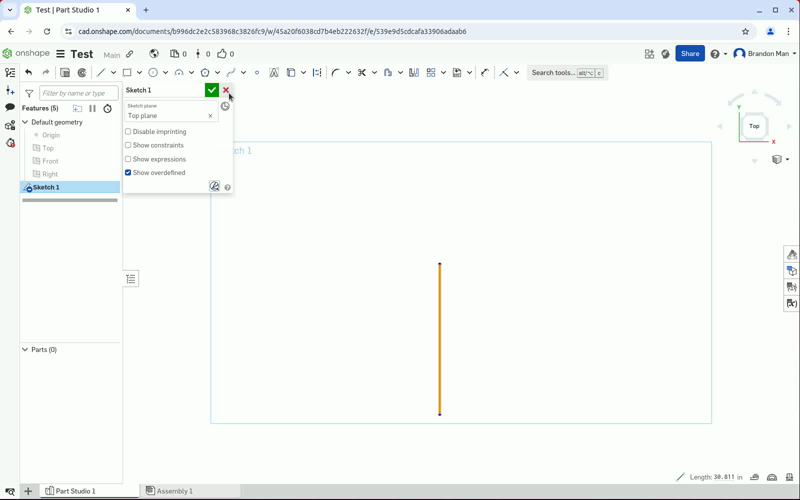
key(shift+h)
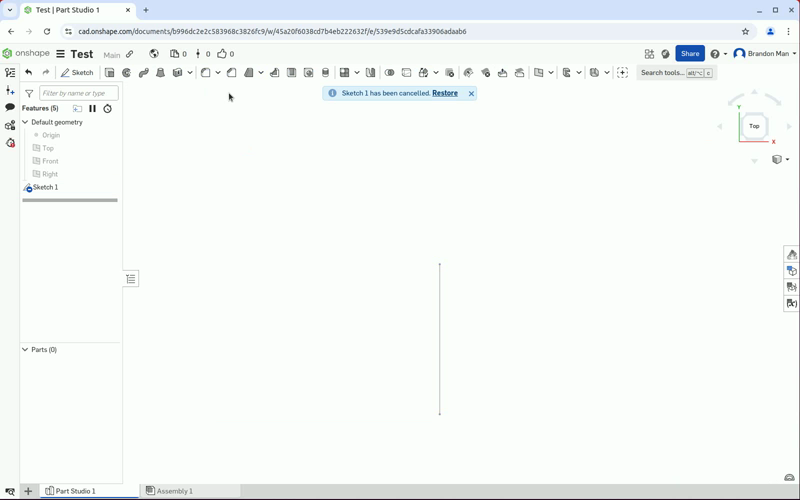
key(shift+s)
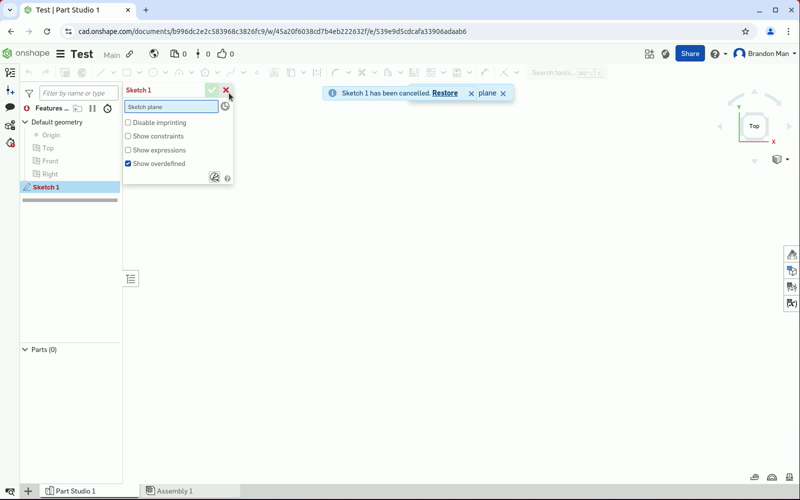
mouse_move(73, 150)
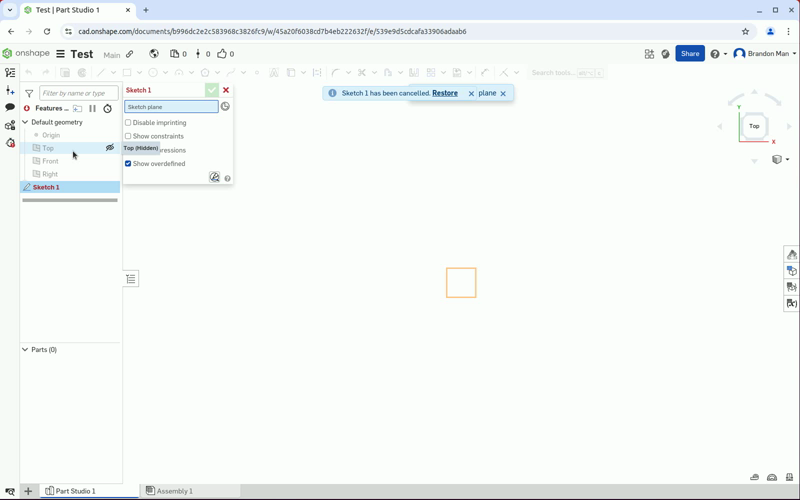
click(73, 150)
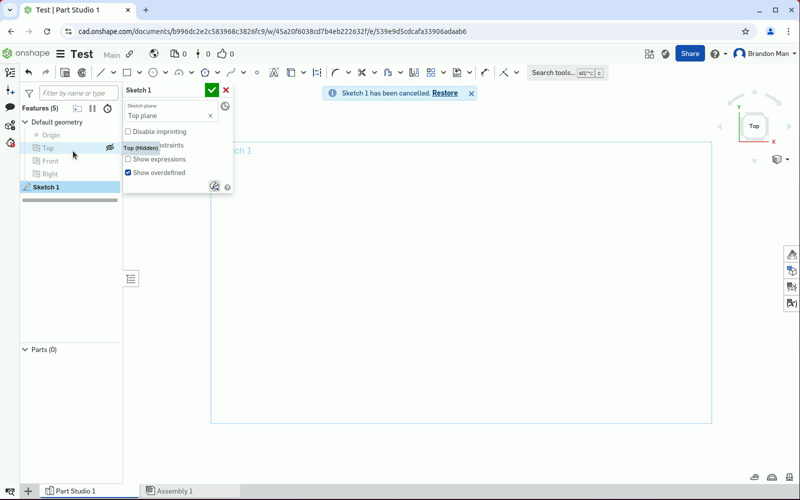
mouse_move(73, 352)
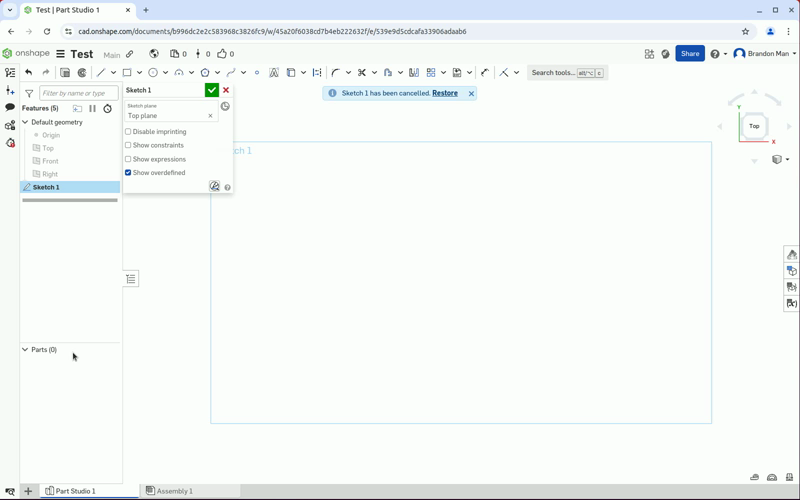
key(y)
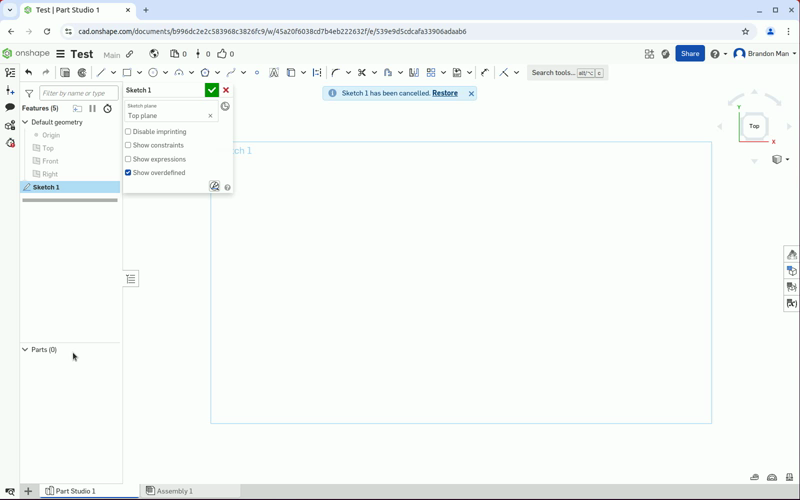
key(l)
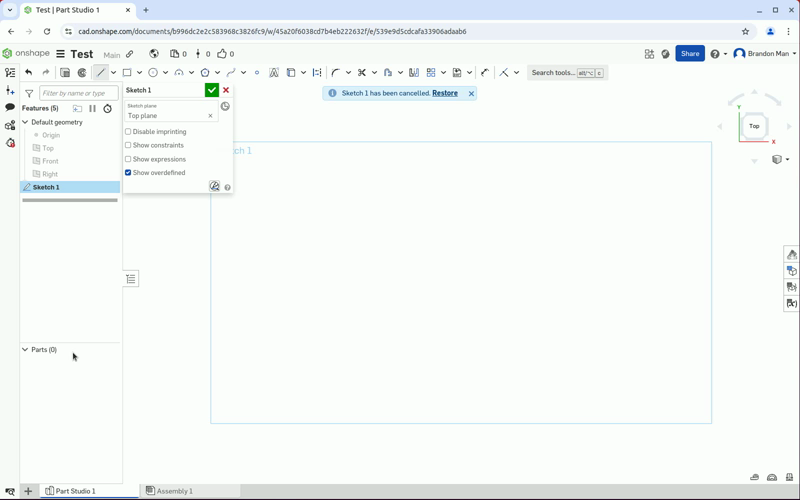
key_down(shift)
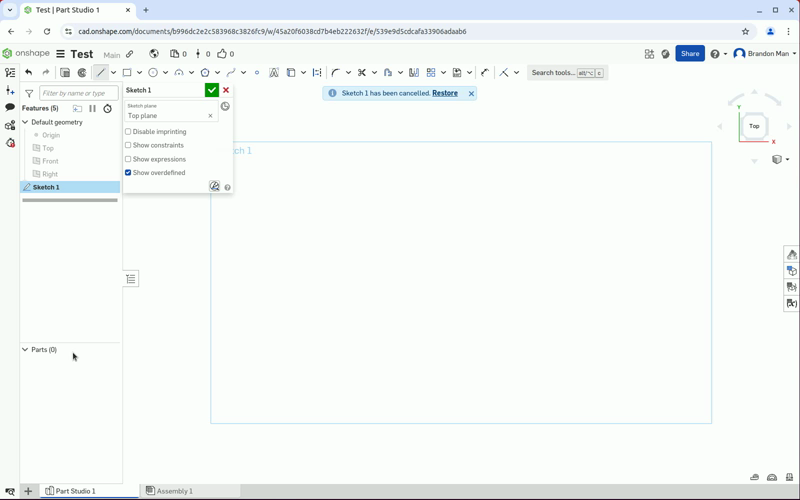
mouse_move(384, 333)
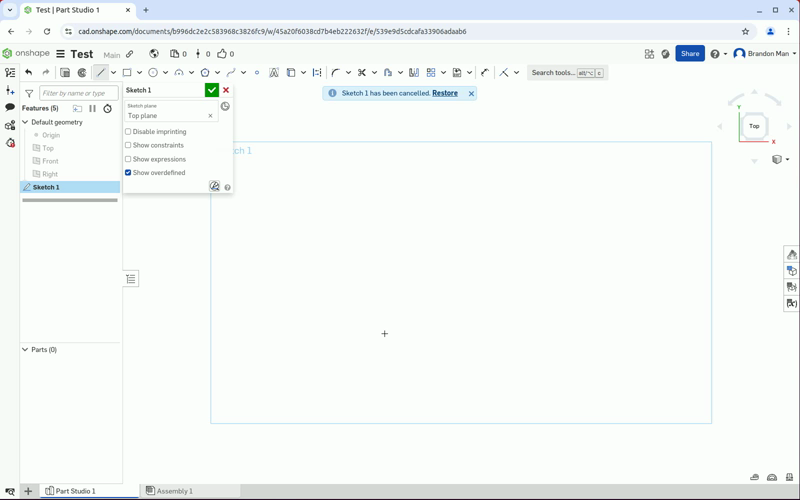
click(384, 333)
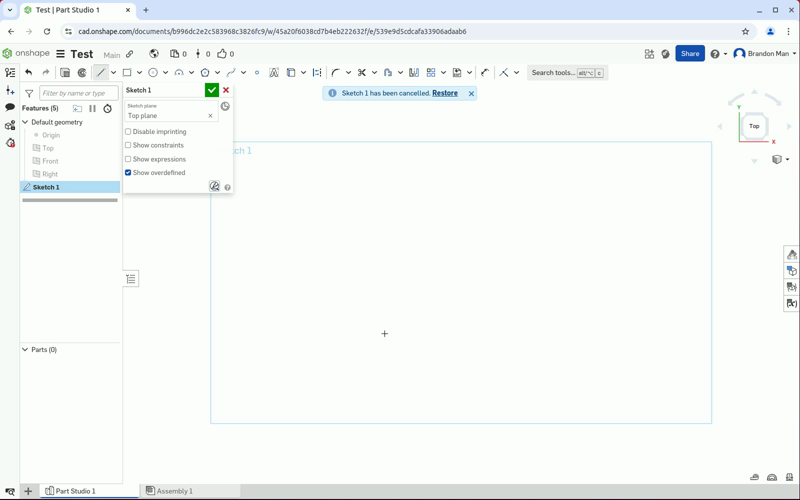
key_up(shift)
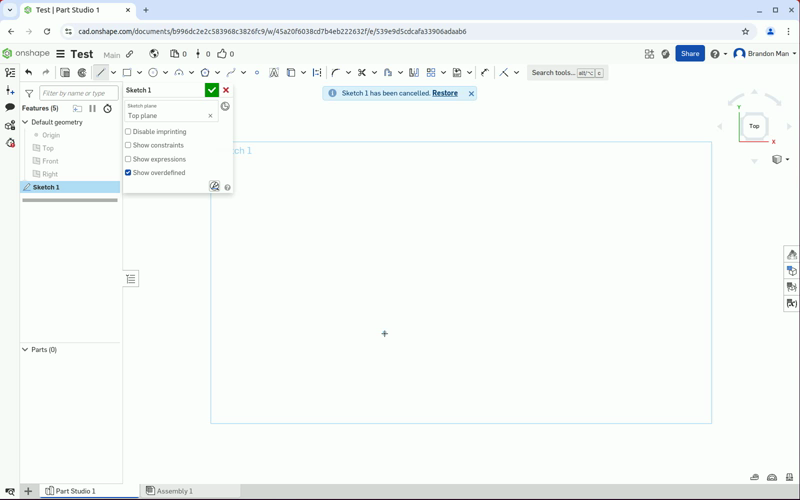
key_down(shift)
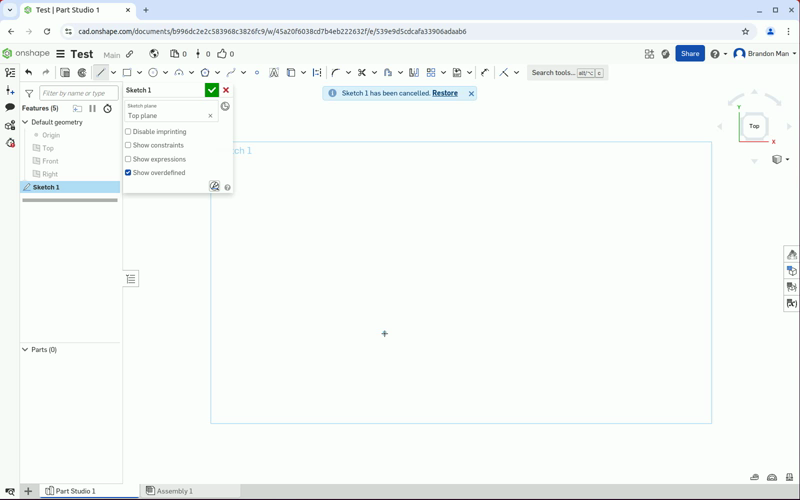
mouse_move(461, 333)
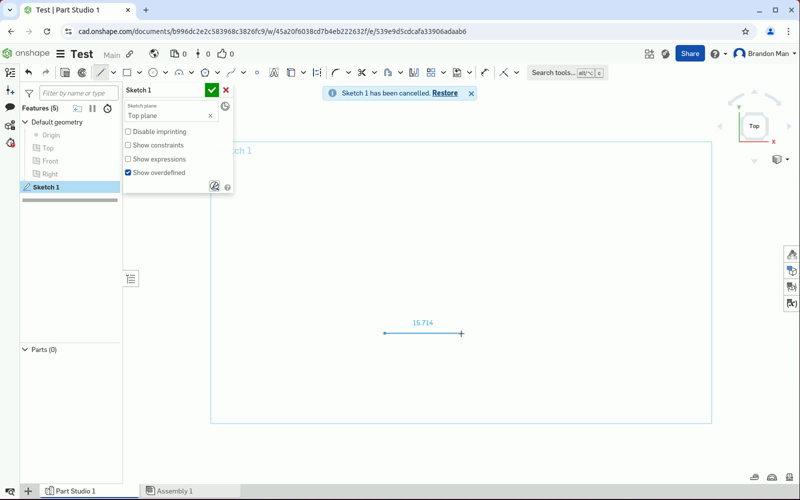
click(461, 333)
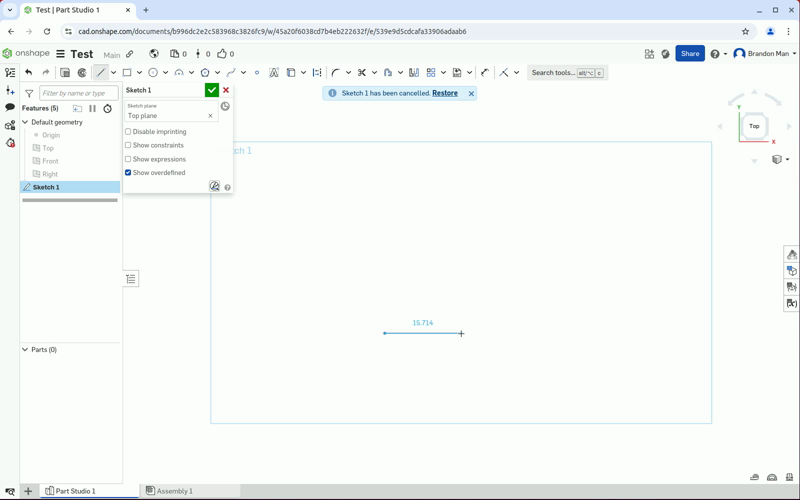
key_up(shift)
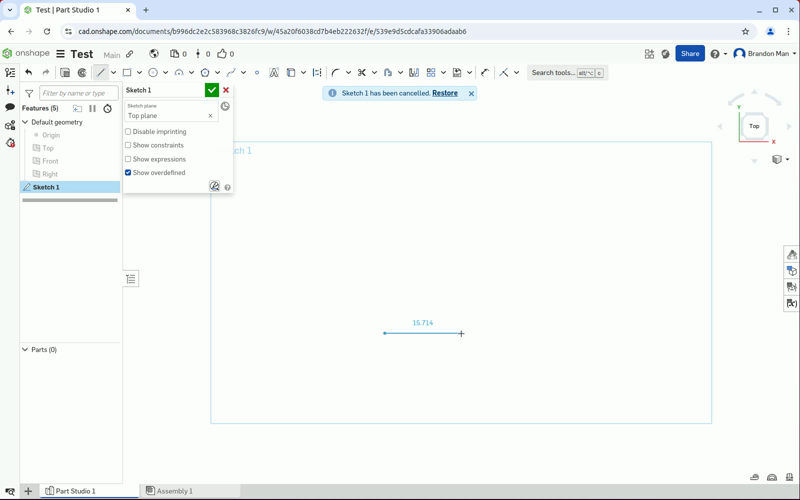
key_down(shift)
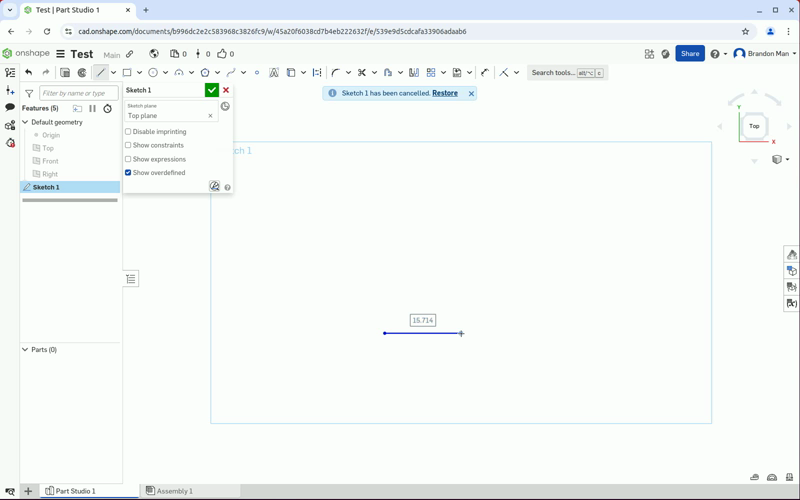
mouse_move(491, 333)
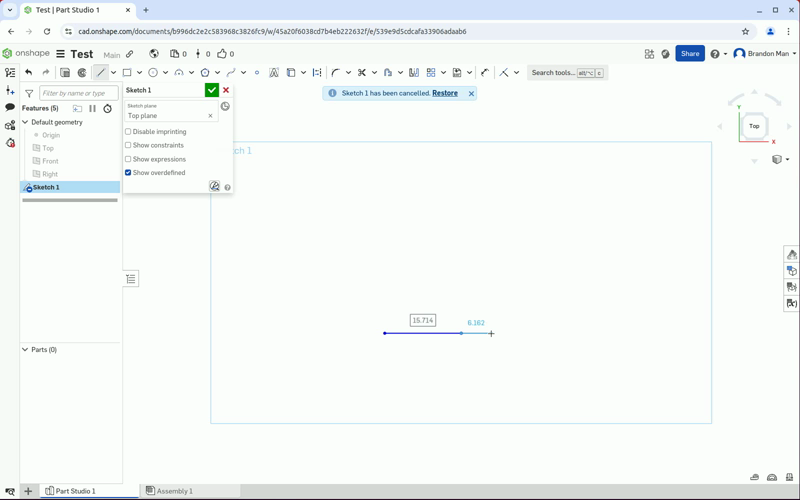
mouse_move(461, 283)
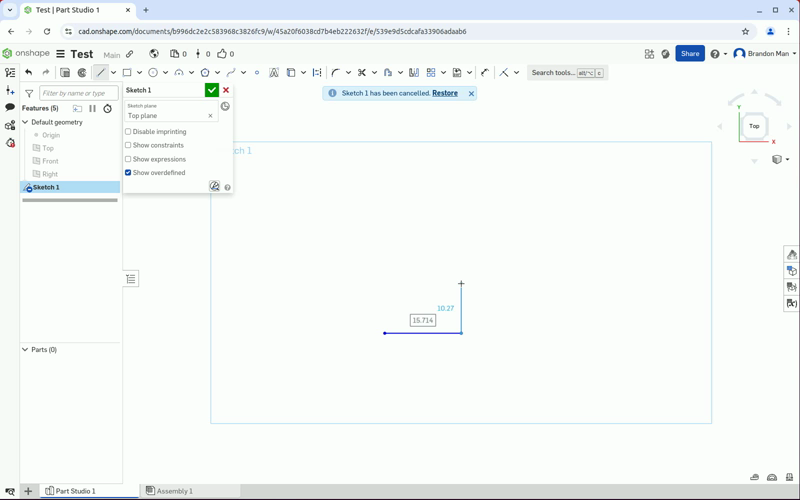
click(461, 283)
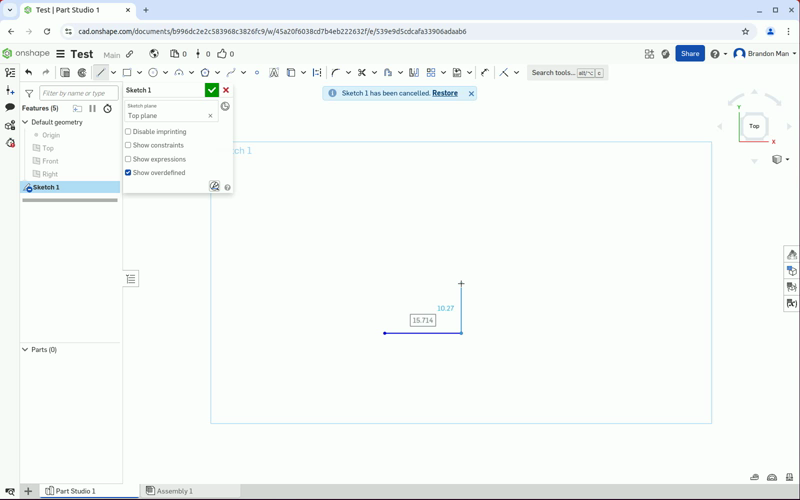
key_up(shift)
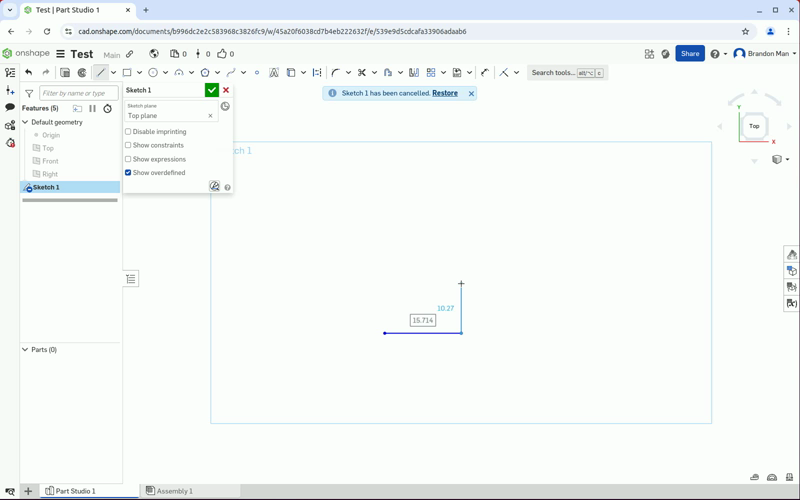
key_down(shift)
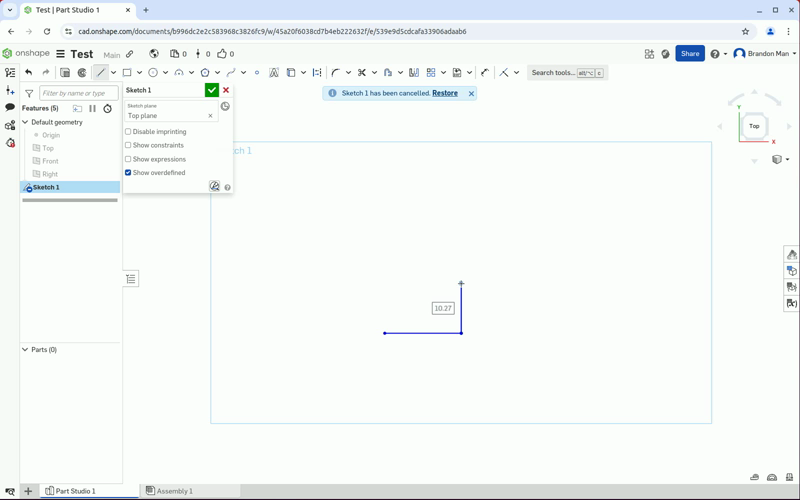
mouse_move(384, 283)
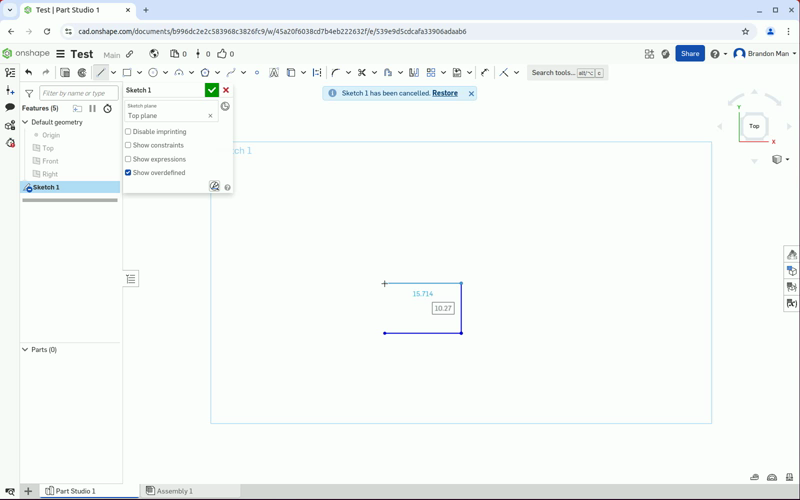
click(384, 283)
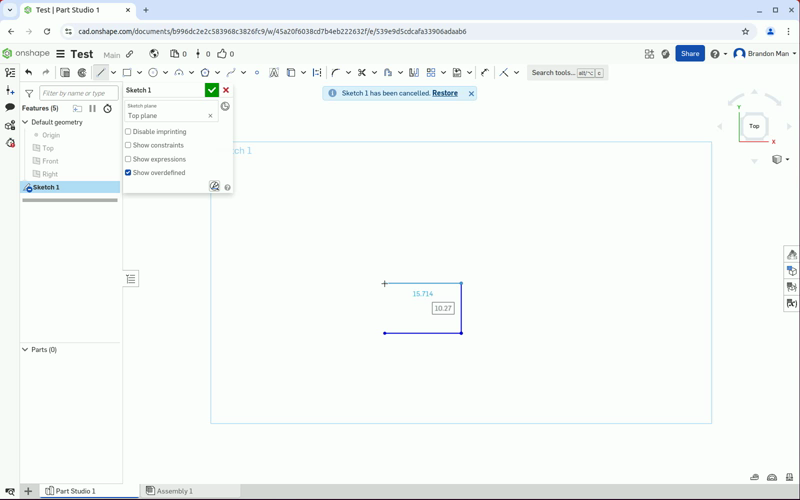
key_up(shift)
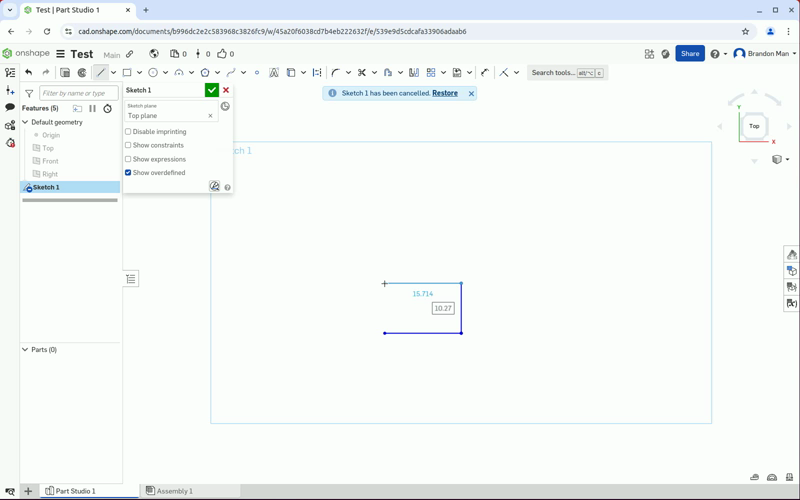
mouse_move(414, 283)
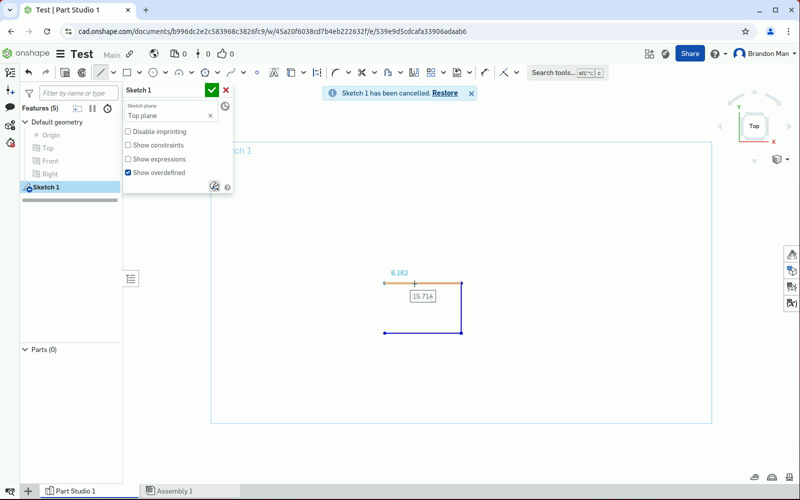
key_down(shift)
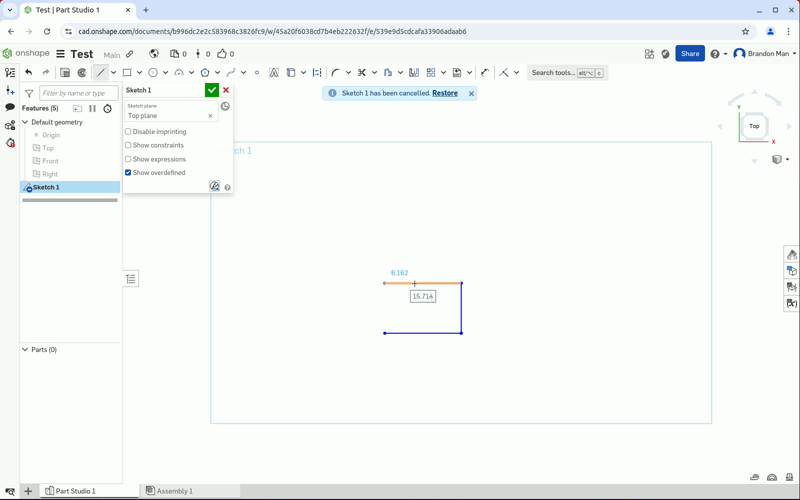
mouse_move(384, 333)
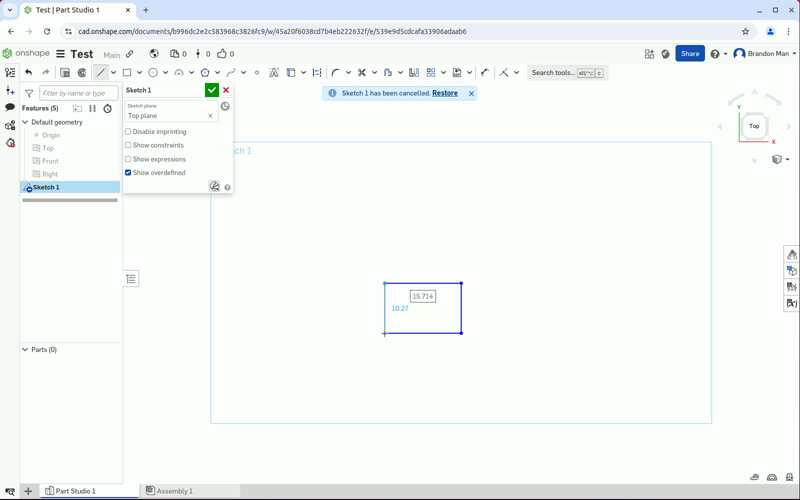
key_up(shift)
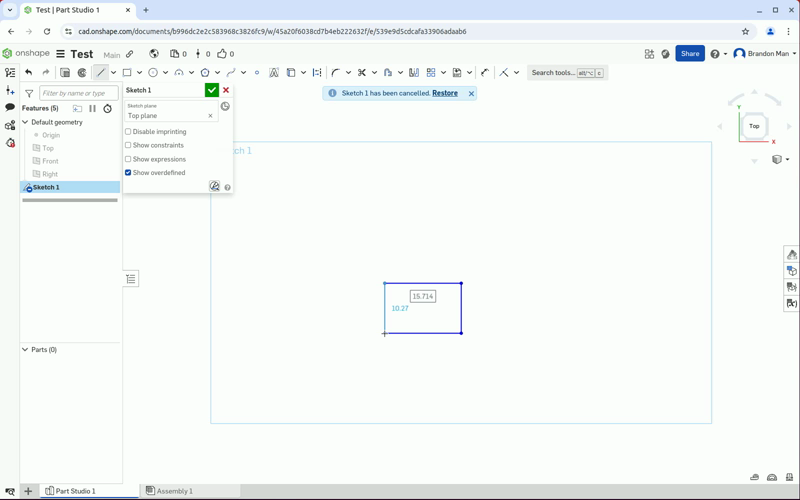
click(384, 333)
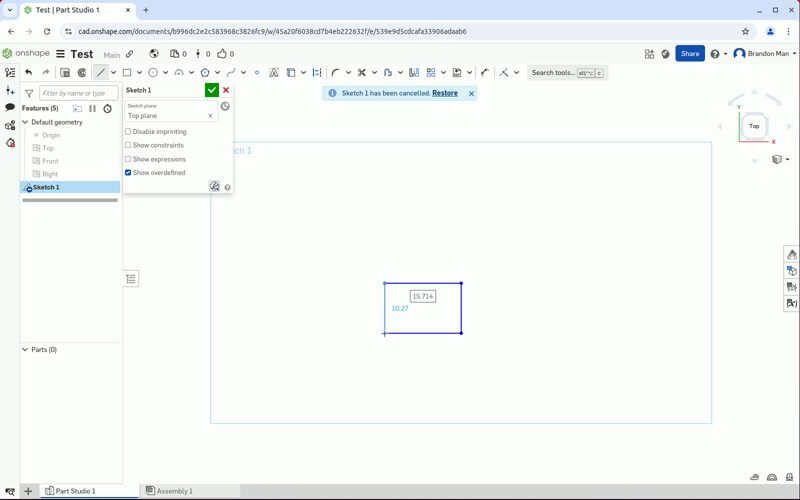
key(esc)
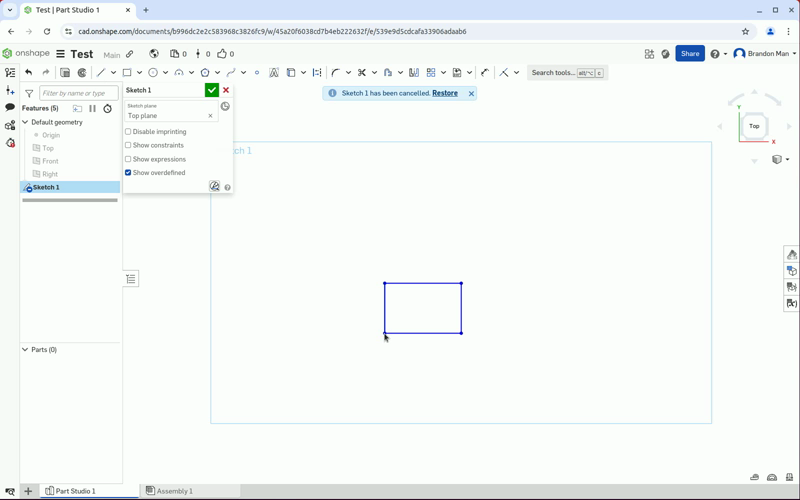
mouse_move(416, 305)
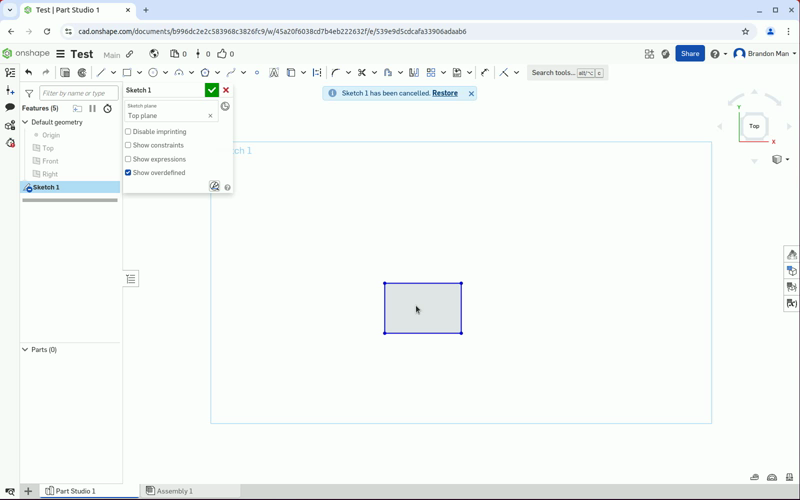
click(416, 305)
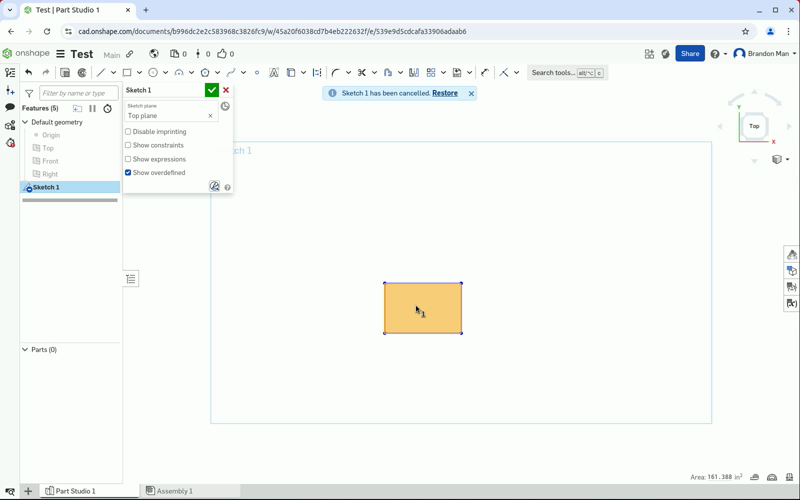
mouse_move(73, 352)
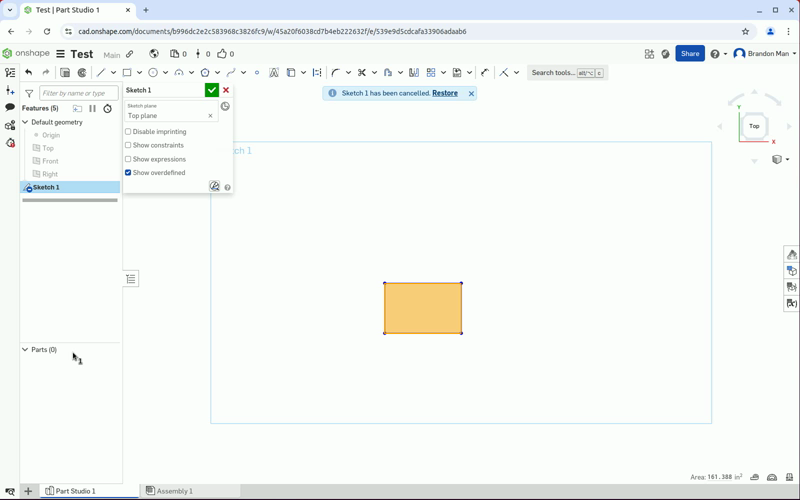
key(shift+y)
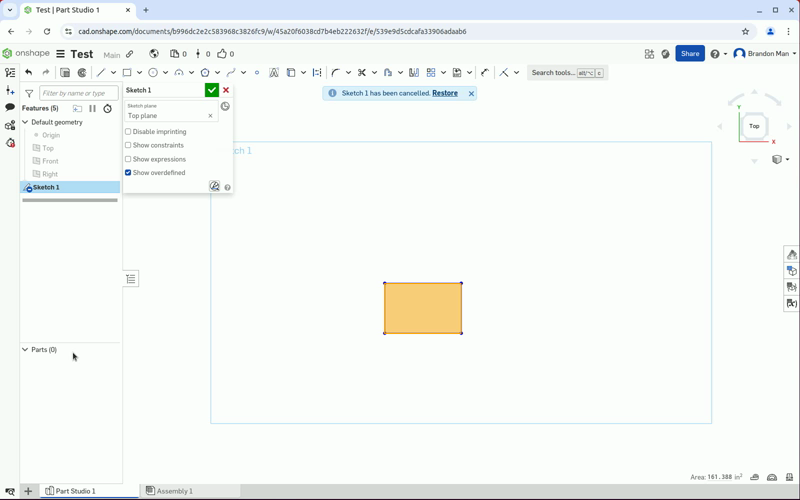
key(shift+e)
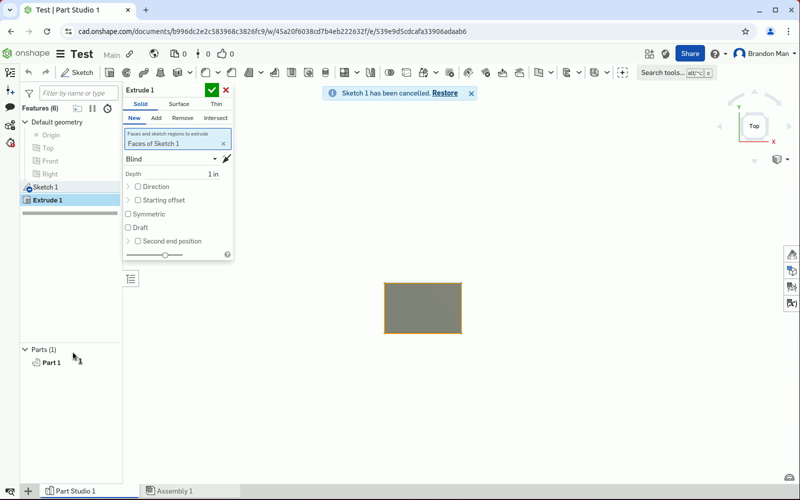
mouse_move(143, 106)
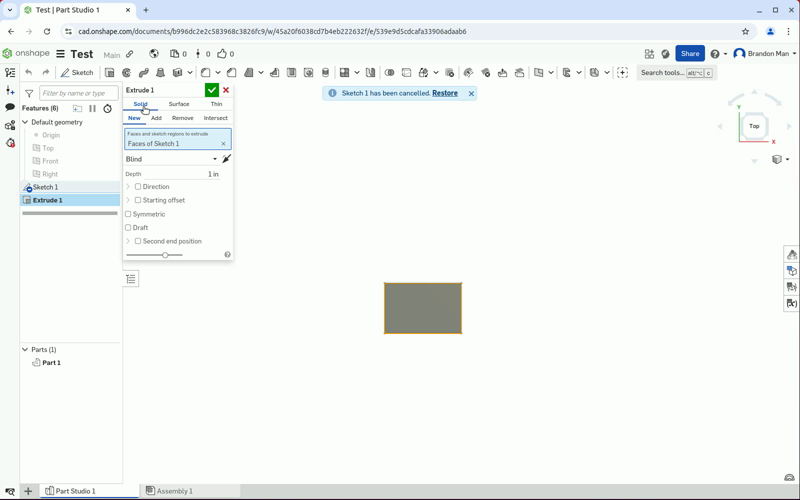
click(143, 106)
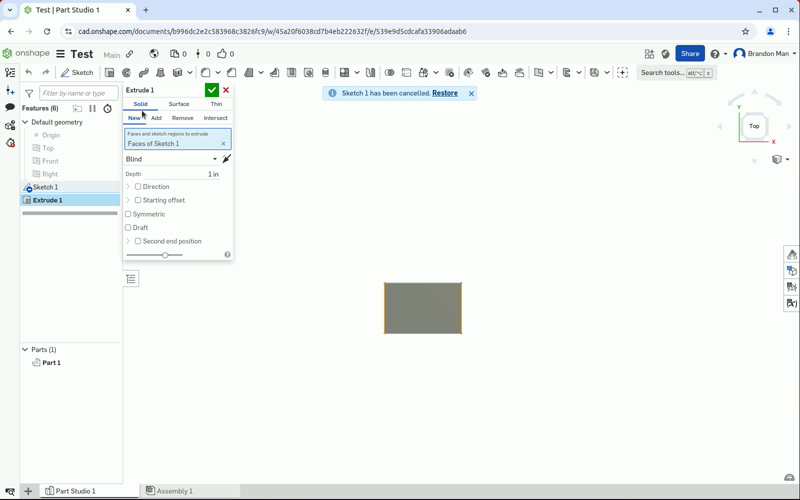
mouse_move(137, 120)
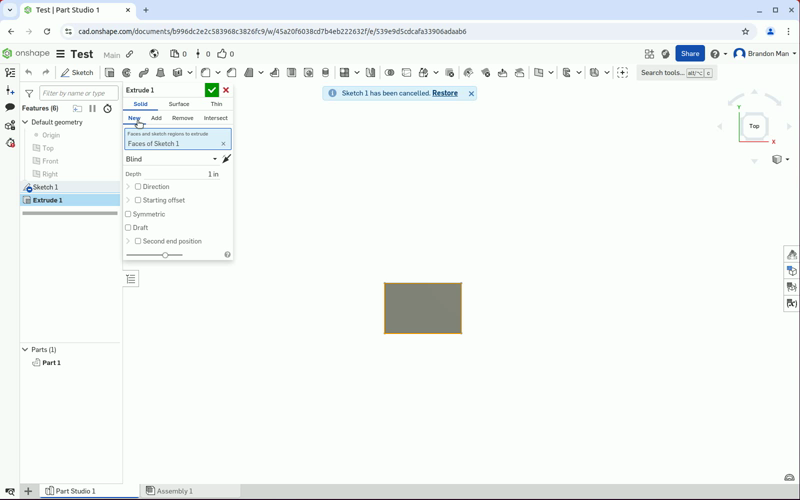
click(137, 120)
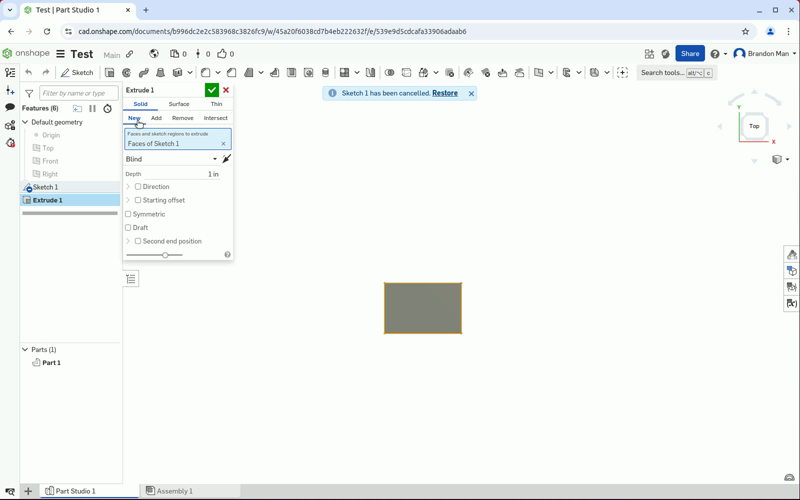
key(tab, 4)
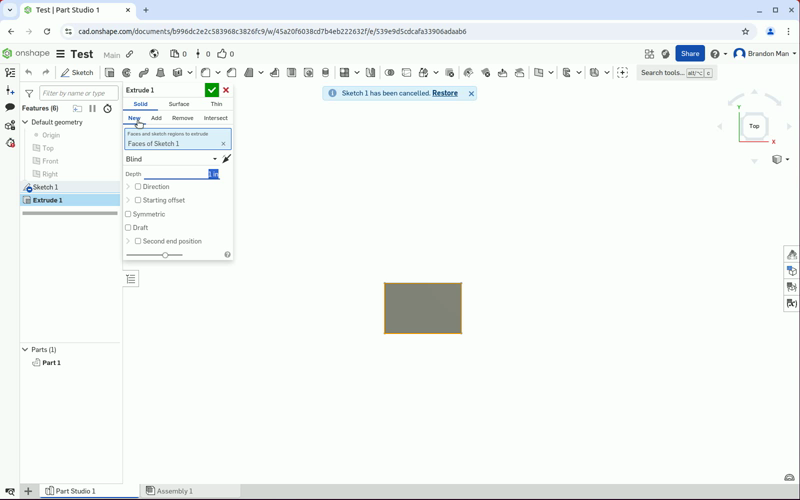
text(-1.444)
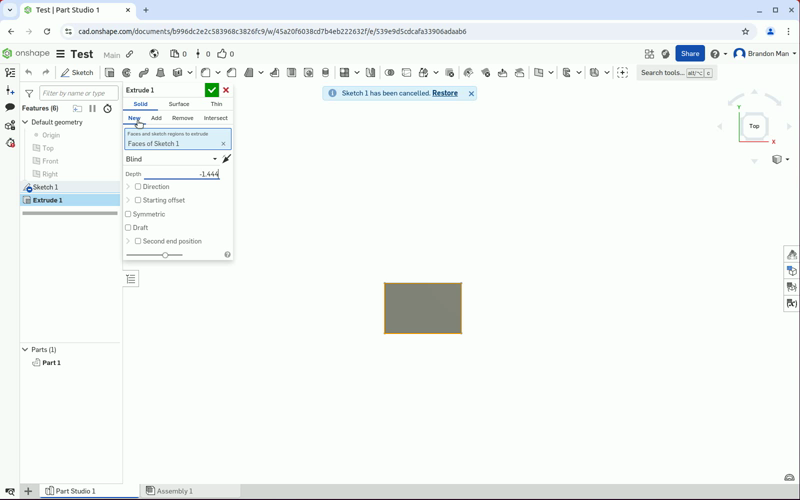
key(enter)
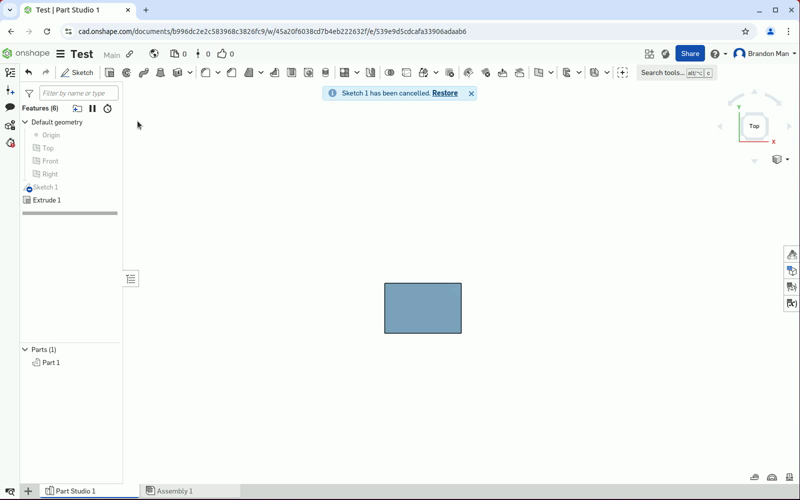
key(shift+h)
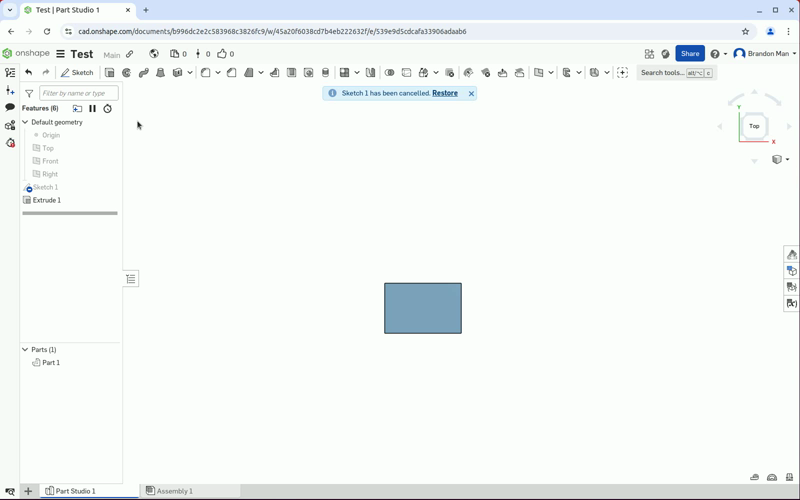
key(shift+h)
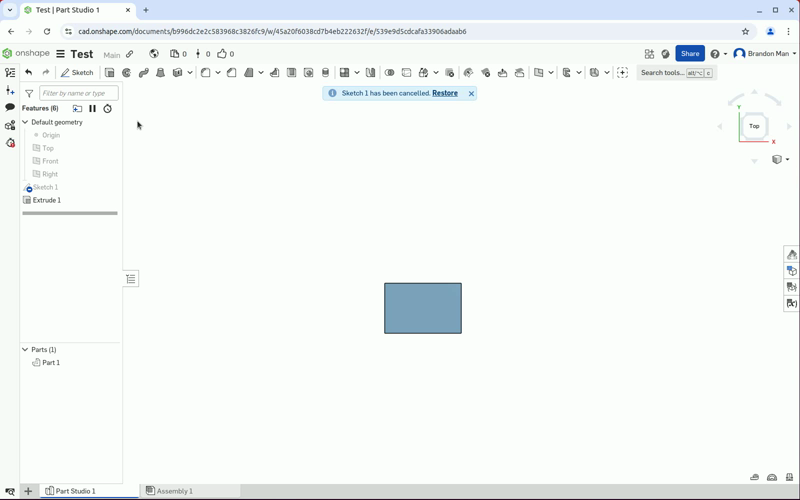
mouse_move(73, 189)
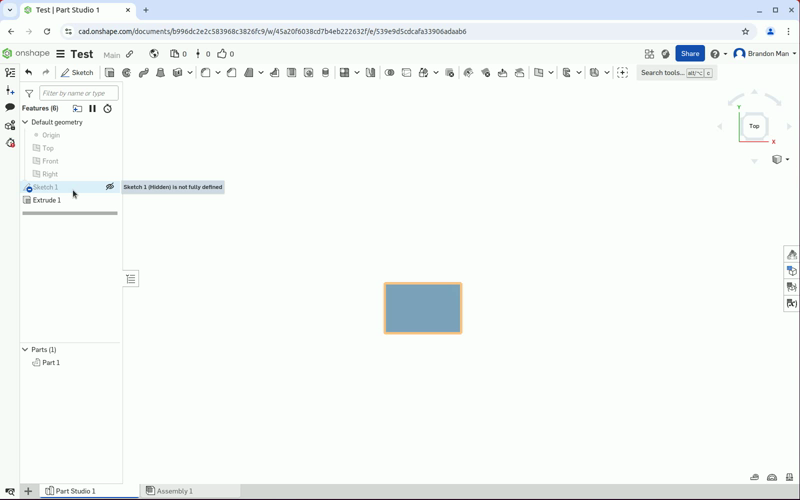
click(73, 189)
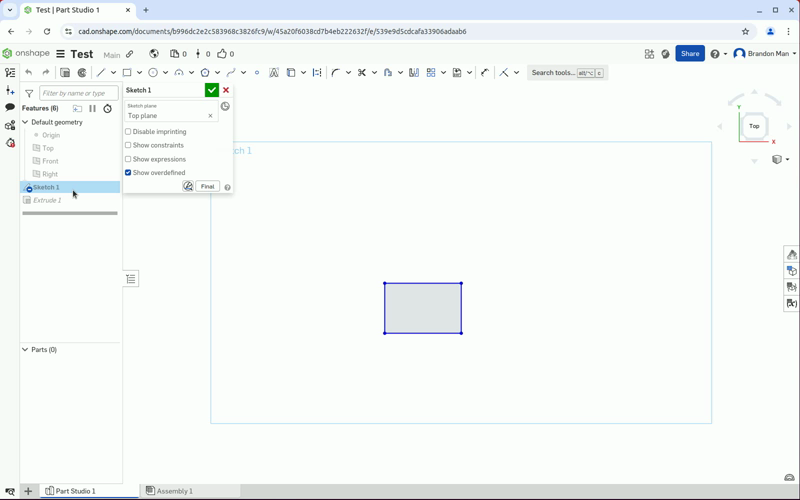
mouse_move(229, 92)
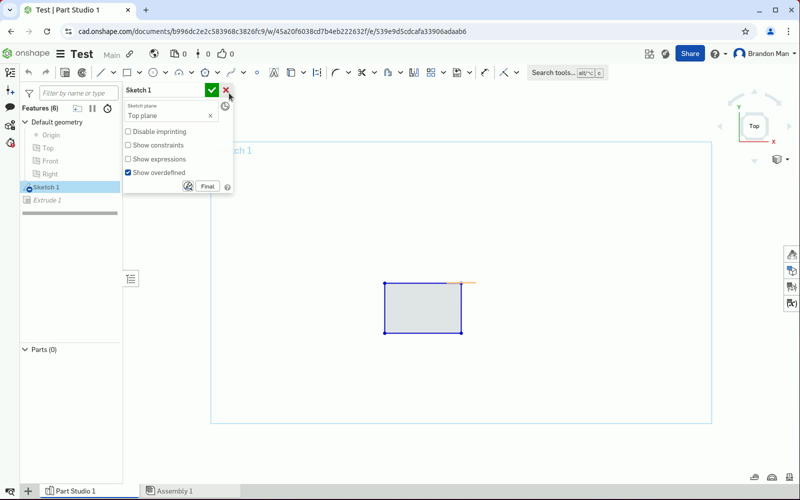
click(229, 92)
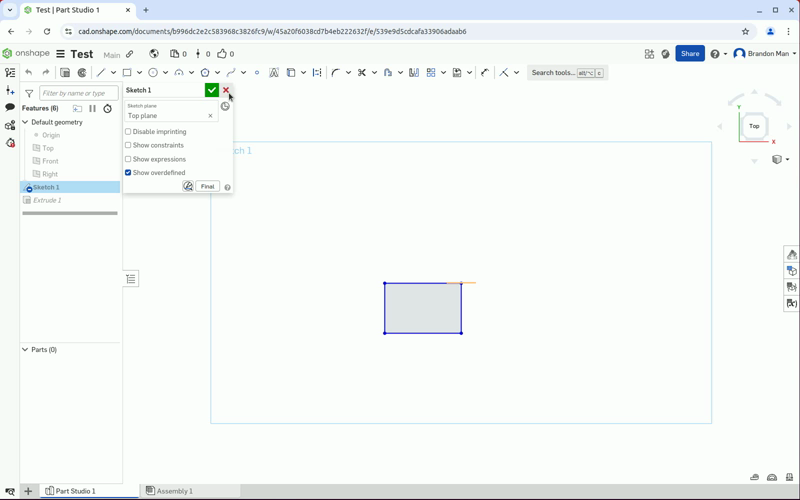
key(shift+s)
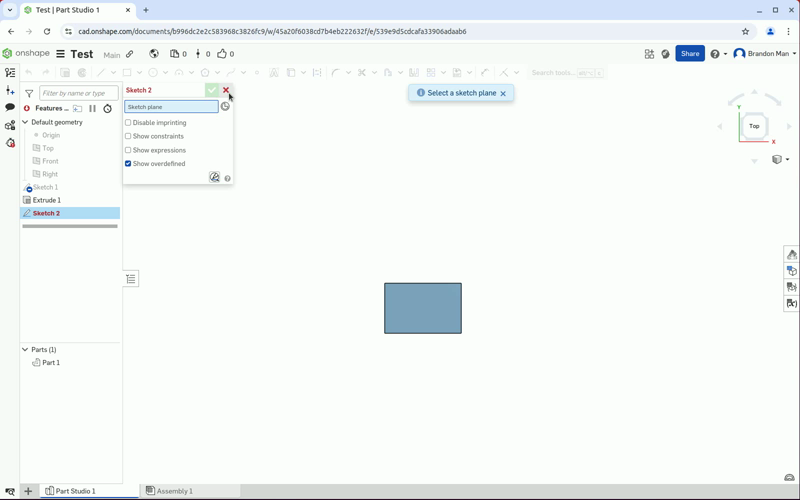
mouse_move(73, 150)
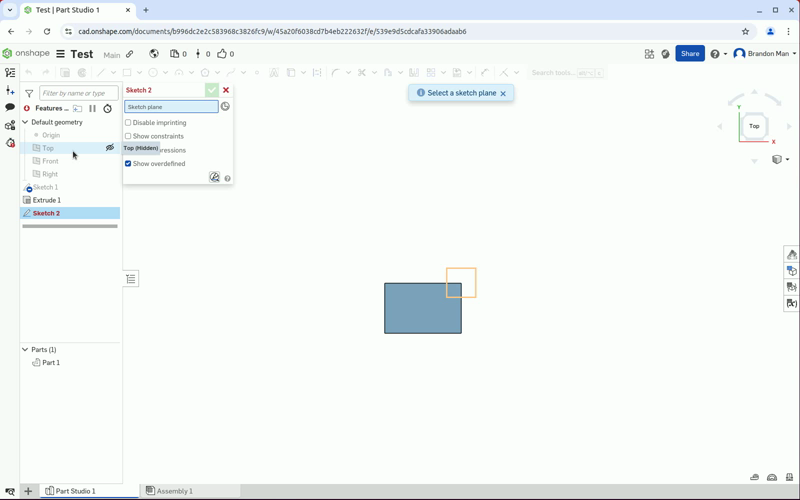
click(73, 150)
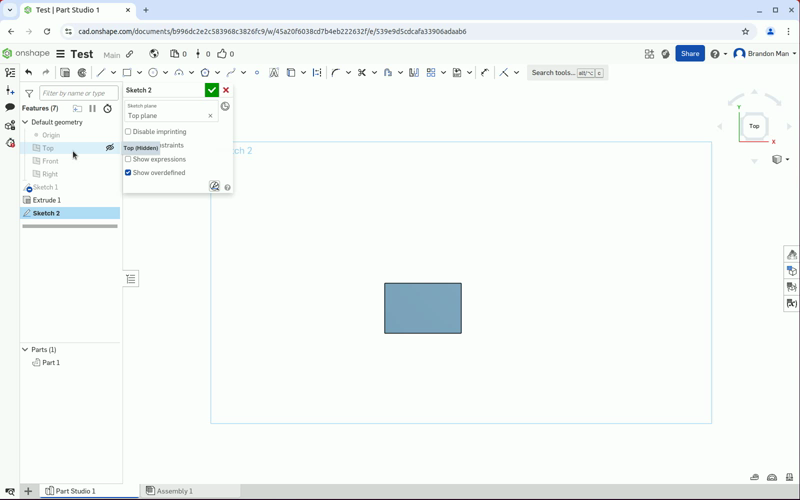
mouse_move(73, 352)
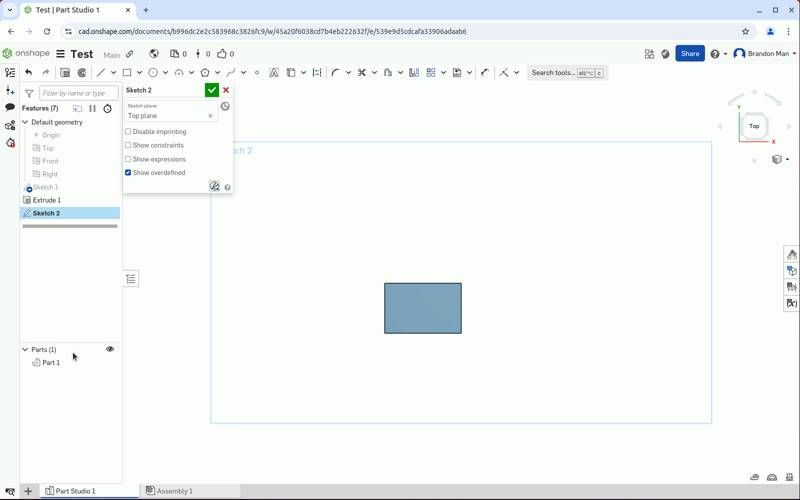
key(y)
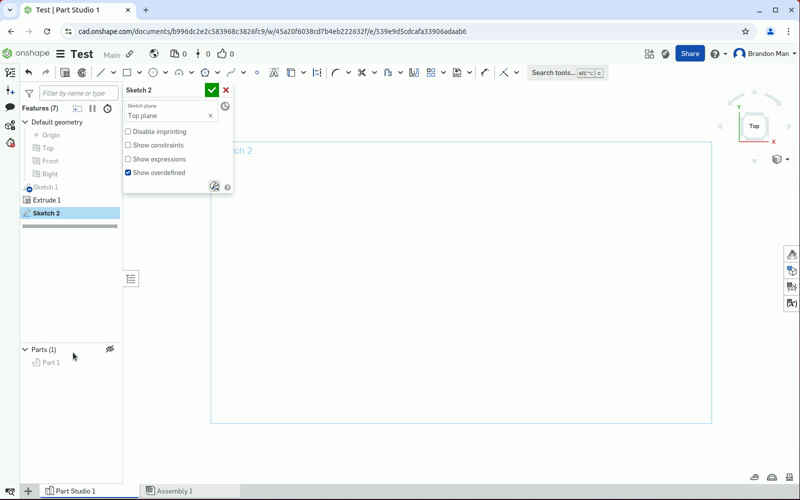
key(l)
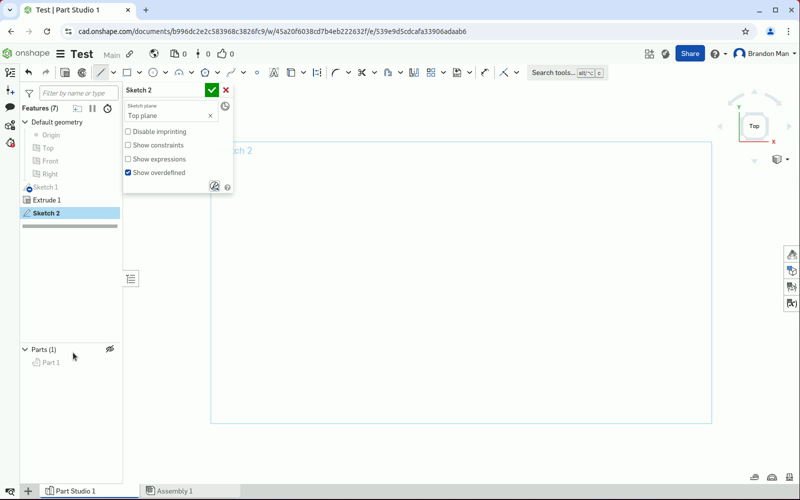
key_down(shift)
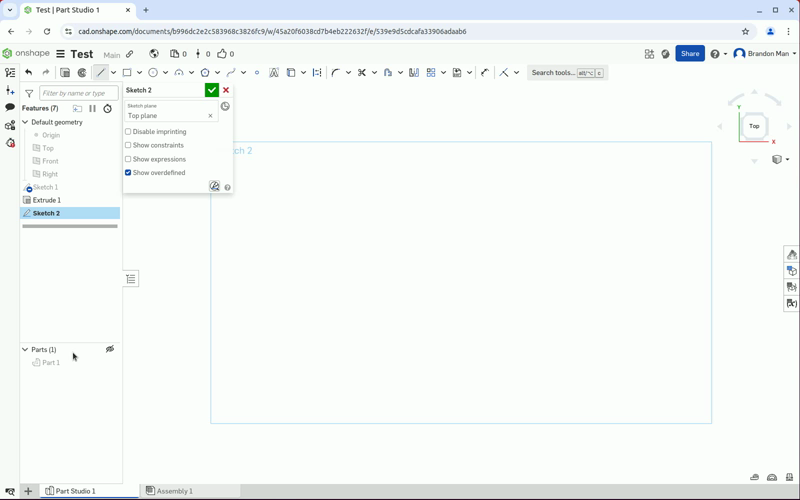
mouse_move(384, 282)
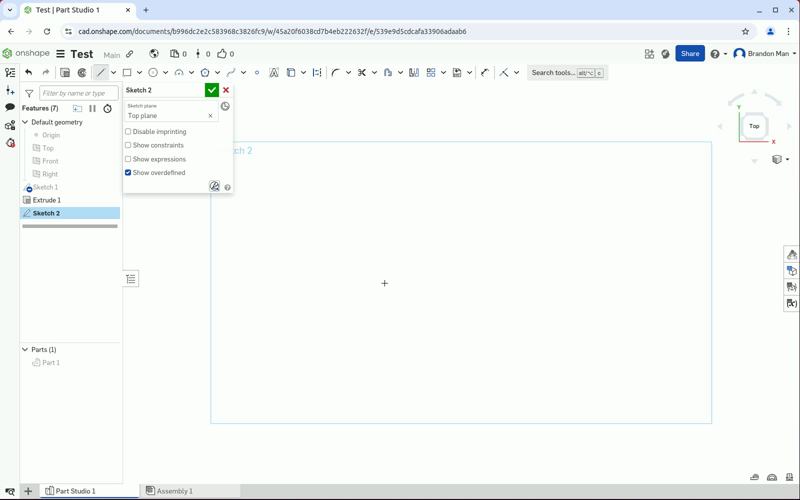
click(384, 282)
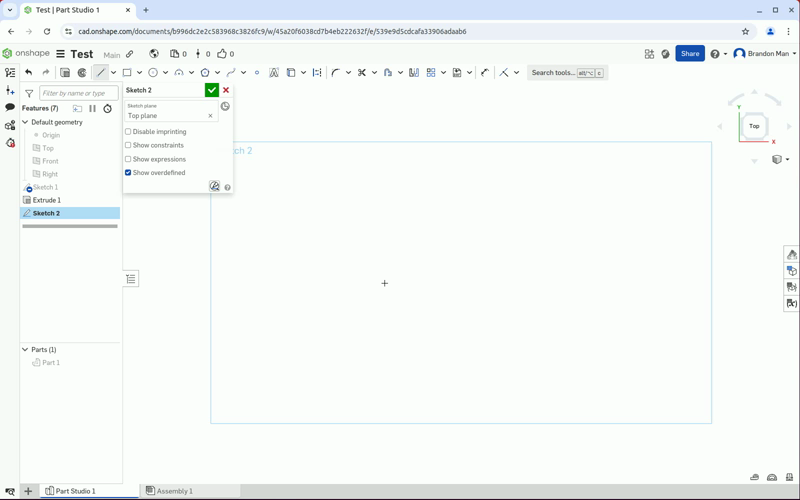
key_up(shift)
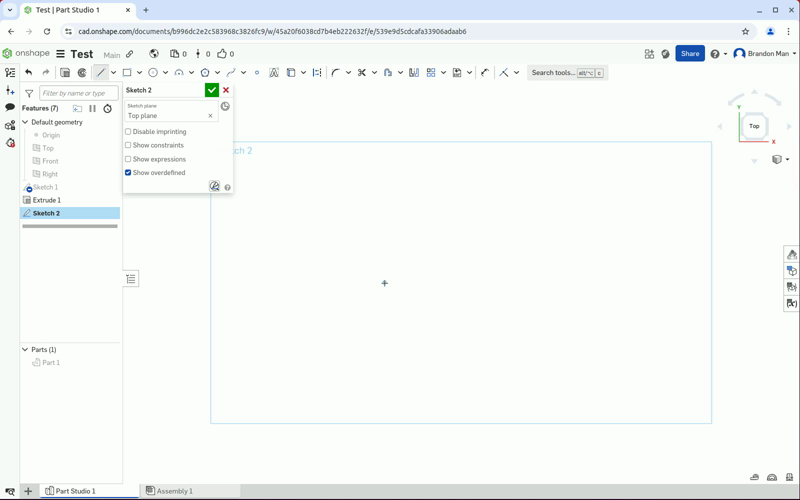
key_down(shift)
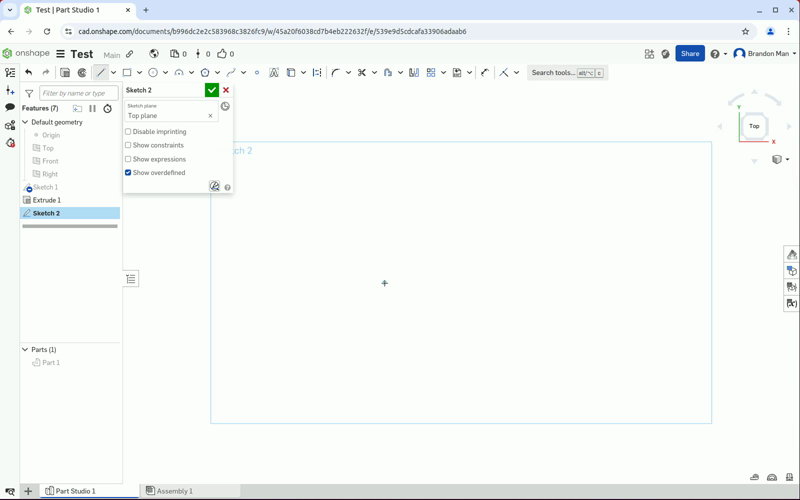
mouse_move(461, 282)
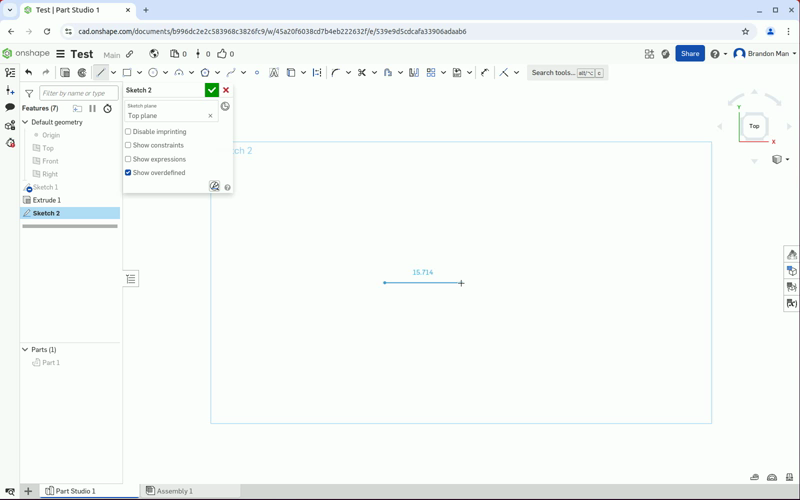
click(461, 282)
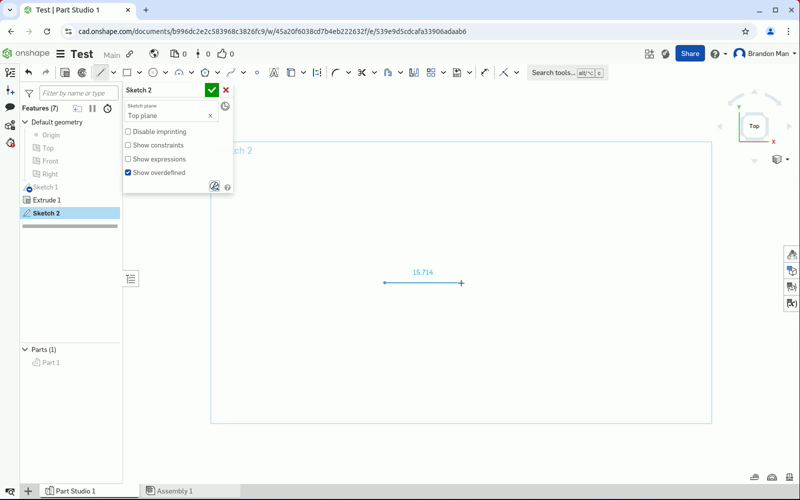
key_up(shift)
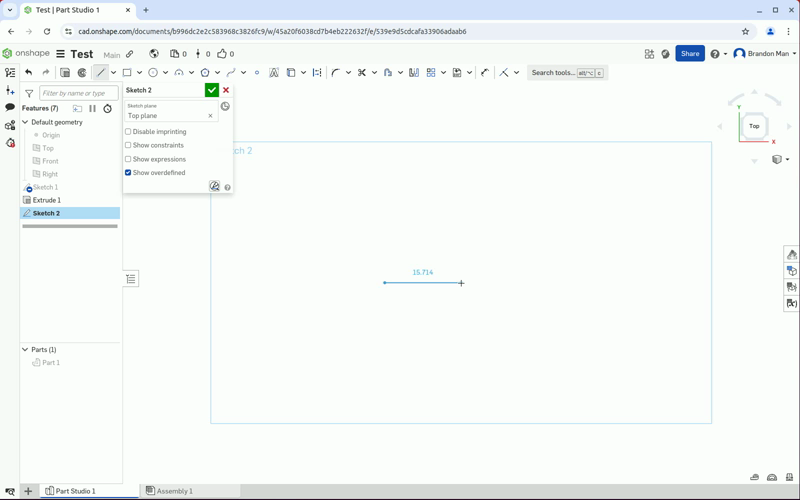
key_down(shift)
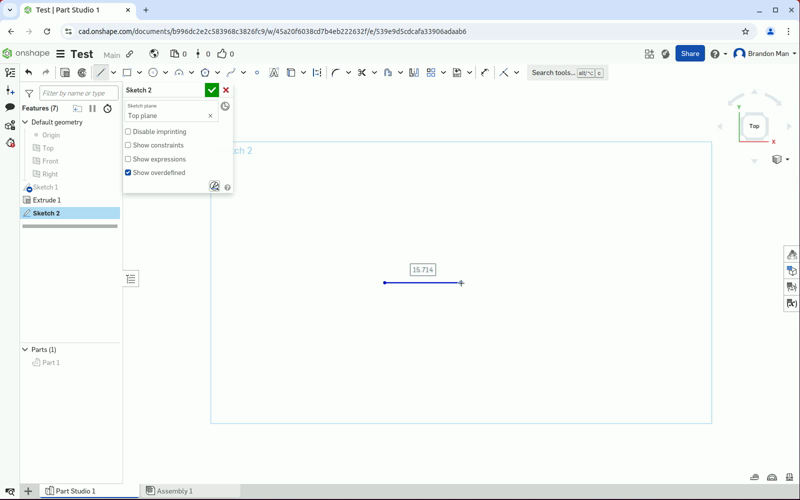
mouse_move(491, 282)
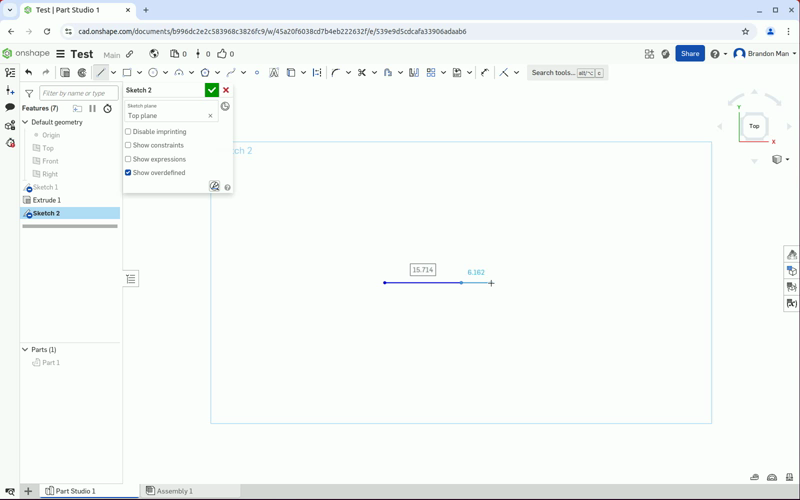
mouse_move(461, 228)
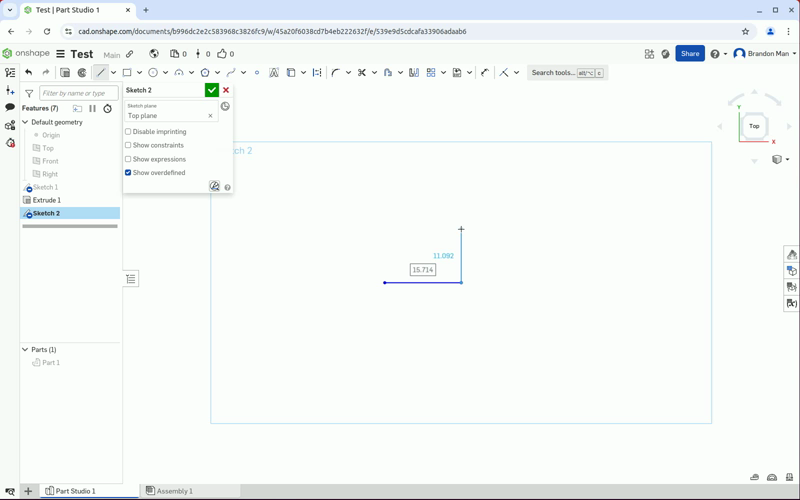
click(461, 228)
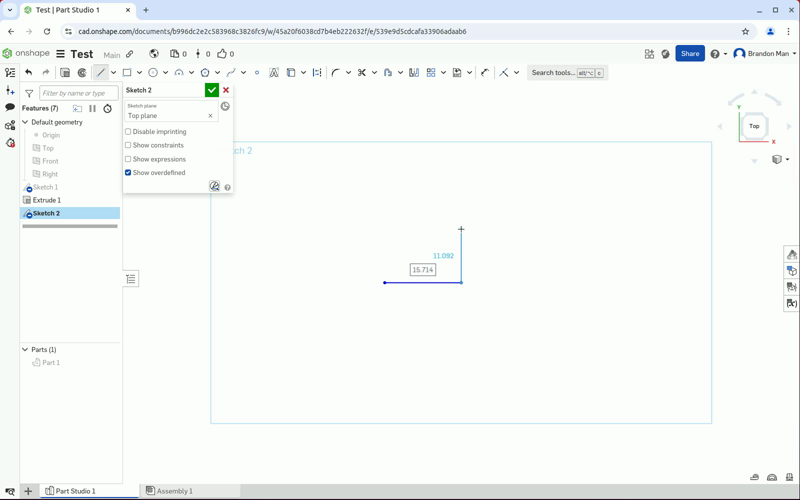
key_up(shift)
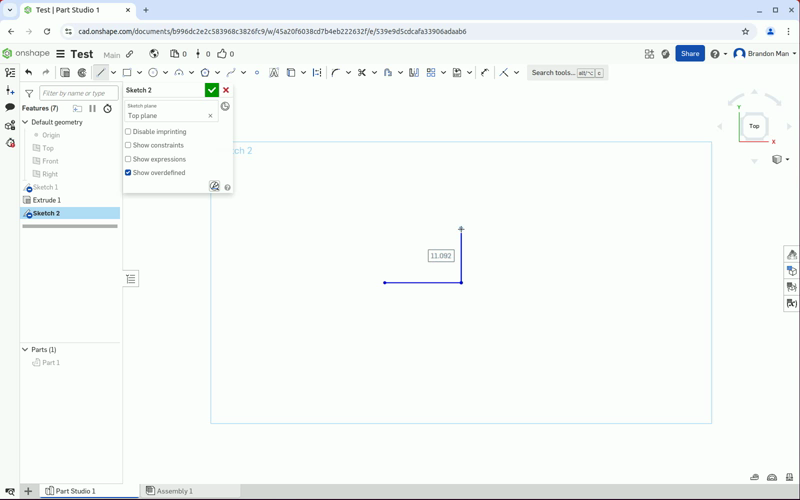
key_down(shift)
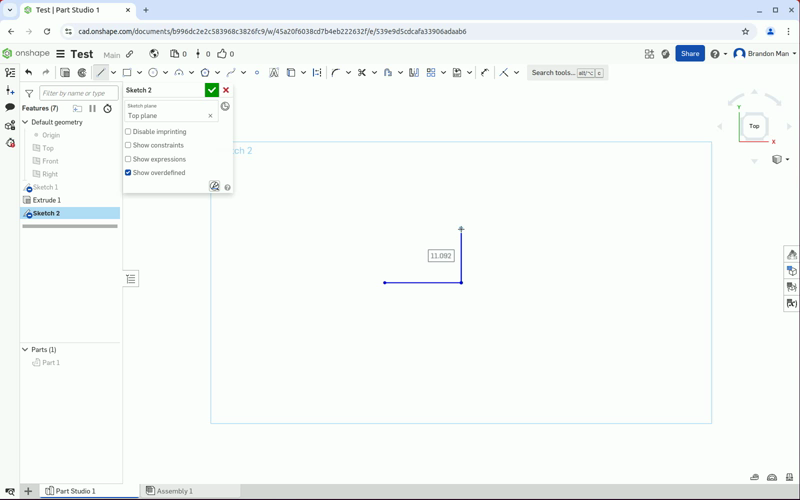
mouse_move(384, 228)
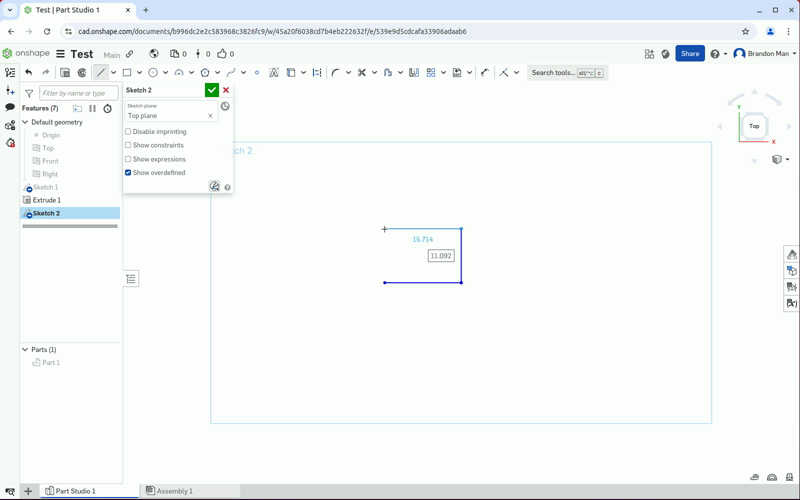
click(384, 228)
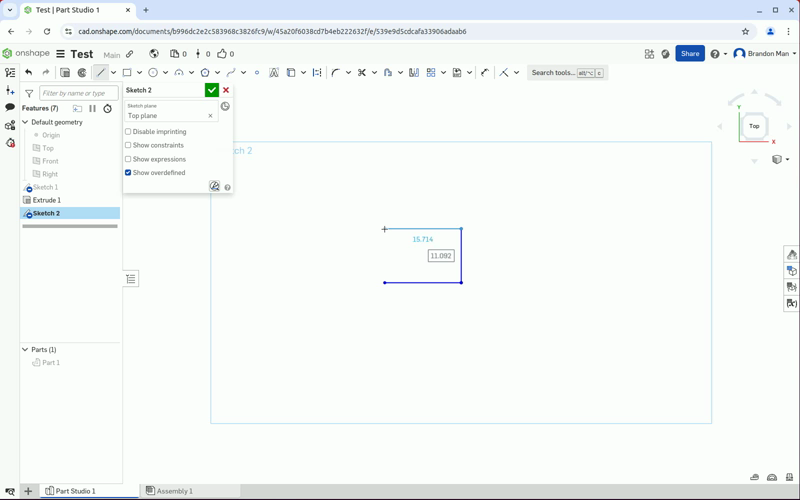
key_up(shift)
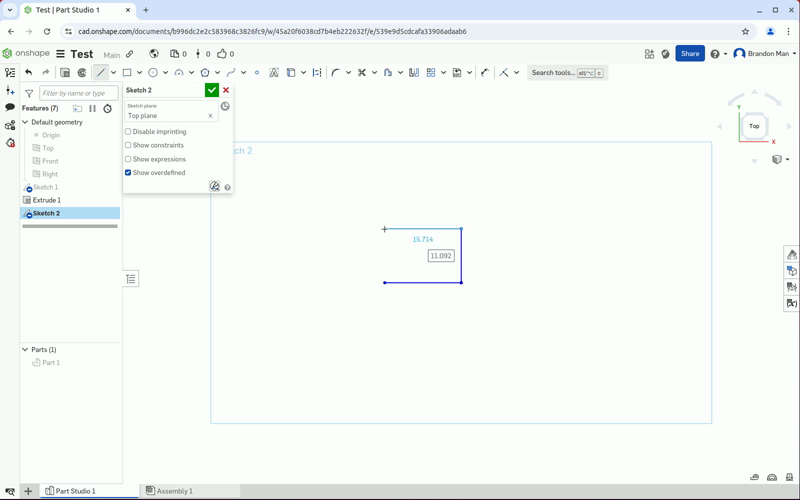
mouse_move(414, 228)
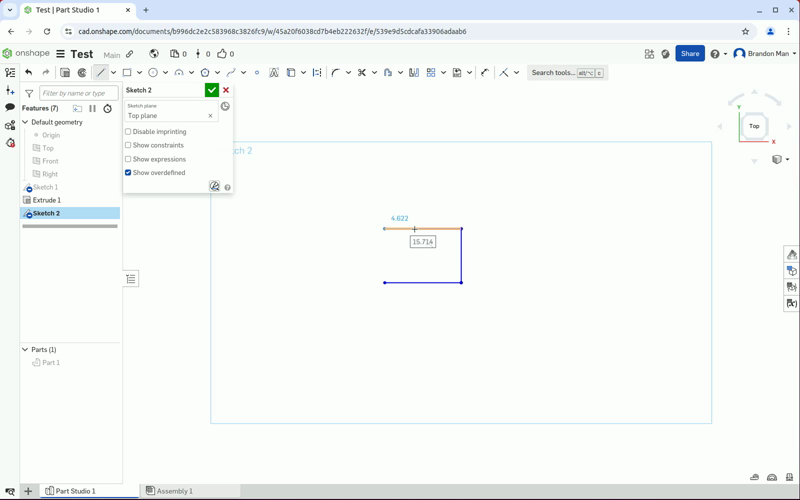
key_down(shift)
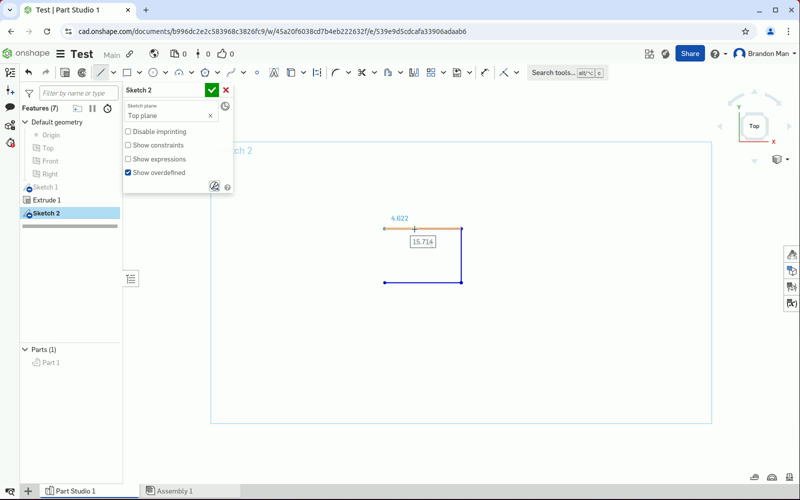
mouse_move(384, 282)
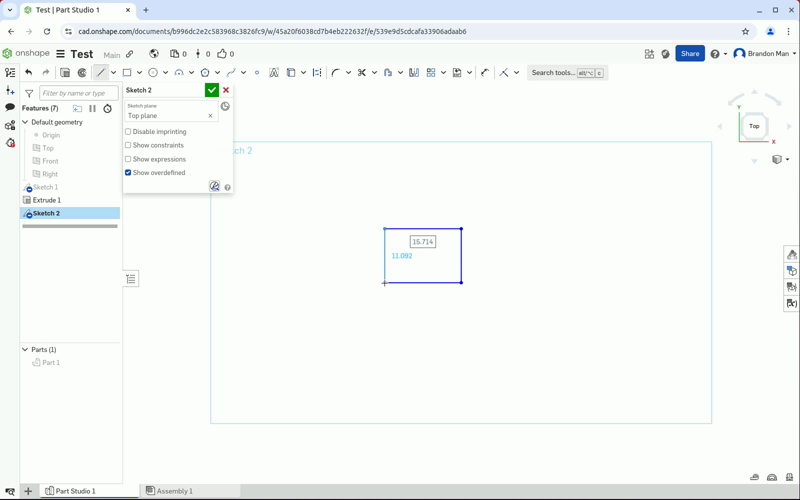
key_up(shift)
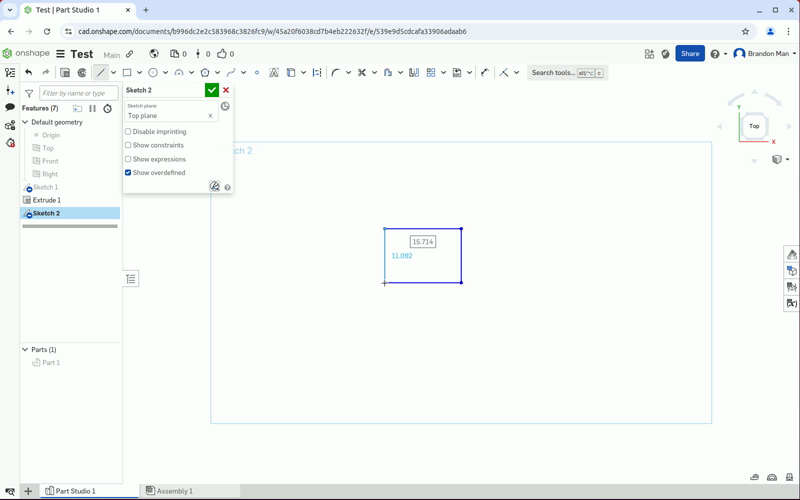
click(384, 282)
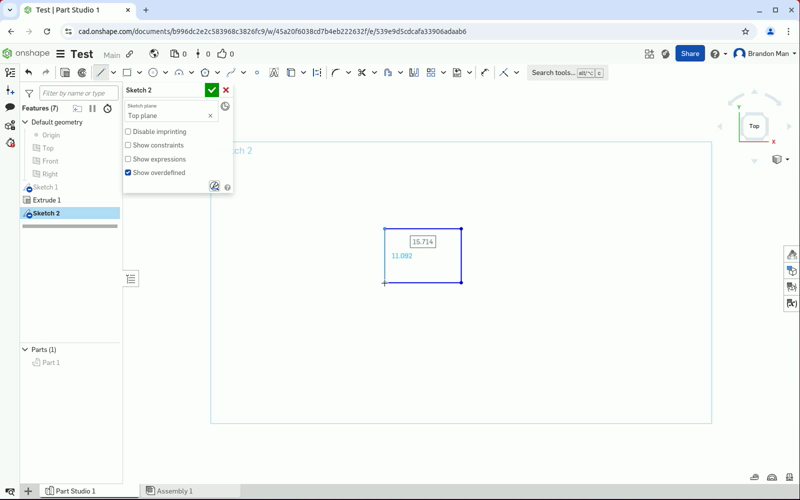
key(esc)
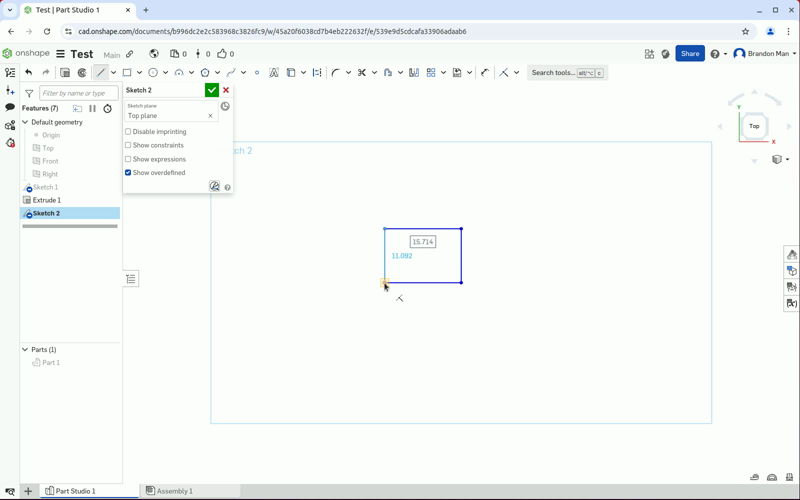
mouse_move(451, 255)
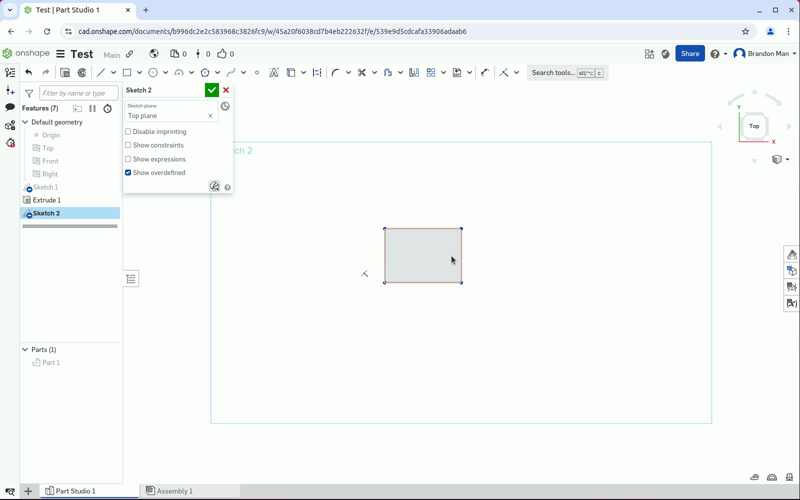
click(451, 255)
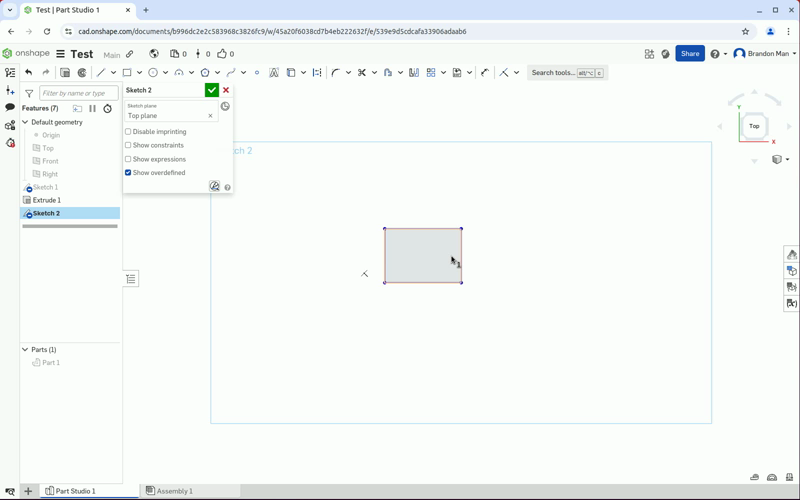
mouse_move(73, 352)
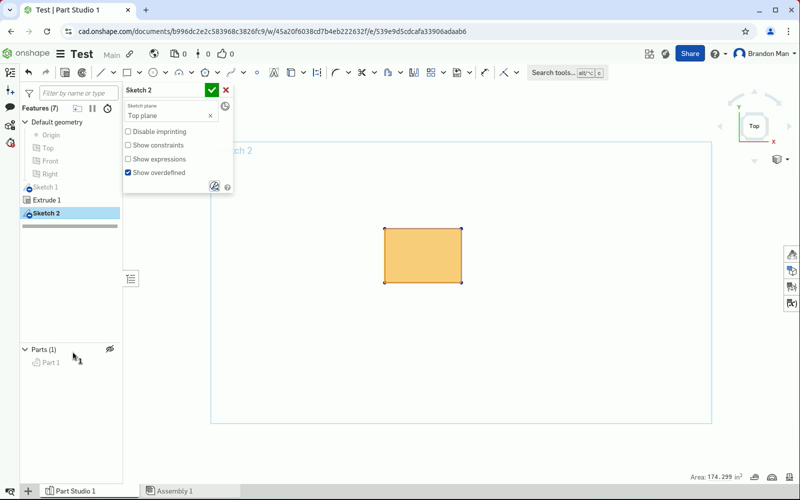
key(shift+y)
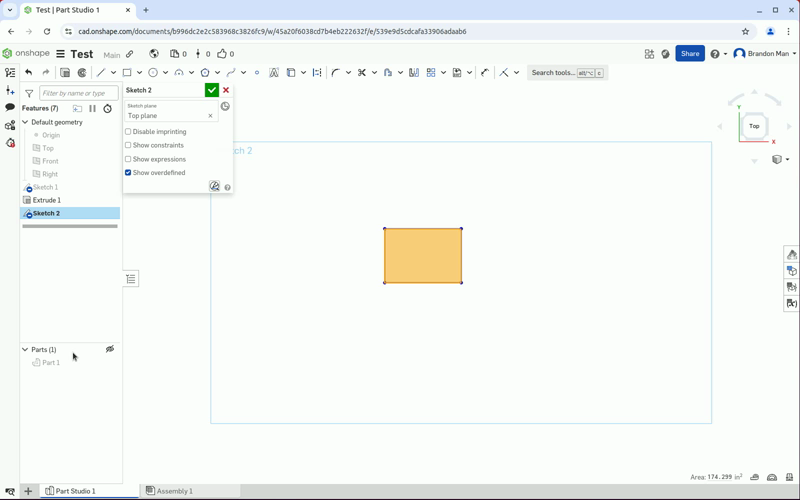
key(shift+e)
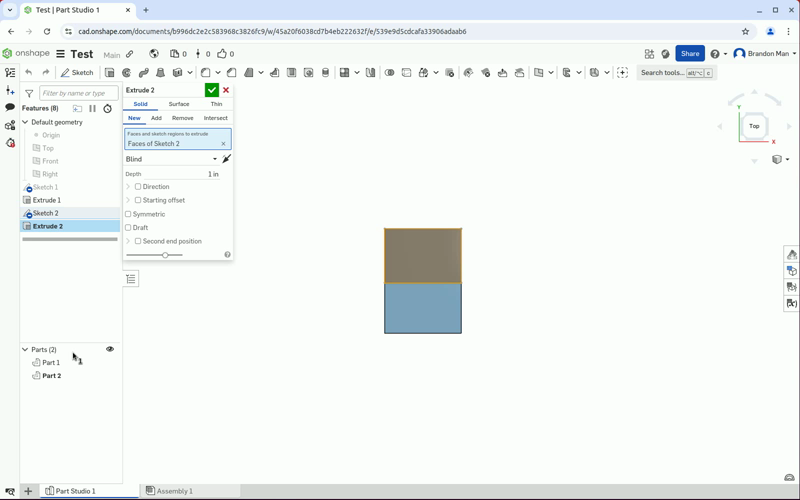
mouse_move(143, 106)
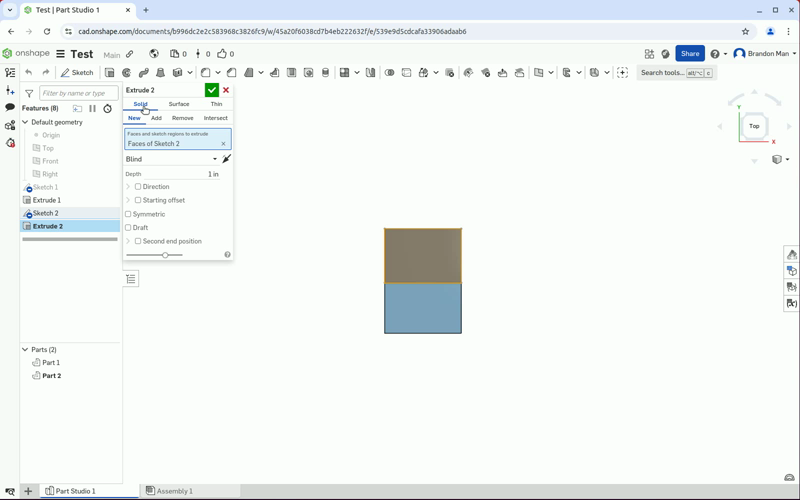
click(143, 106)
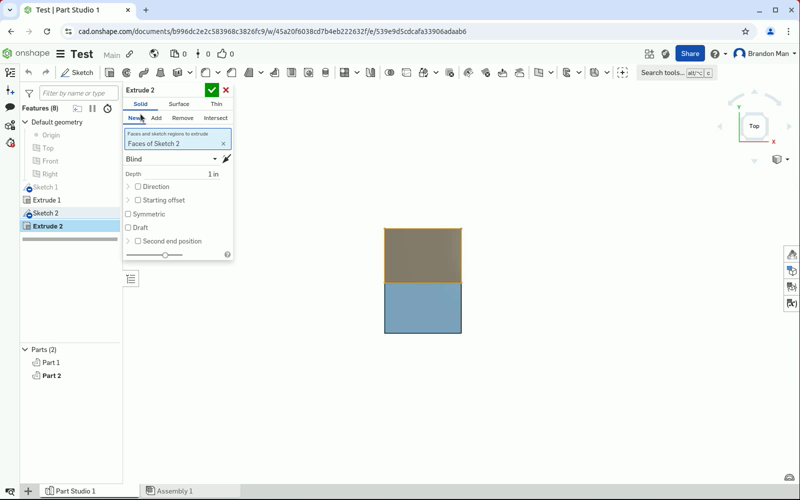
mouse_move(137, 120)
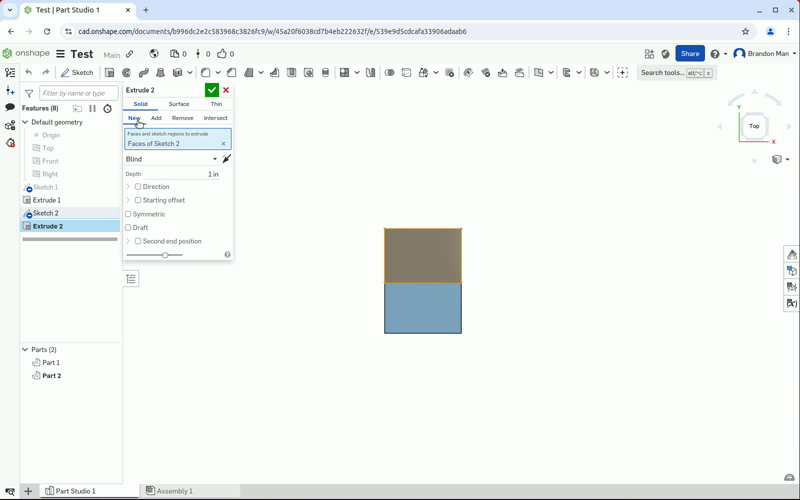
click(137, 120)
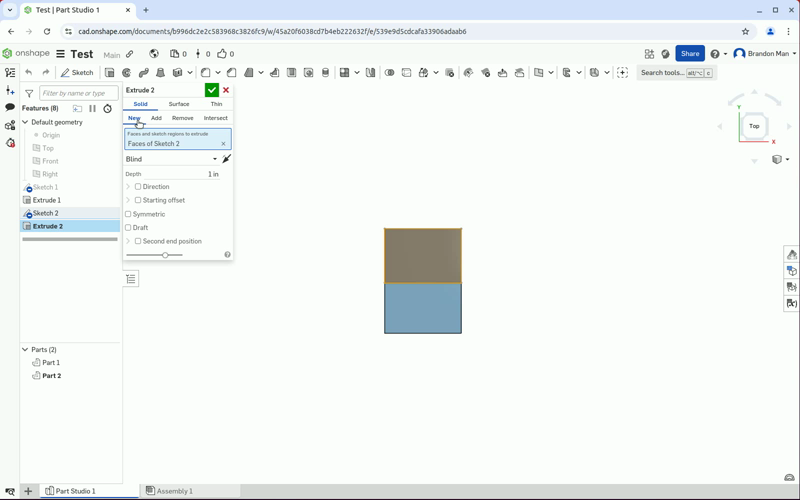
key(tab, 4)
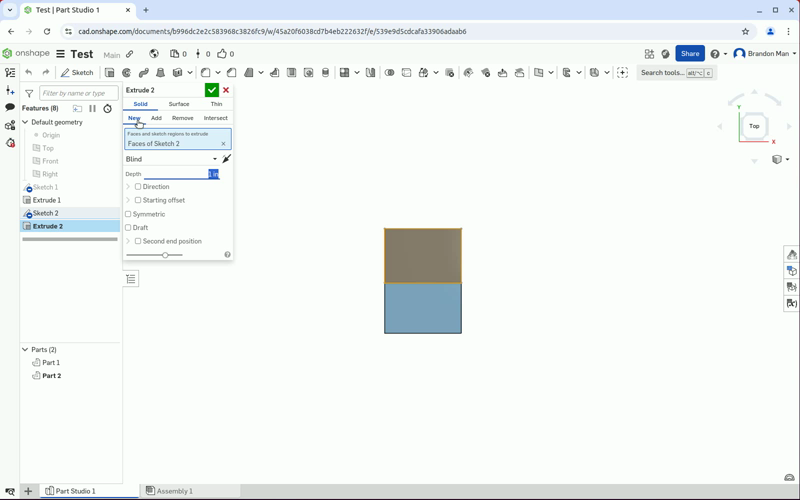
text(-1.444)
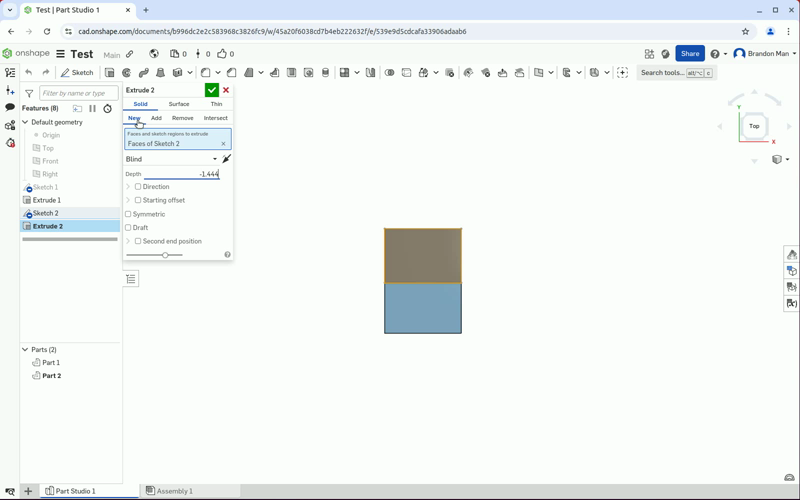
key(enter)
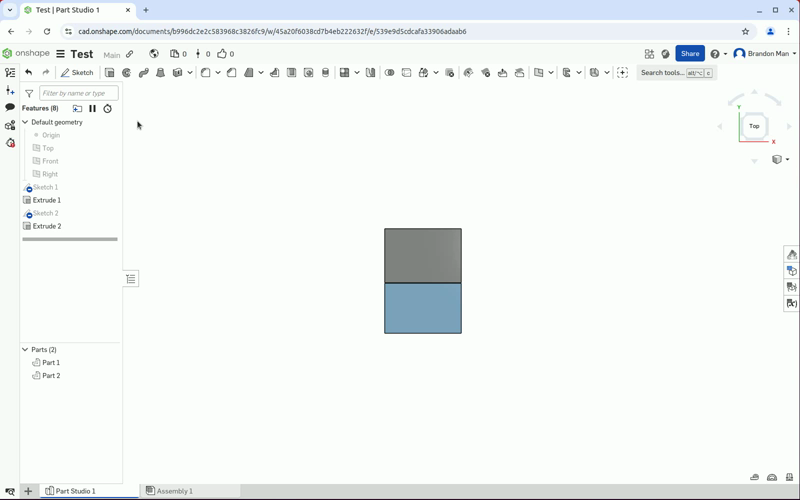
key(shift+h)
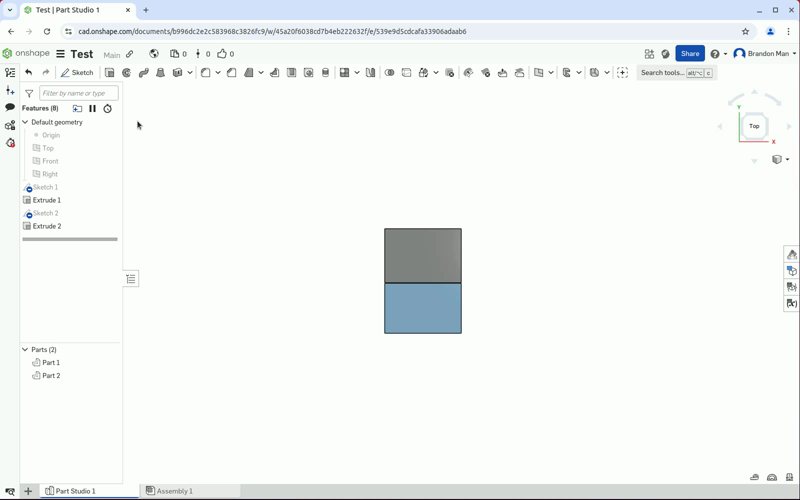
key(shift+h)
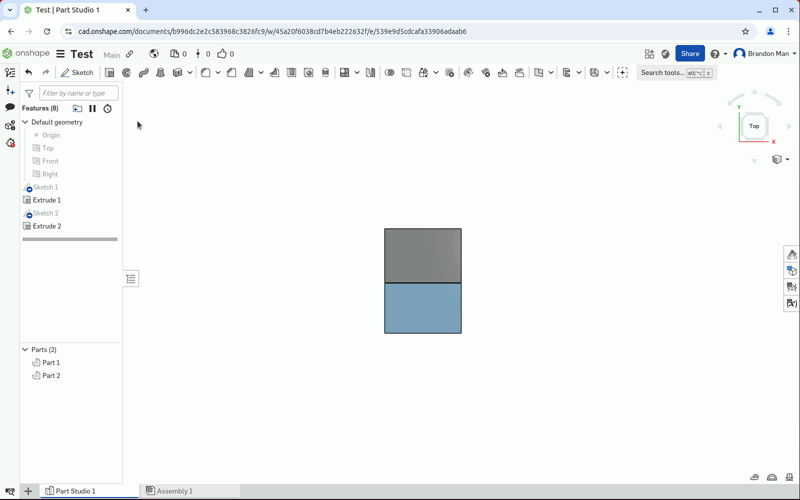
mouse_move(73, 189)
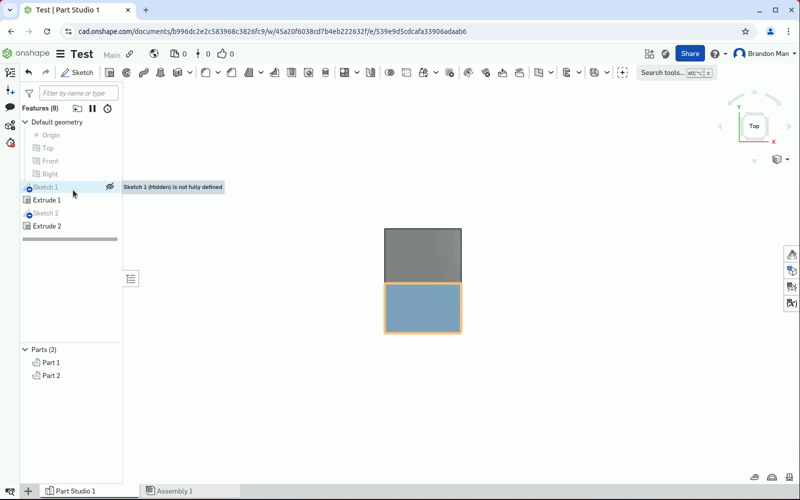
click(73, 189)
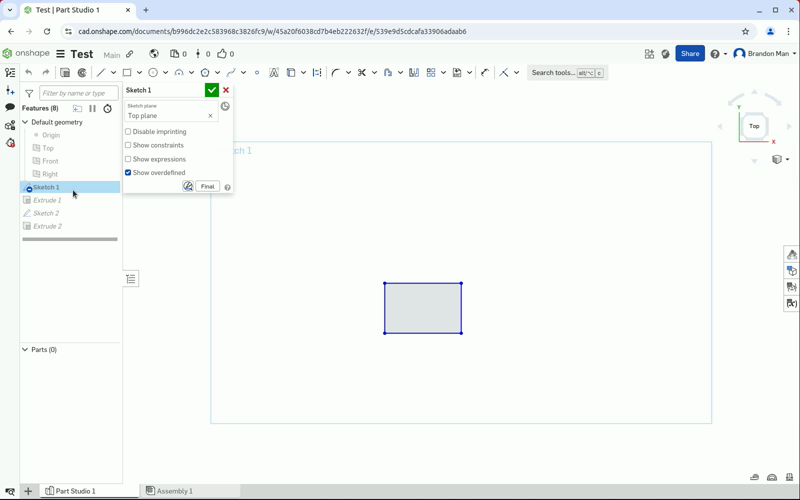
mouse_move(229, 92)
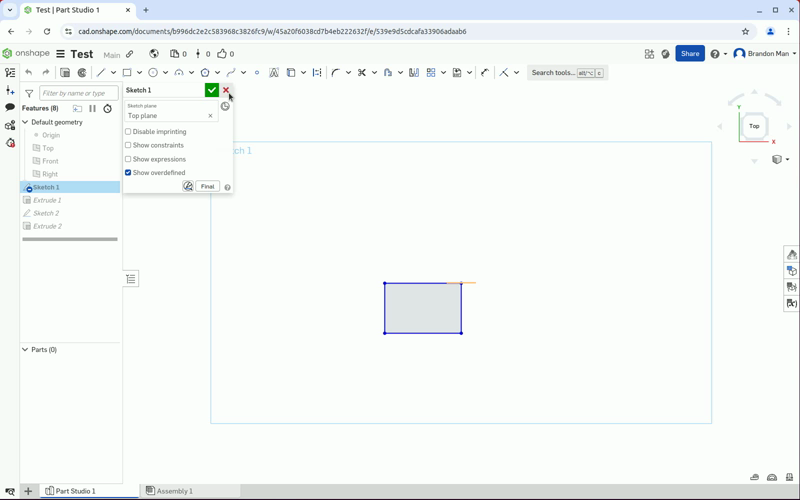
click(229, 92)
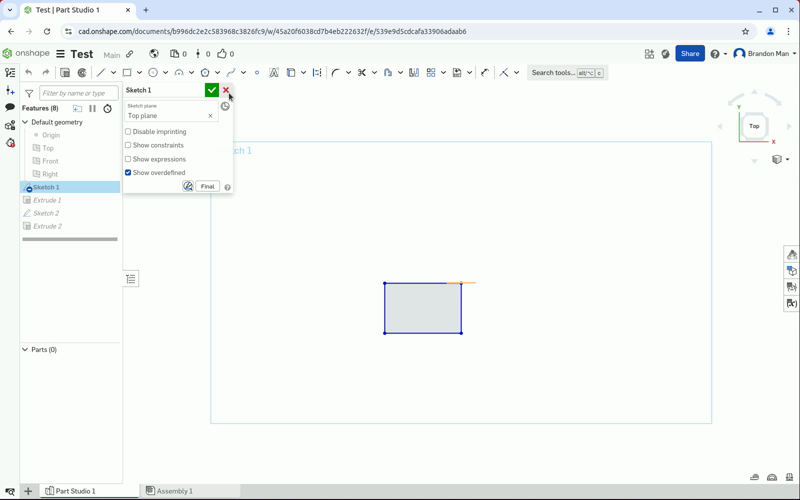
key(shift+s)
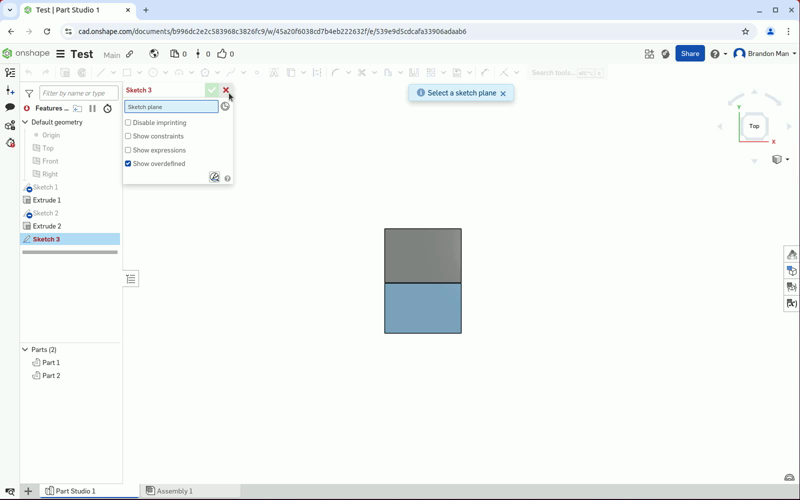
mouse_move(73, 150)
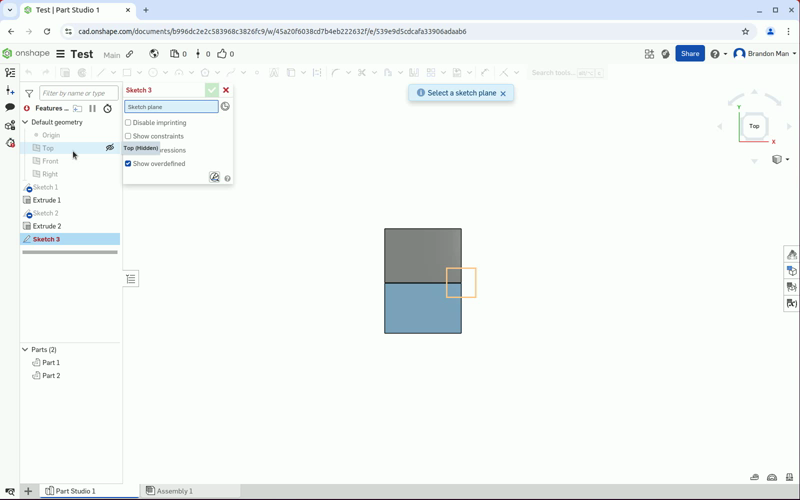
click(73, 150)
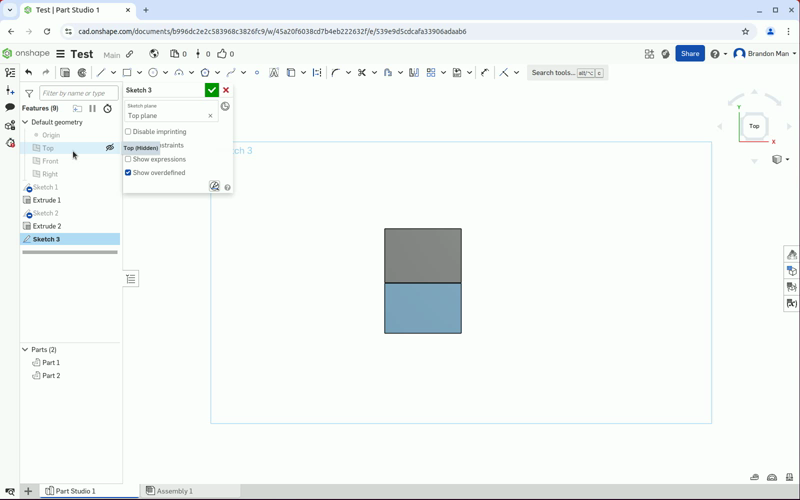
mouse_move(73, 352)
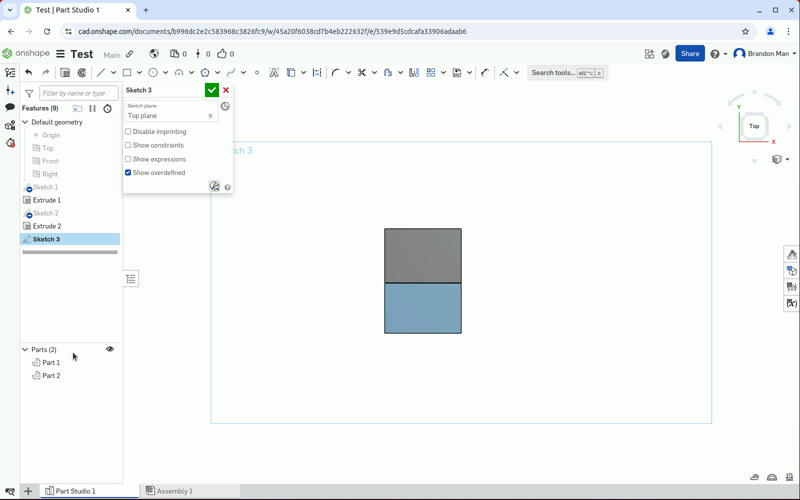
key(y)
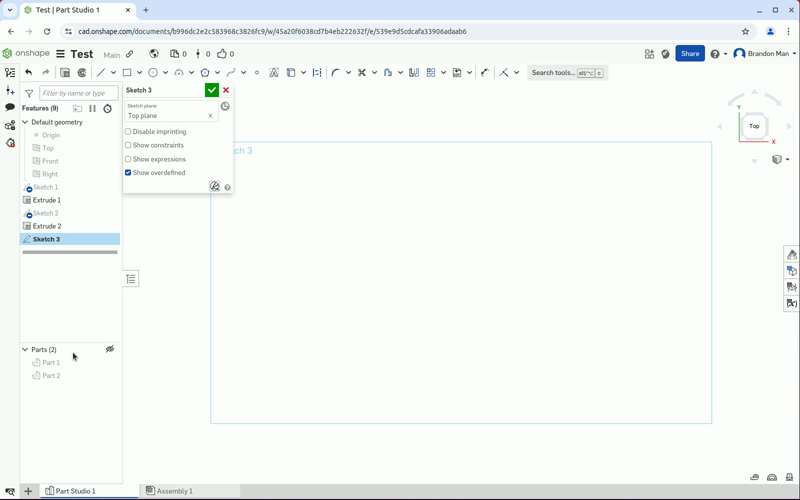
key(l)
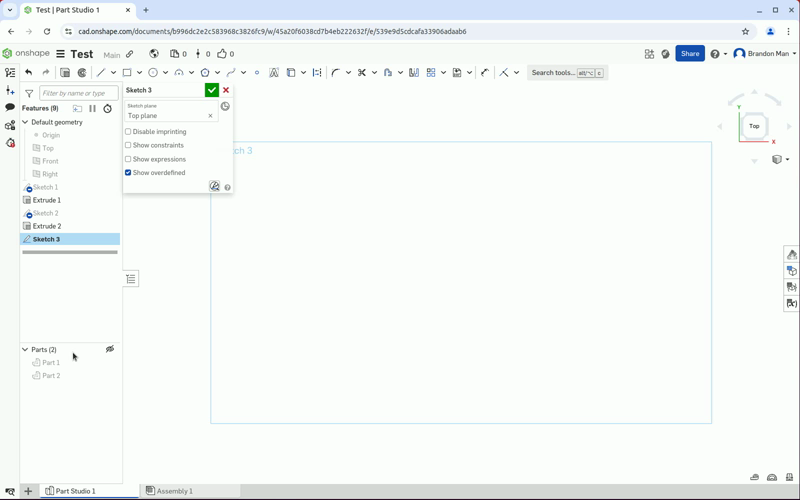
key_down(shift)
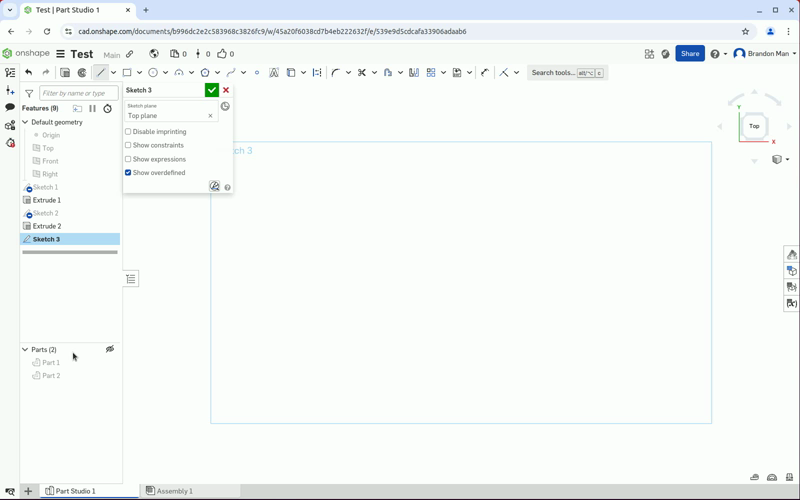
mouse_move(460, 282)
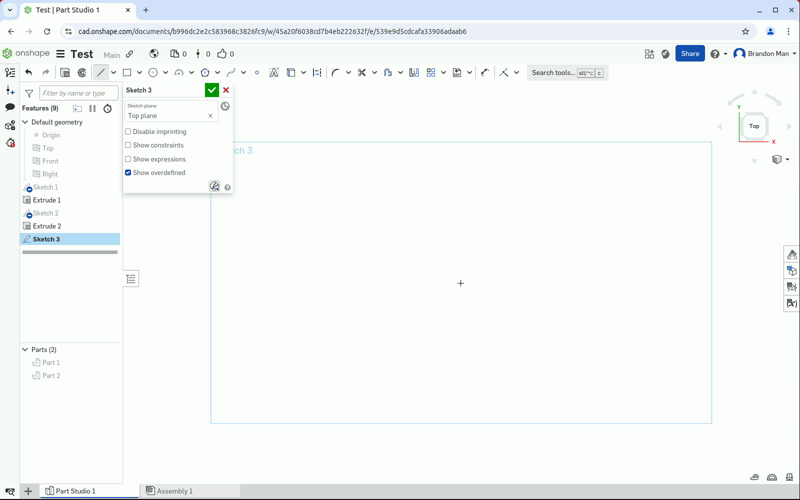
click(460, 282)
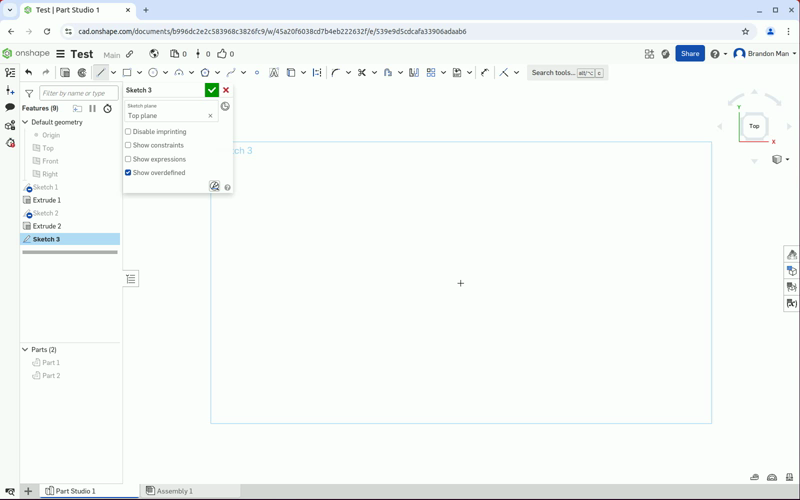
key_up(shift)
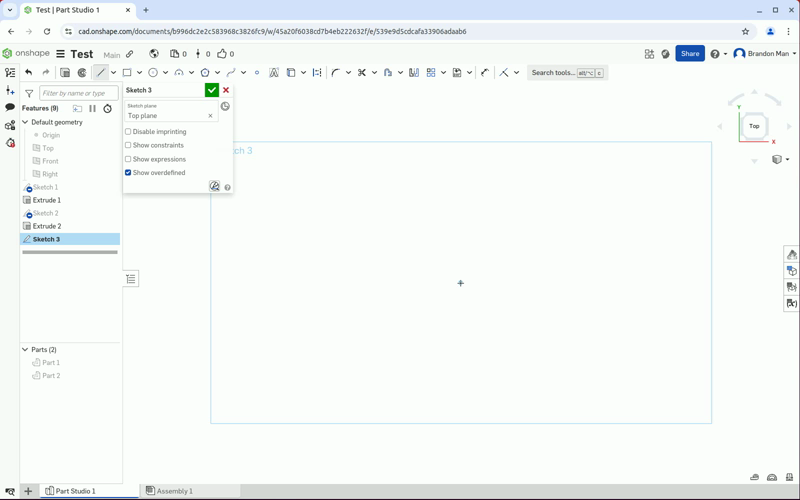
key_down(shift)
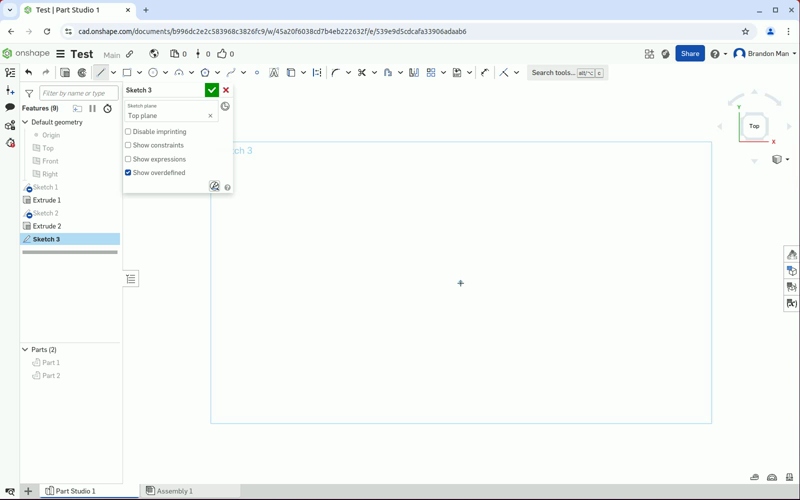
mouse_move(490, 282)
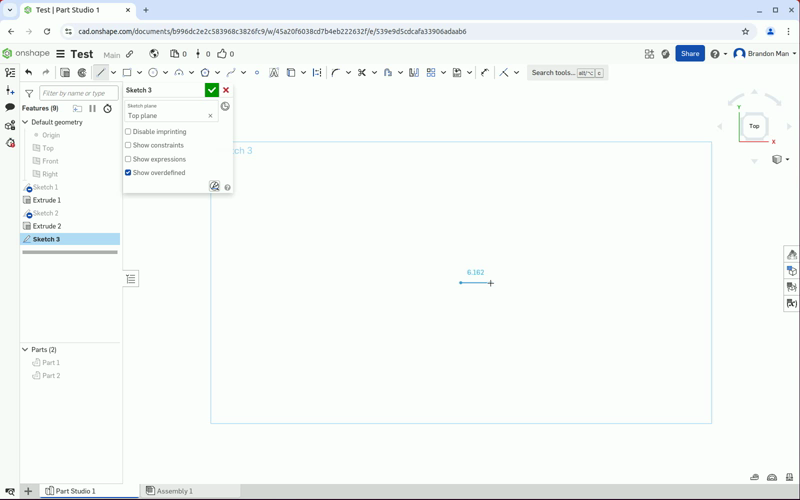
mouse_move(492, 282)
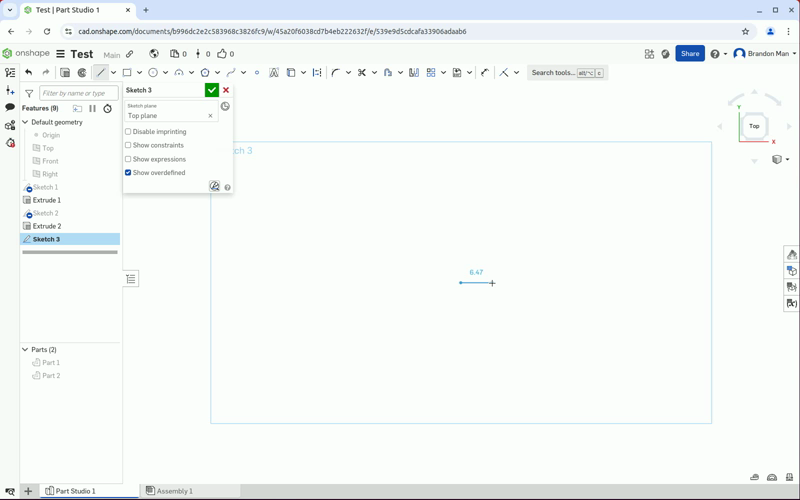
click(492, 282)
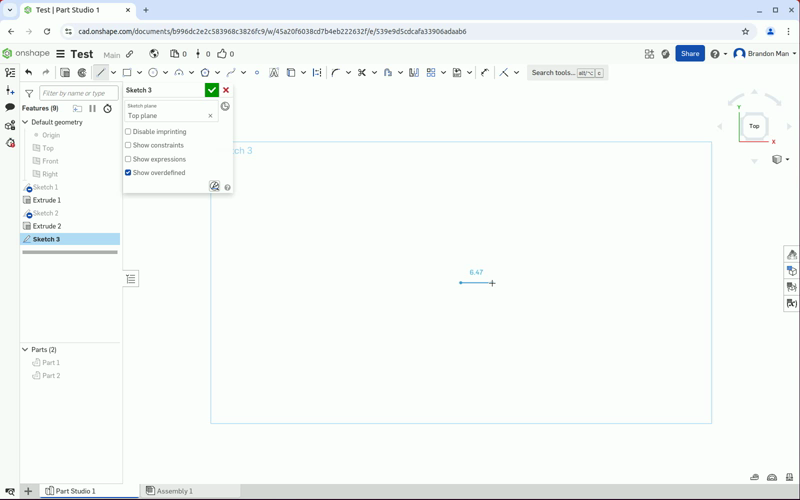
key_up(shift)
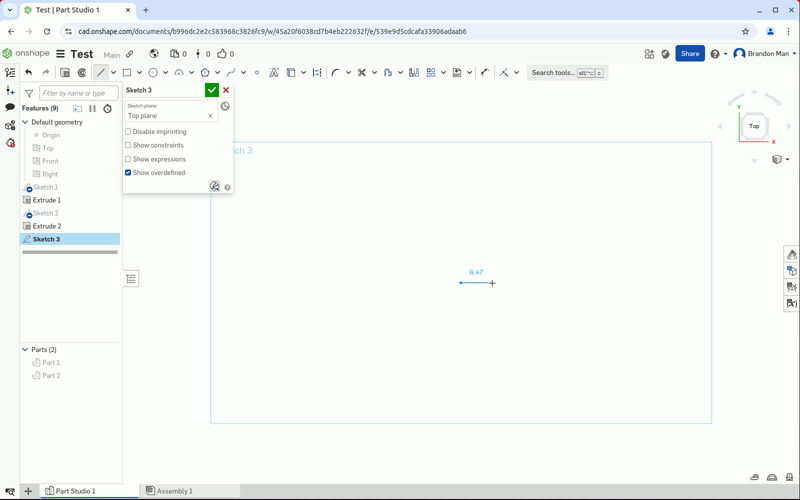
key_down(shift)
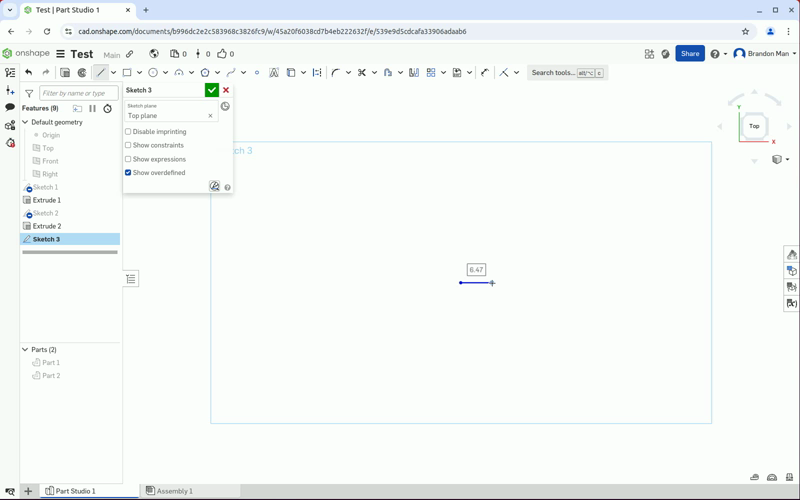
mouse_move(522, 282)
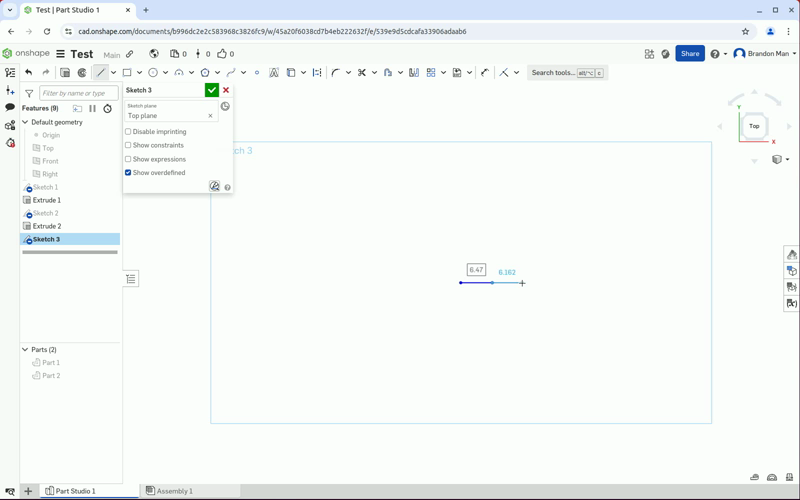
mouse_move(492, 228)
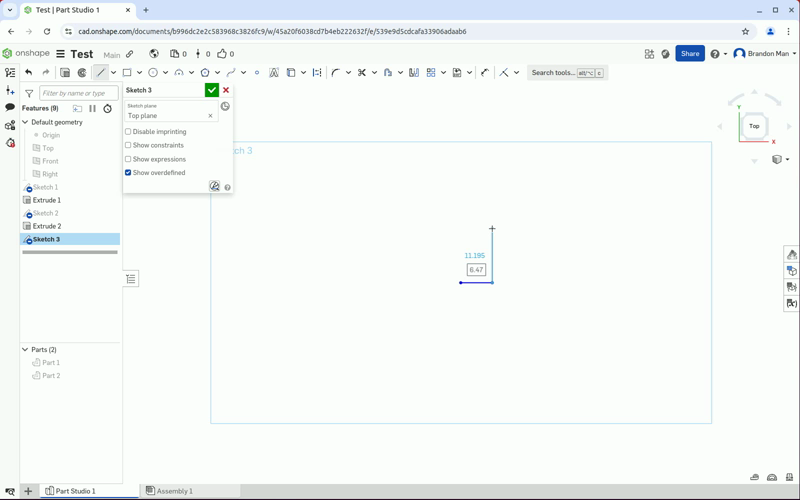
click(492, 228)
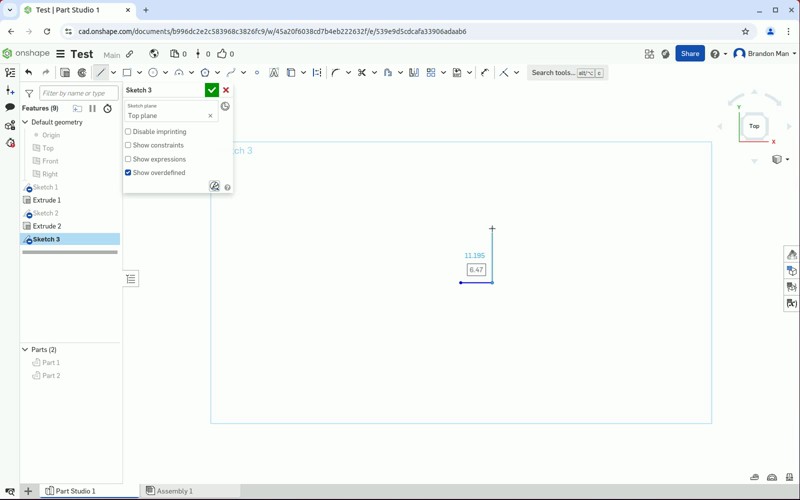
key_up(shift)
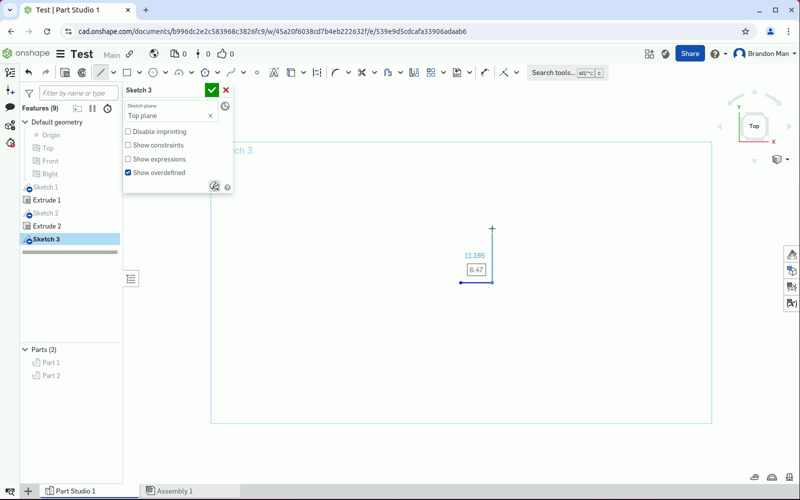
key_down(shift)
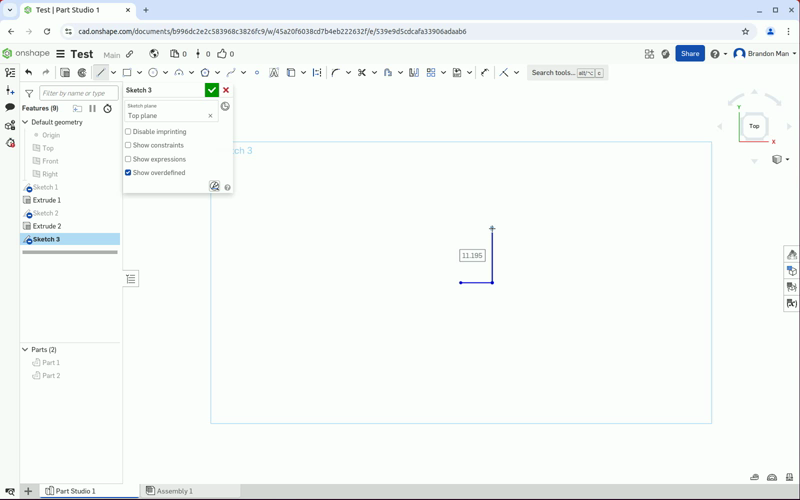
mouse_move(522, 228)
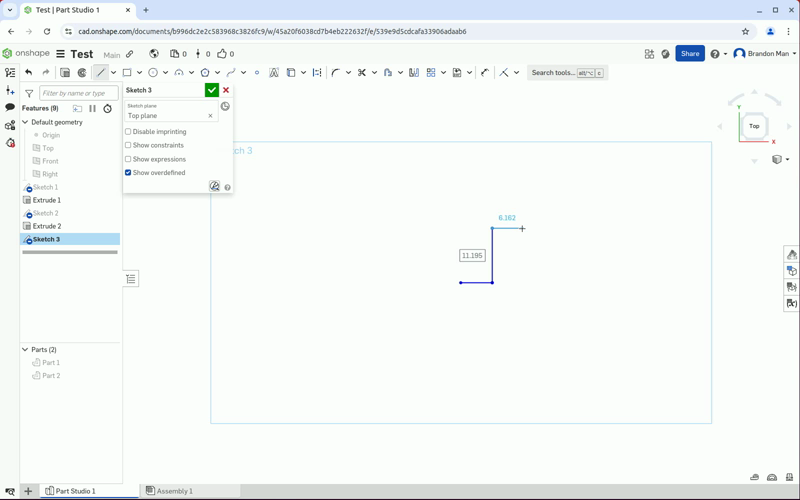
mouse_move(460, 228)
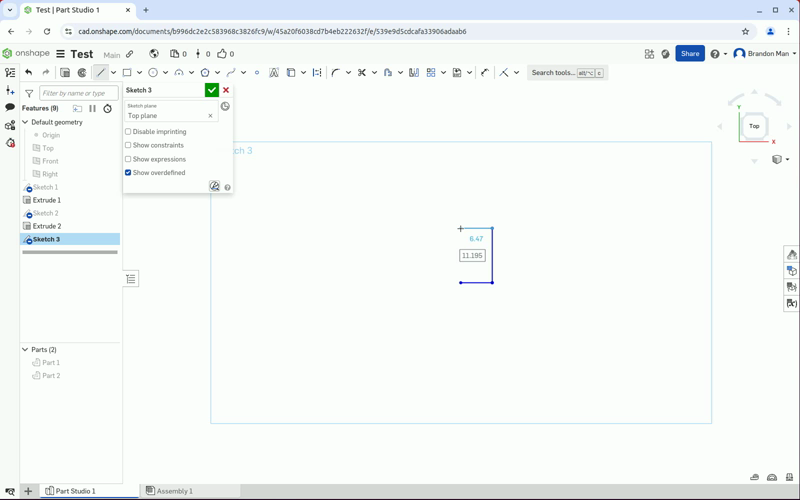
click(460, 228)
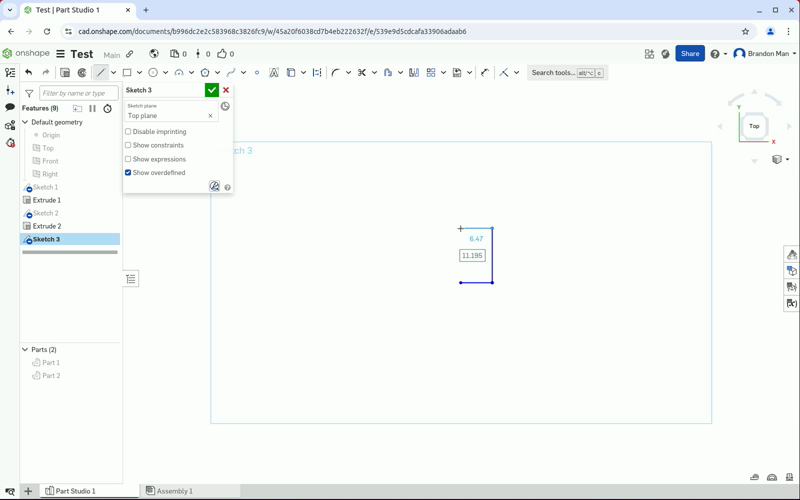
key_up(shift)
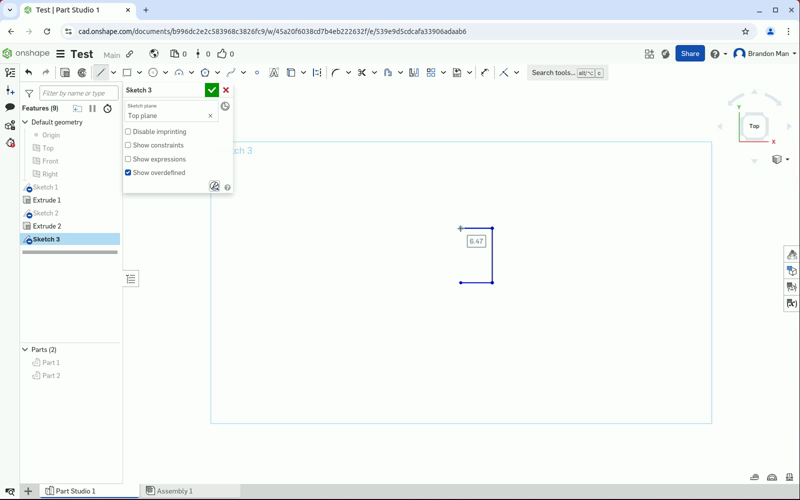
mouse_move(490, 228)
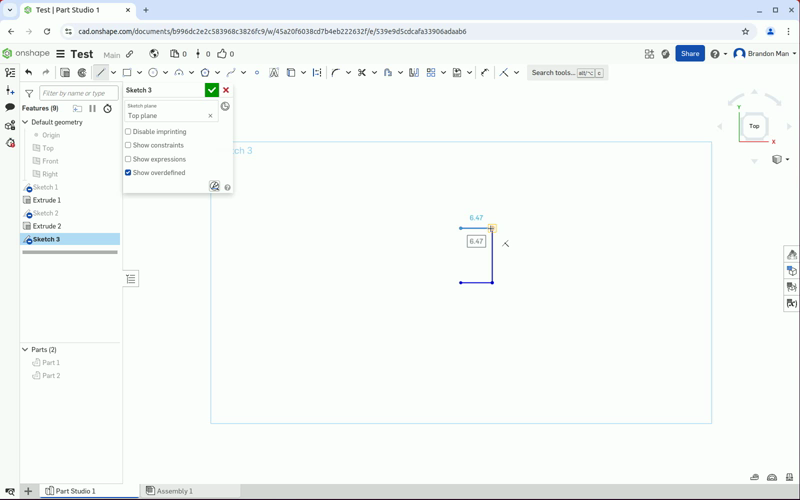
key_down(shift)
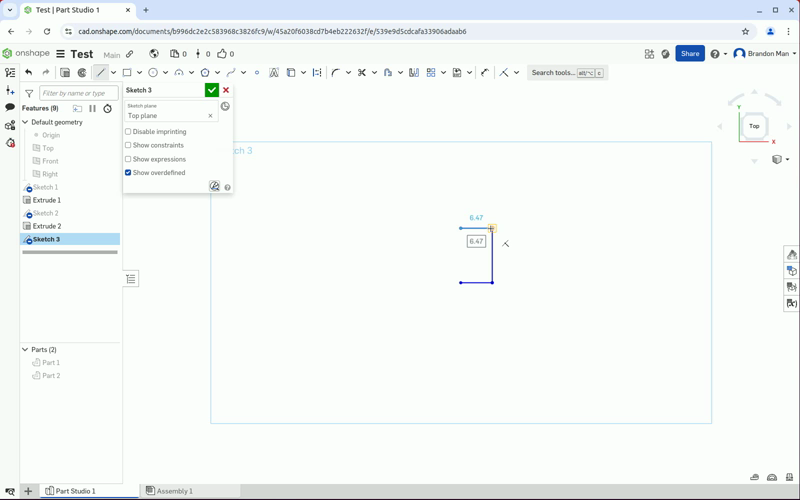
mouse_move(460, 282)
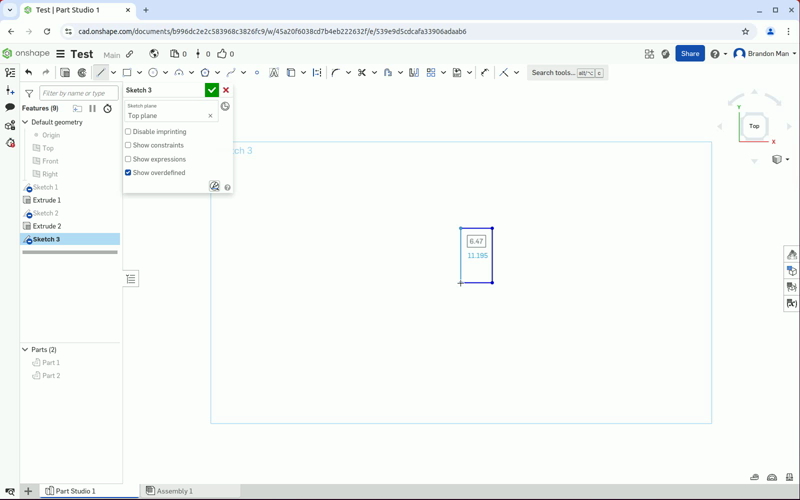
key_up(shift)
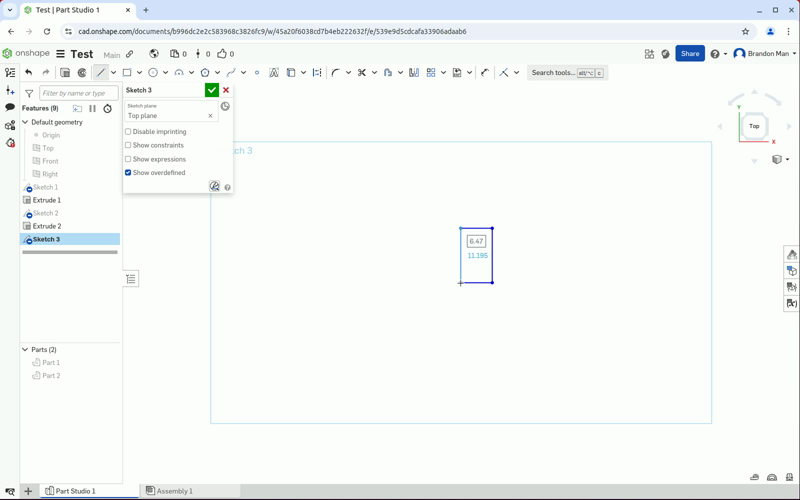
click(460, 282)
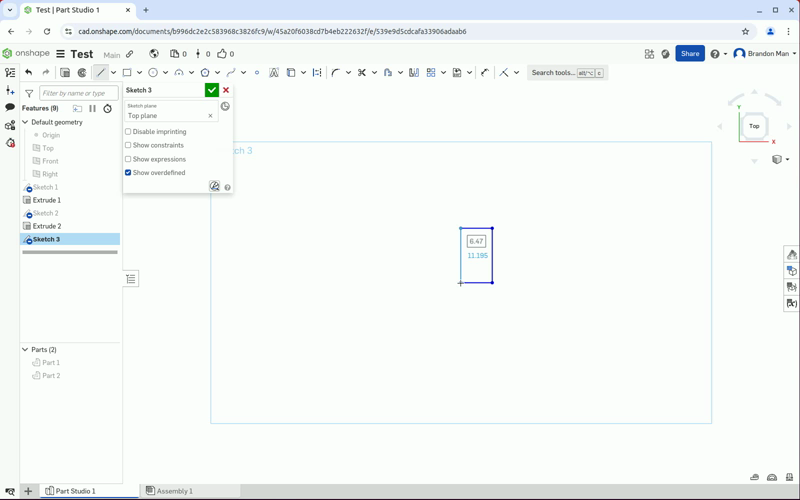
key(esc)
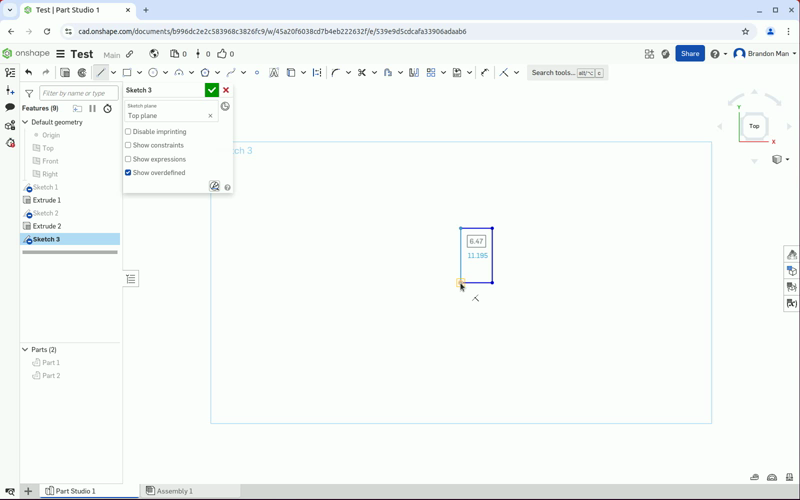
mouse_move(467, 262)
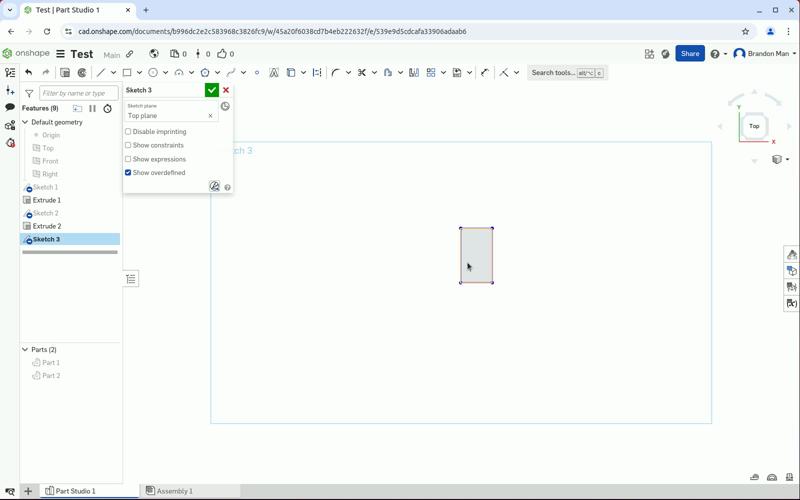
scroll(6)
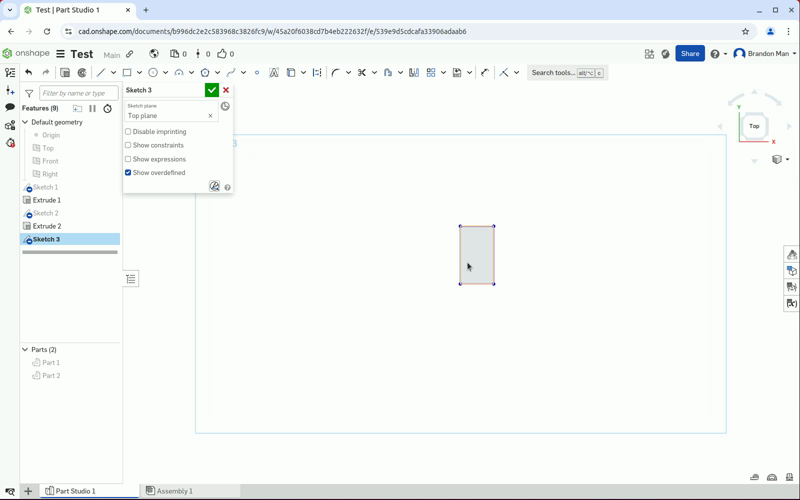
scroll(6)
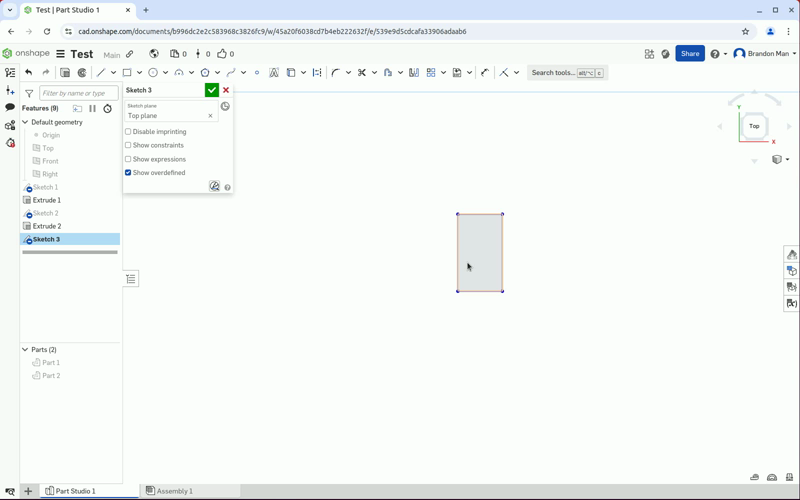
scroll(6)
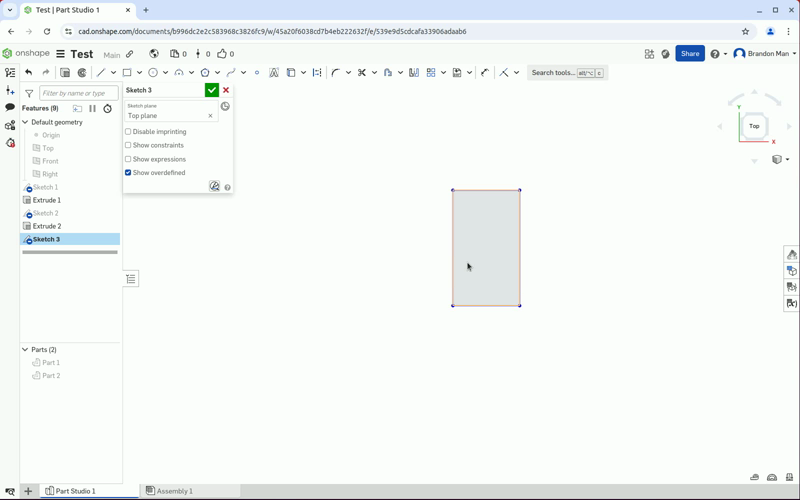
scroll(6)
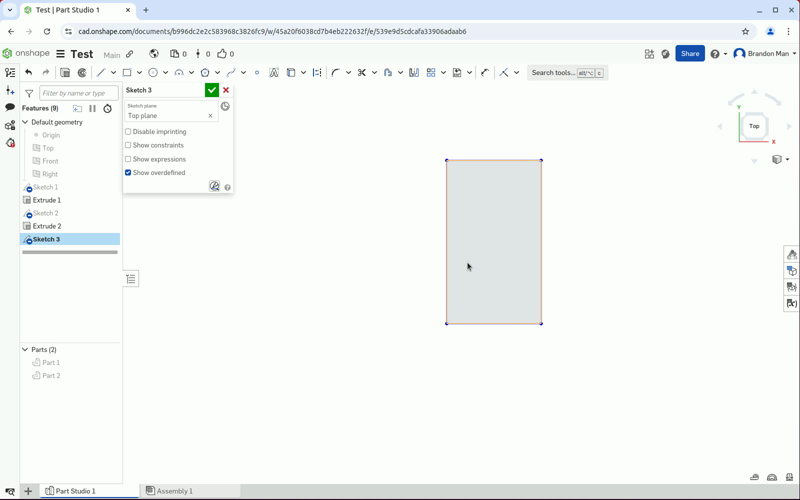
scroll(6)
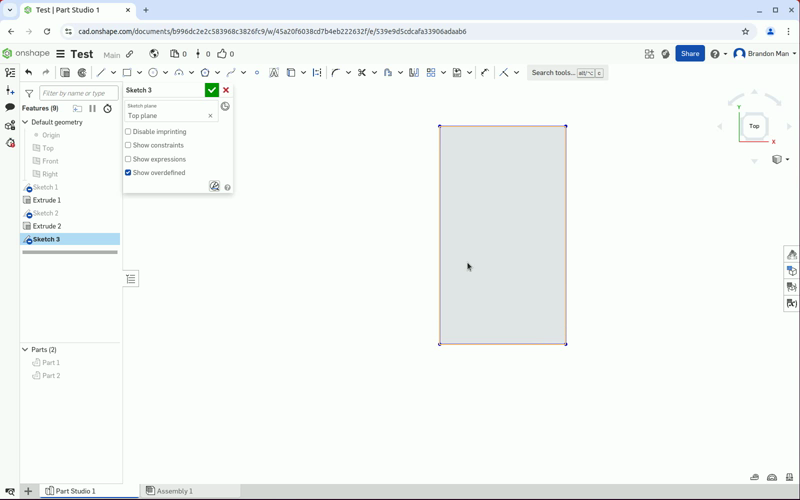
scroll(6)
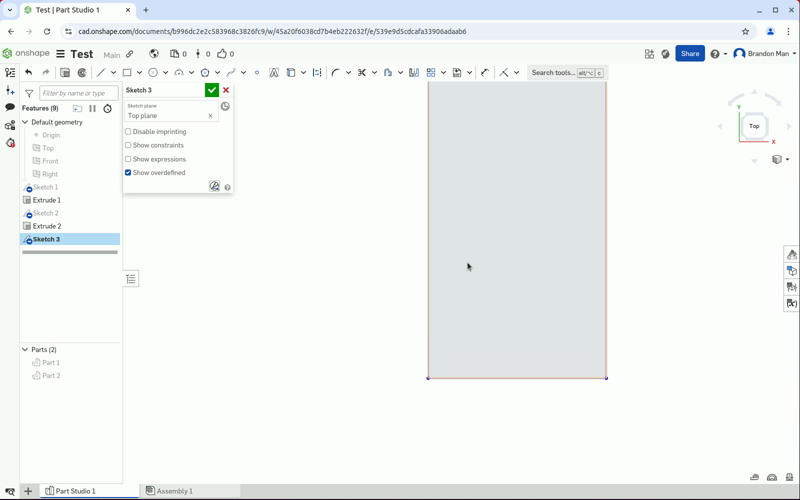
scroll(6)
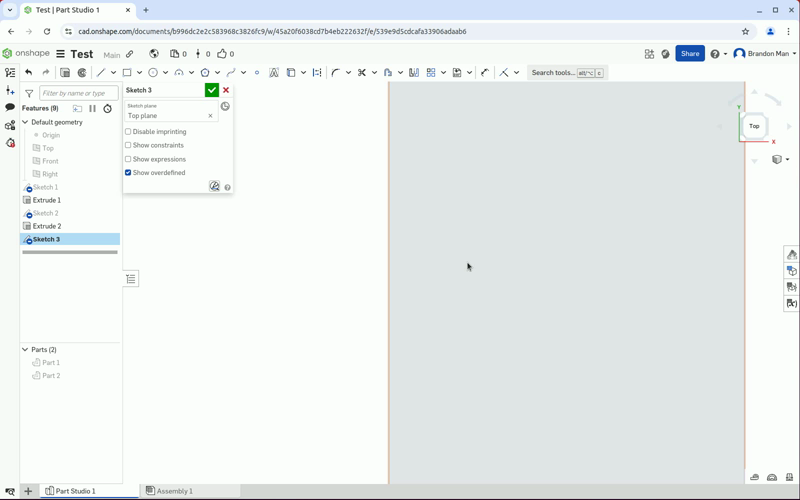
click(467, 262)
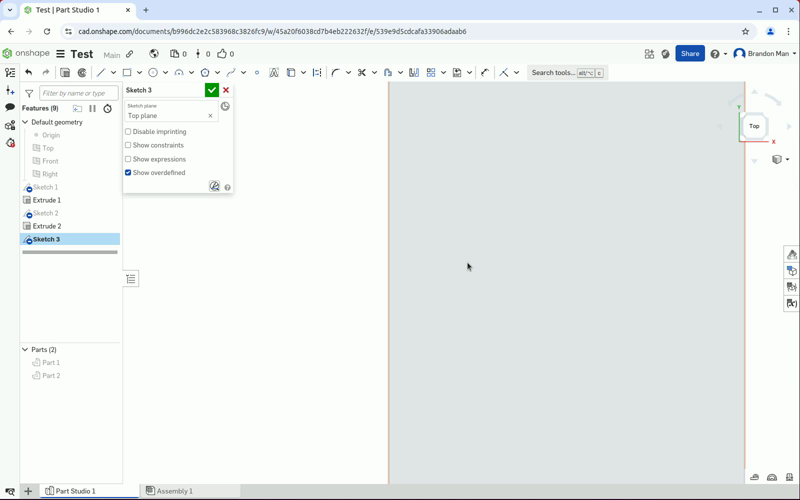
scroll(-6)
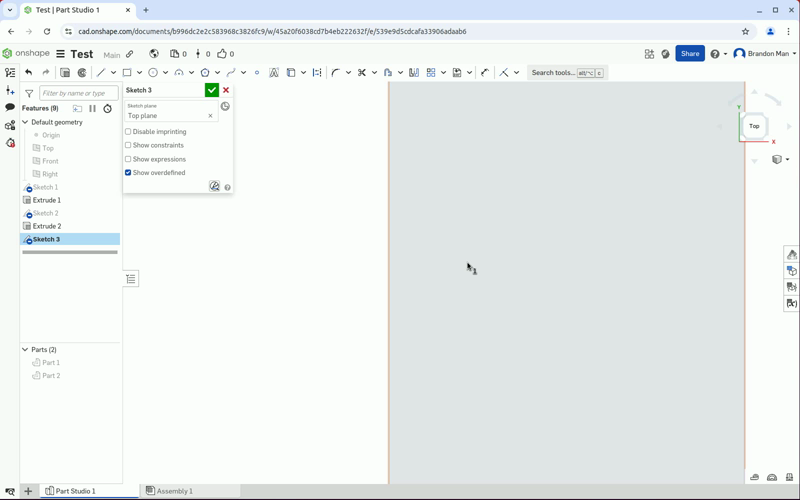
scroll(-6)
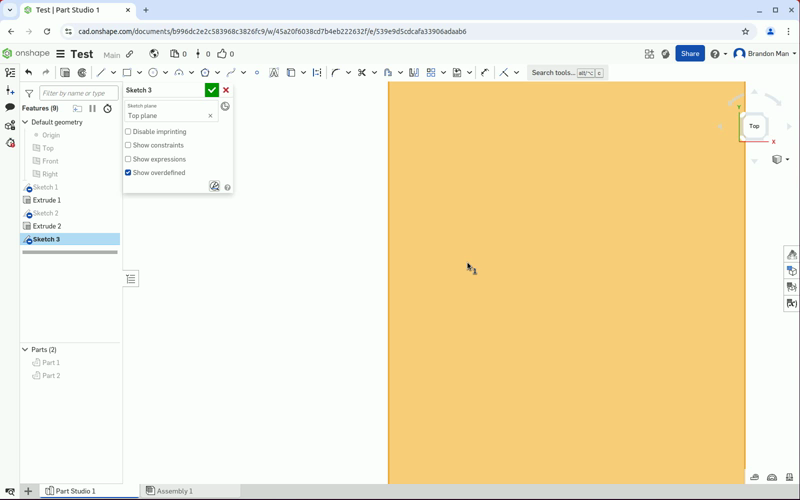
scroll(-6)
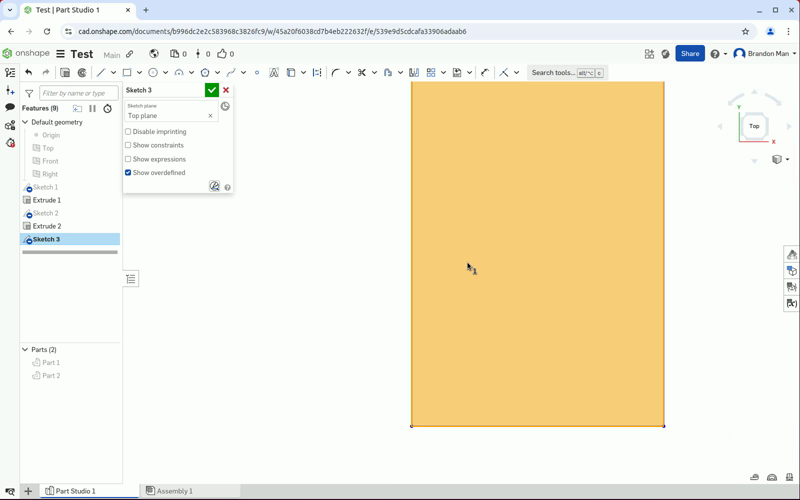
scroll(-6)
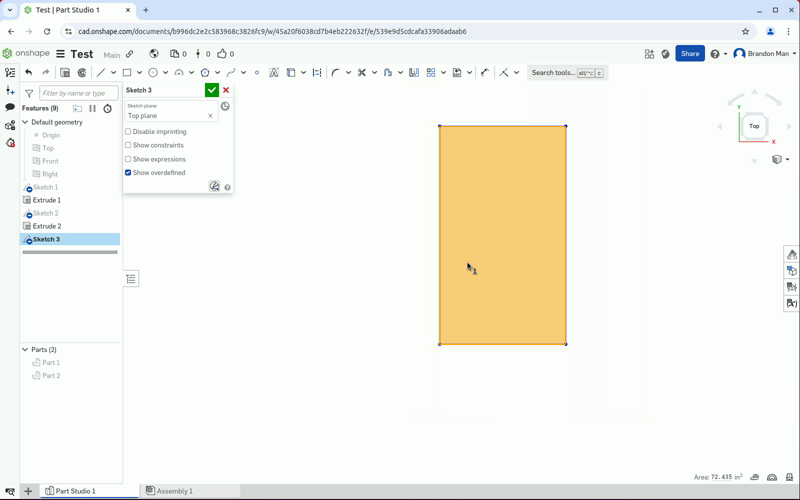
scroll(-6)
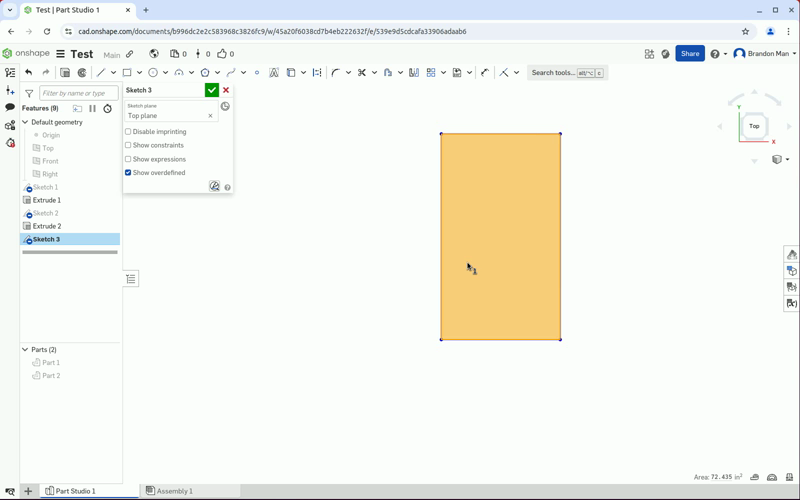
scroll(-6)
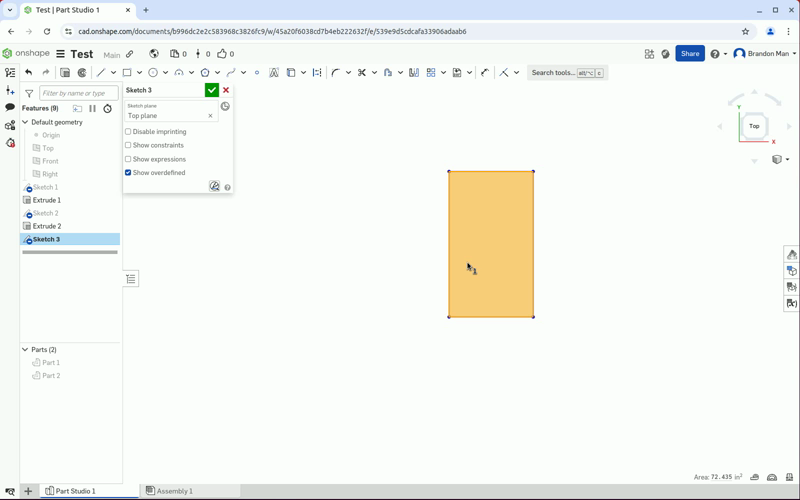
scroll(-6)
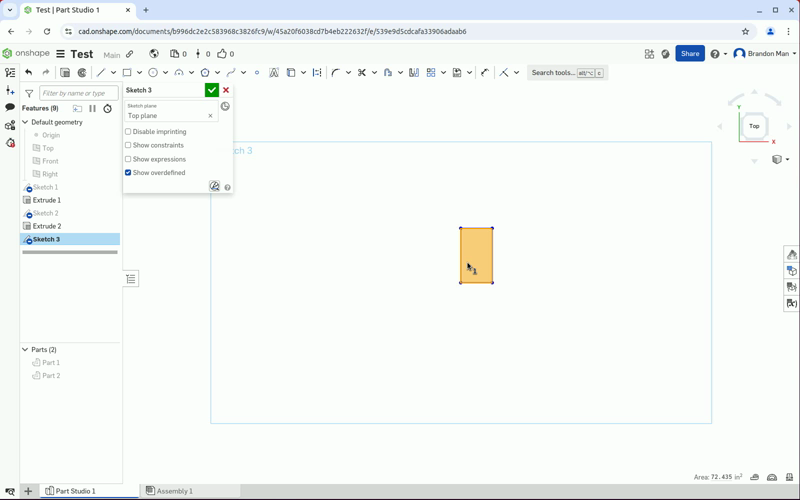
mouse_move(73, 352)
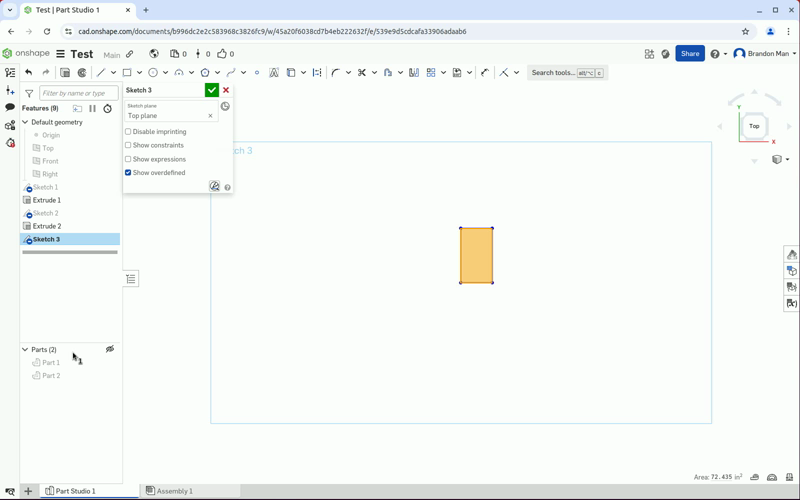
key(shift+y)
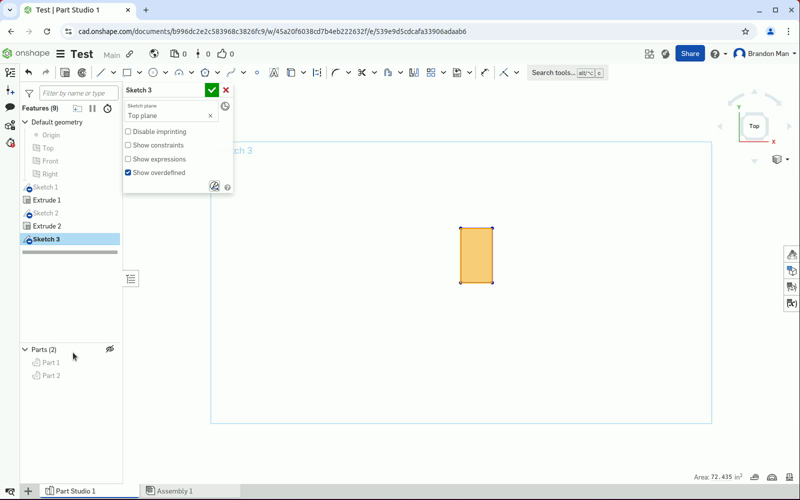
key(shift+e)
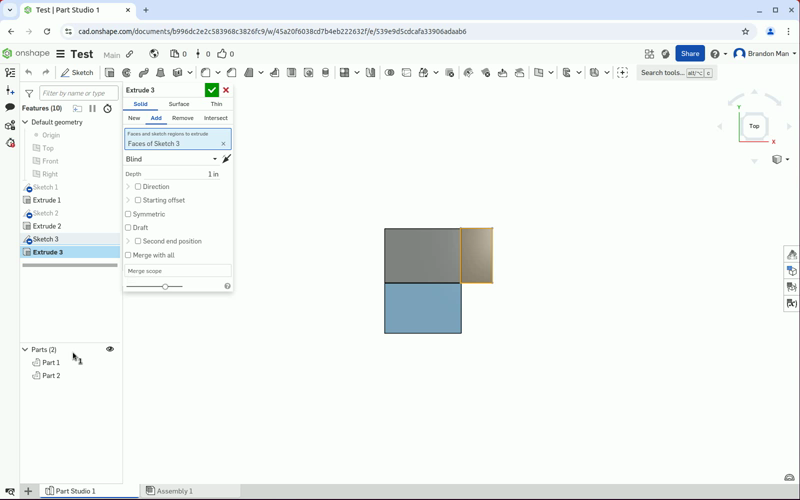
mouse_move(143, 106)
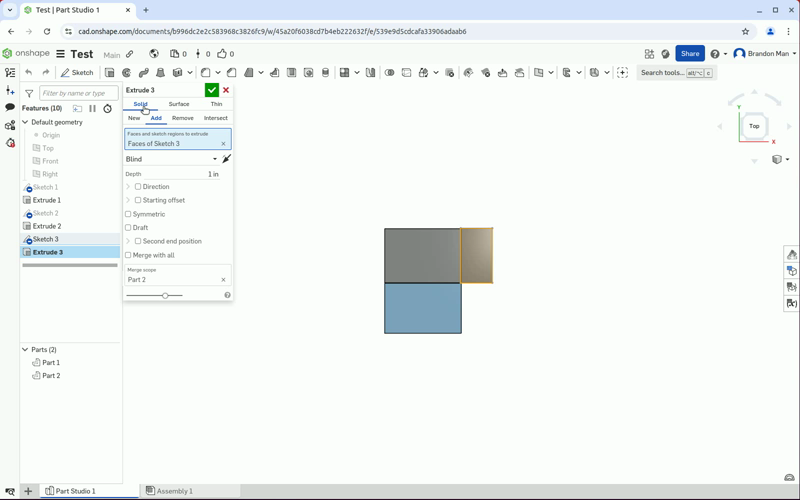
click(143, 106)
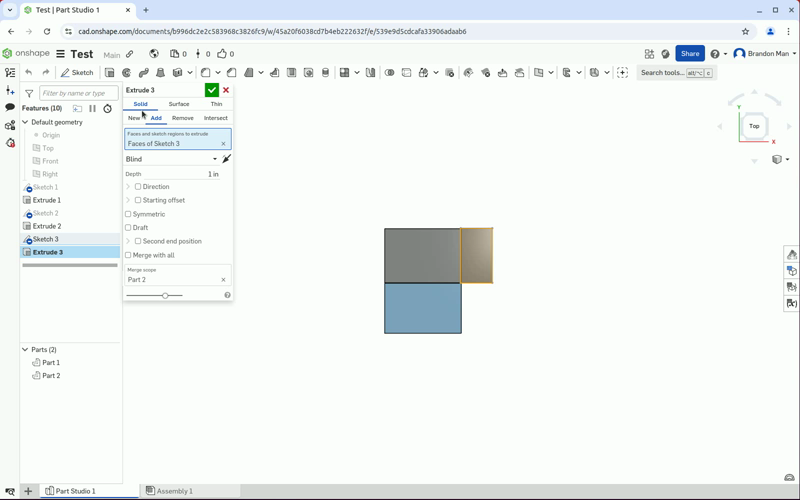
mouse_move(137, 120)
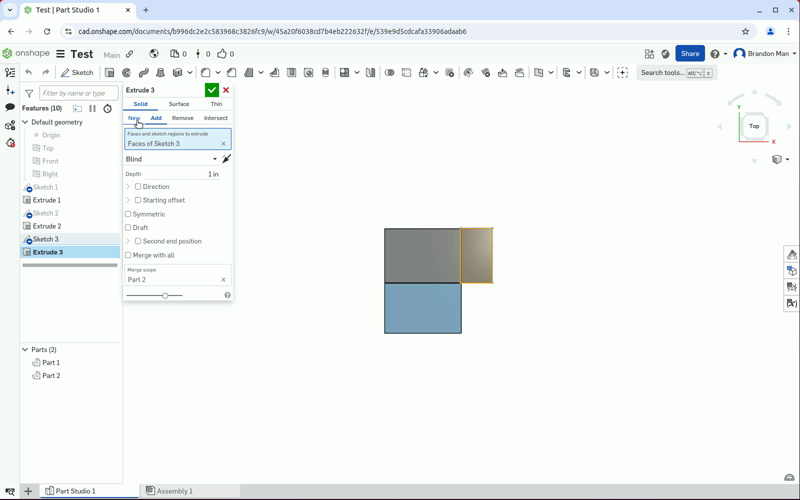
click(137, 120)
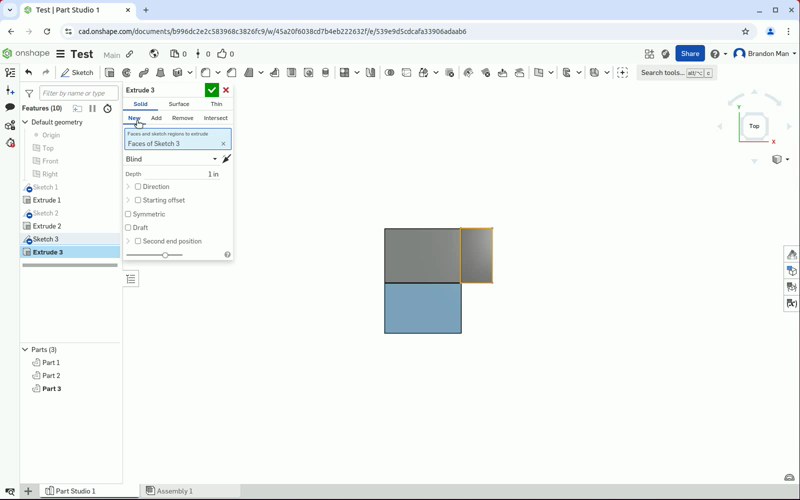
key(tab, 4)
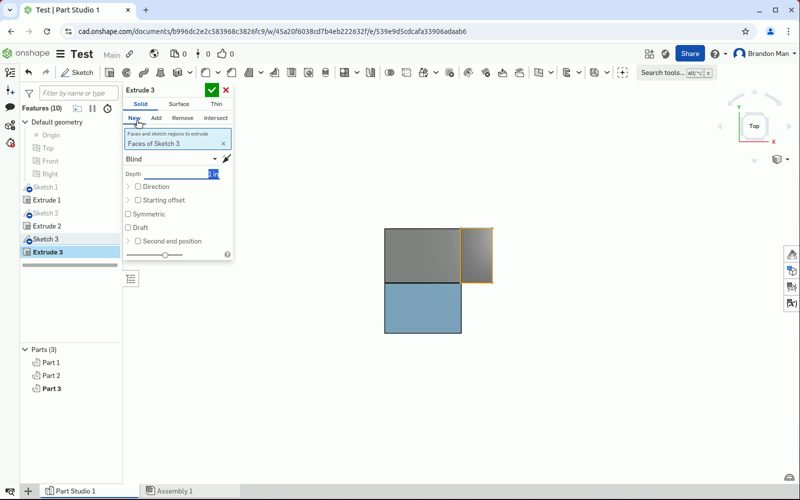
text(-1.444)
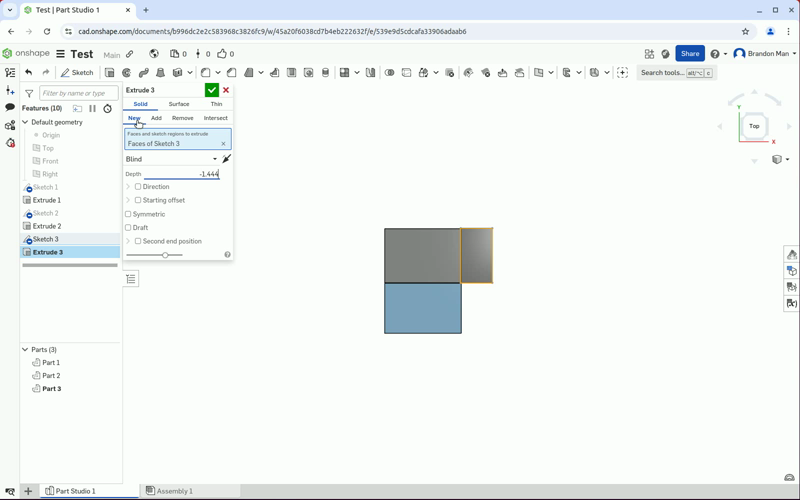
key(enter)
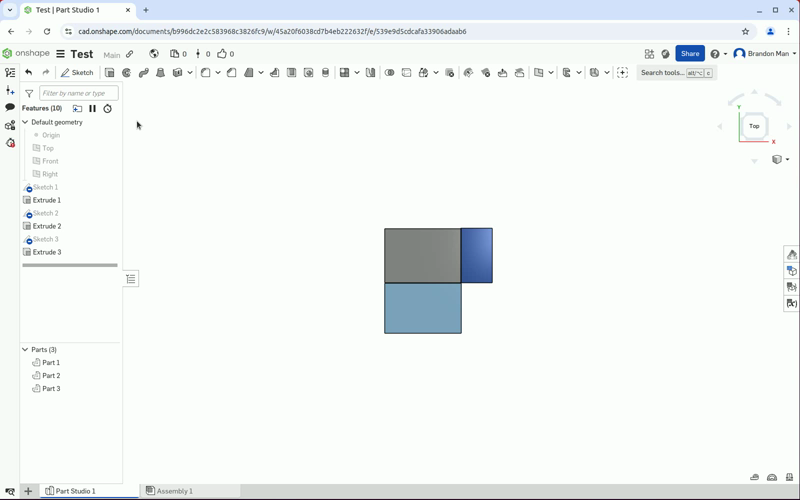
key(shift+h)
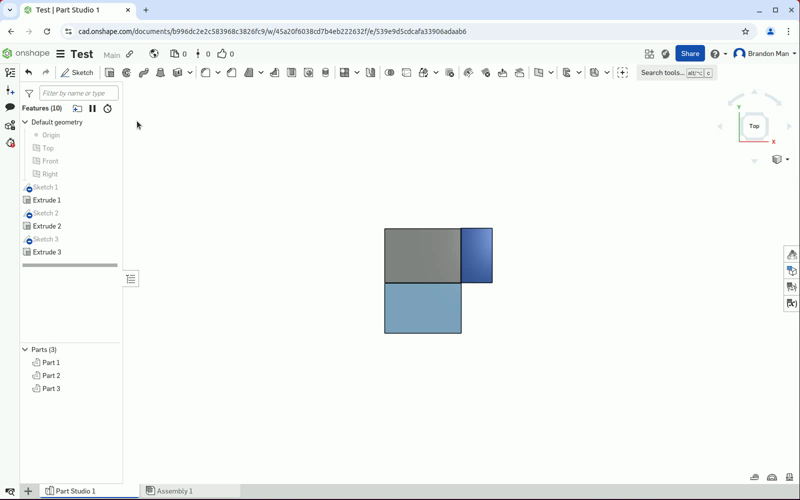
key(shift+h)
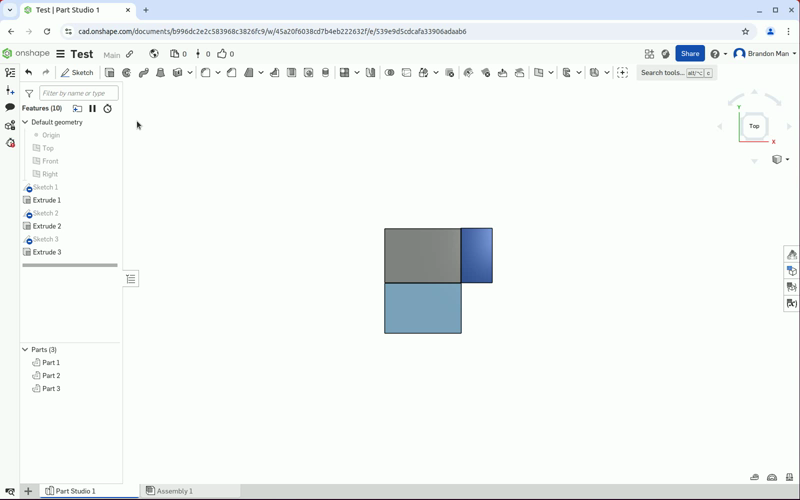
mouse_move(73, 189)
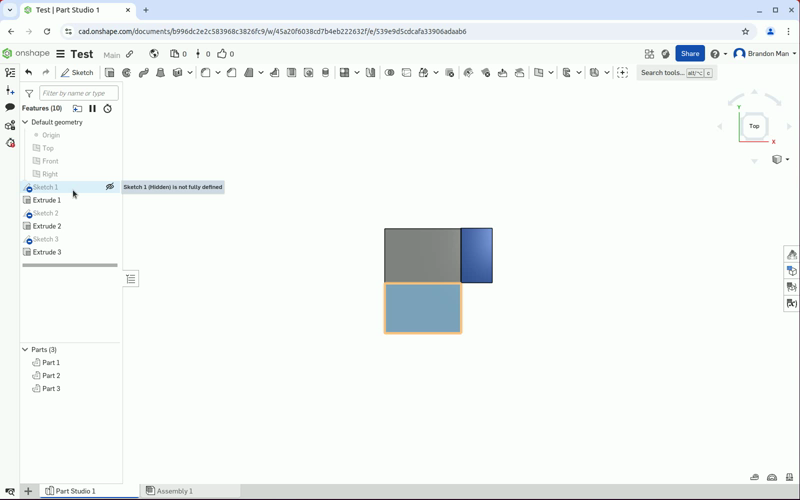
click(73, 189)
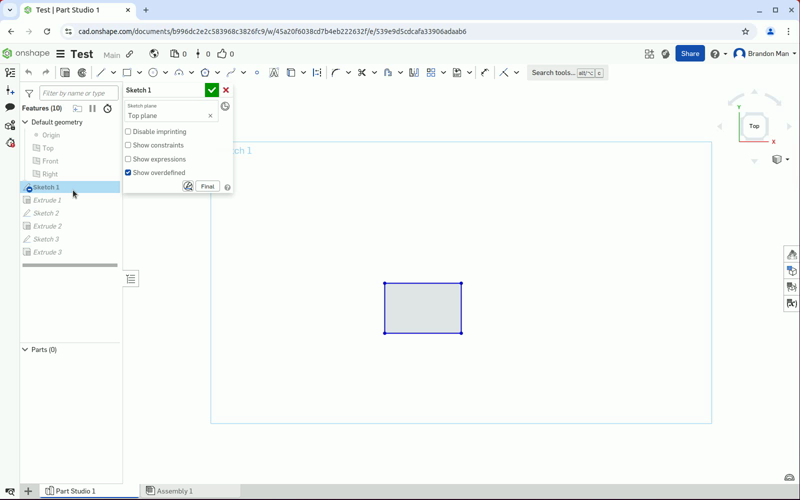
mouse_move(229, 92)
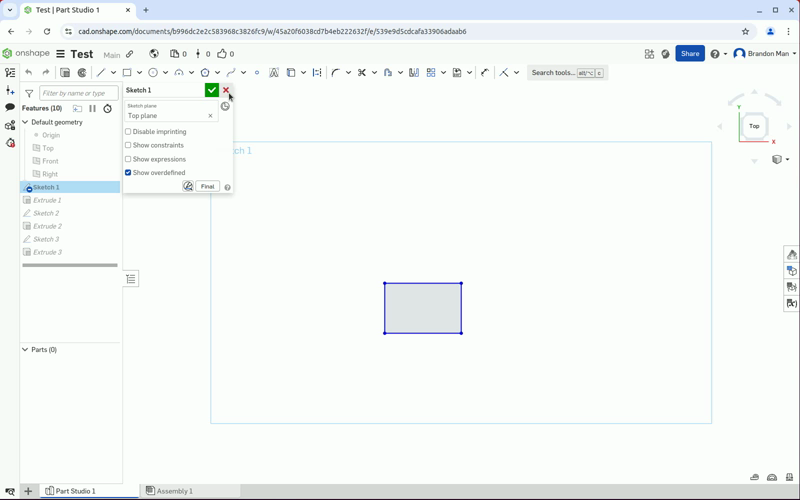
click(229, 92)
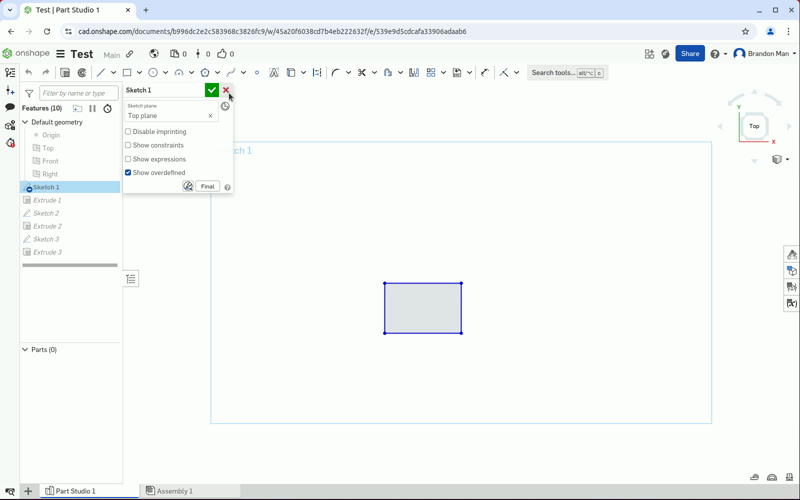
key(shift+s)
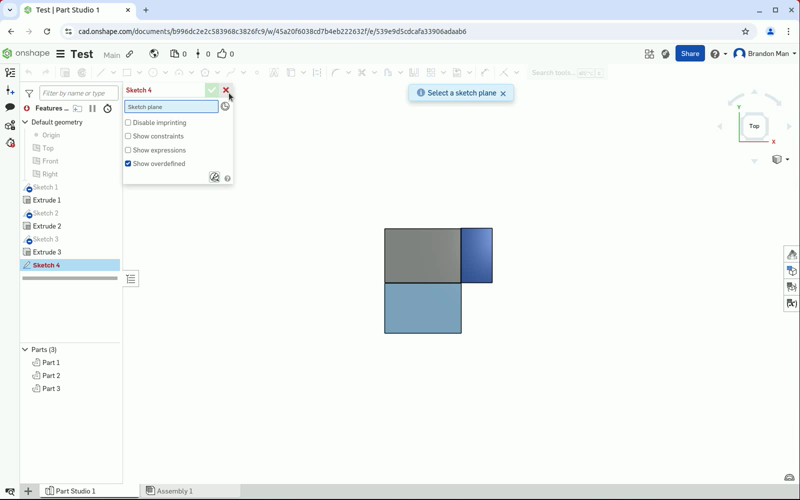
mouse_move(73, 150)
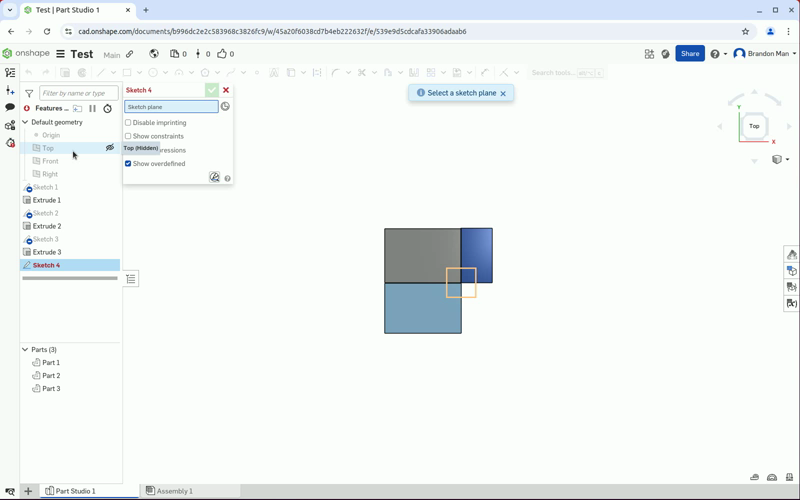
click(73, 150)
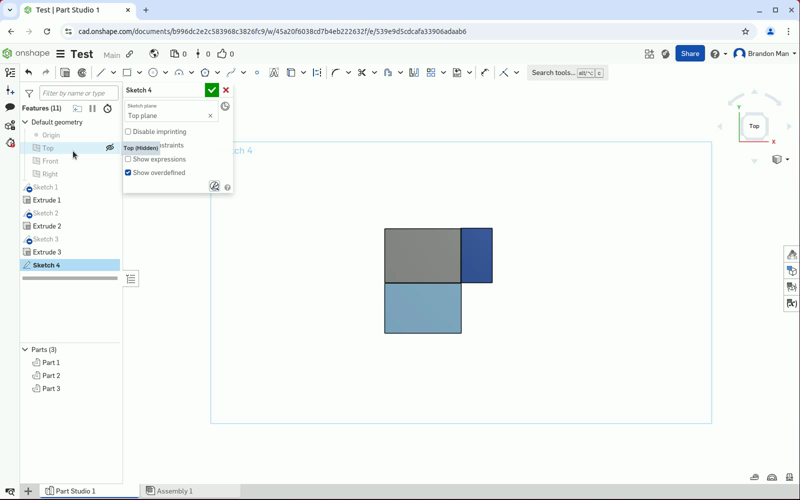
mouse_move(73, 352)
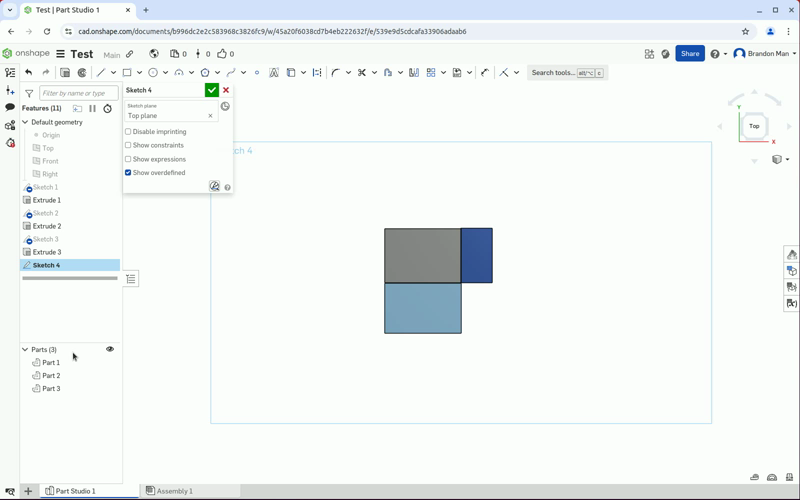
key(y)
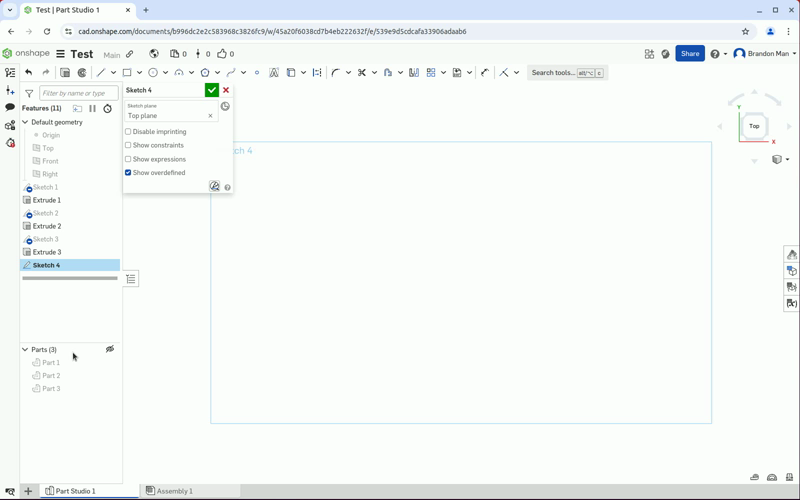
key(l)
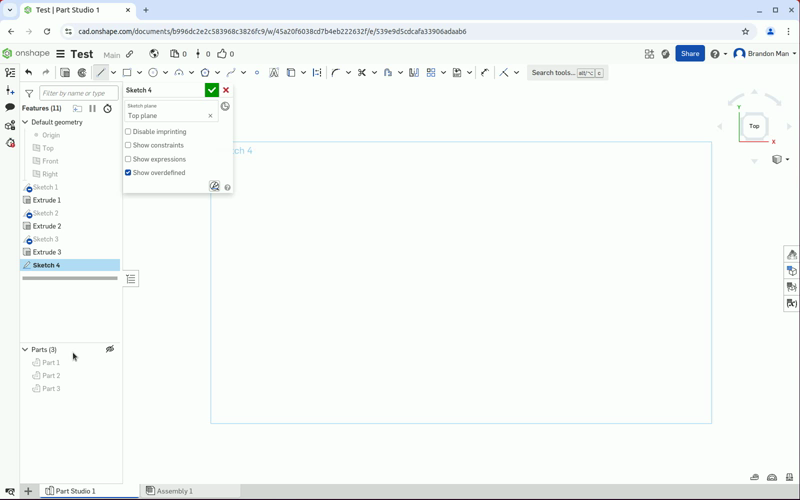
key_down(shift)
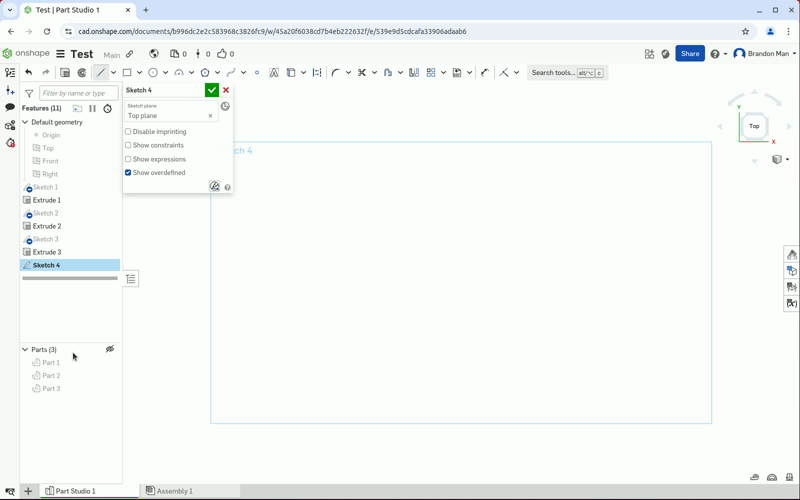
mouse_move(460, 333)
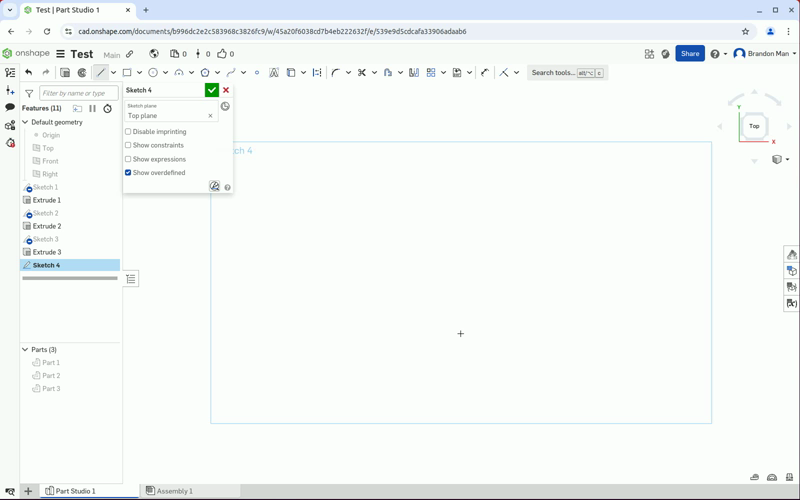
click(460, 333)
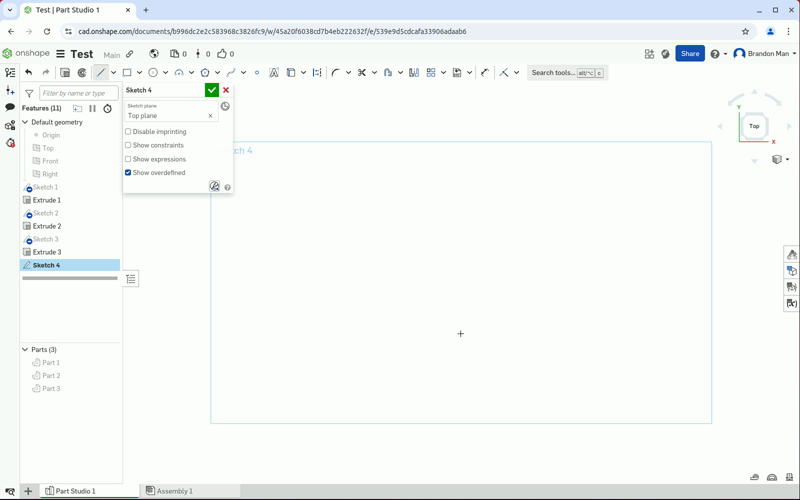
key_up(shift)
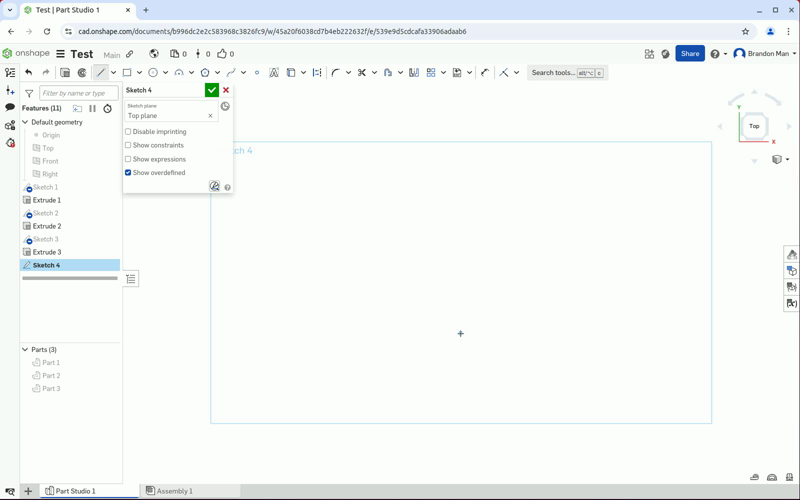
key_down(shift)
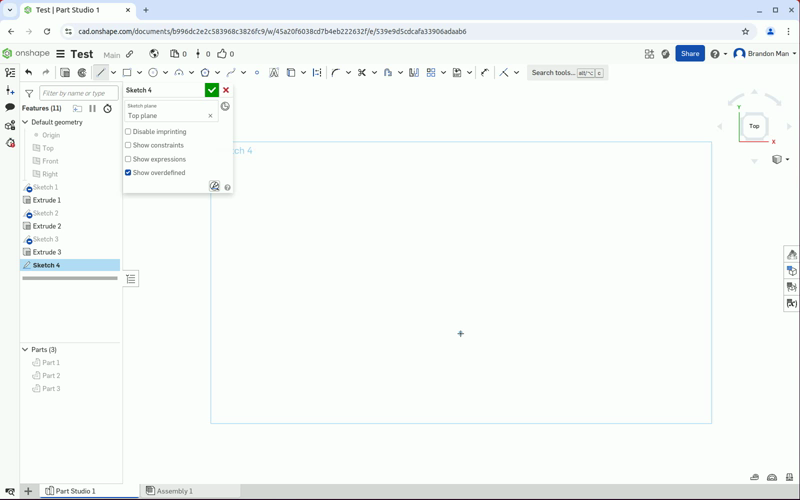
mouse_move(490, 333)
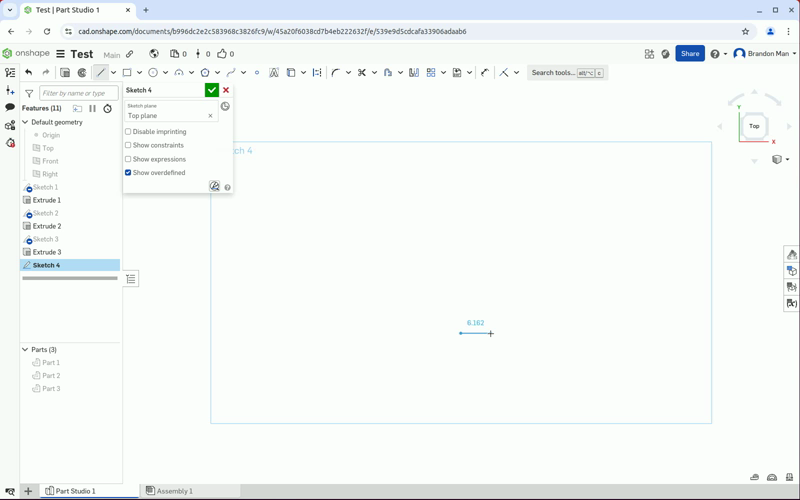
mouse_move(492, 333)
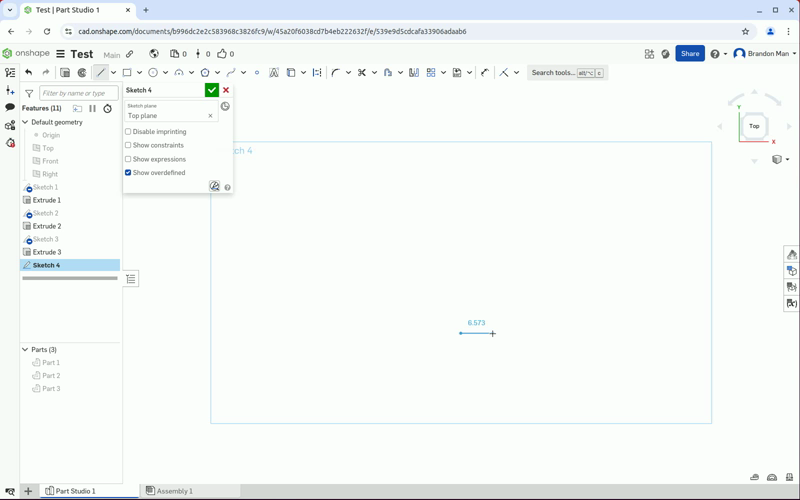
click(492, 333)
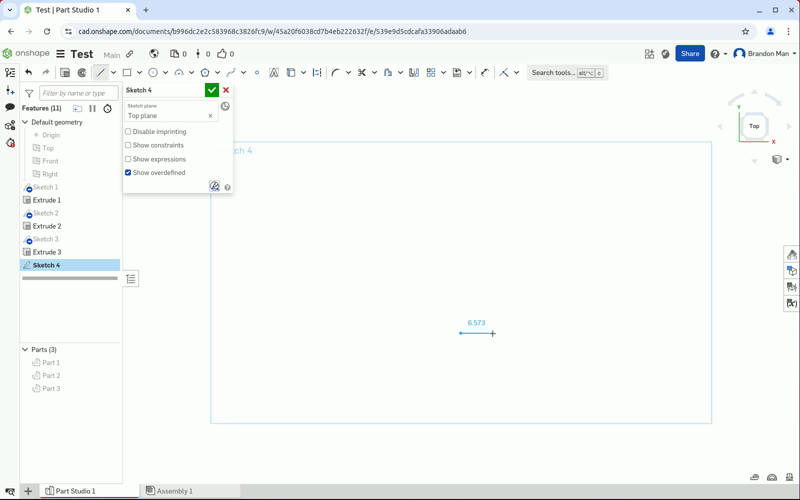
key_up(shift)
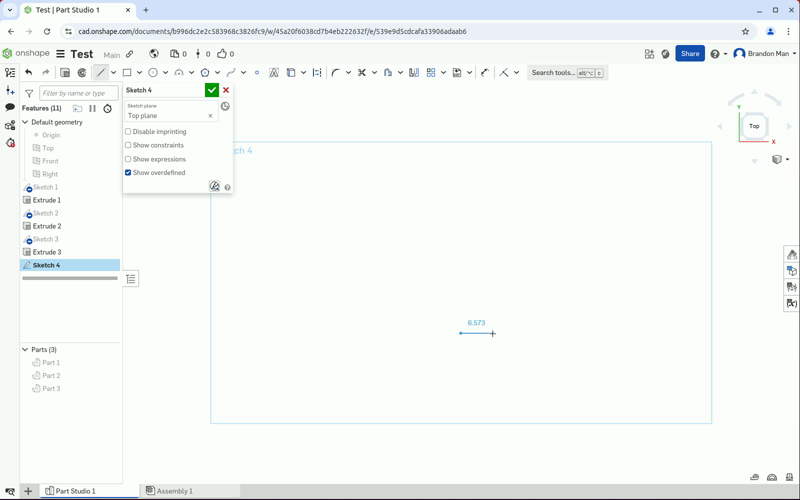
key_down(shift)
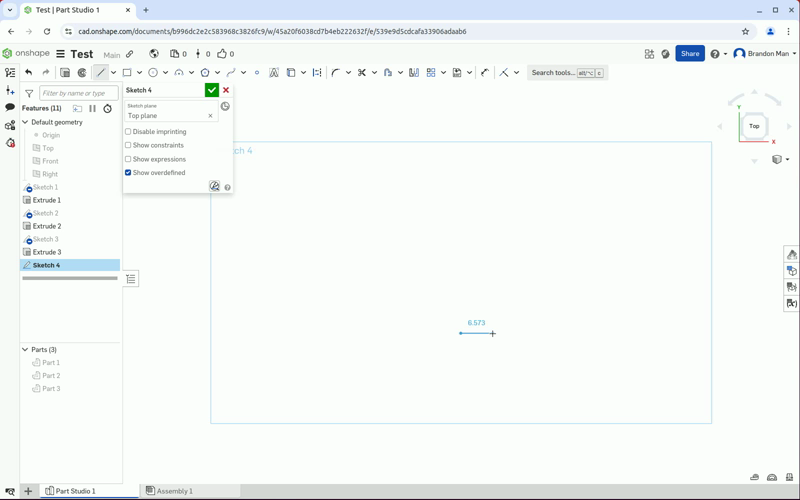
mouse_move(522, 333)
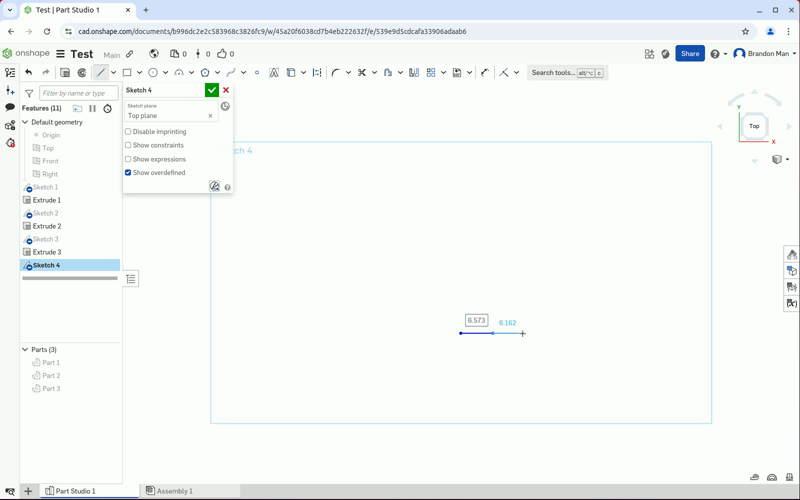
mouse_move(492, 282)
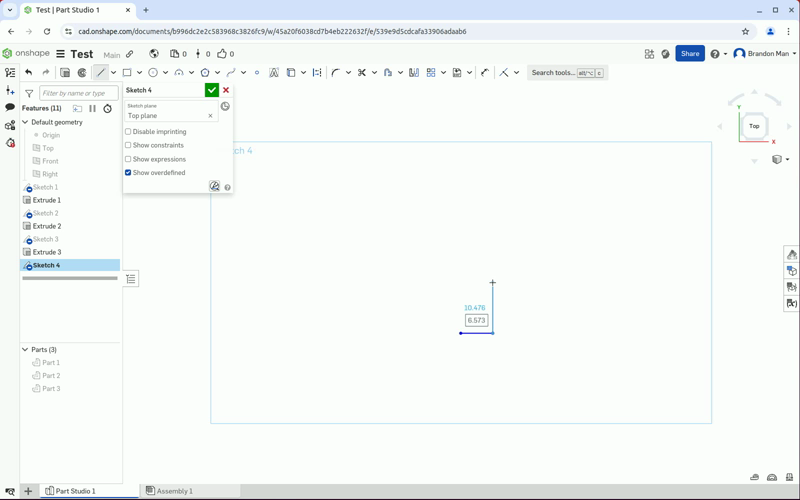
click(492, 282)
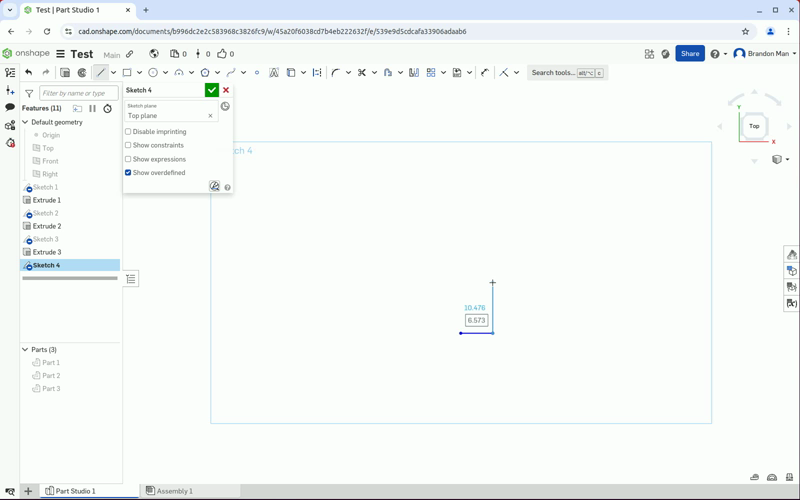
key_up(shift)
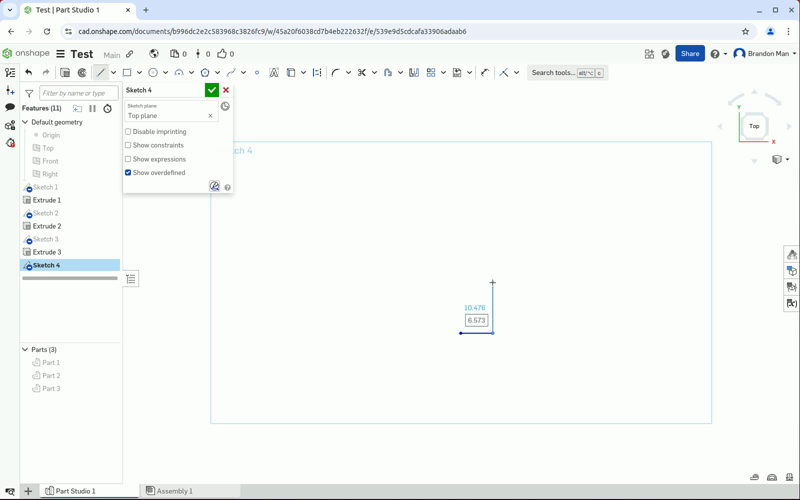
key_down(shift)
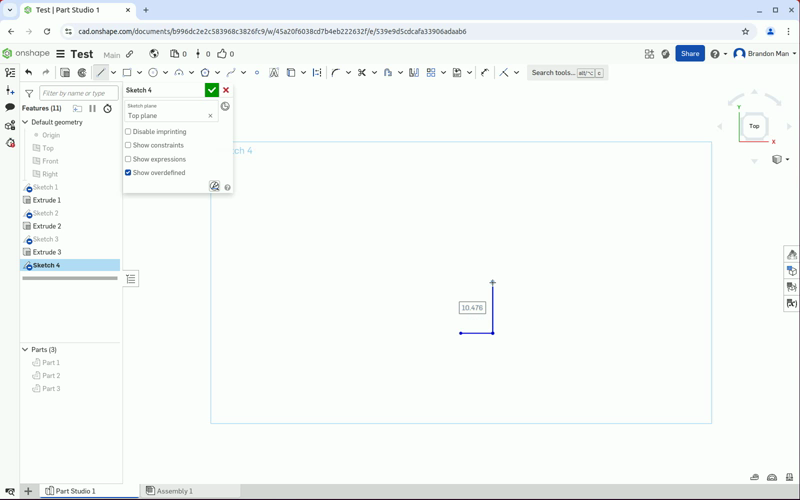
mouse_move(522, 282)
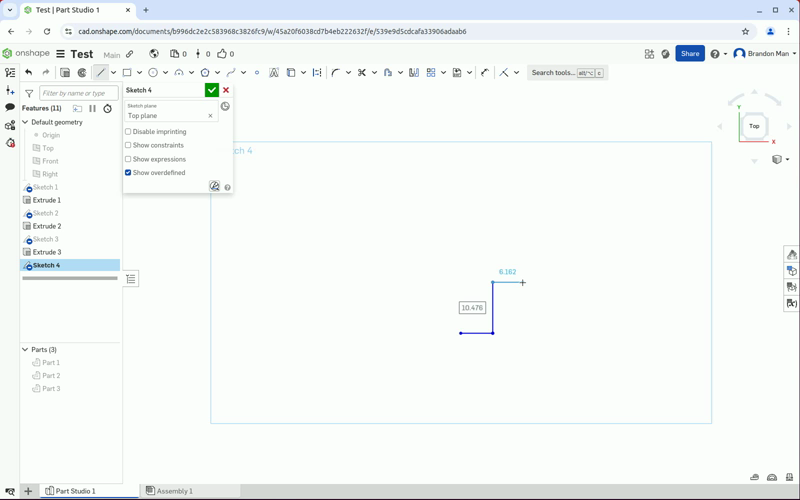
mouse_move(460, 282)
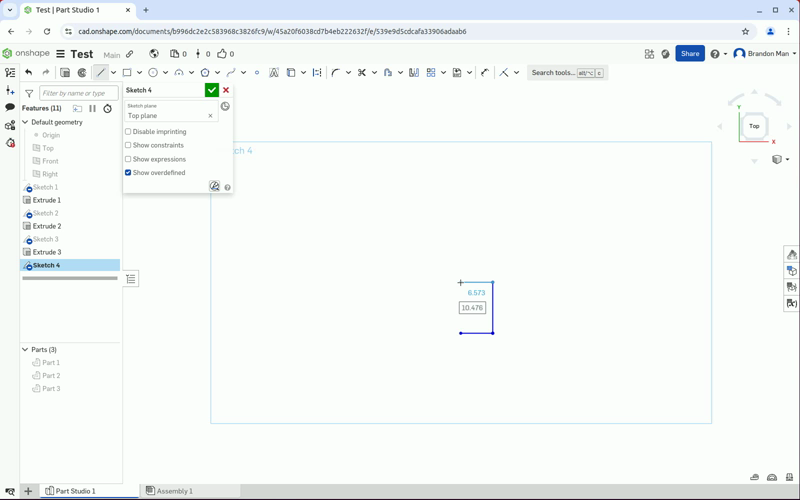
click(460, 282)
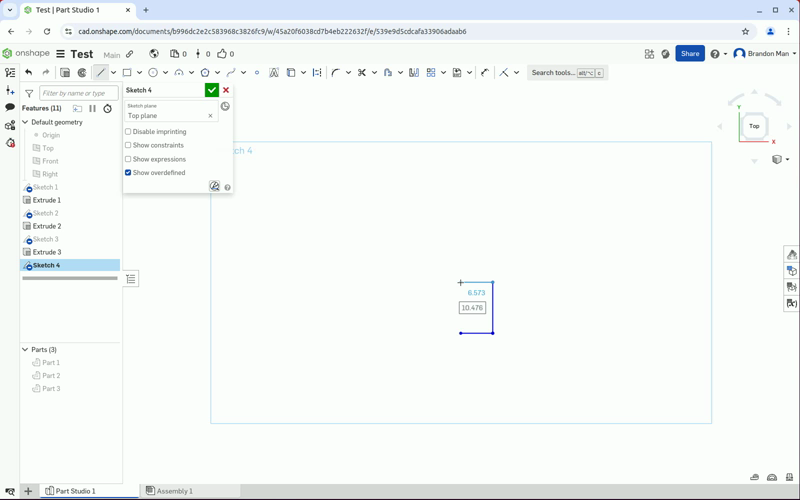
key_up(shift)
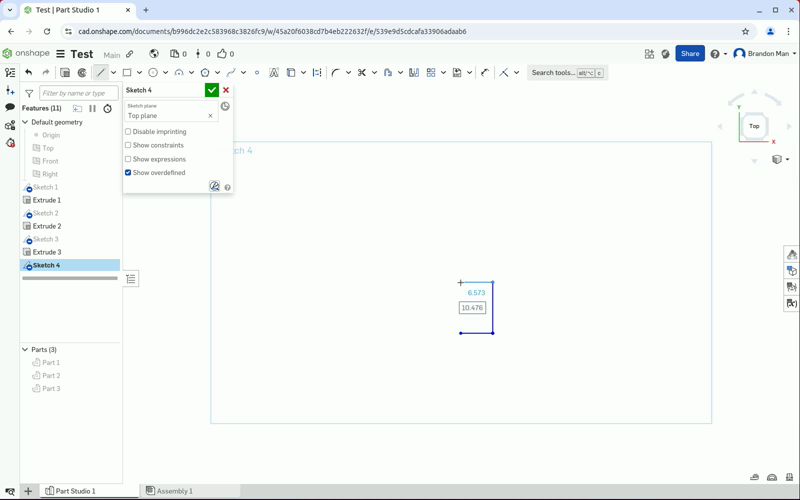
mouse_move(490, 282)
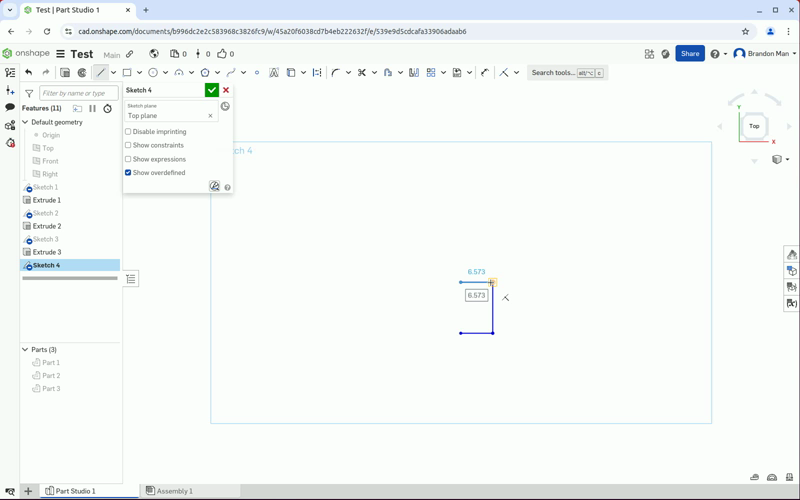
key_down(shift)
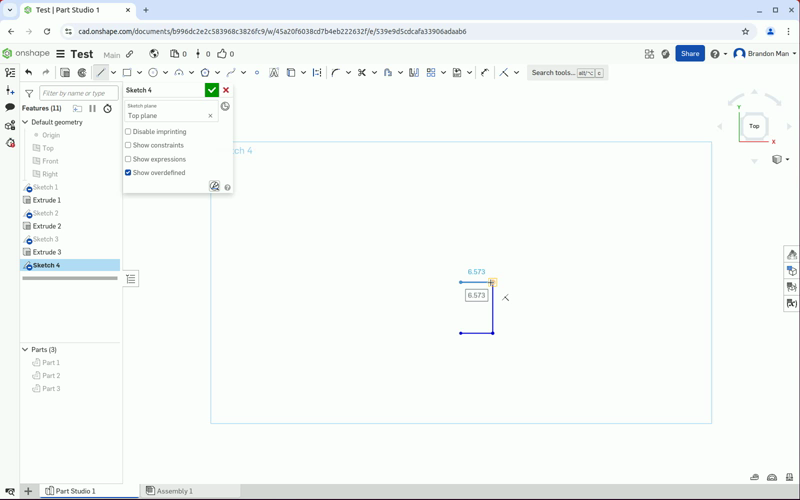
mouse_move(460, 333)
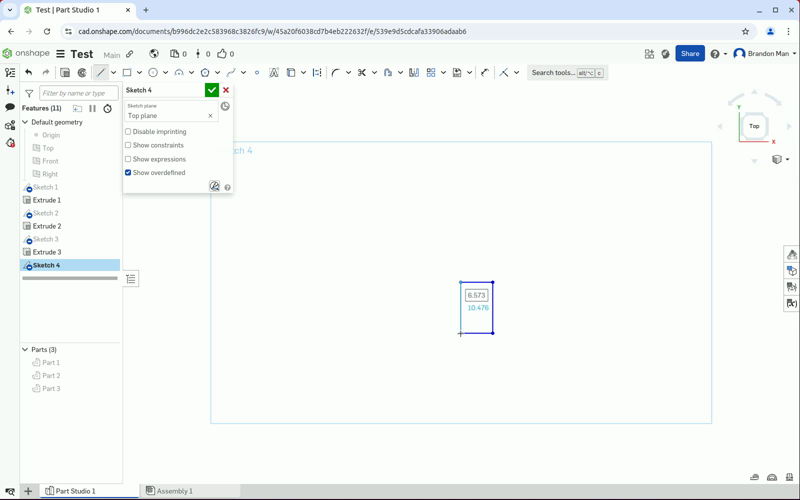
key_up(shift)
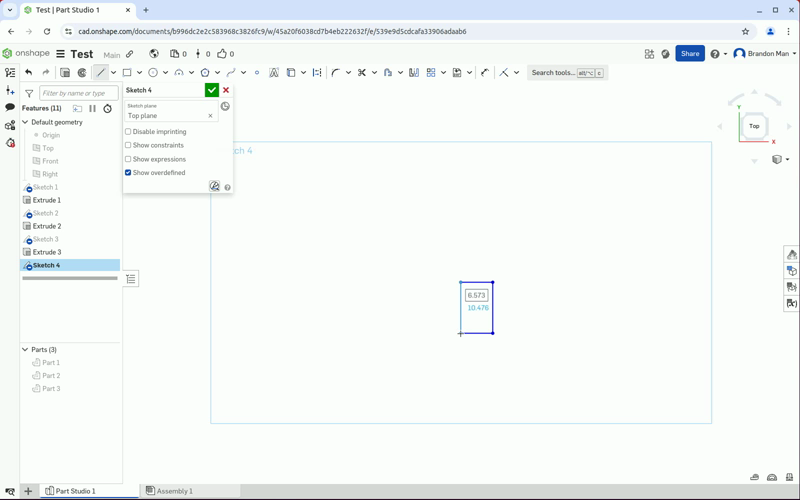
click(460, 333)
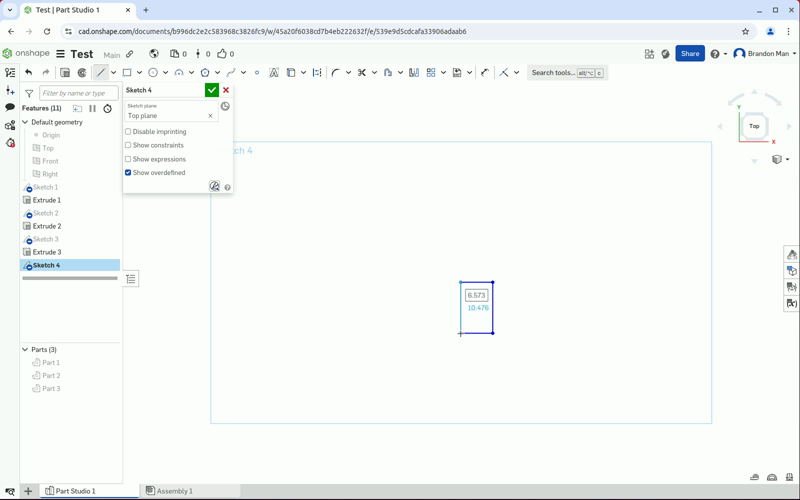
key(esc)
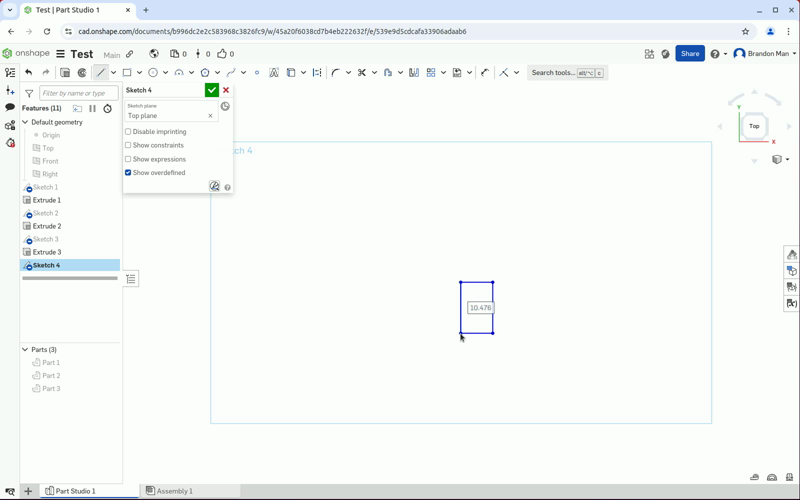
mouse_move(486, 315)
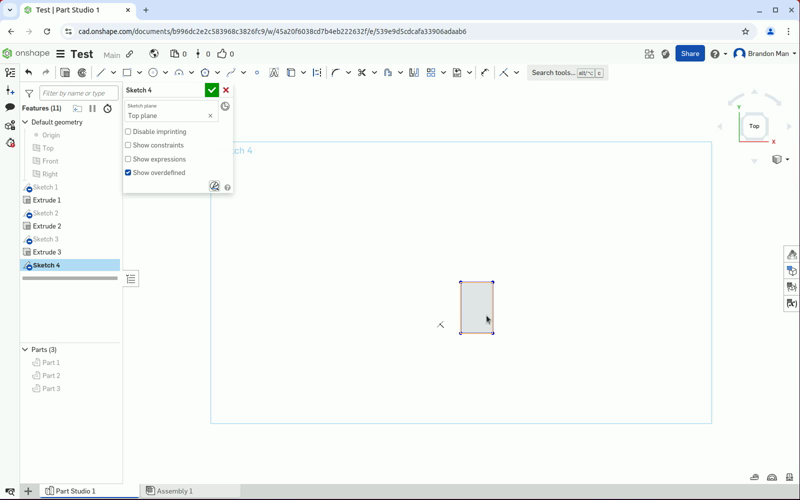
scroll(6)
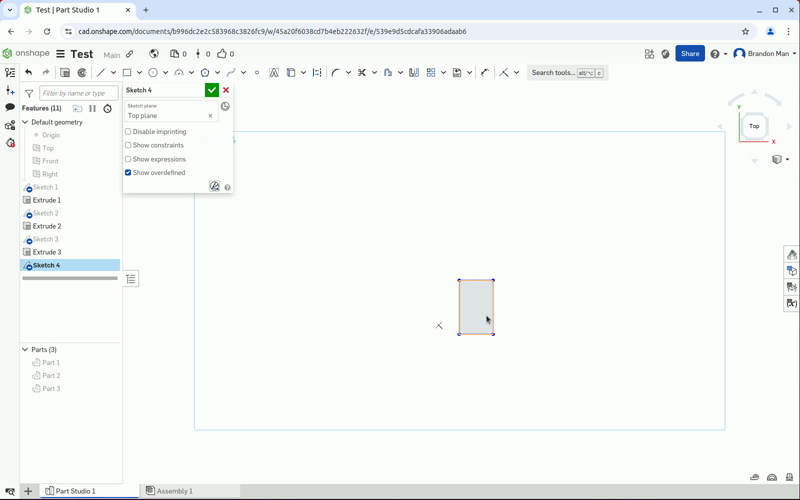
scroll(6)
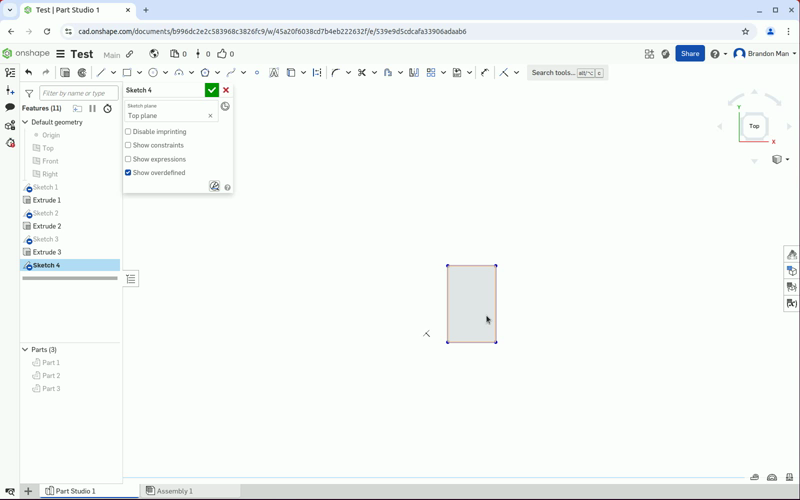
scroll(6)
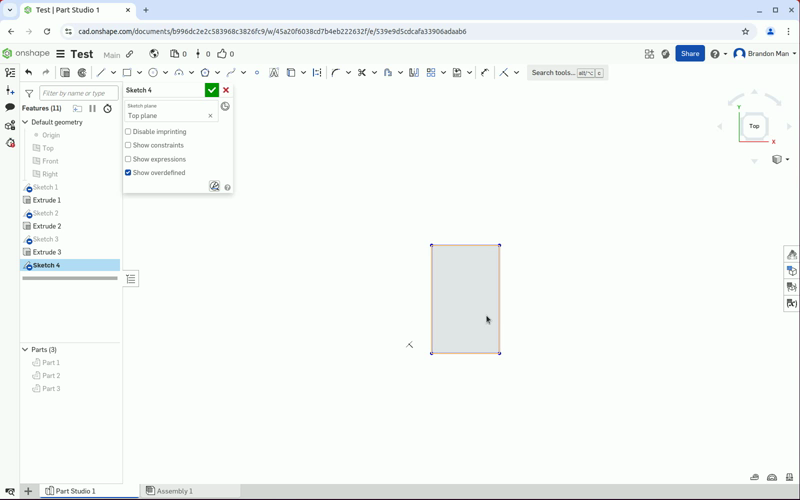
scroll(6)
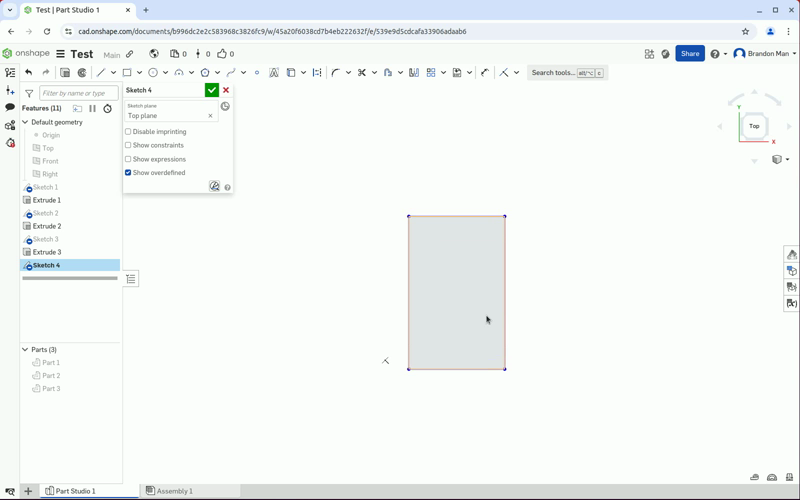
scroll(6)
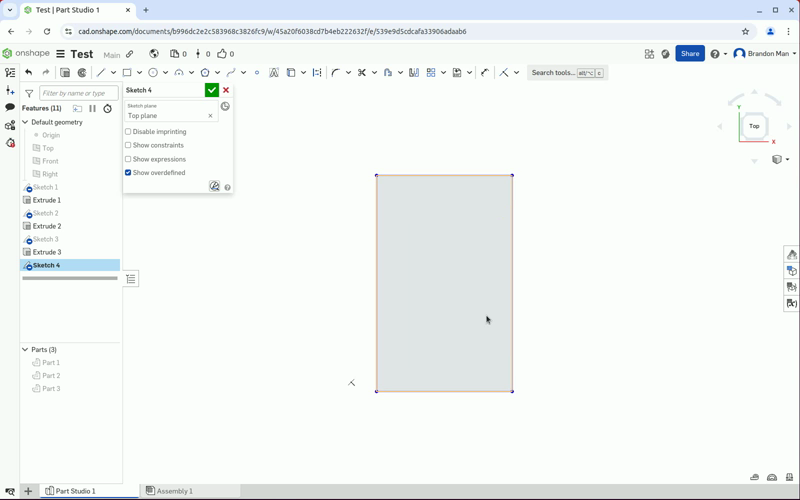
scroll(6)
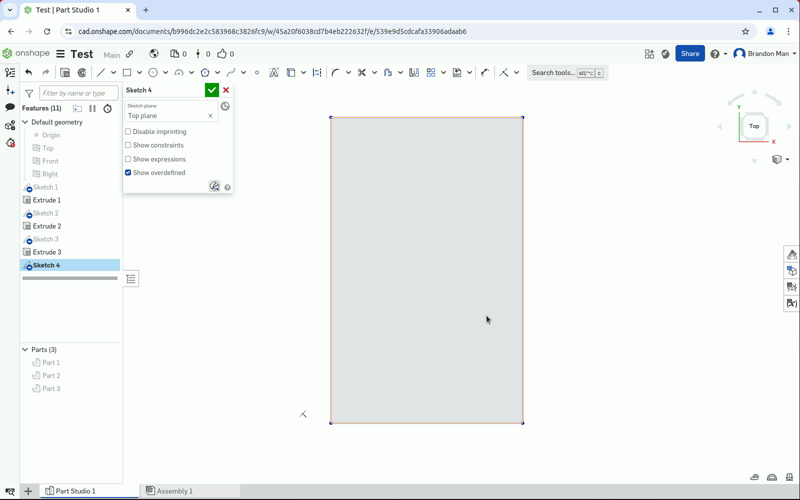
scroll(6)
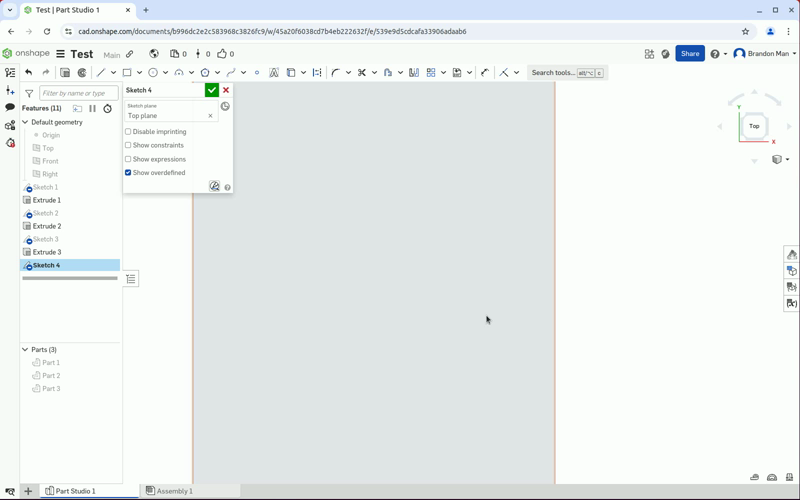
click(486, 315)
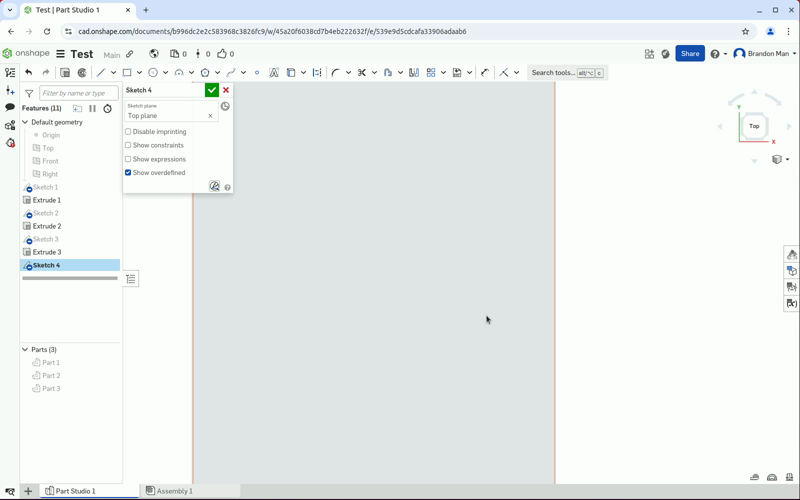
scroll(-6)
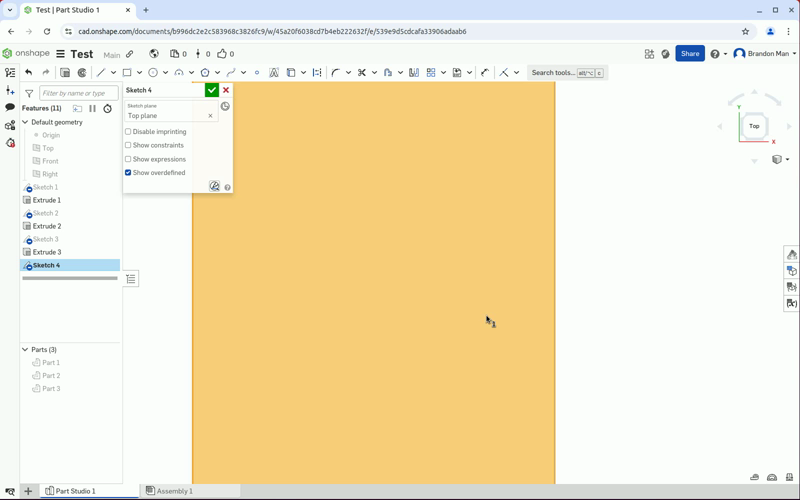
scroll(-6)
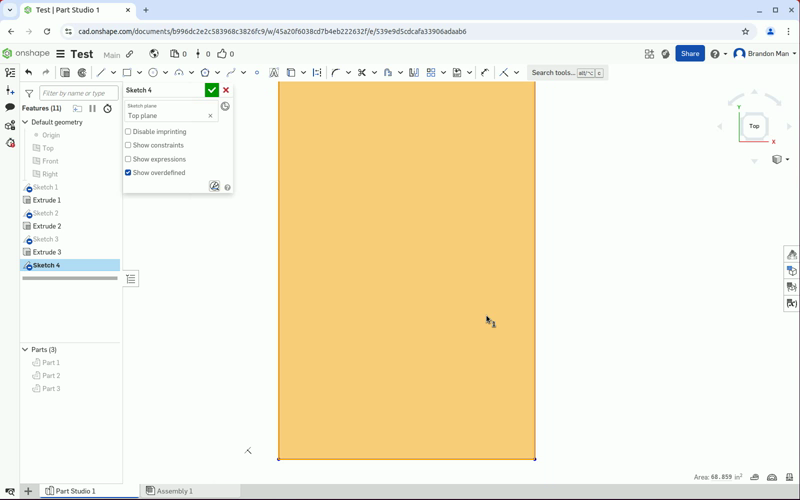
scroll(-6)
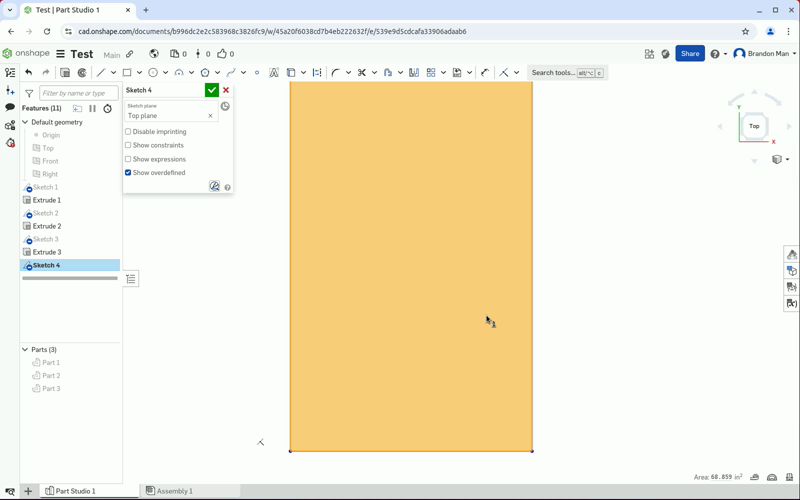
scroll(-6)
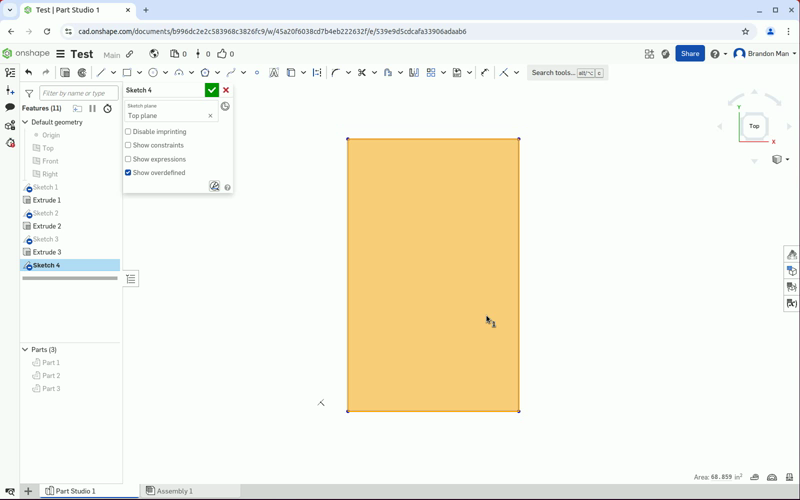
scroll(-6)
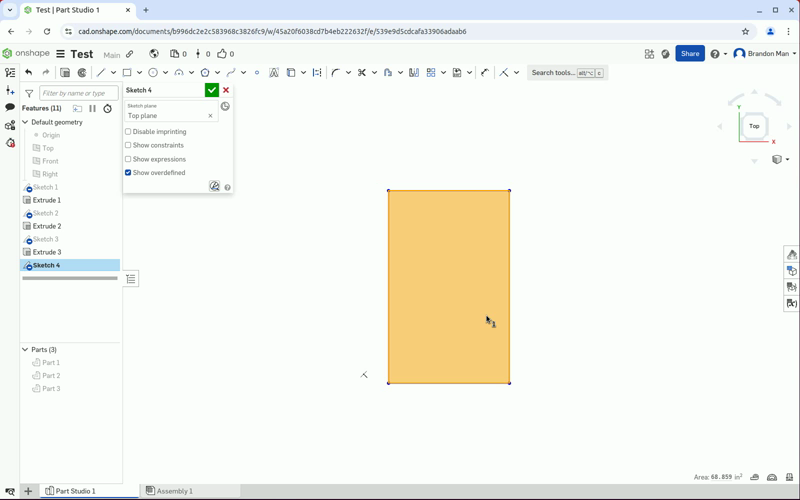
scroll(-6)
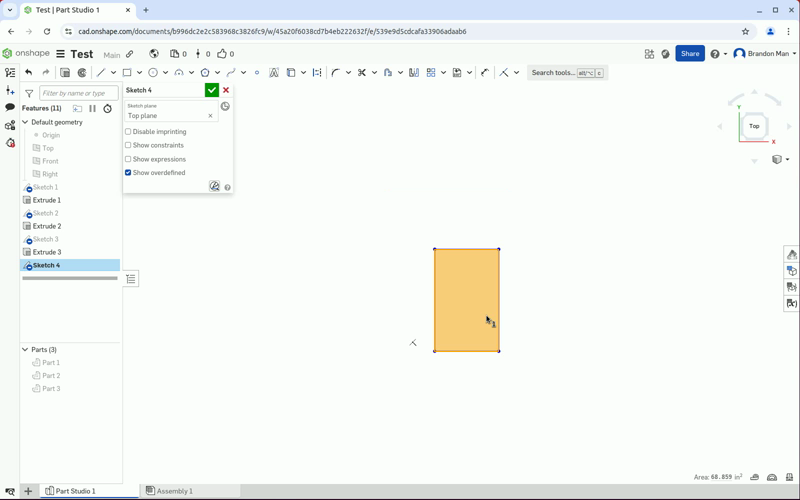
scroll(-6)
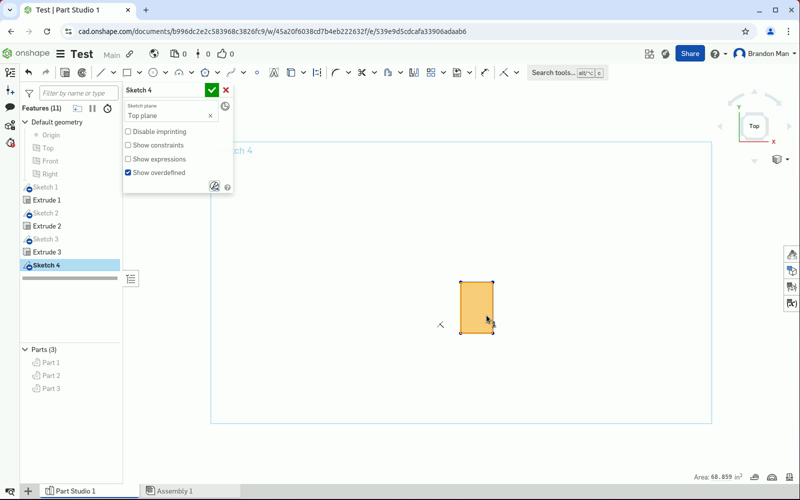
mouse_move(73, 352)
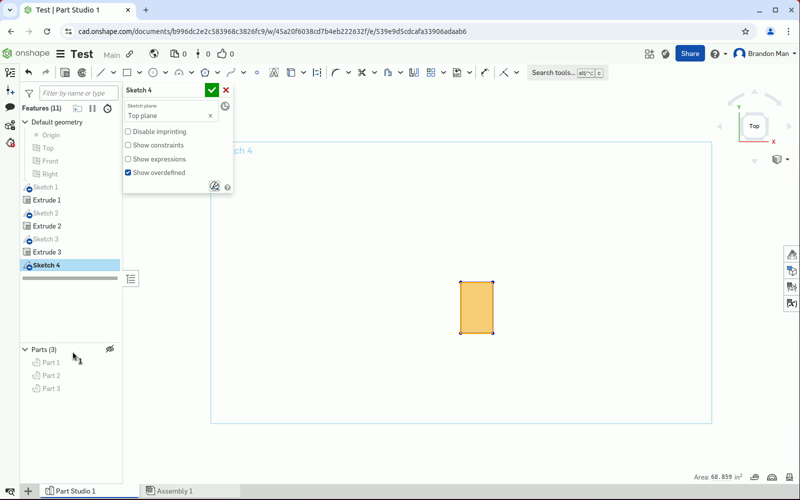
key(shift+y)
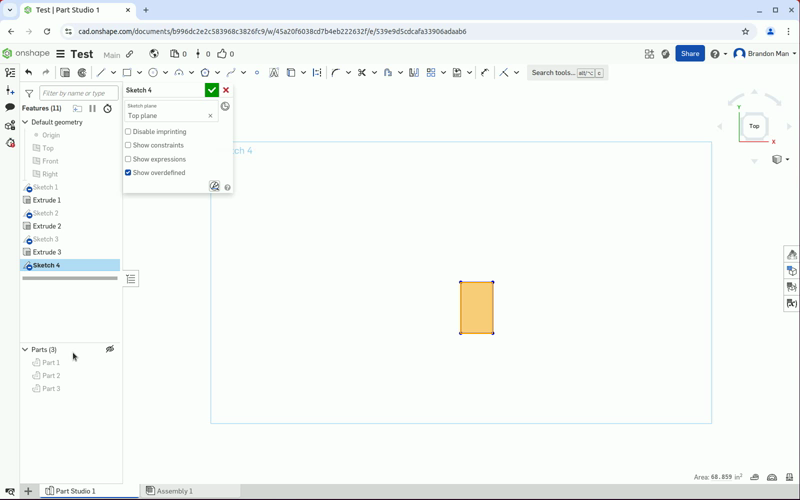
key(shift+e)
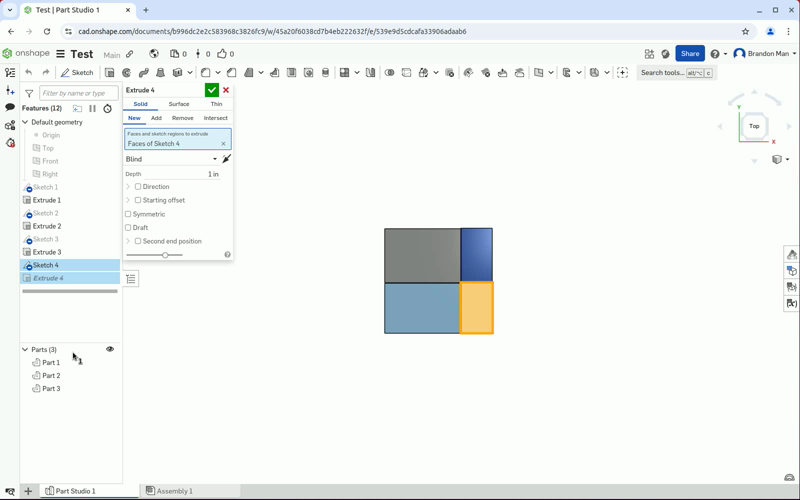
mouse_move(143, 106)
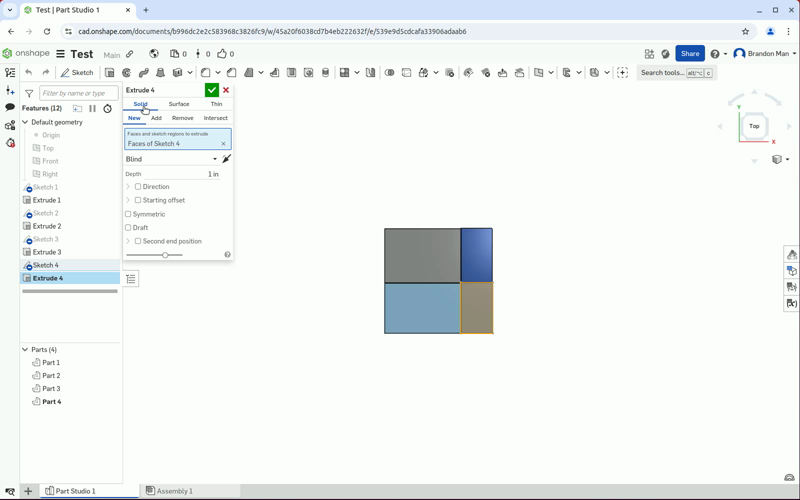
click(143, 106)
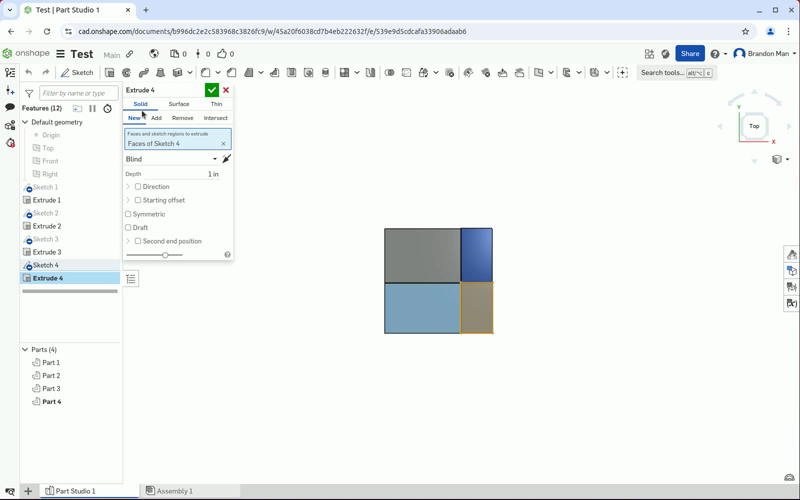
mouse_move(137, 120)
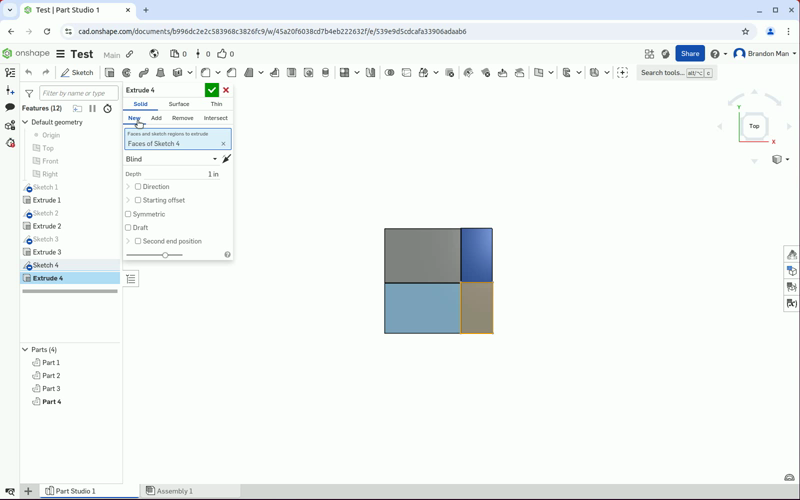
click(137, 120)
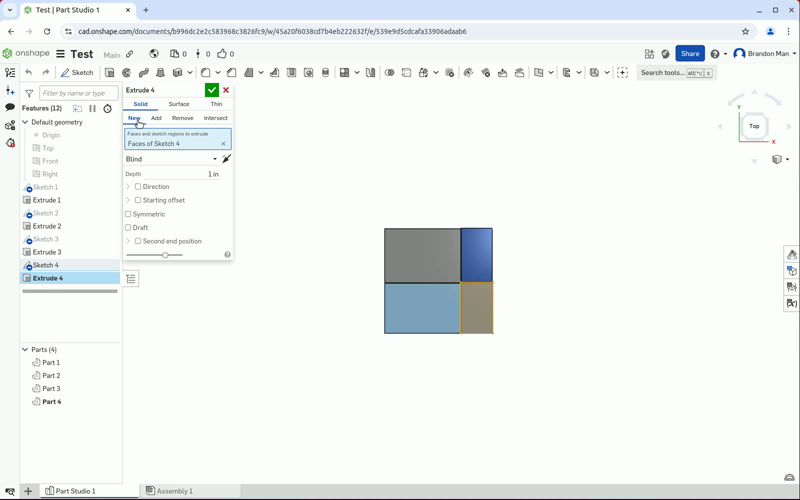
key(tab, 4)
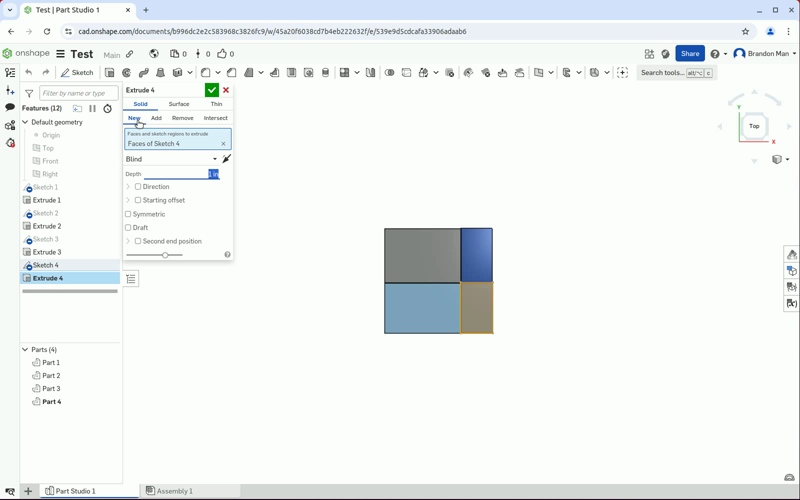
text(-1.444)
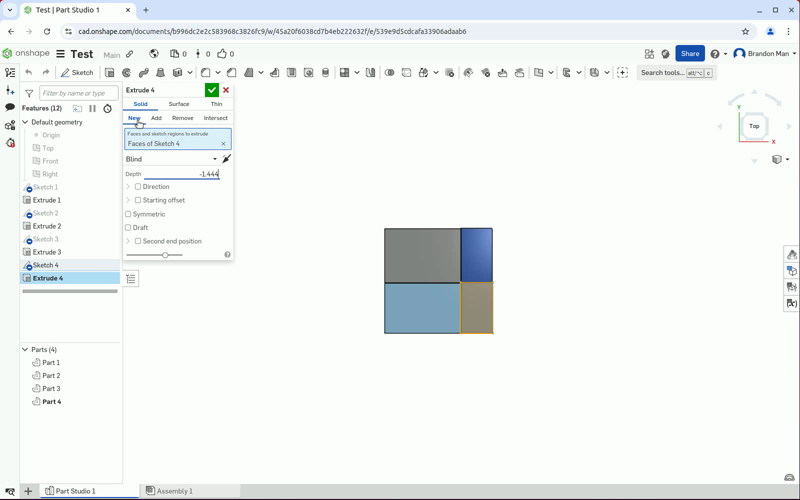
key(enter)
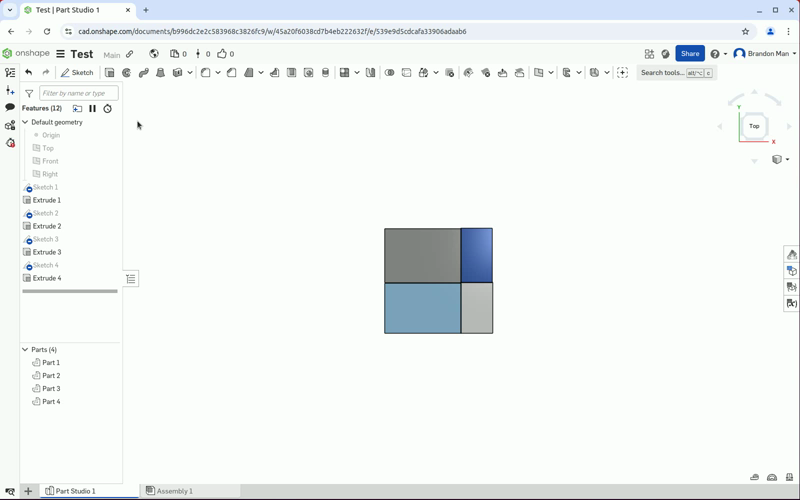
key(shift+h)
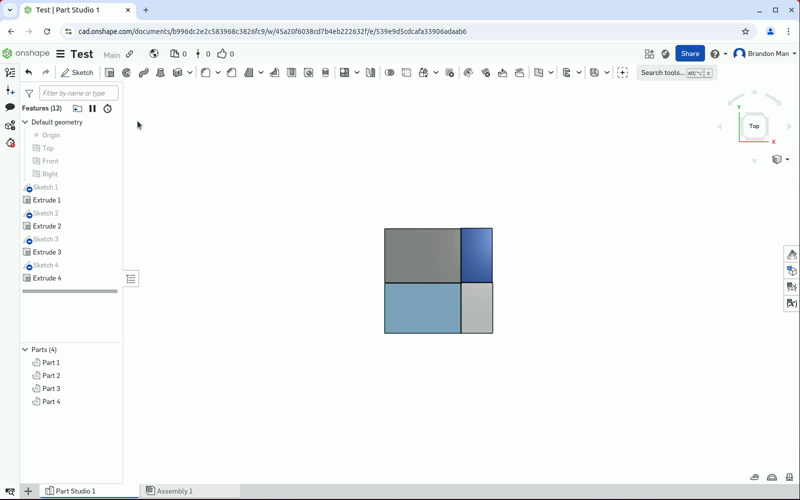
key(shift+h)
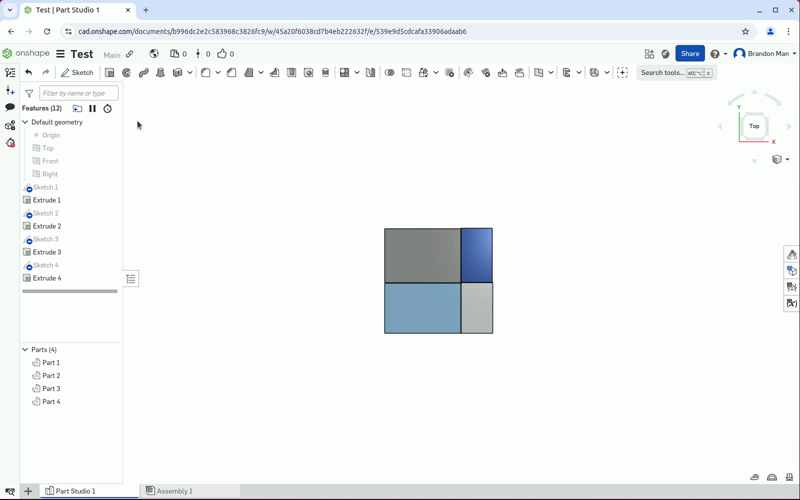
mouse_move(73, 189)
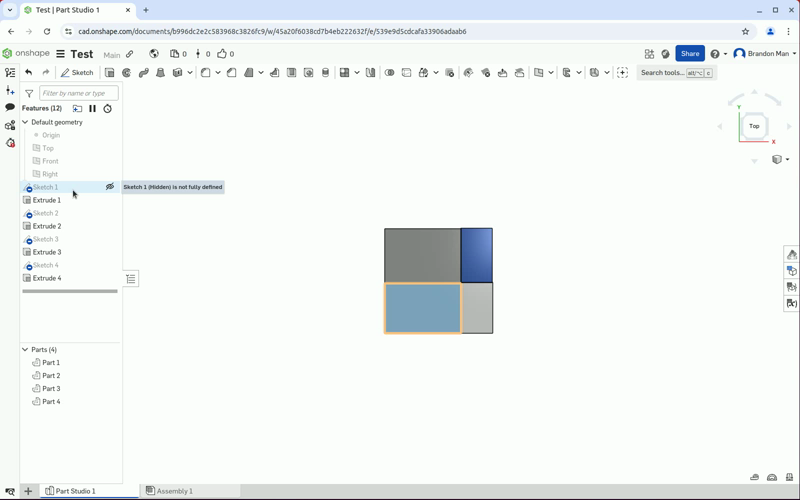
click(73, 189)
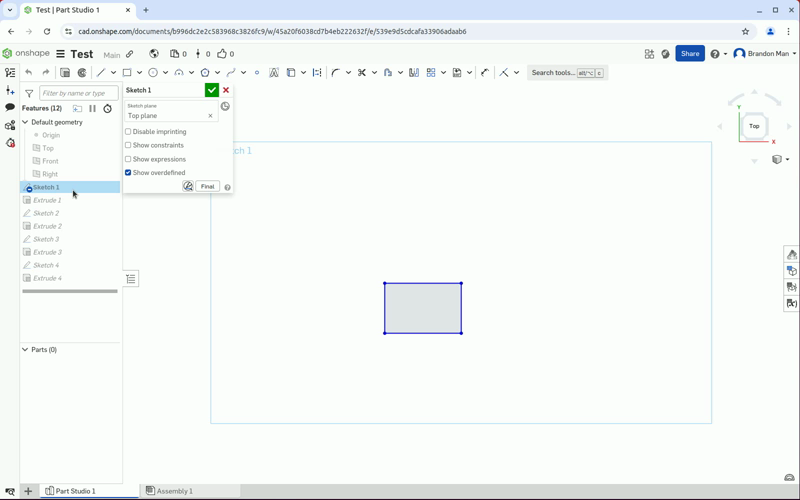
mouse_move(229, 92)
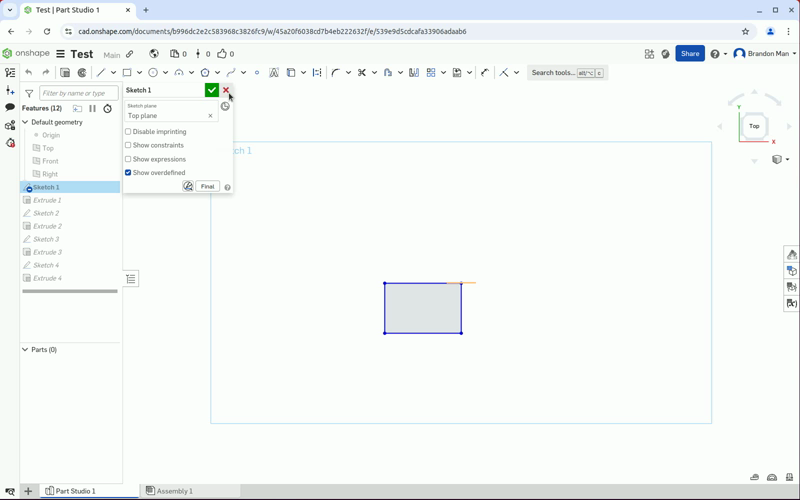
click(229, 92)
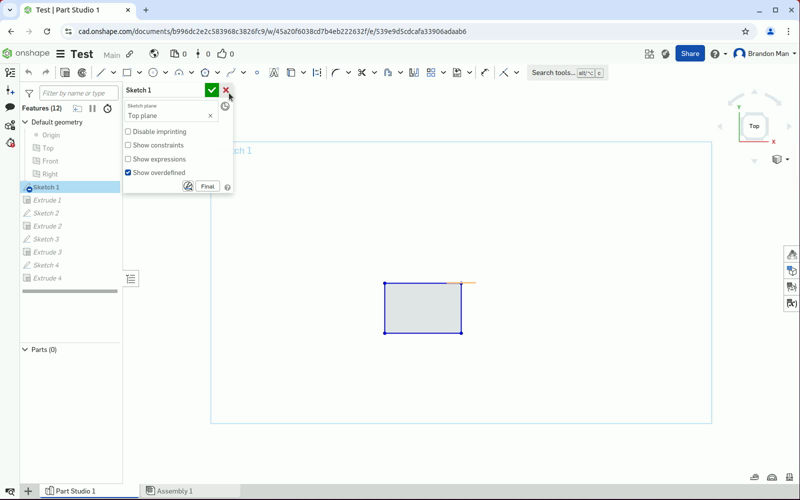
key(shift+s)
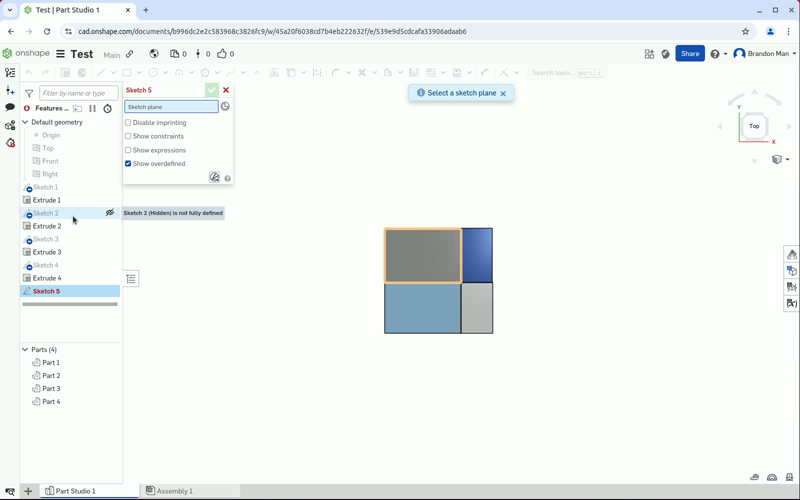
scroll(3)
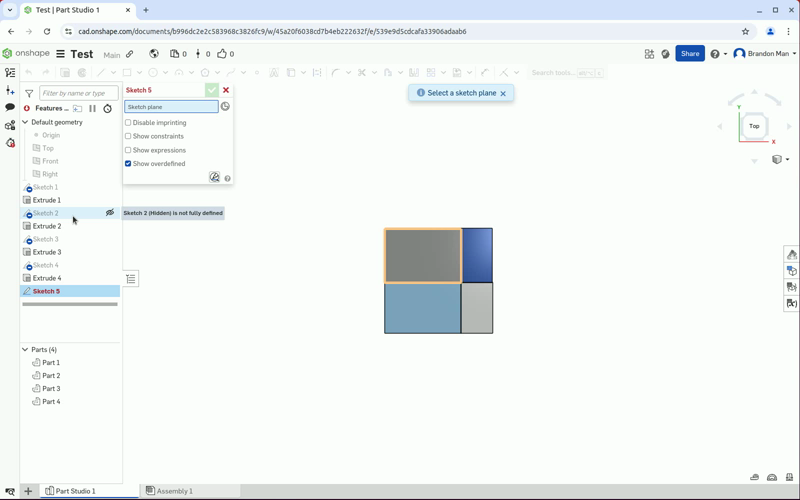
mouse_move(73, 150)
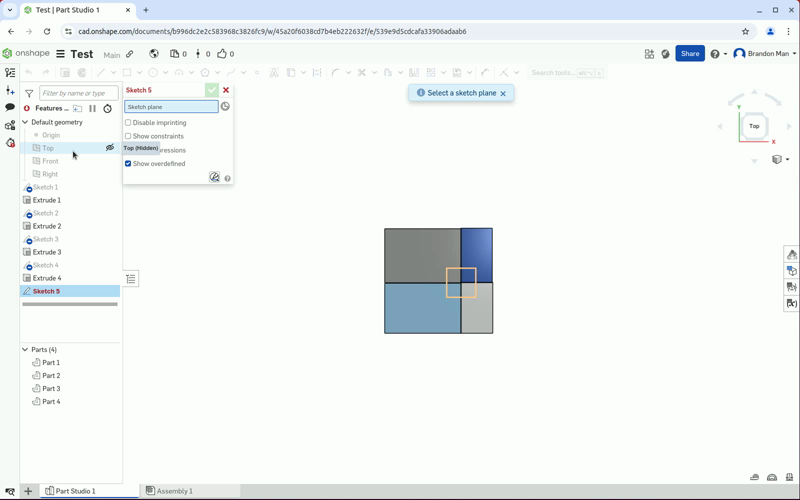
click(73, 150)
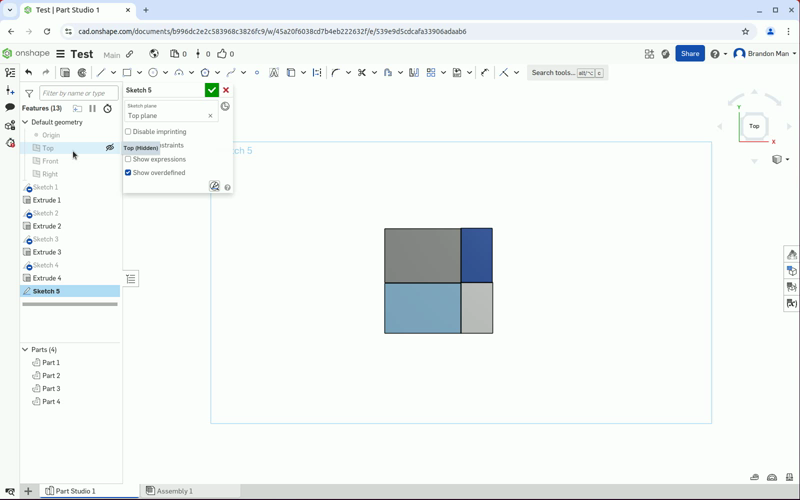
mouse_move(73, 352)
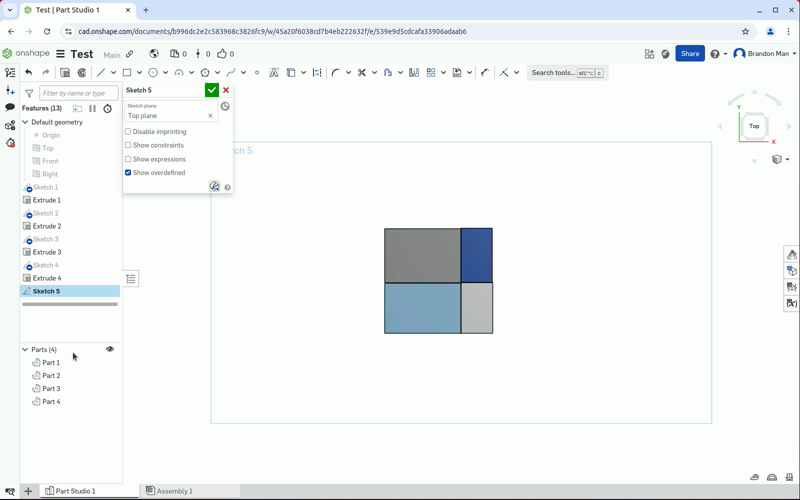
key(y)
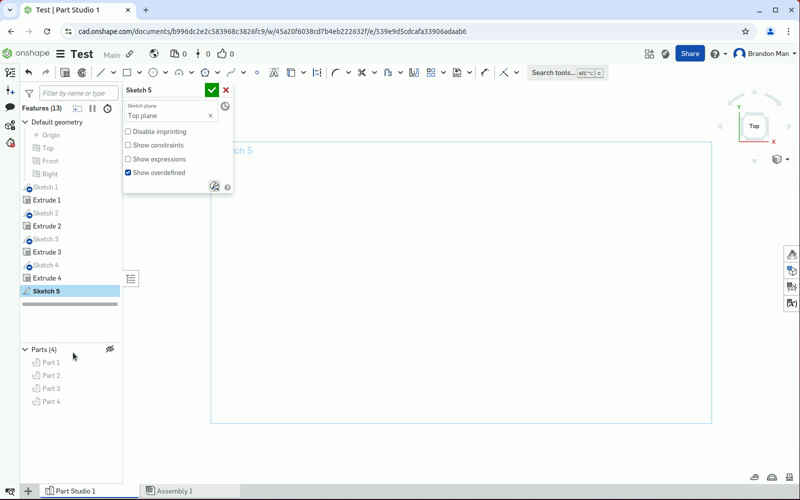
key(l)
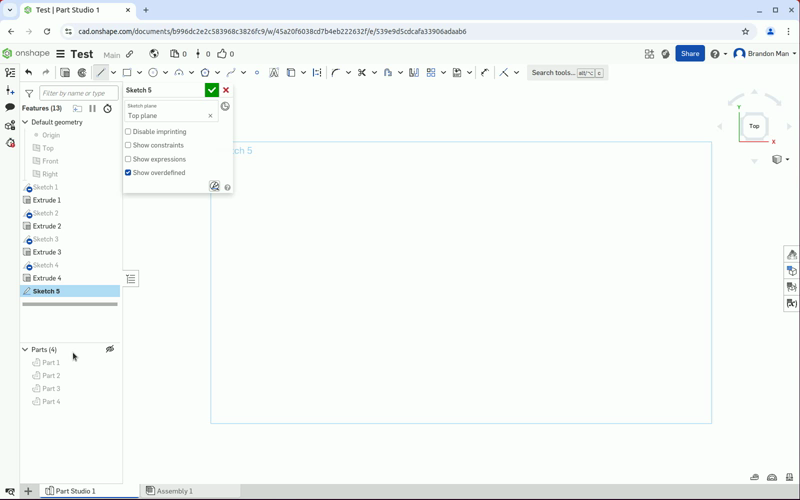
key_down(shift)
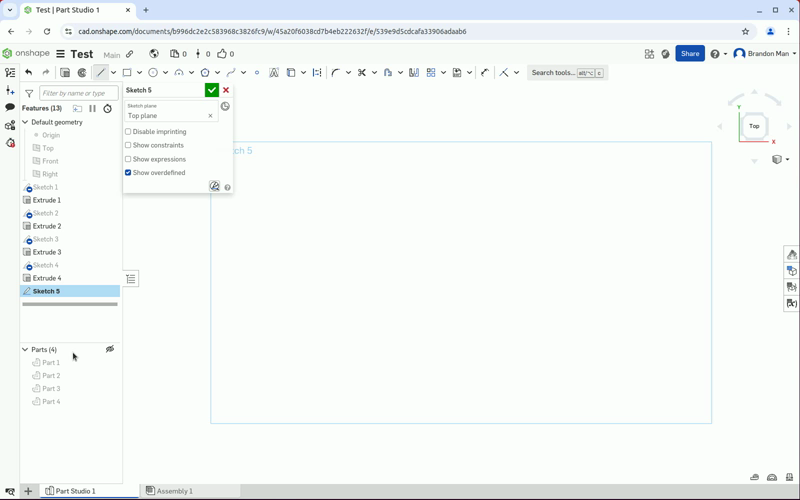
mouse_move(481, 333)
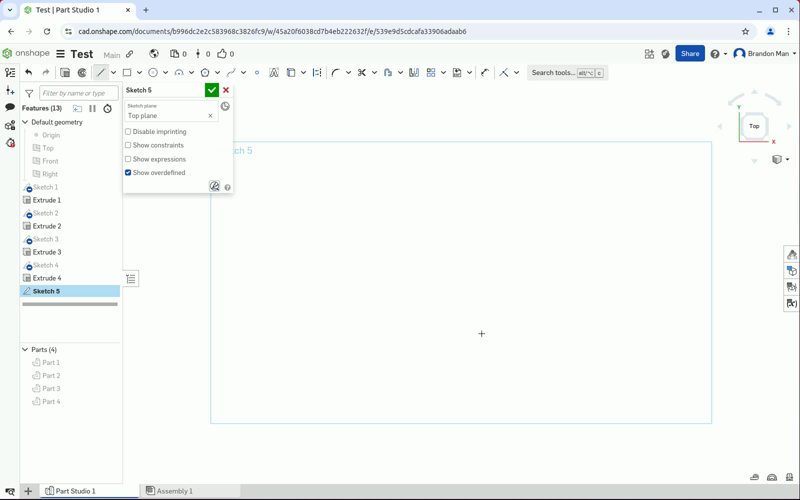
click(481, 333)
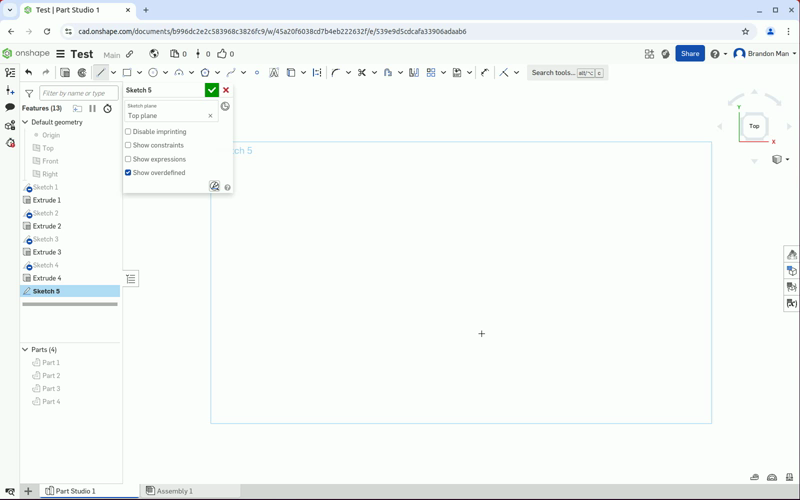
key_up(shift)
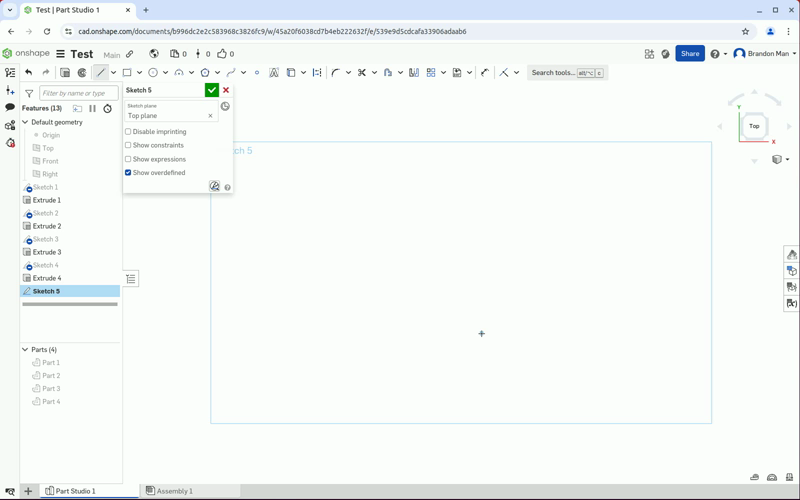
key_down(shift)
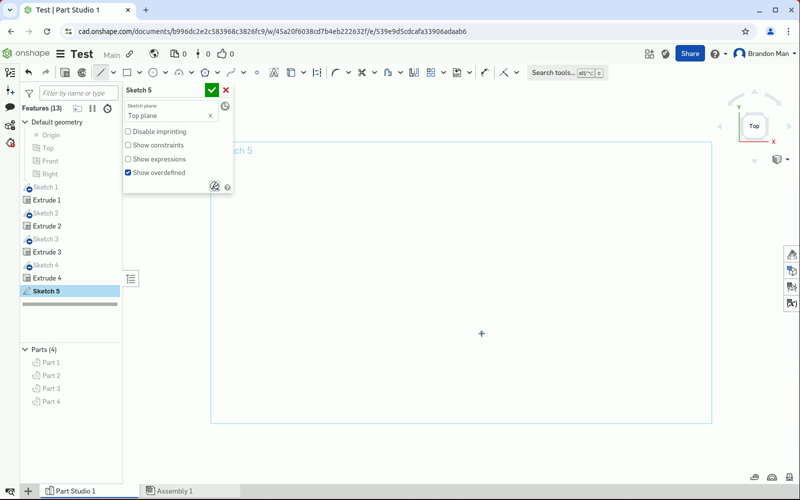
mouse_move(511, 333)
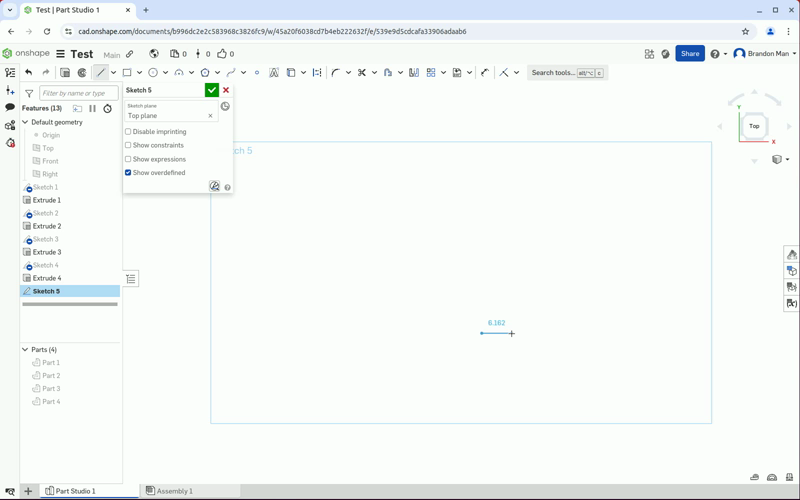
mouse_move(492, 333)
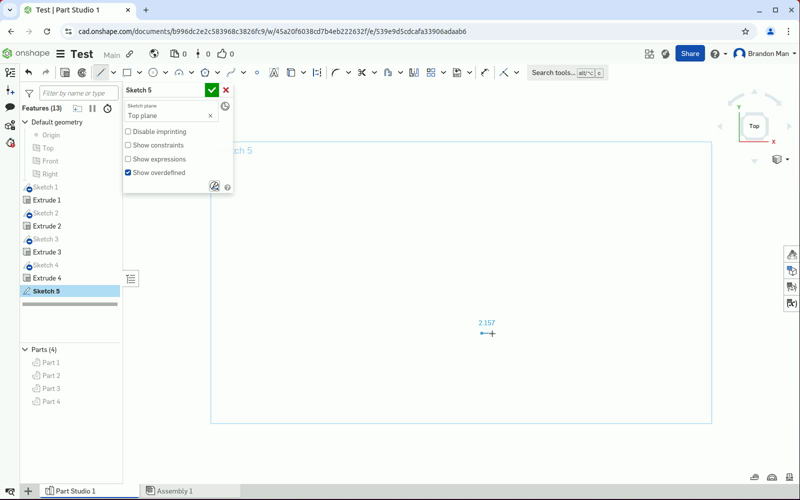
click(492, 333)
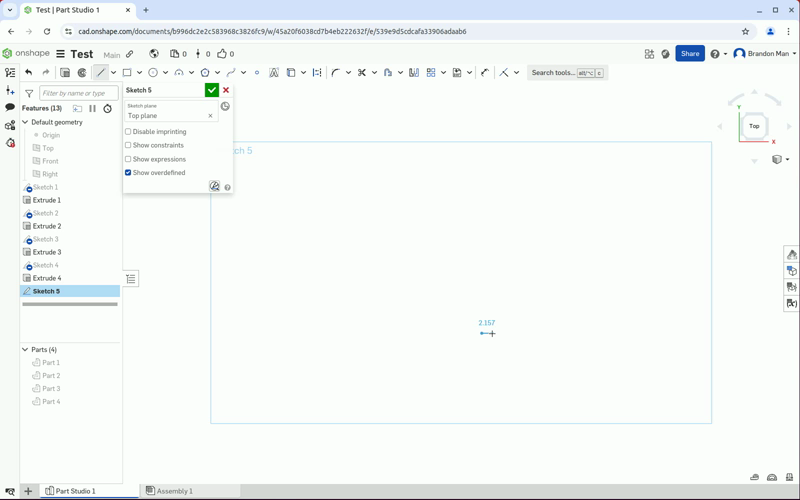
key_up(shift)
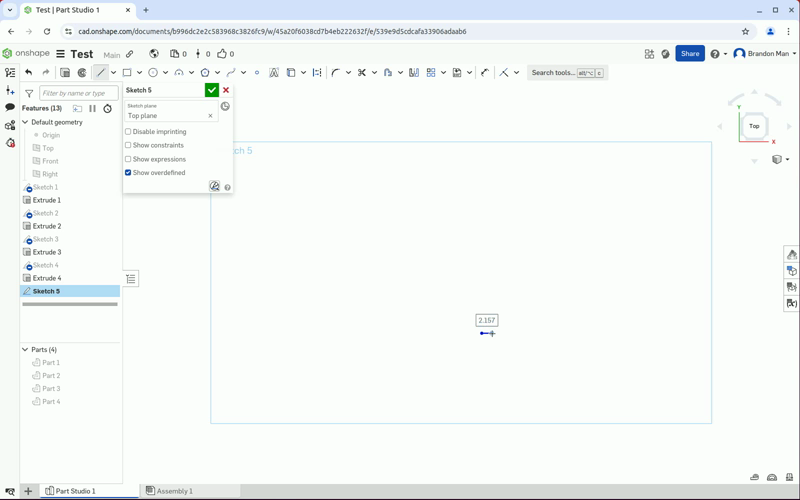
key_down(shift)
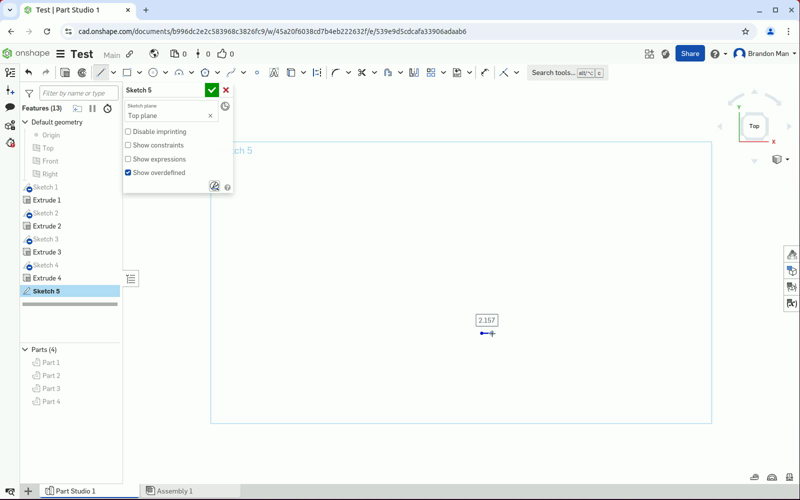
mouse_move(522, 333)
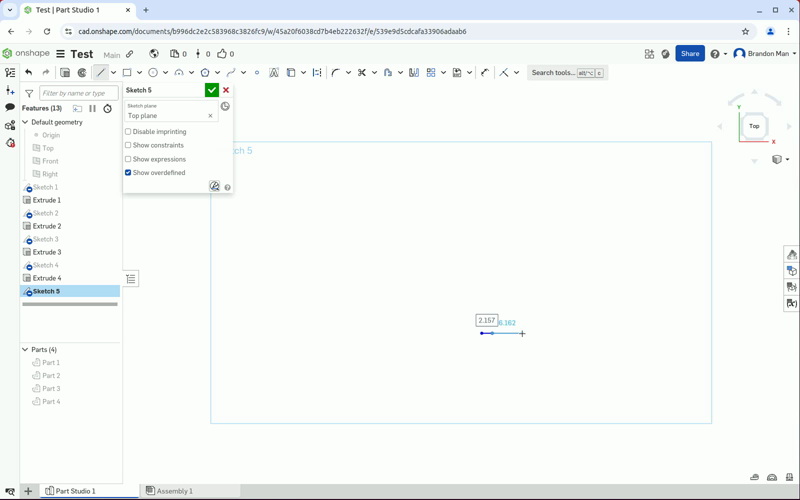
mouse_move(492, 320)
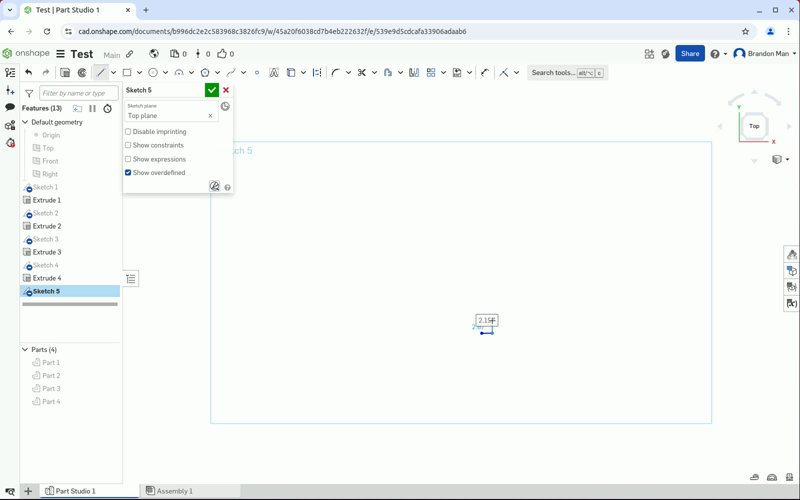
click(492, 320)
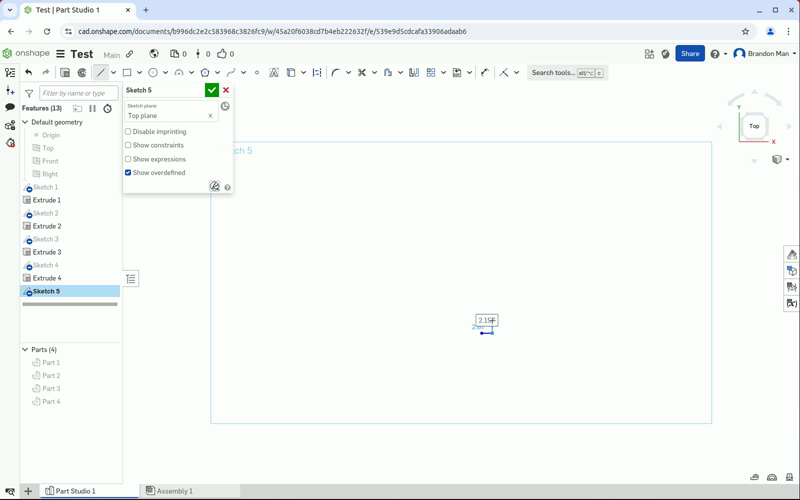
key_up(shift)
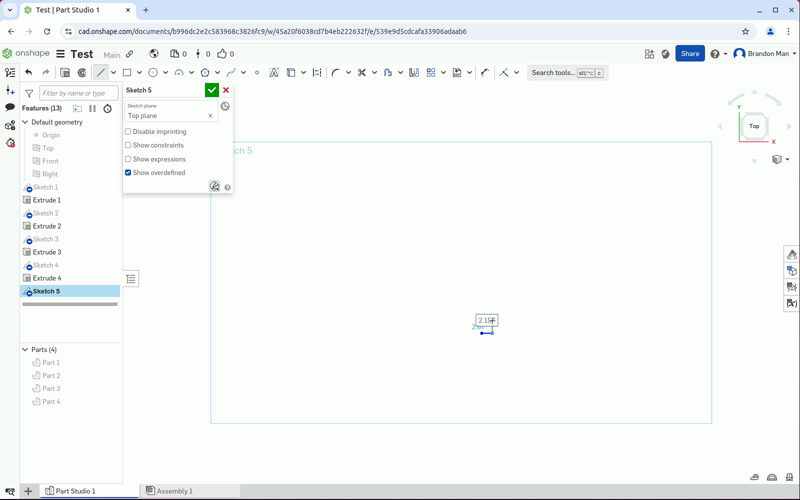
key(esc)
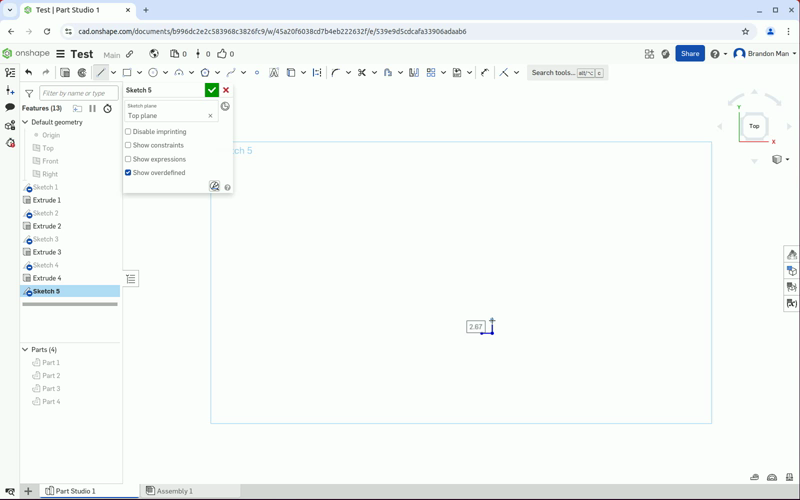
key(a)
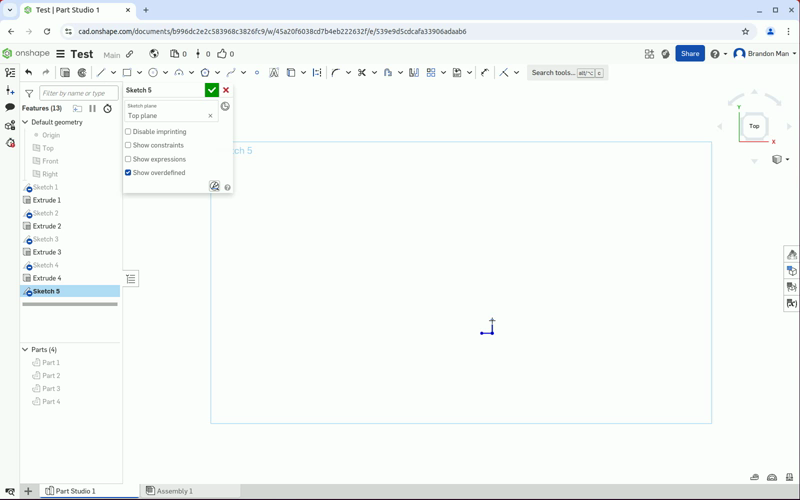
mouse_move(492, 320)
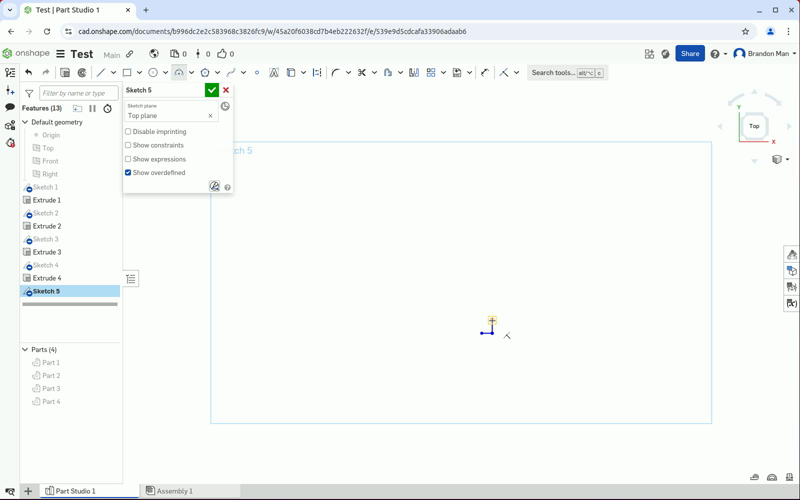
click(492, 320)
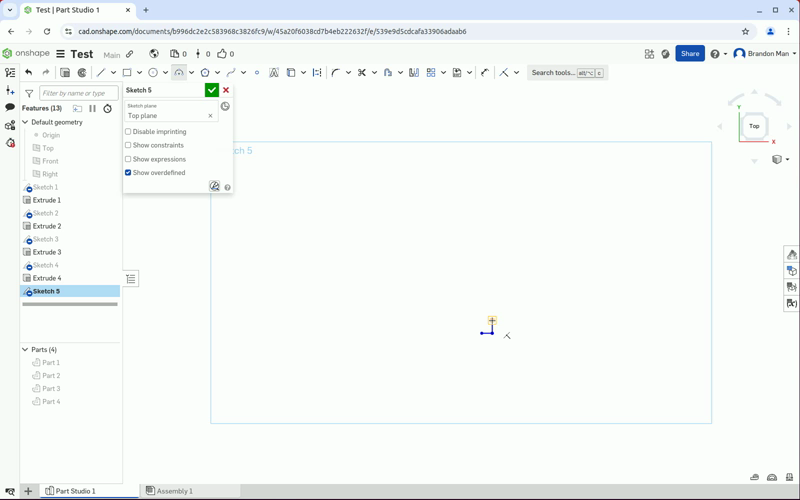
key_down(shift)
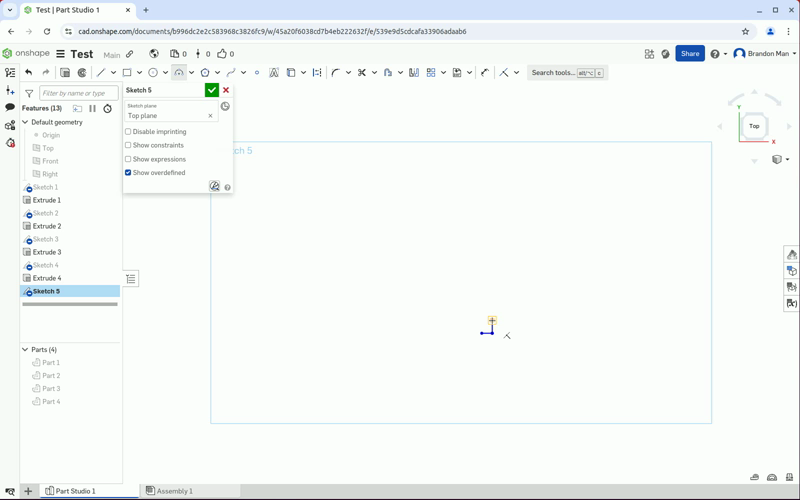
mouse_move(492, 246)
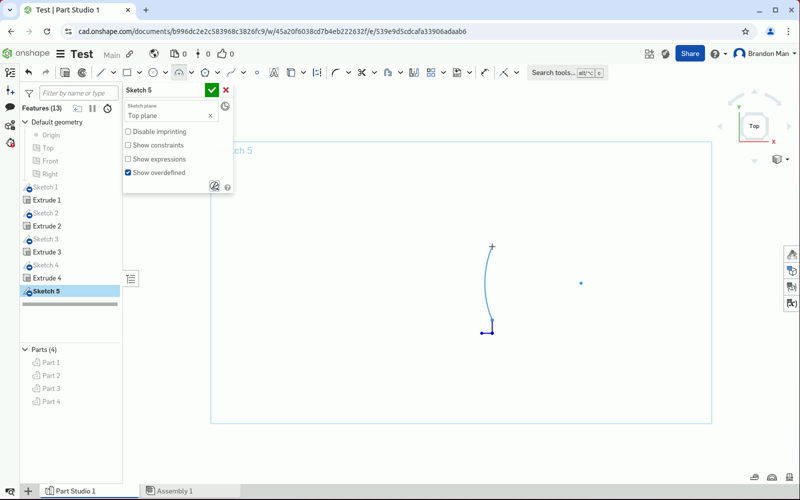
click(492, 246)
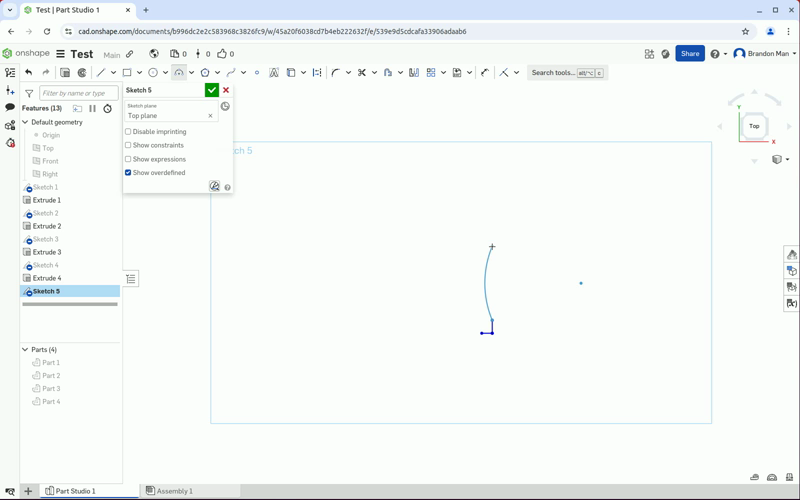
mouse_move(558, 283)
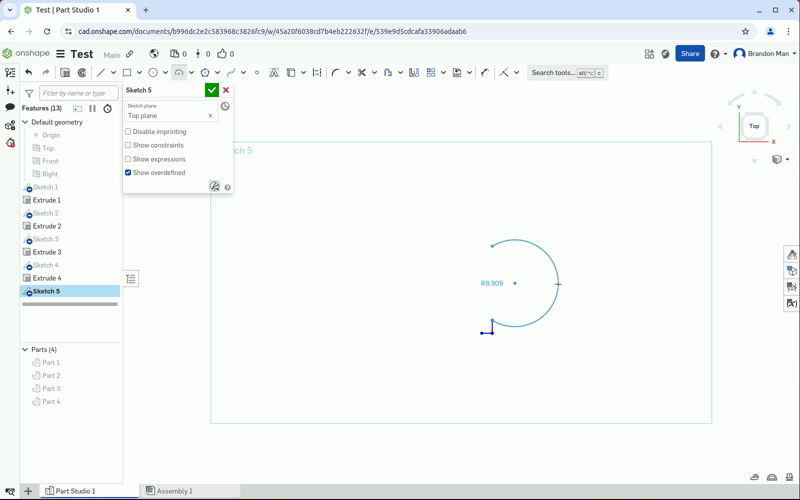
click(558, 283)
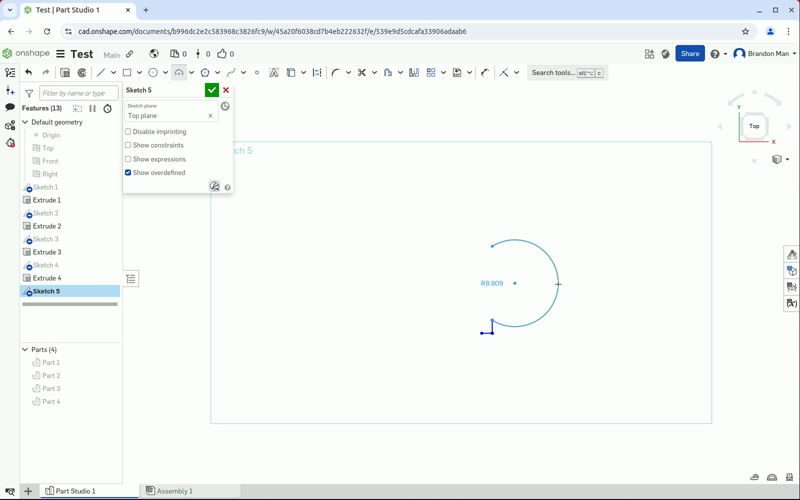
key_up(shift)
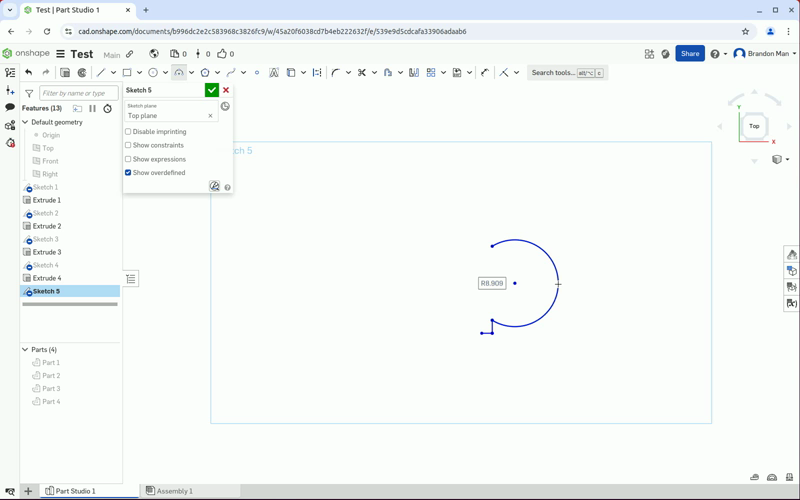
key(esc)
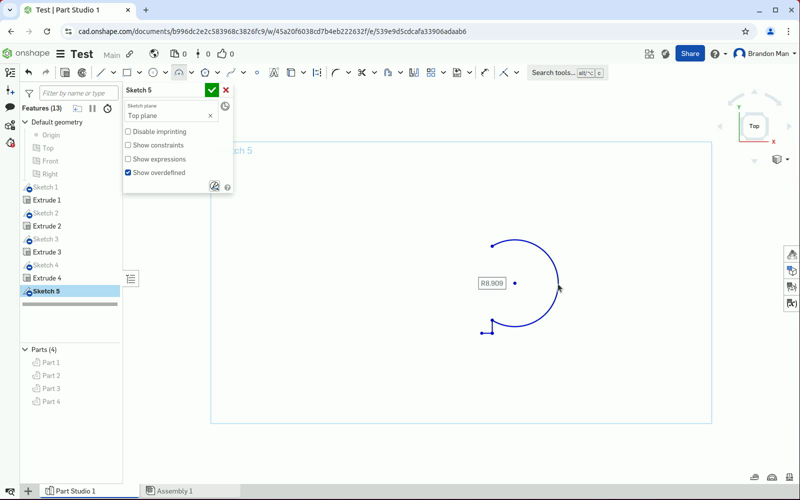
key(l)
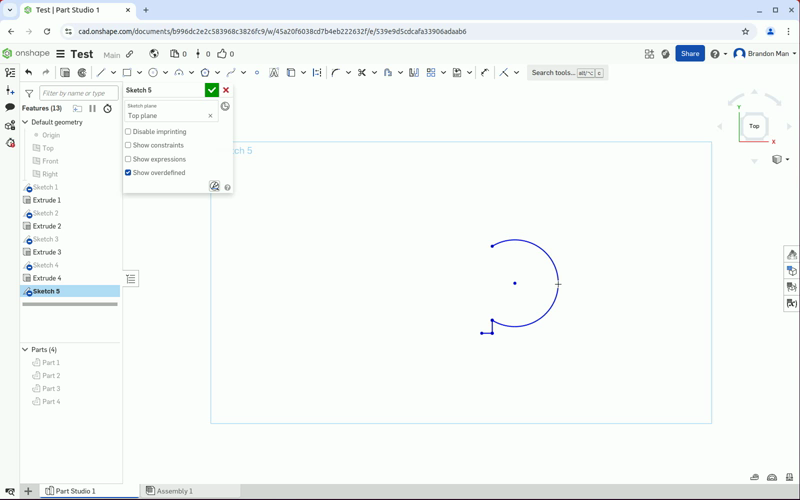
mouse_move(492, 246)
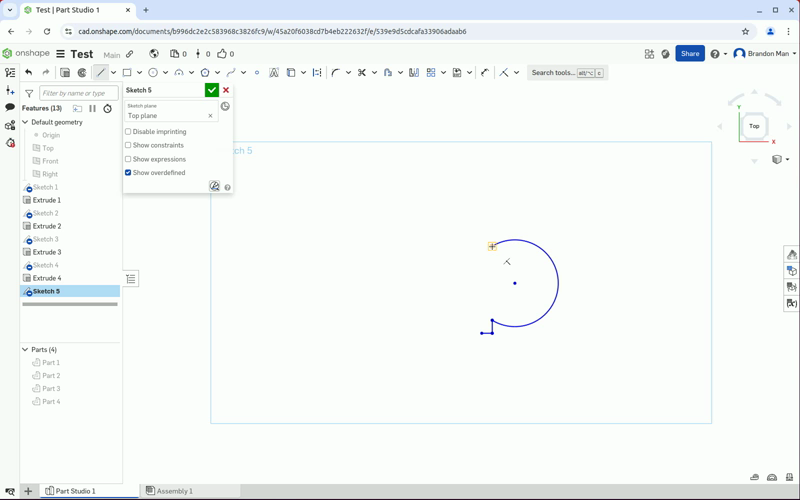
click(492, 246)
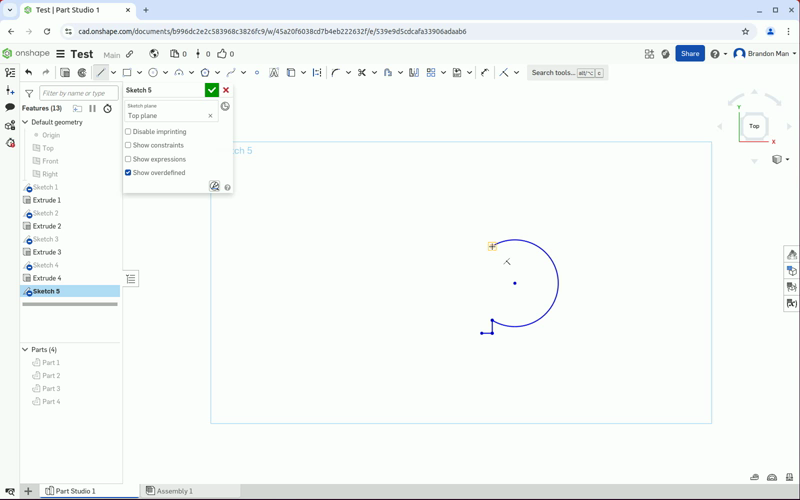
key_down(shift)
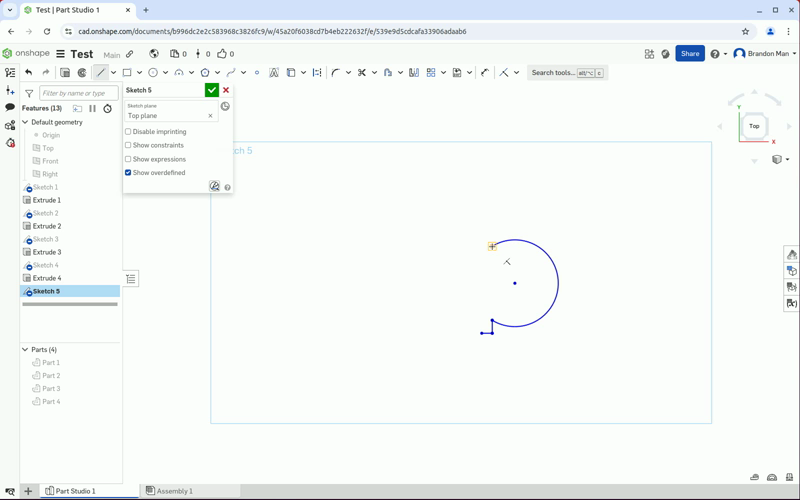
mouse_move(522, 246)
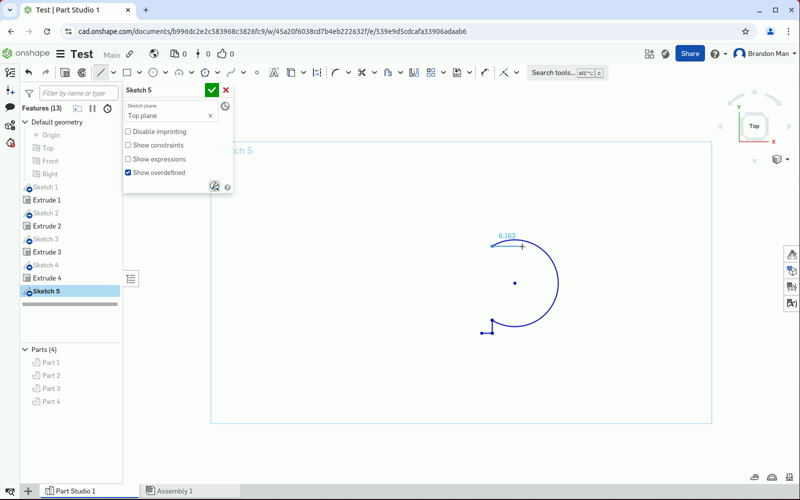
mouse_move(492, 228)
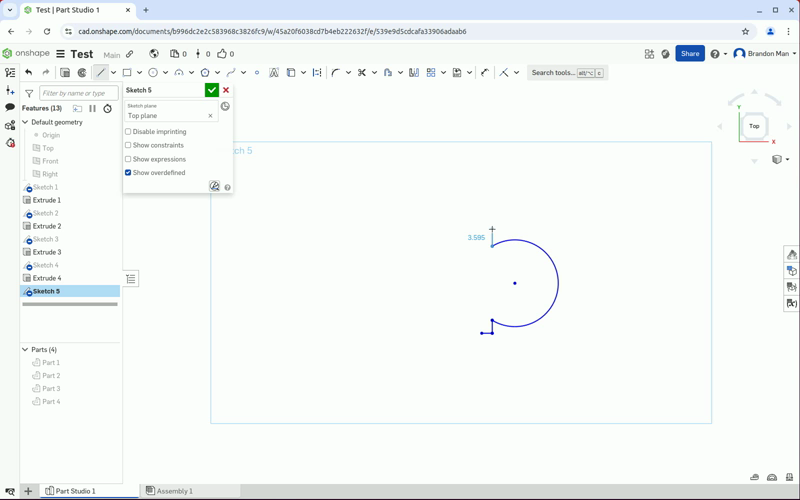
click(492, 228)
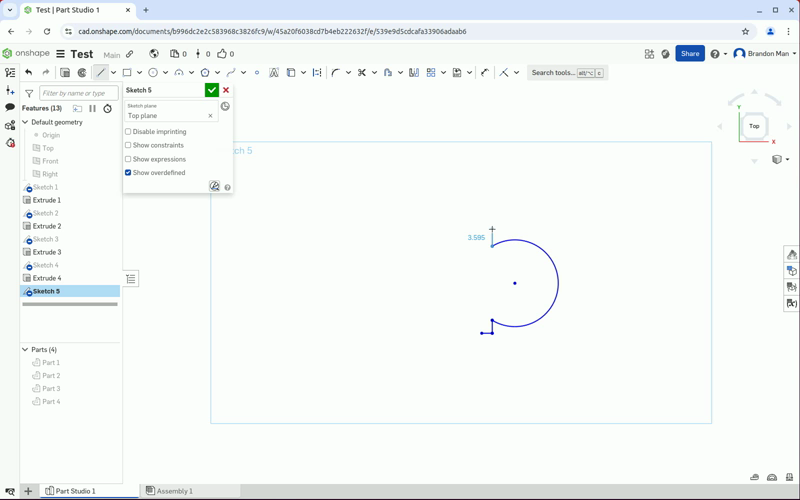
key_up(shift)
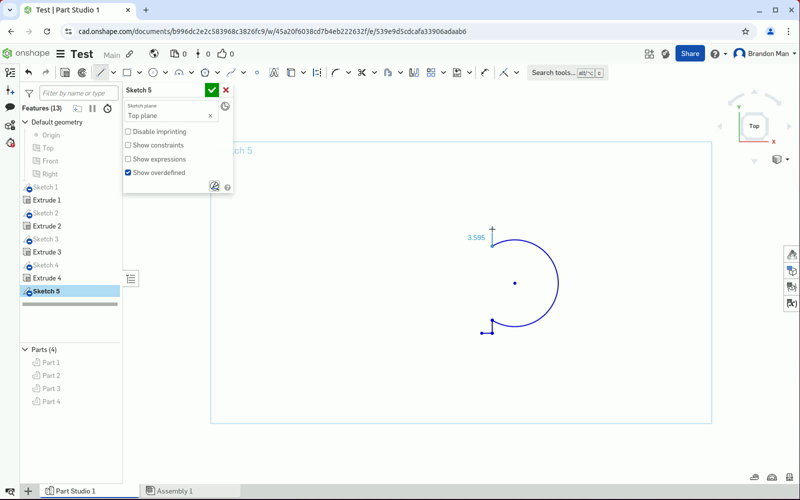
key_down(shift)
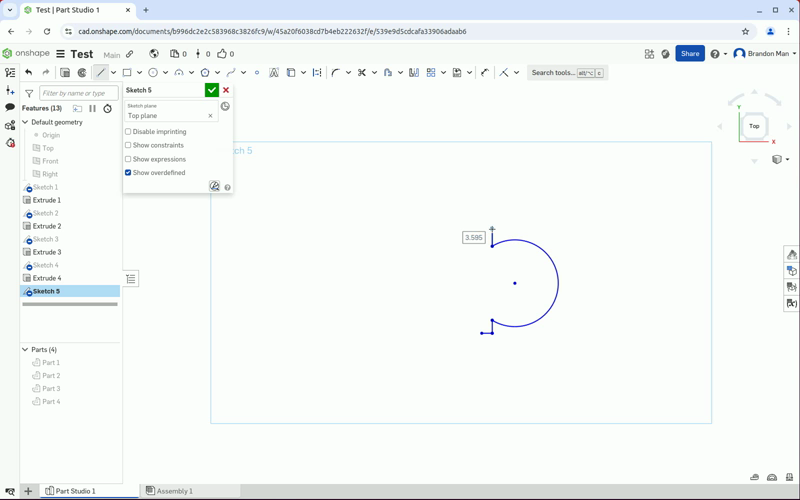
mouse_move(522, 228)
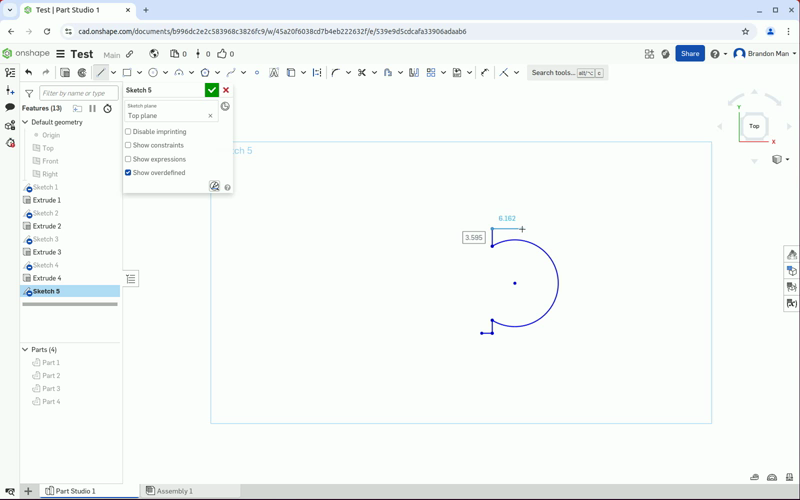
mouse_move(487, 228)
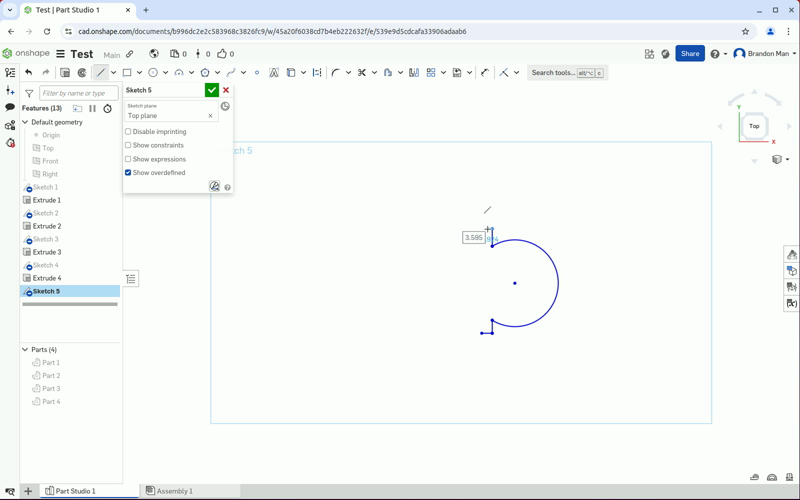
scroll(6)
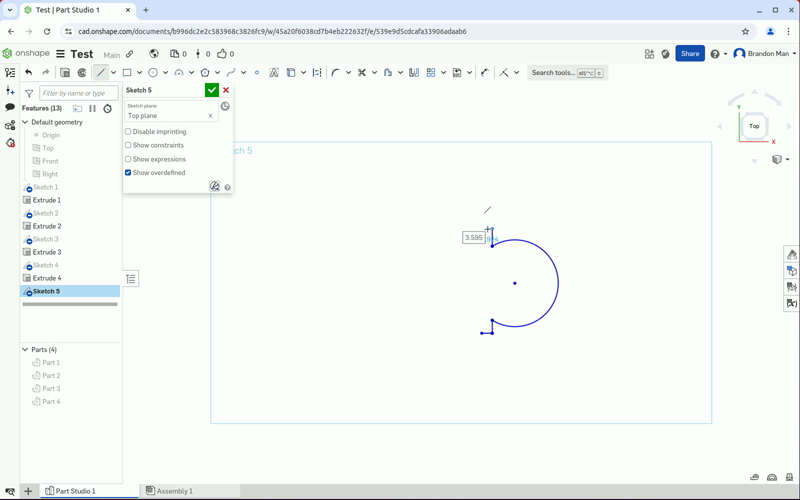
scroll(6)
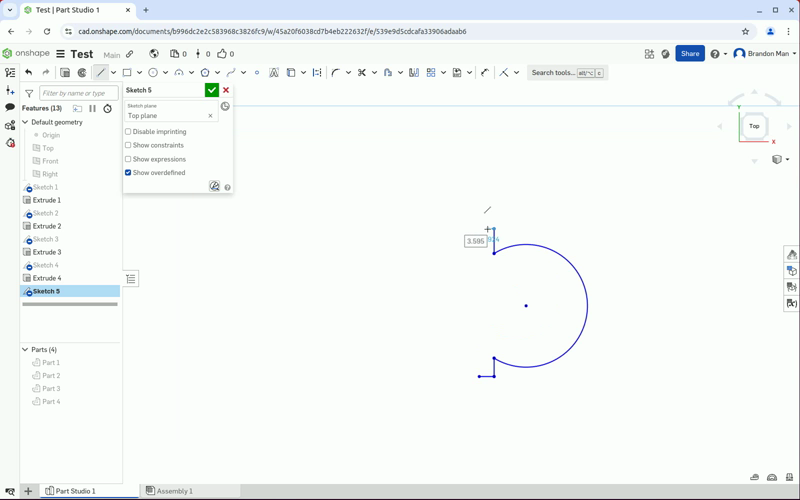
scroll(6)
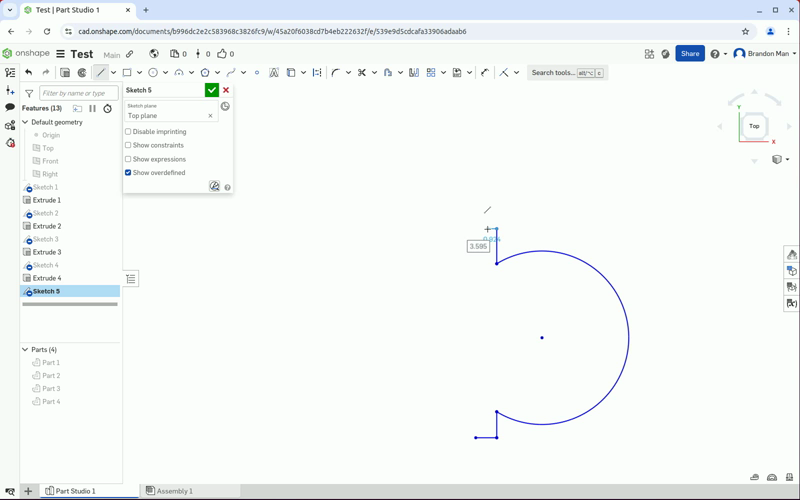
scroll(6)
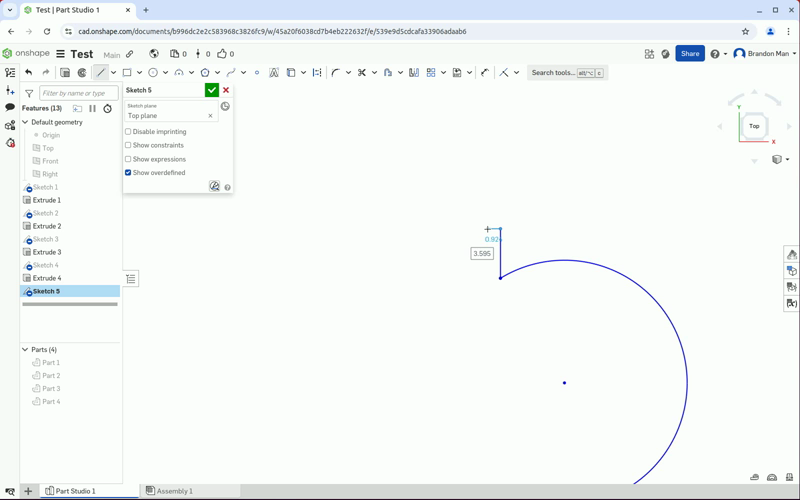
scroll(6)
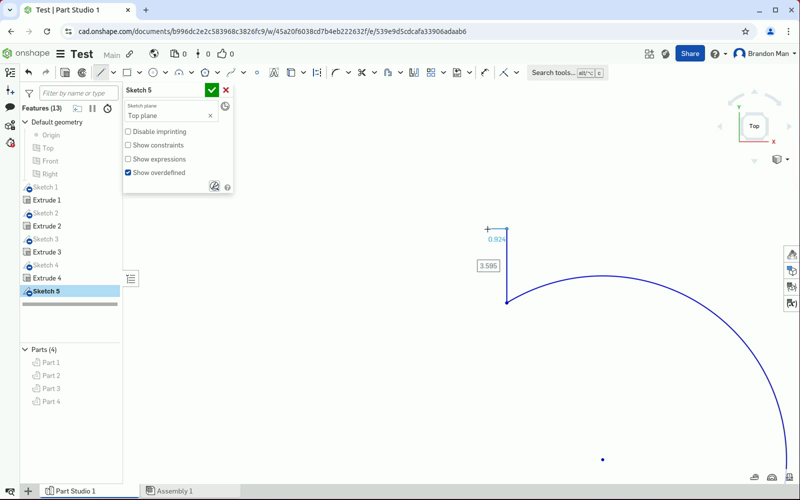
scroll(6)
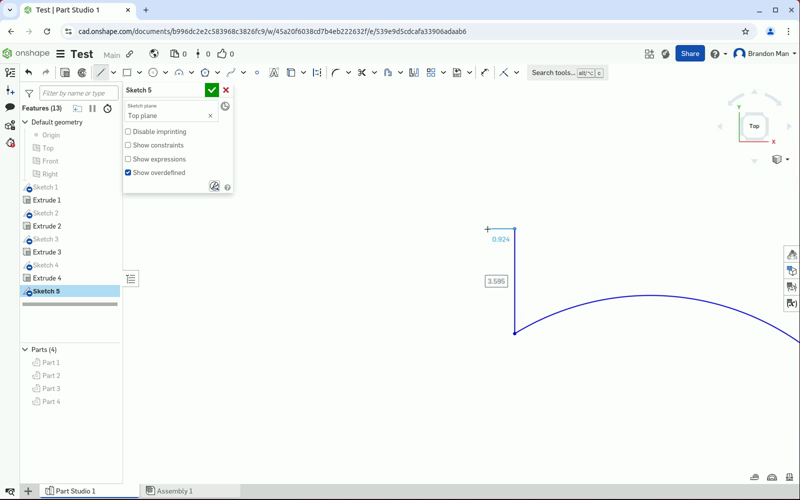
scroll(6)
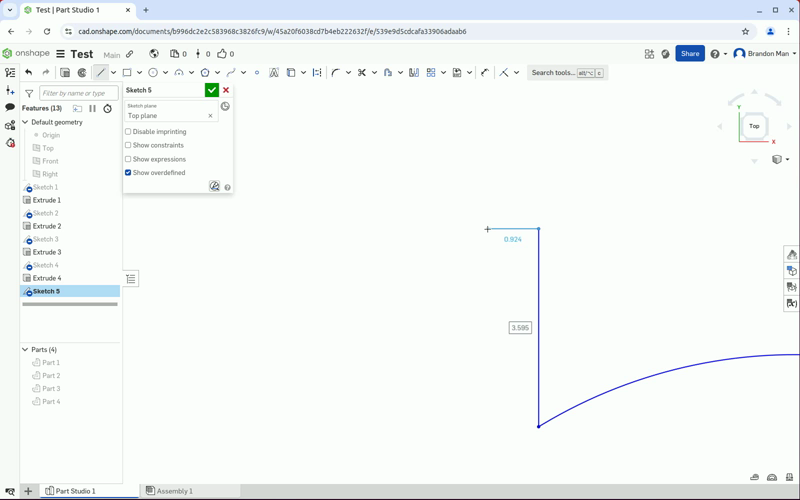
click(487, 228)
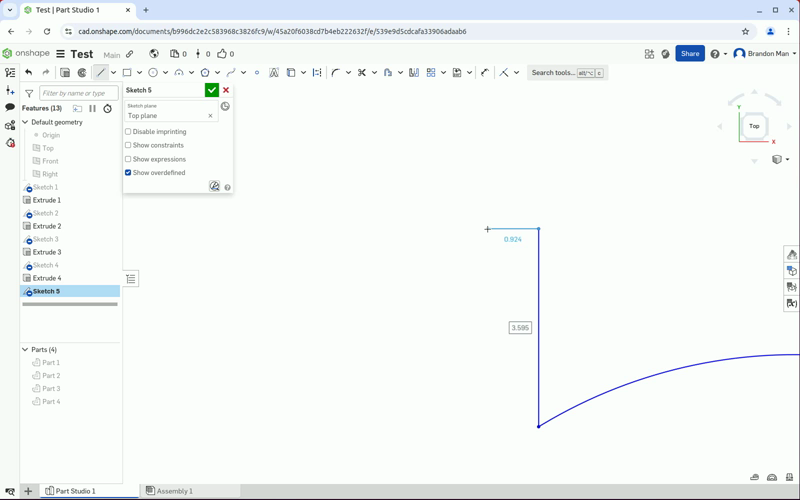
scroll(-6)
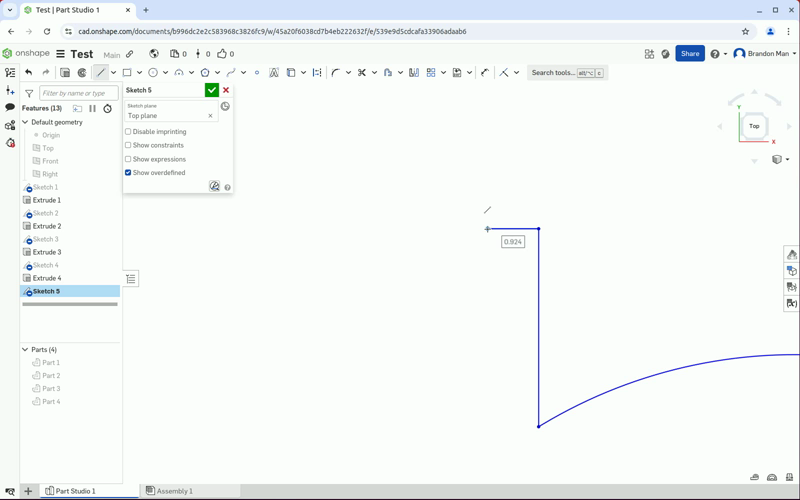
scroll(-6)
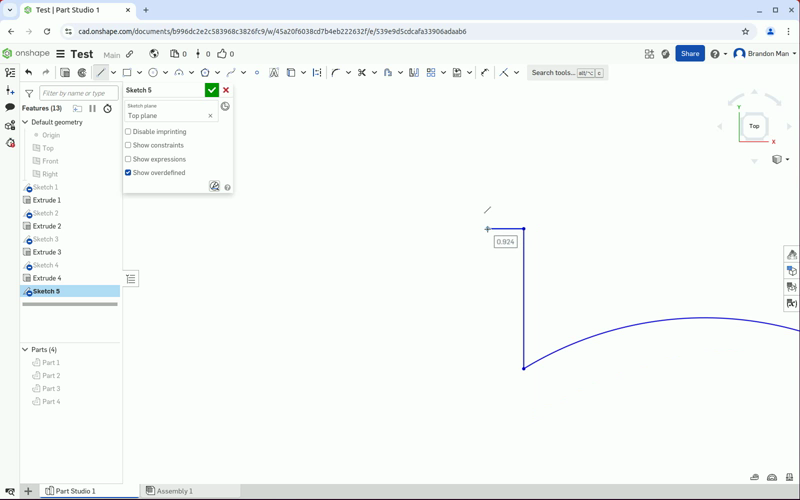
scroll(-6)
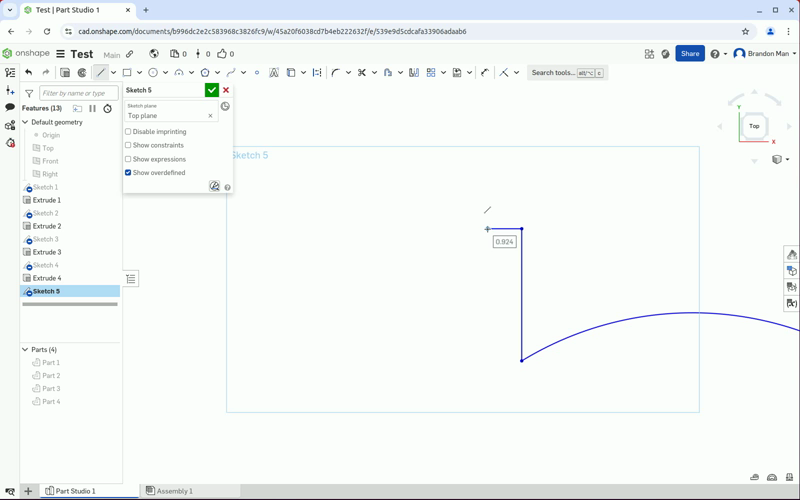
scroll(-6)
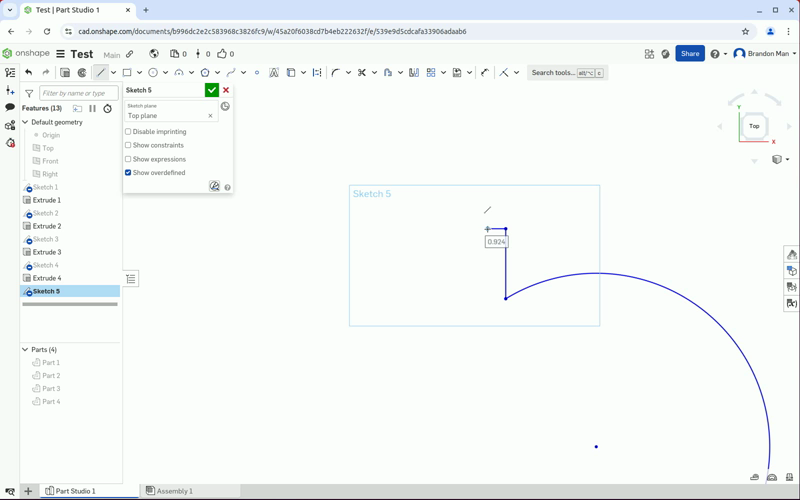
scroll(-6)
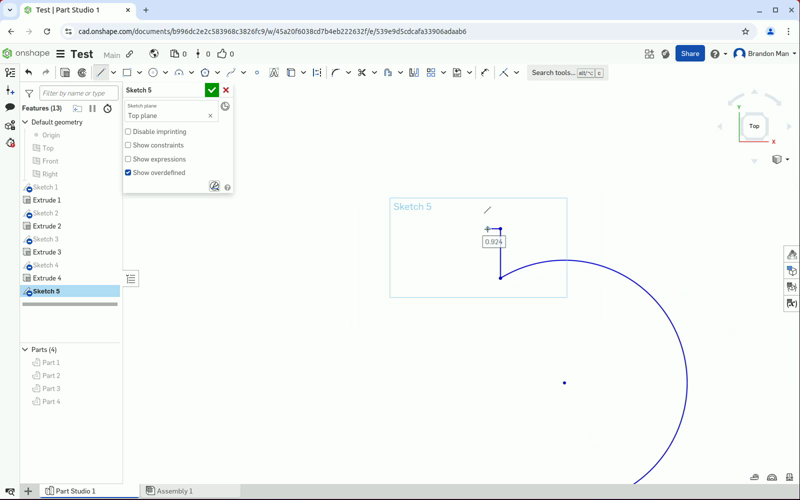
scroll(-6)
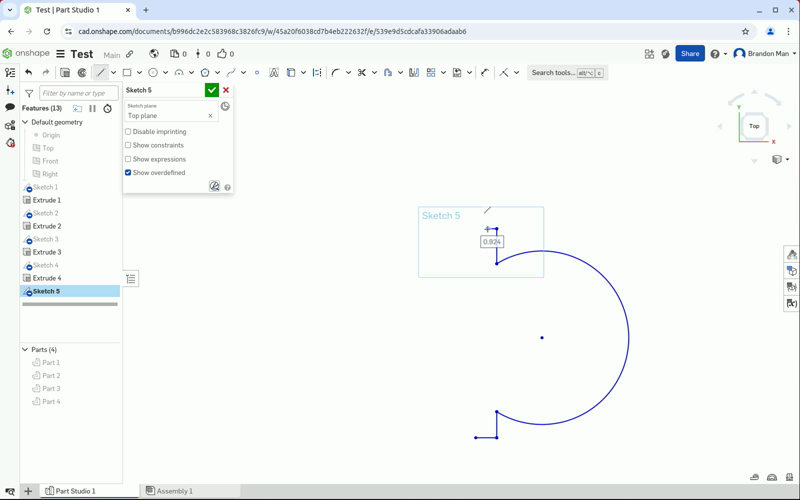
scroll(-6)
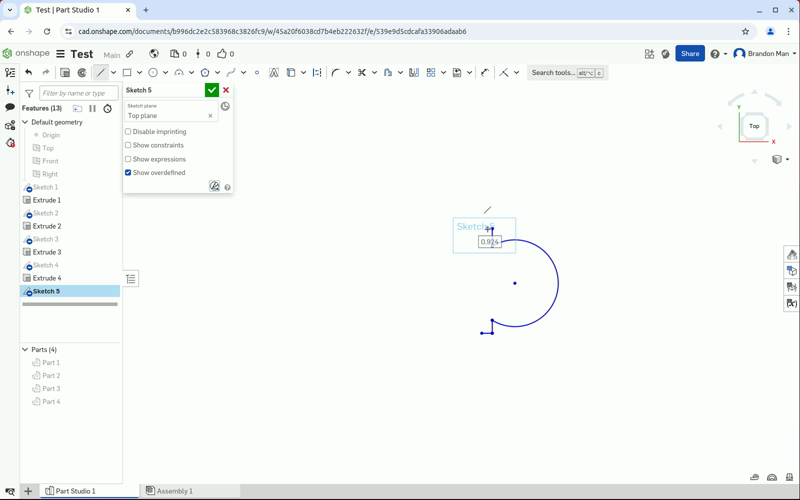
key_up(shift)
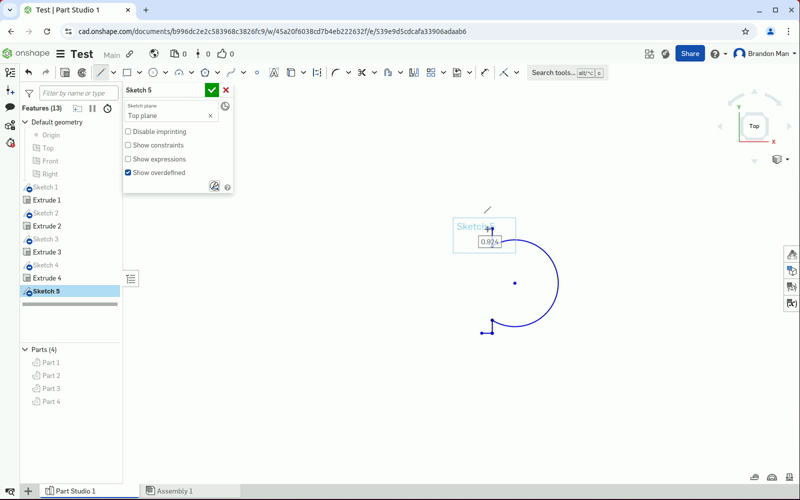
key(esc)
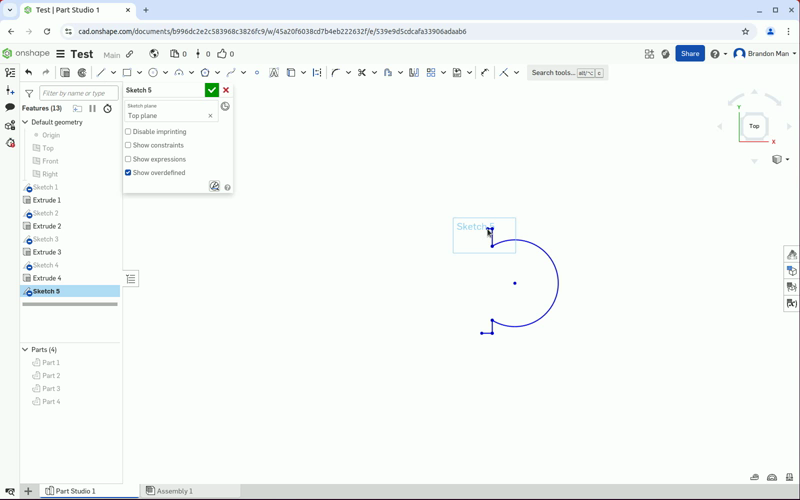
key(a)
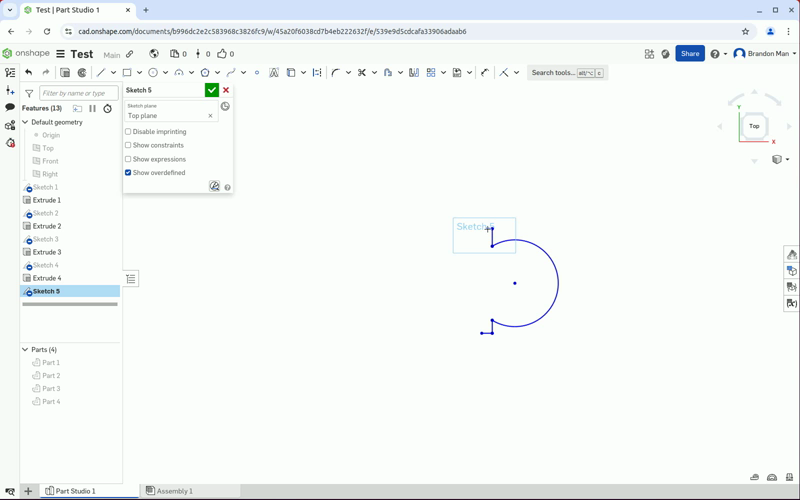
mouse_move(487, 228)
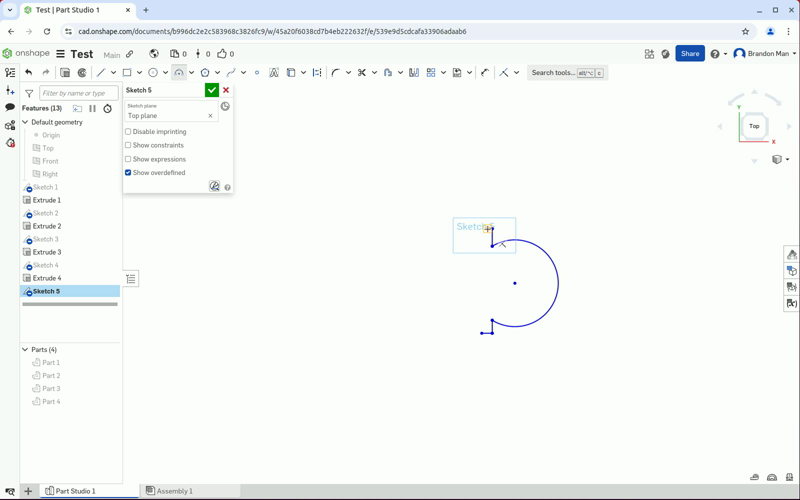
click(487, 228)
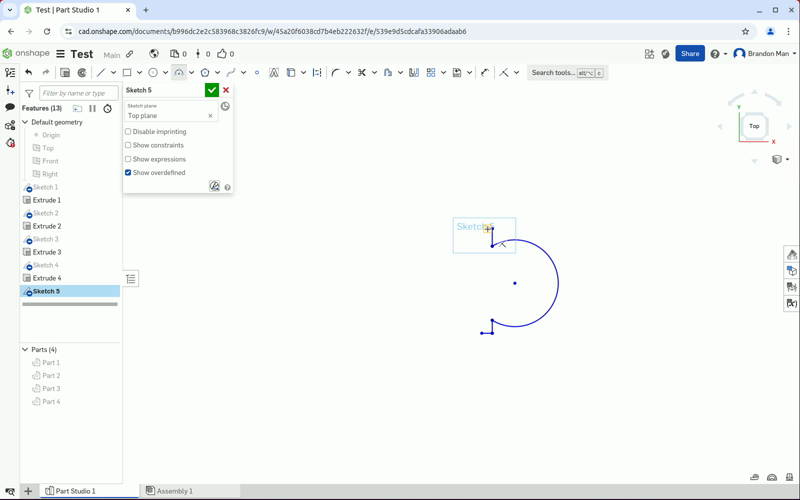
mouse_move(481, 333)
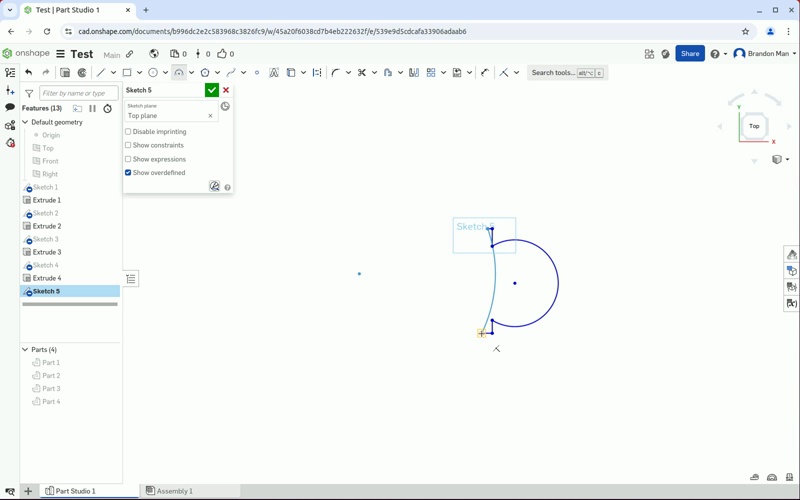
click(481, 333)
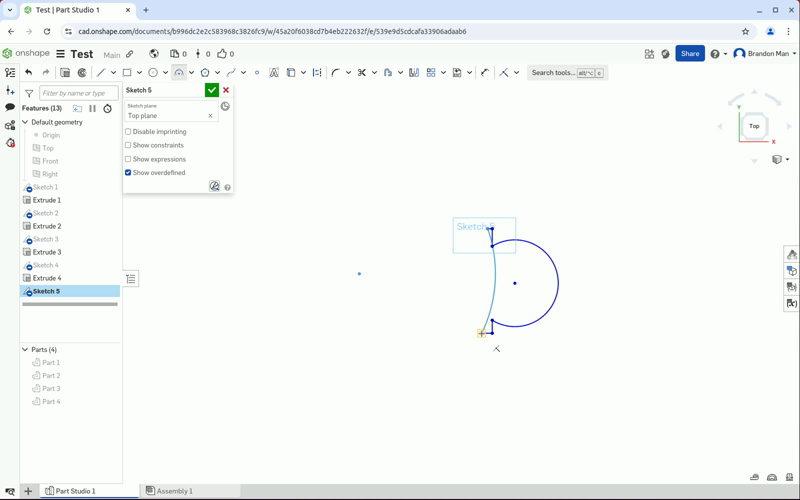
key_down(shift)
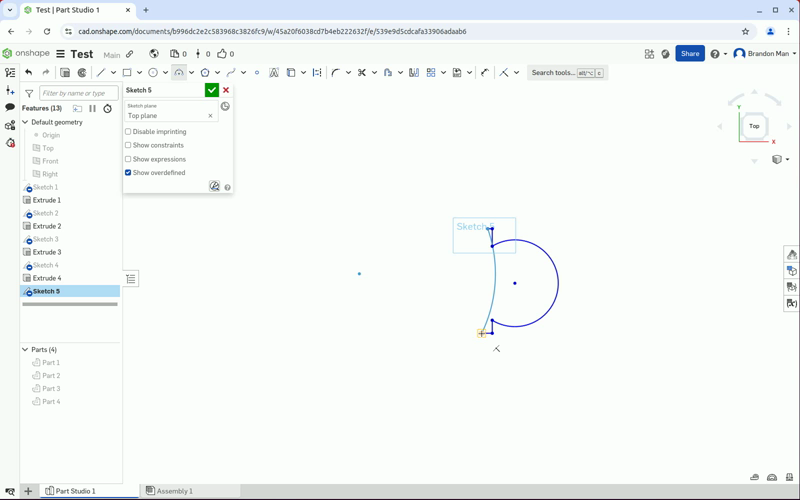
mouse_move(573, 285)
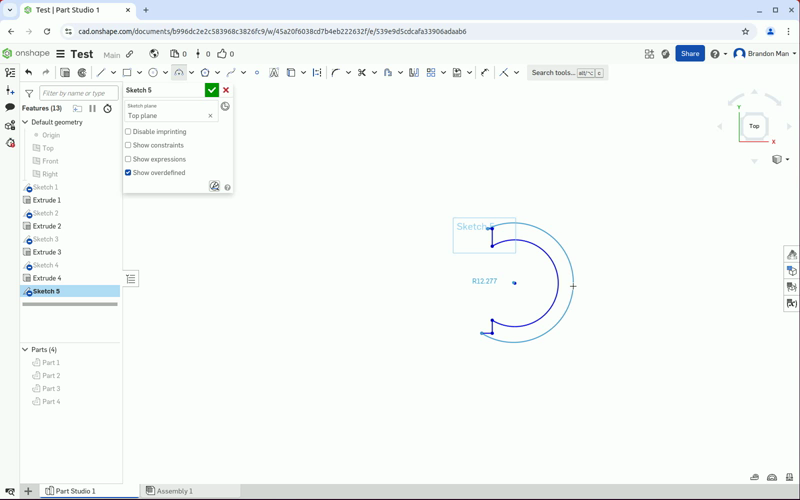
click(573, 285)
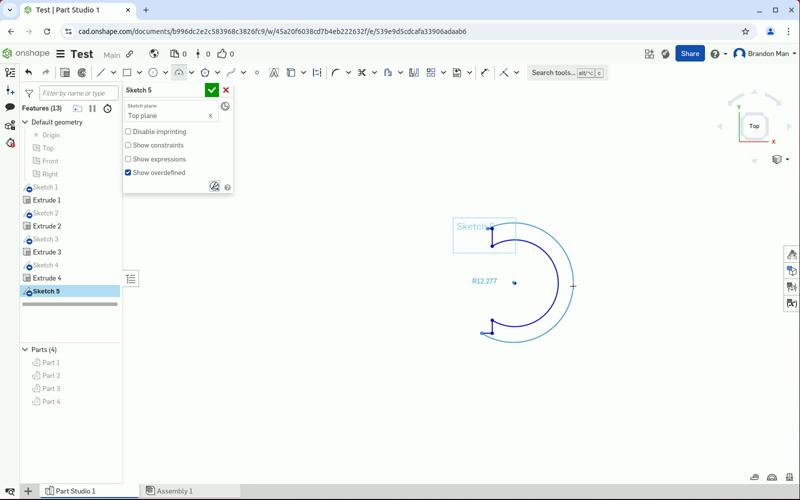
key_up(shift)
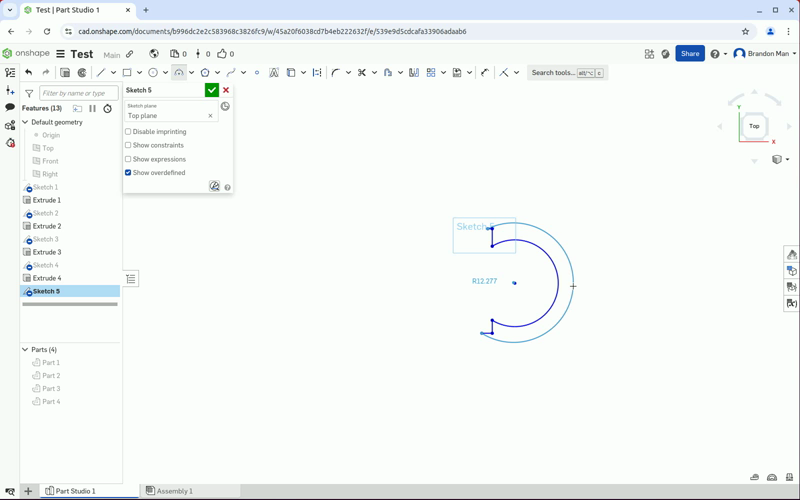
key(esc)
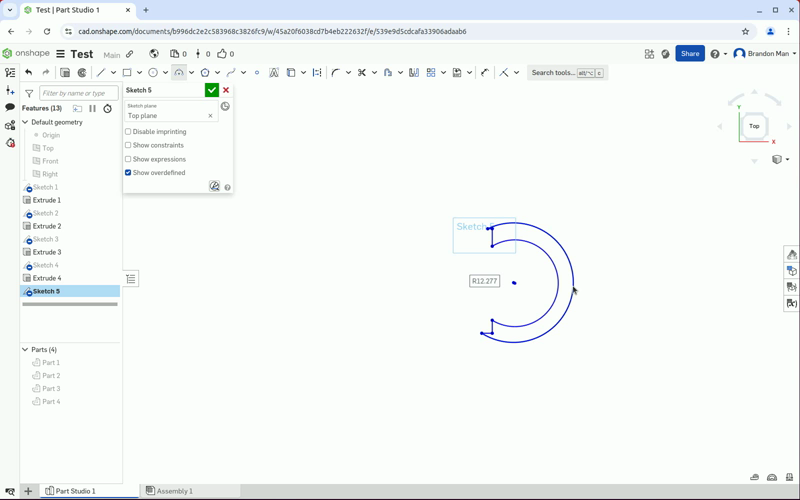
mouse_move(517, 333)
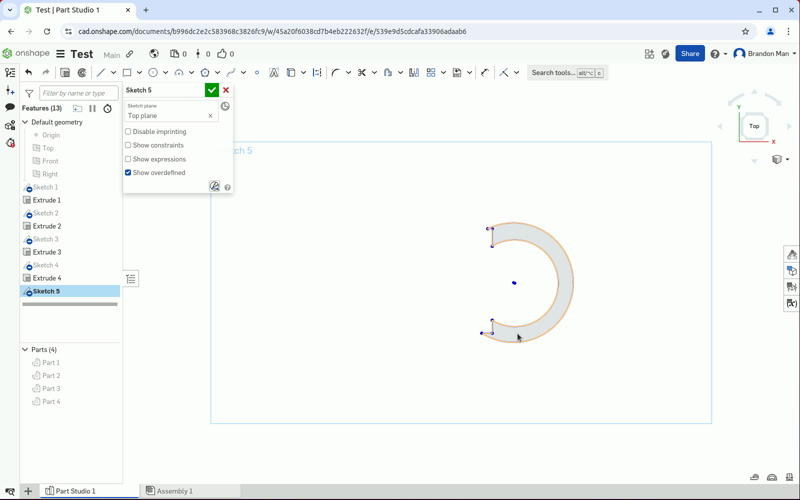
click(517, 333)
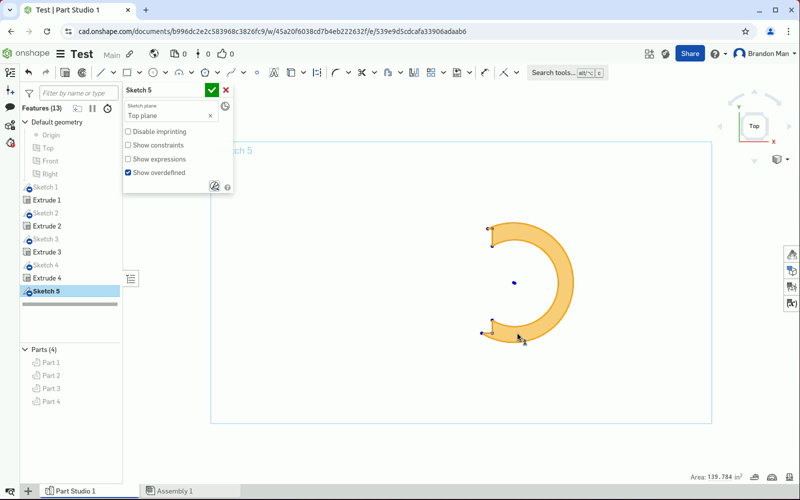
mouse_move(73, 352)
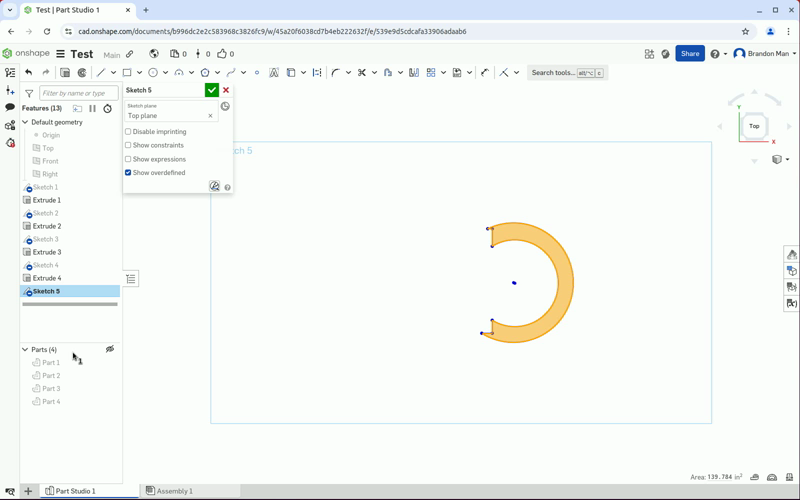
key(shift+y)
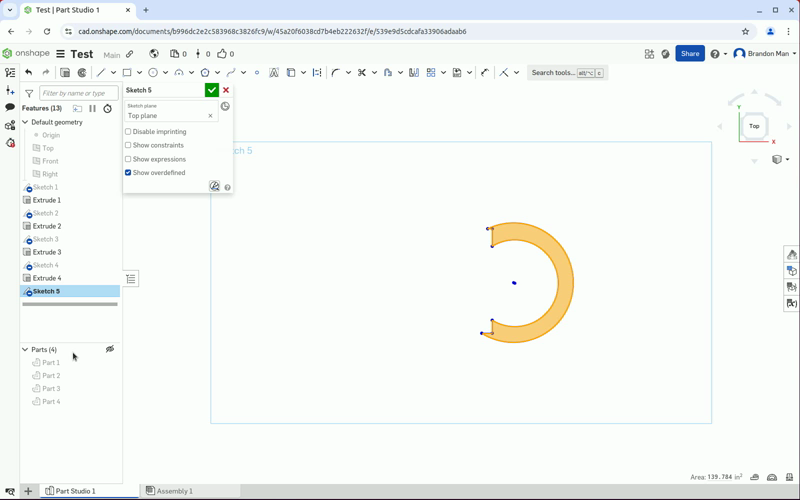
key(shift+e)
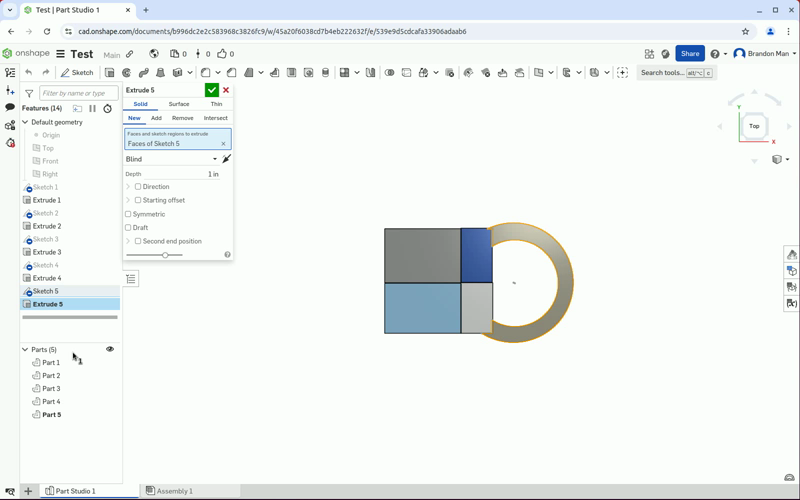
mouse_move(143, 106)
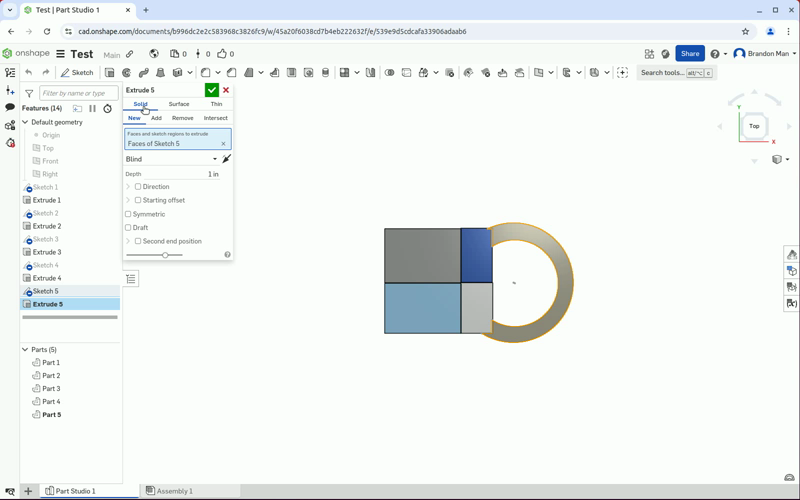
click(143, 106)
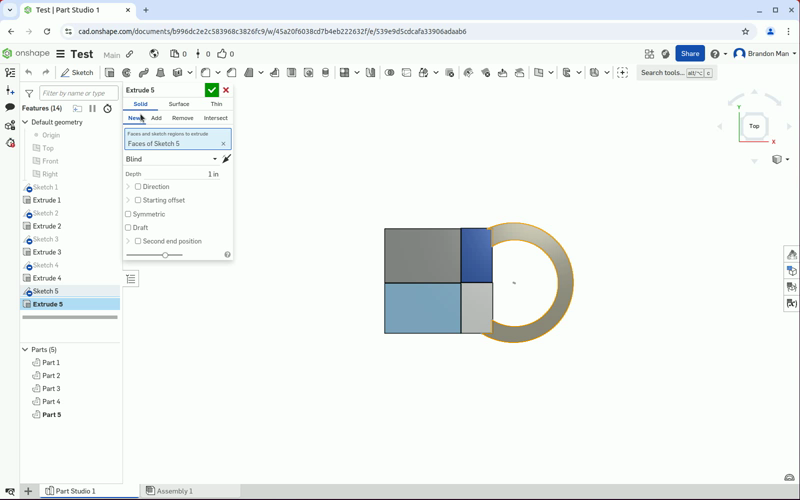
mouse_move(137, 120)
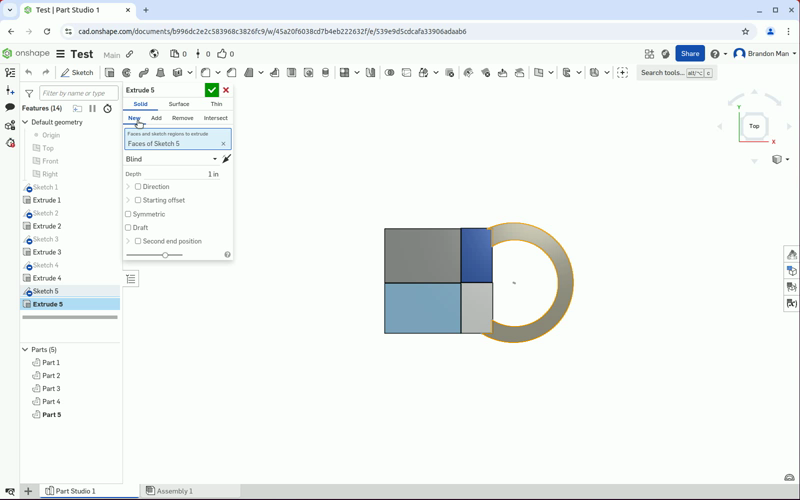
click(137, 120)
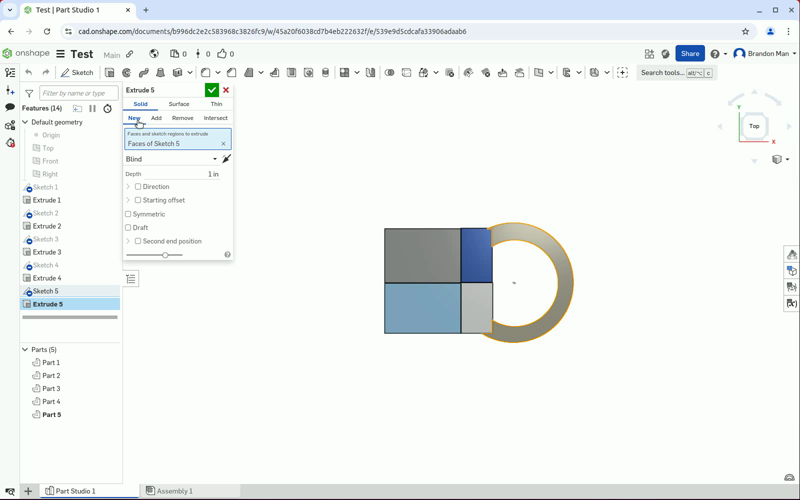
key(tab, 4)
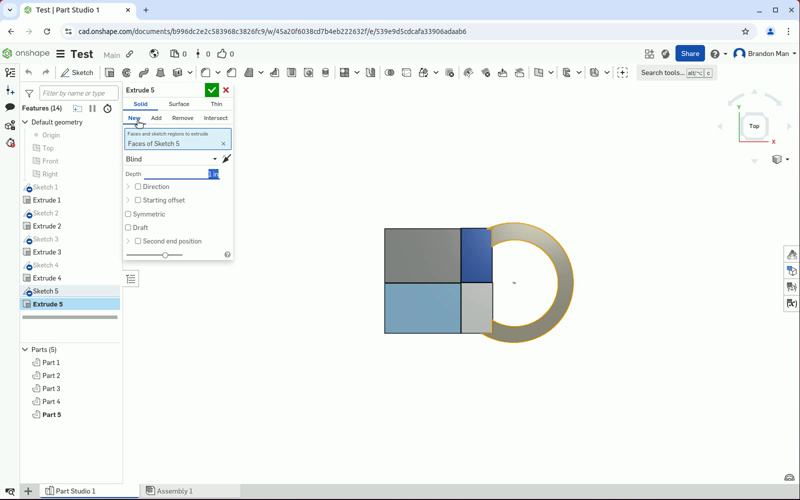
text(9.147)
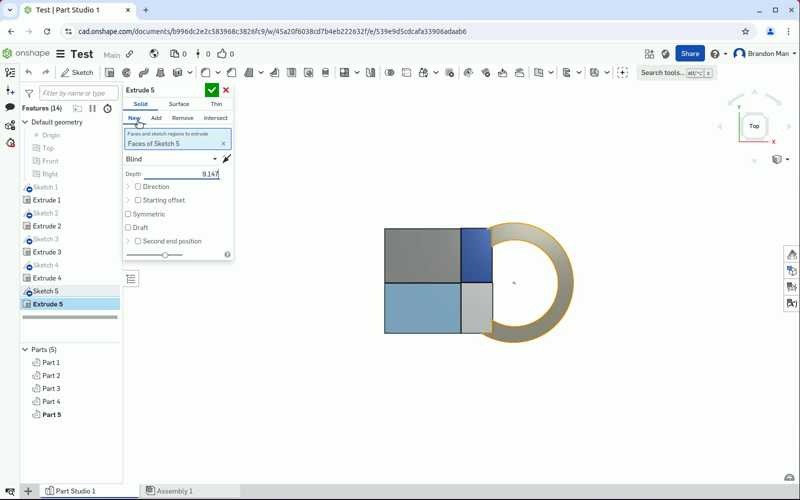
key(enter)
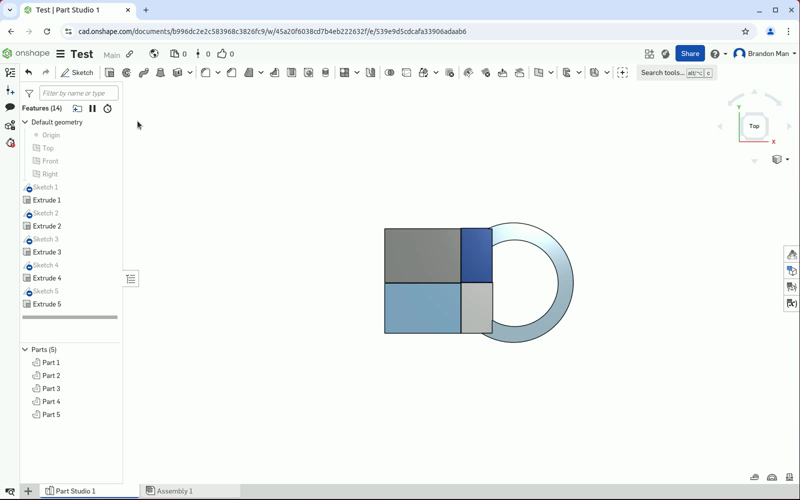
key(shift+h)
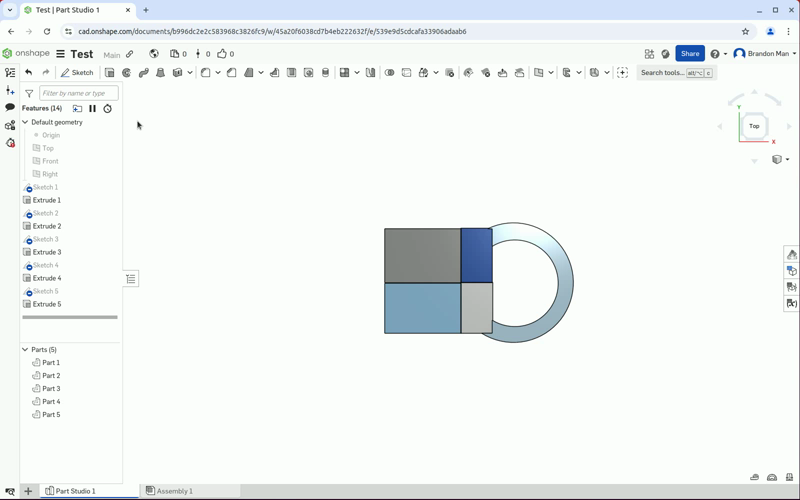
key(shift+h)
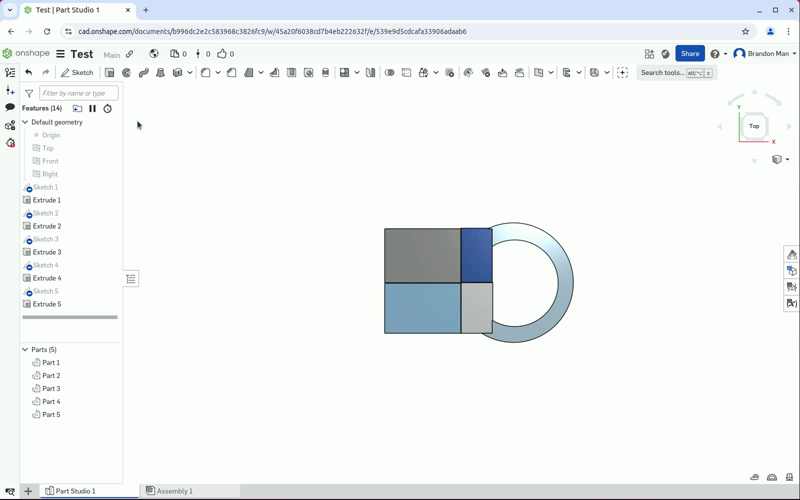
mouse_move(73, 189)
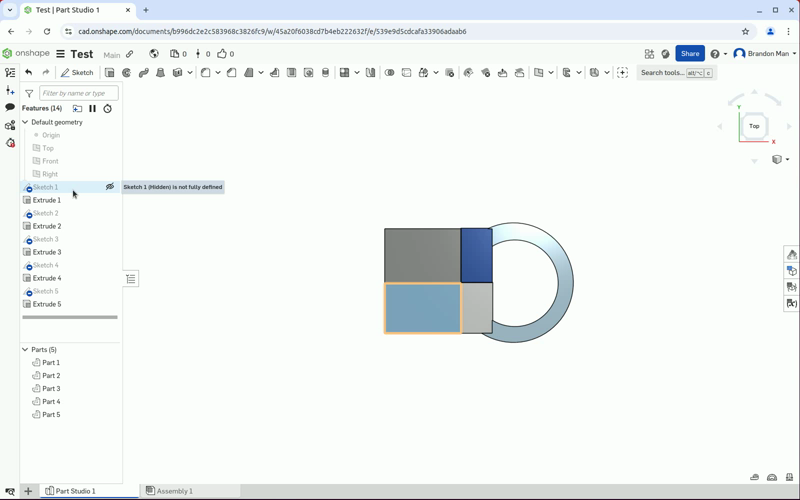
click(73, 189)
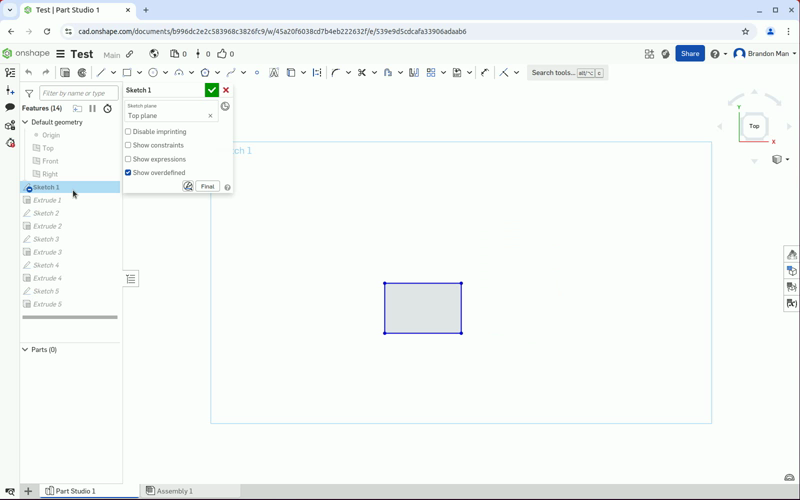
mouse_move(229, 92)
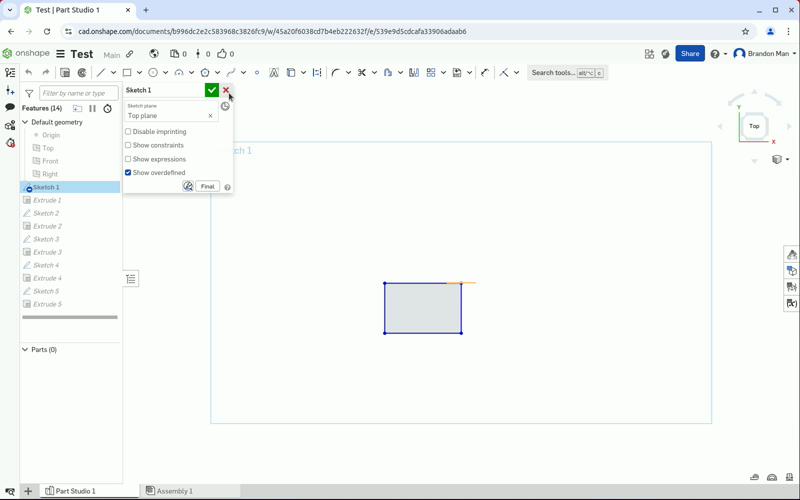
click(229, 92)
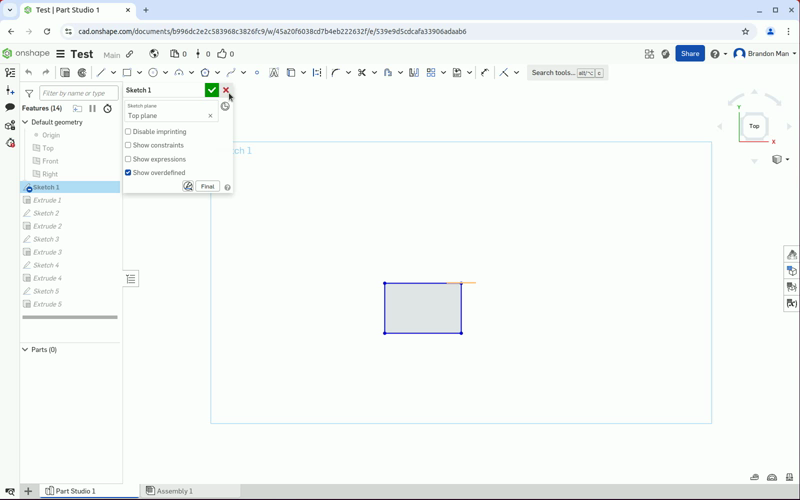
key(shift+s)
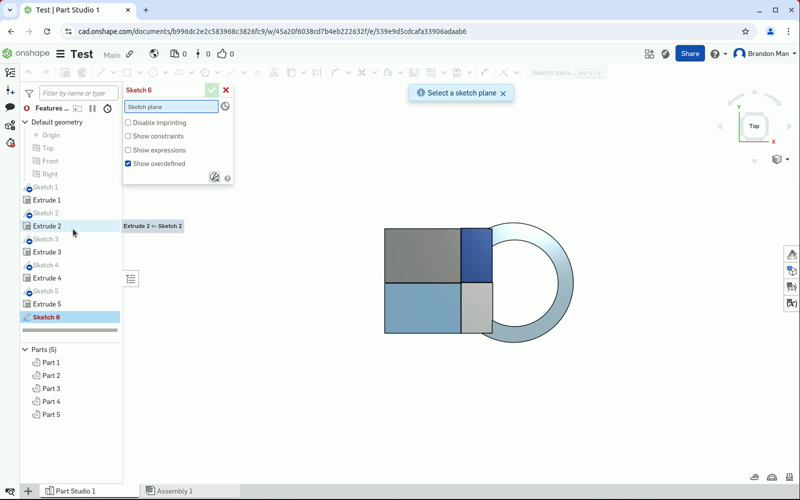
scroll(3)
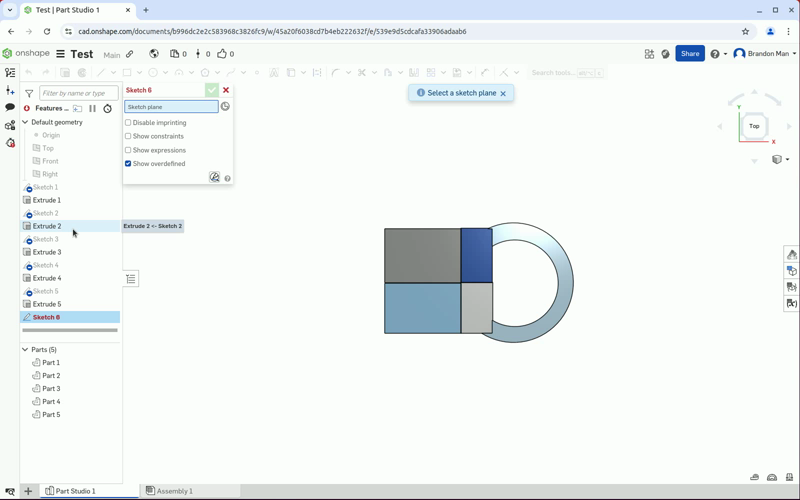
mouse_move(73, 150)
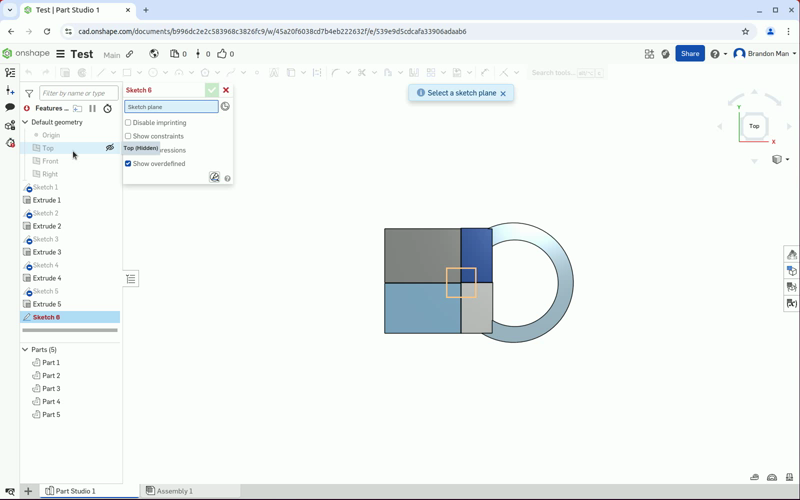
click(73, 150)
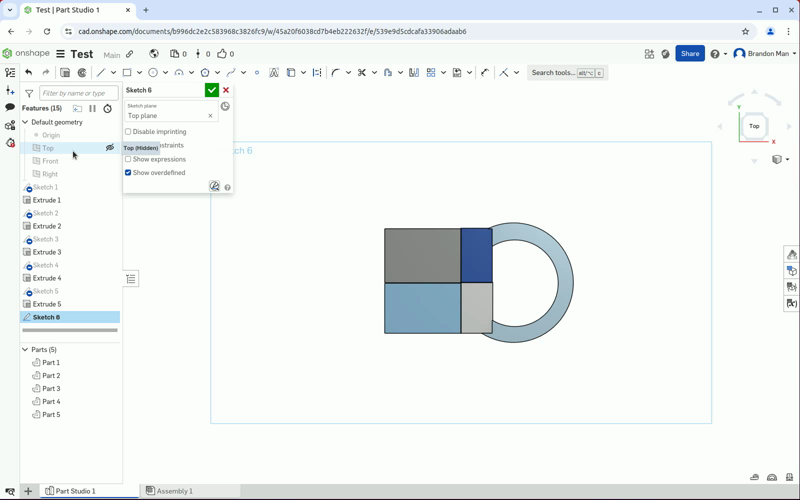
mouse_move(73, 352)
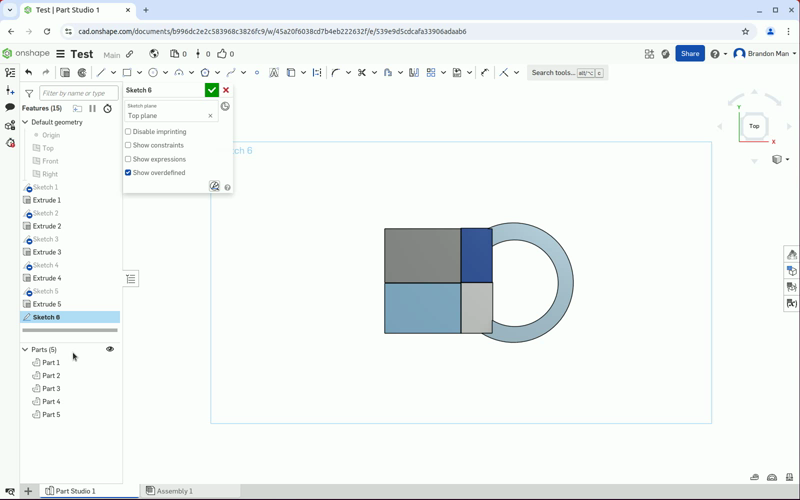
key(y)
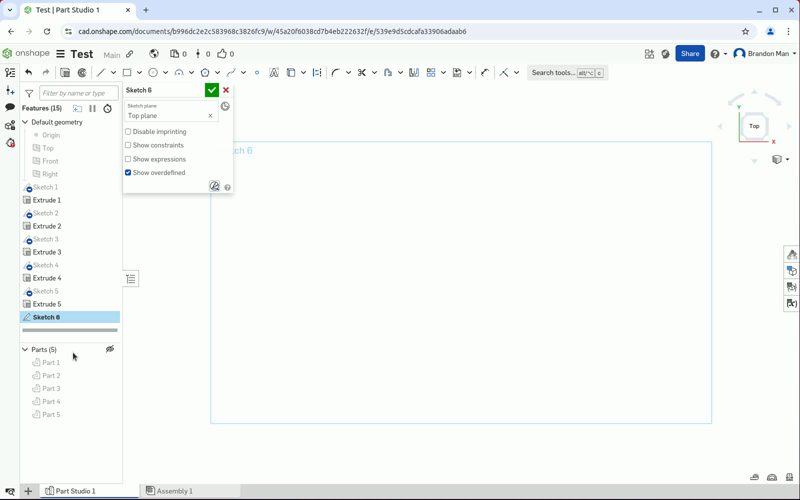
key(l)
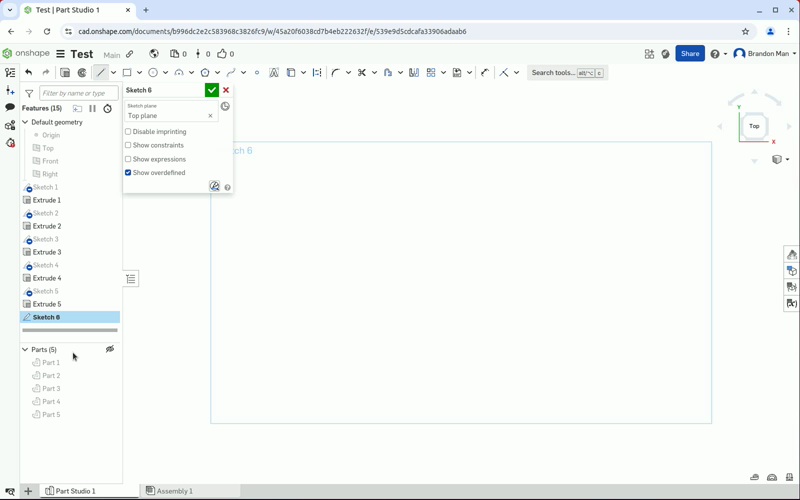
key_down(shift)
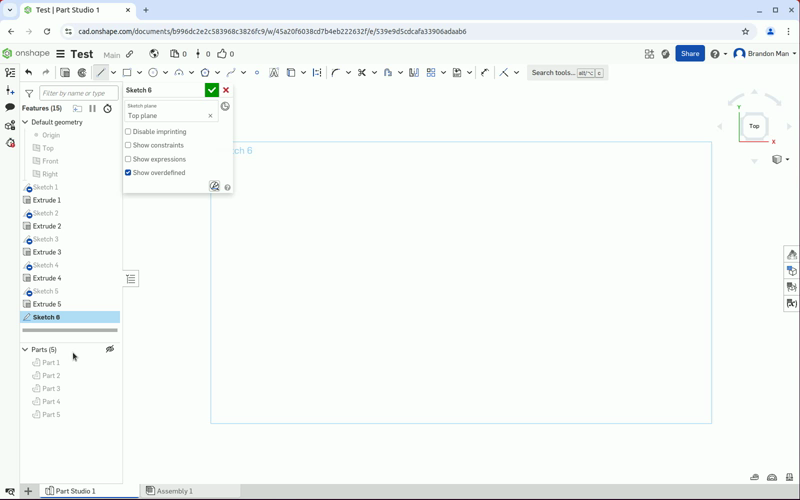
mouse_move(481, 333)
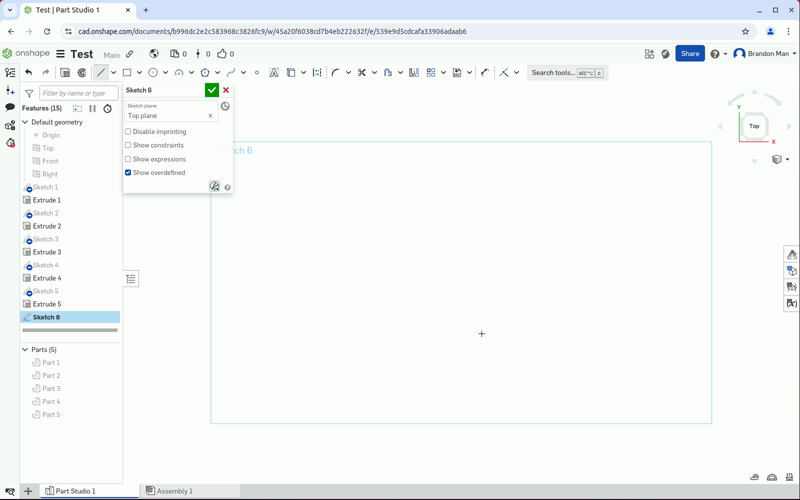
click(481, 333)
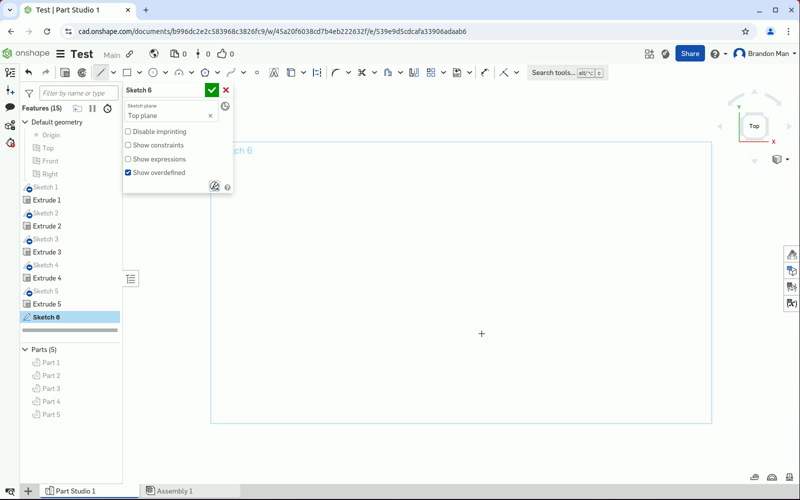
key_up(shift)
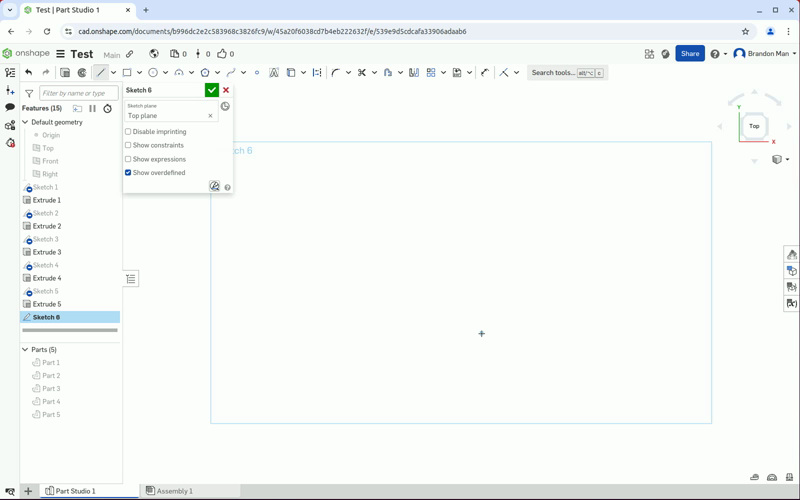
key_down(shift)
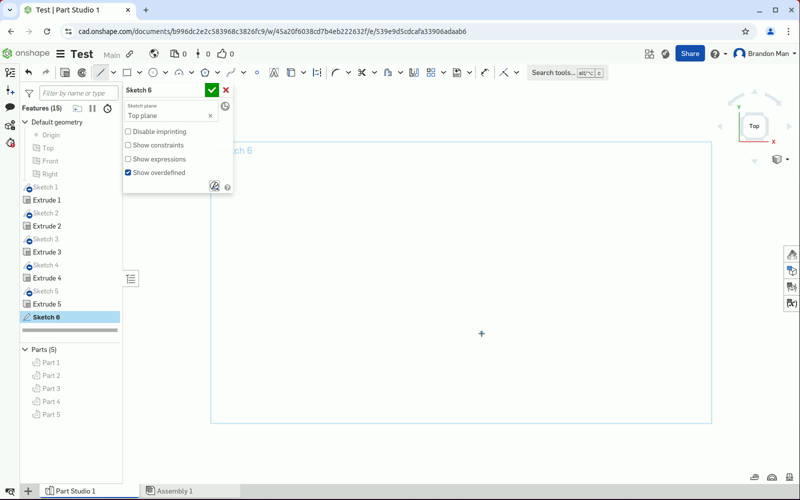
mouse_move(511, 333)
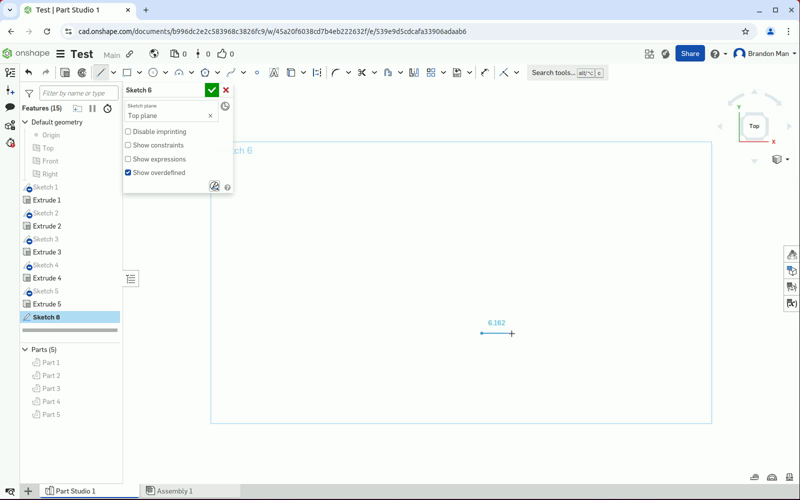
mouse_move(491, 333)
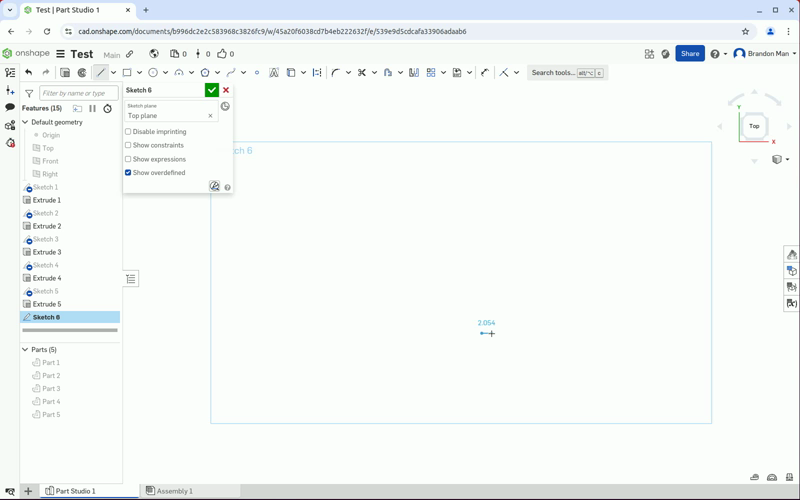
click(491, 333)
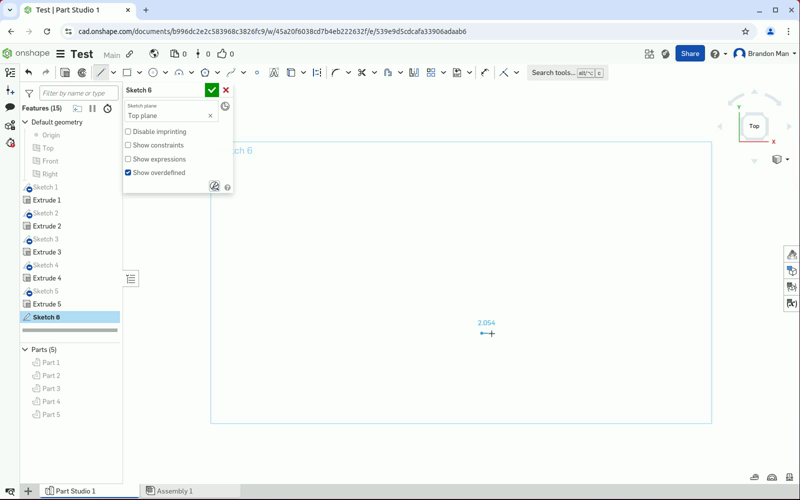
key_up(shift)
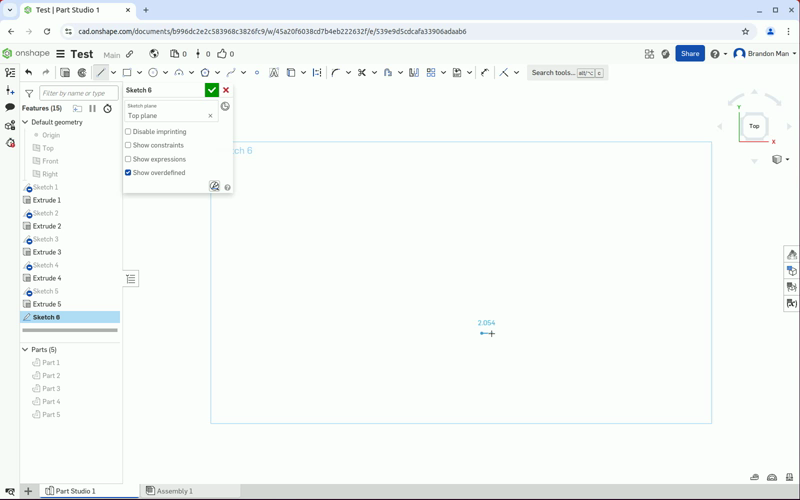
key_down(shift)
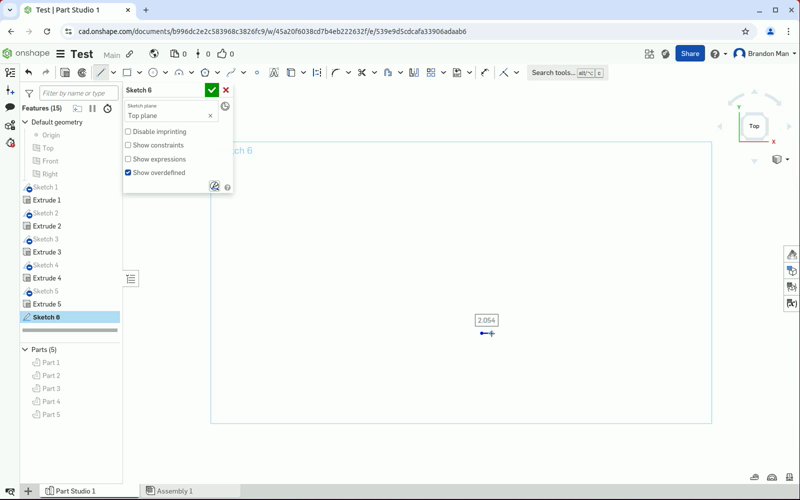
mouse_move(521, 333)
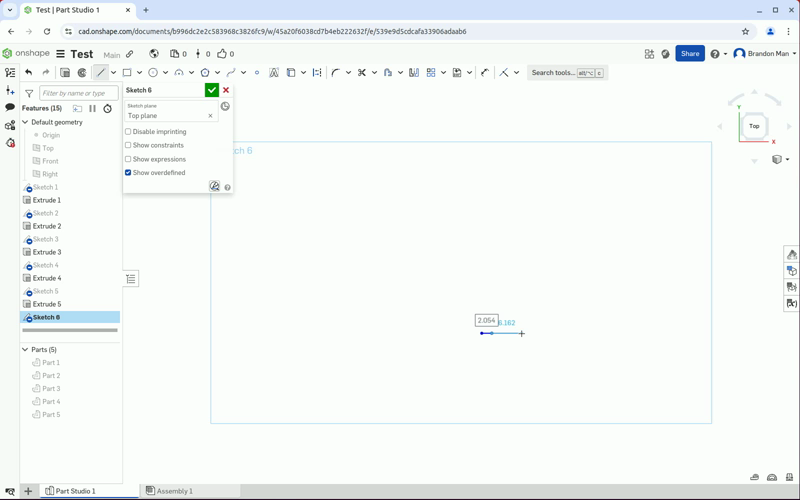
mouse_move(491, 320)
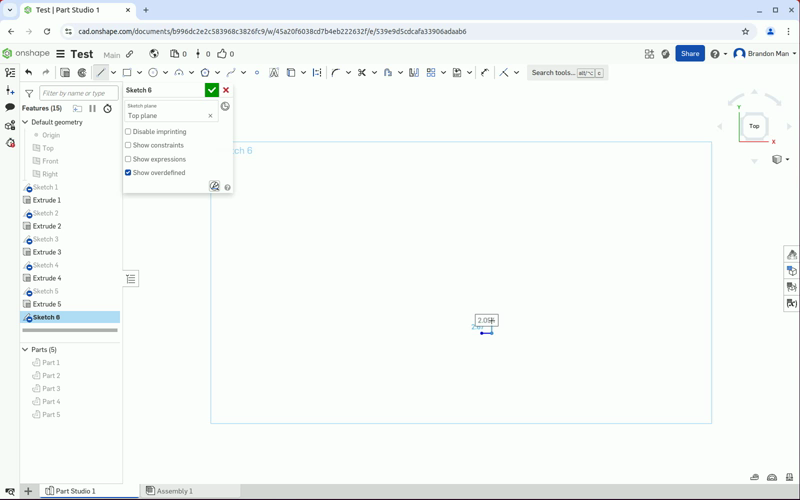
click(491, 320)
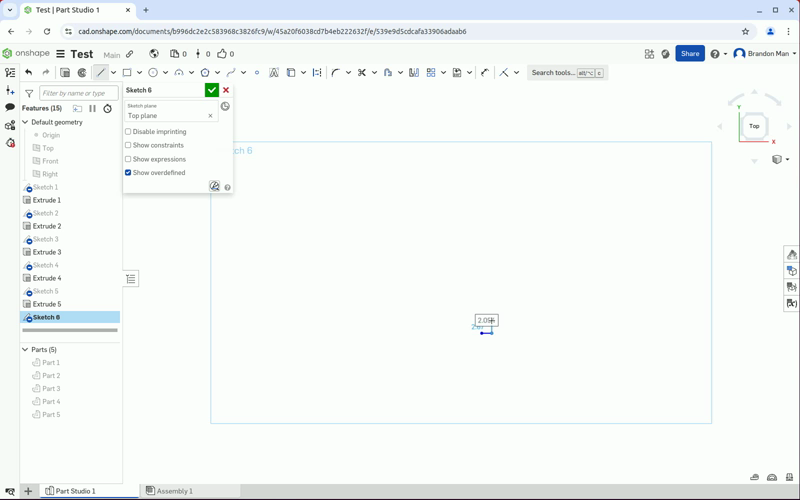
key_up(shift)
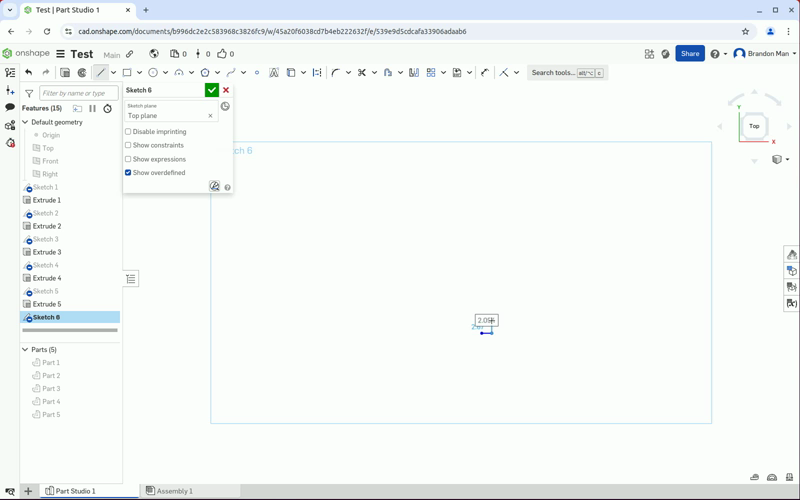
key(esc)
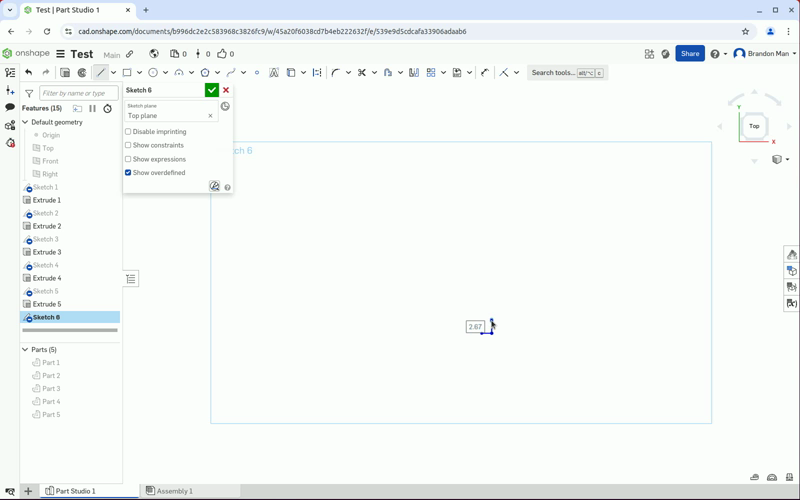
key(a)
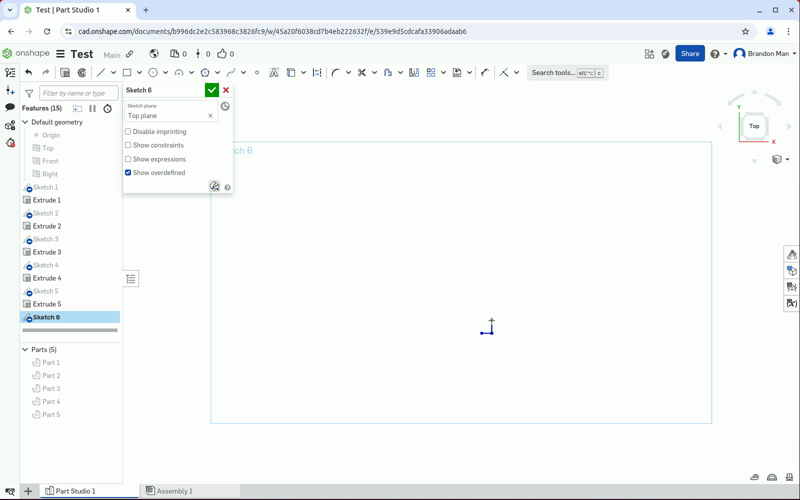
mouse_move(491, 320)
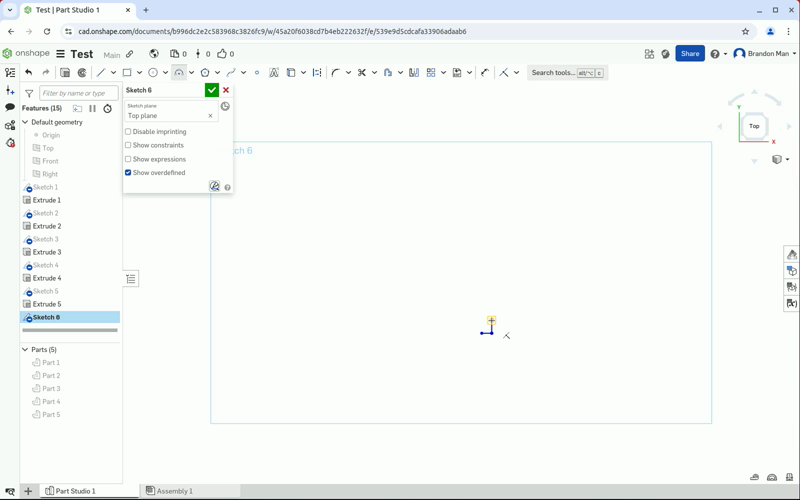
click(491, 320)
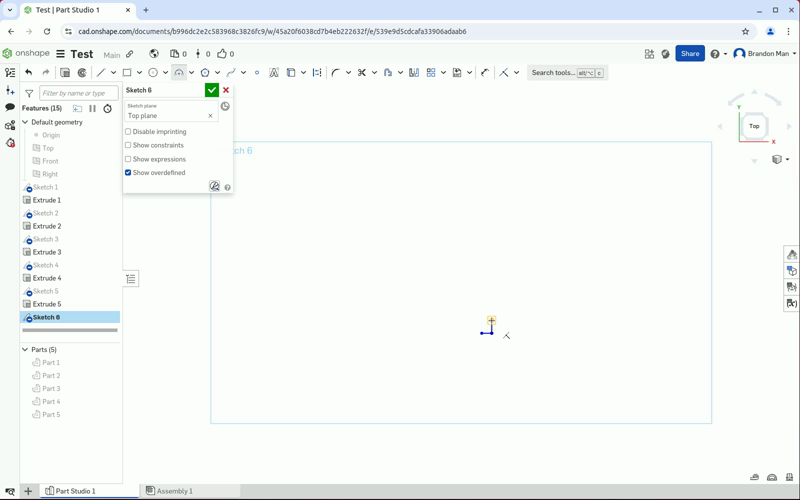
key_down(shift)
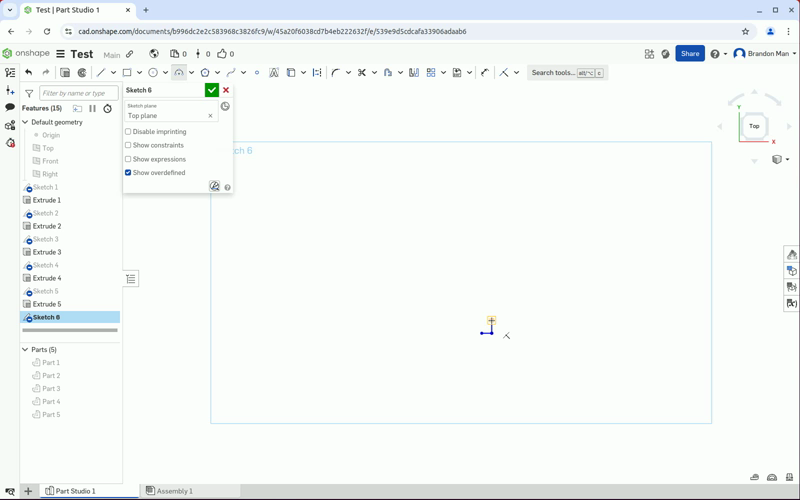
mouse_move(491, 245)
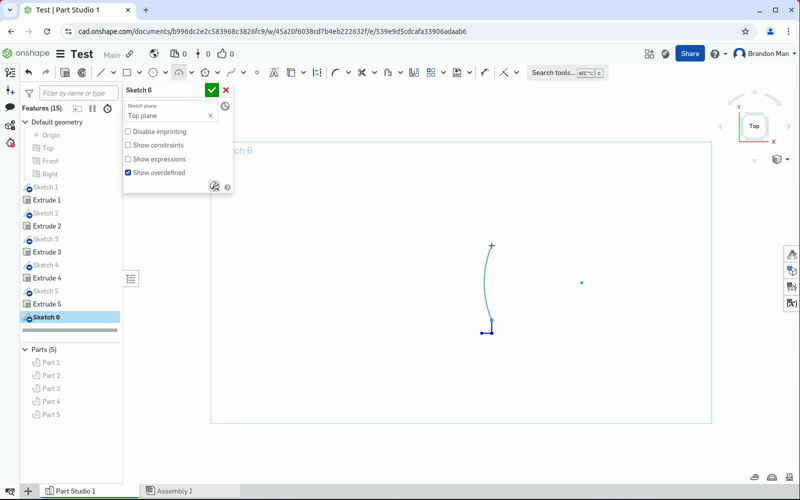
click(491, 245)
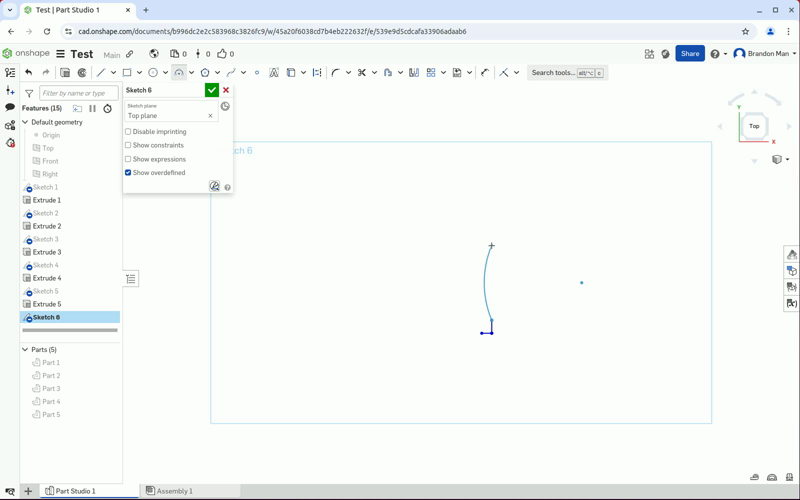
mouse_move(470, 282)
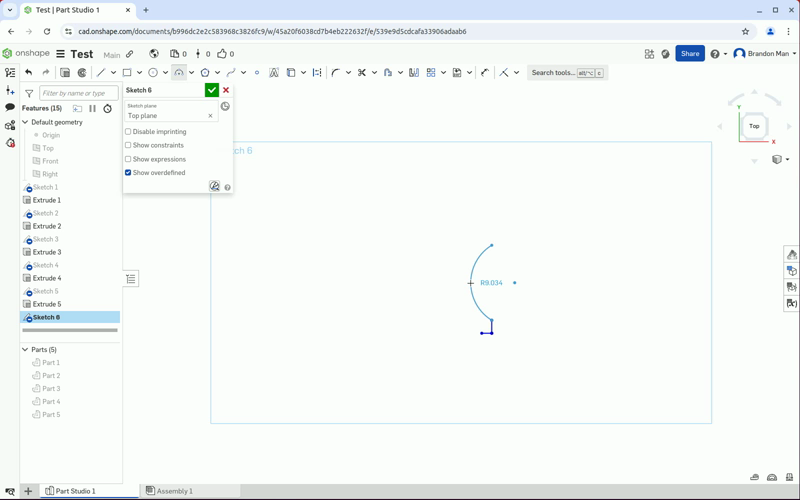
click(470, 282)
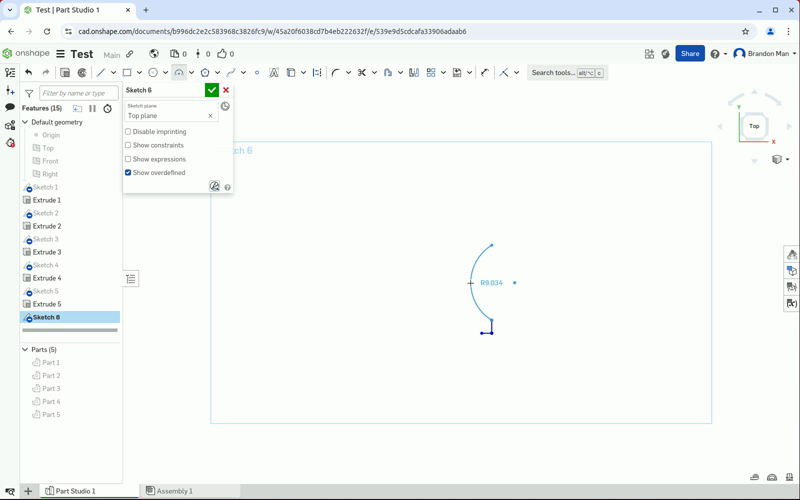
key_up(shift)
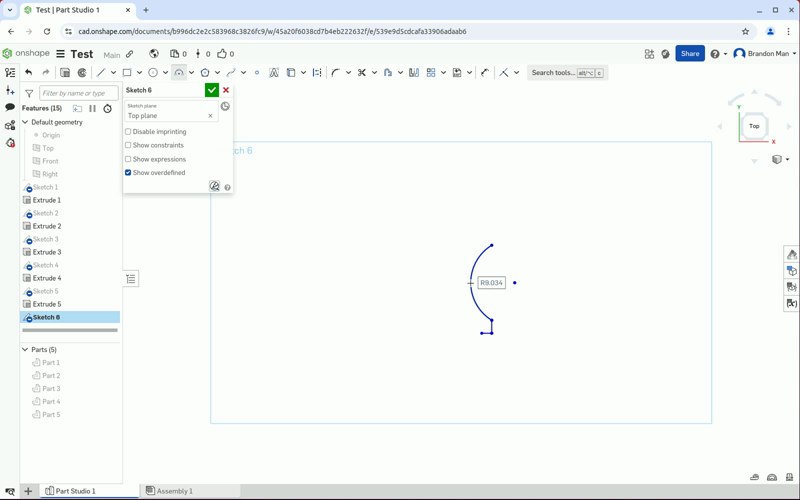
key(esc)
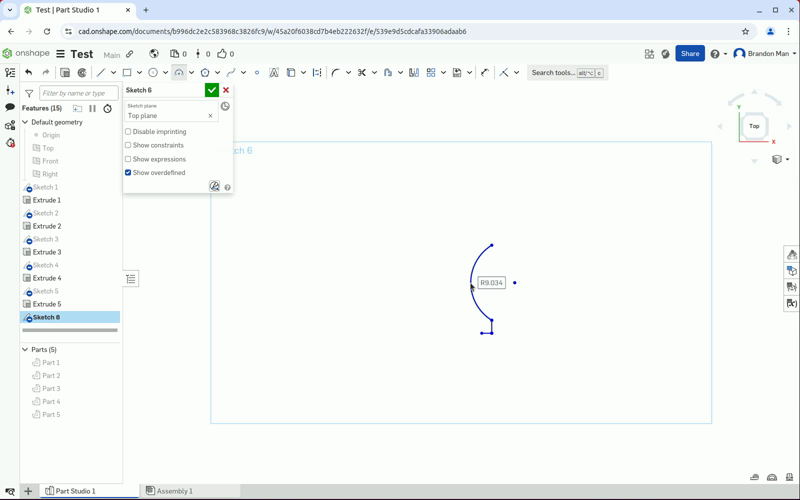
key(l)
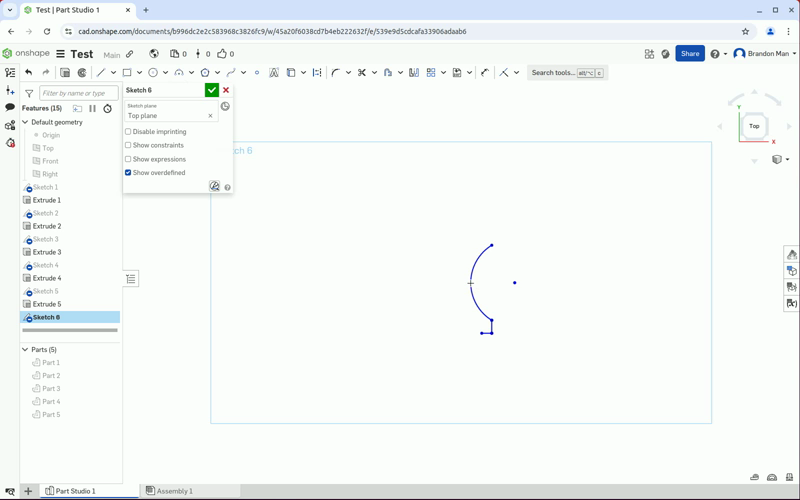
mouse_move(491, 245)
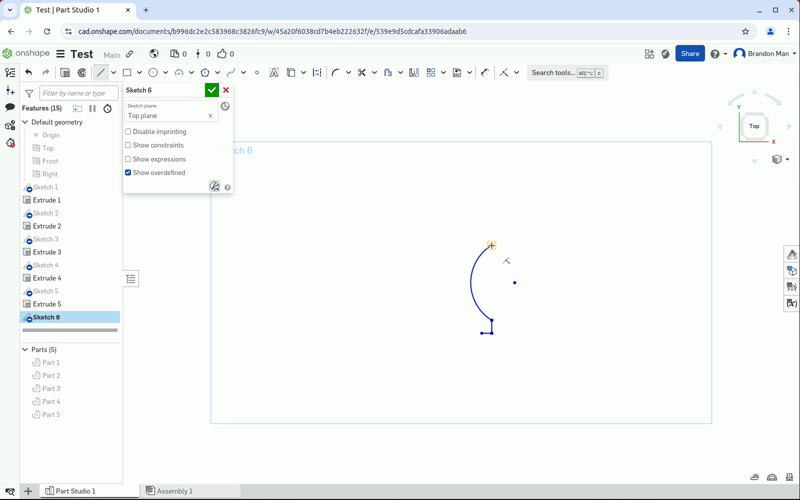
click(491, 245)
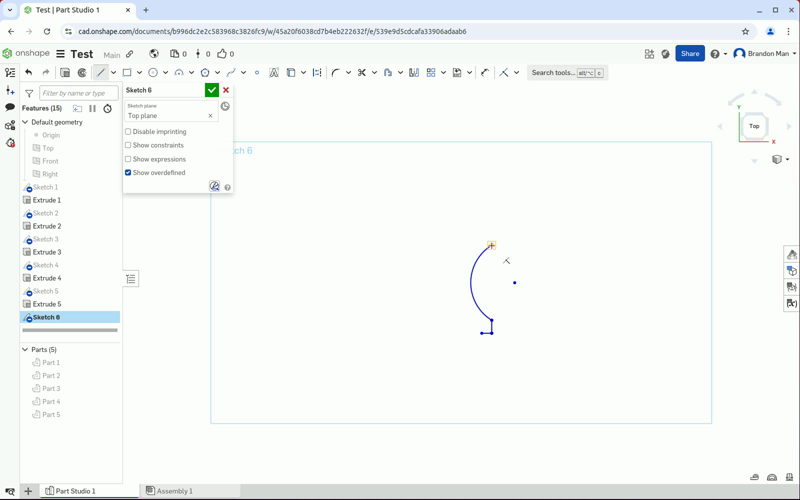
key_down(shift)
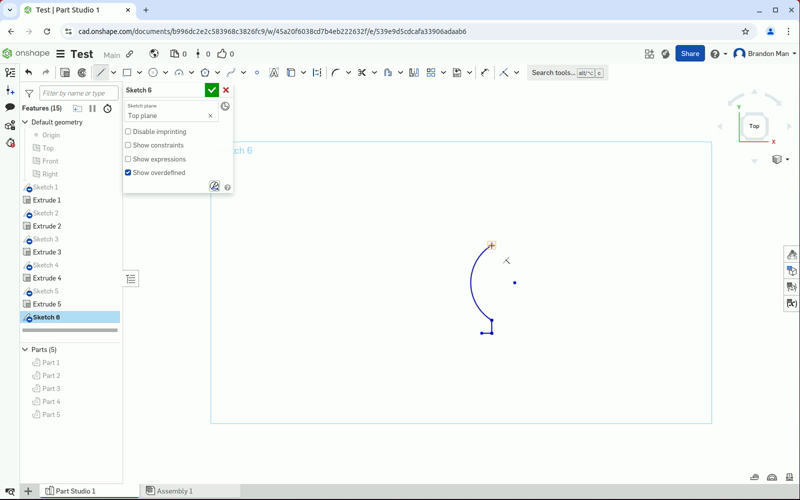
mouse_move(521, 245)
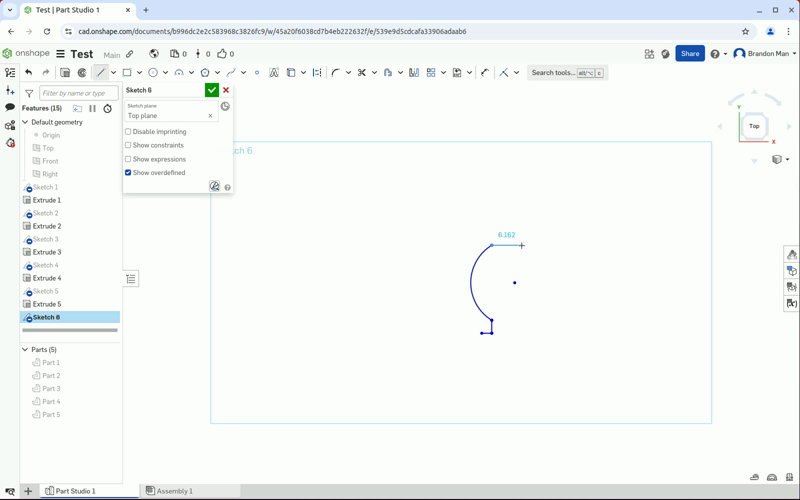
mouse_move(491, 228)
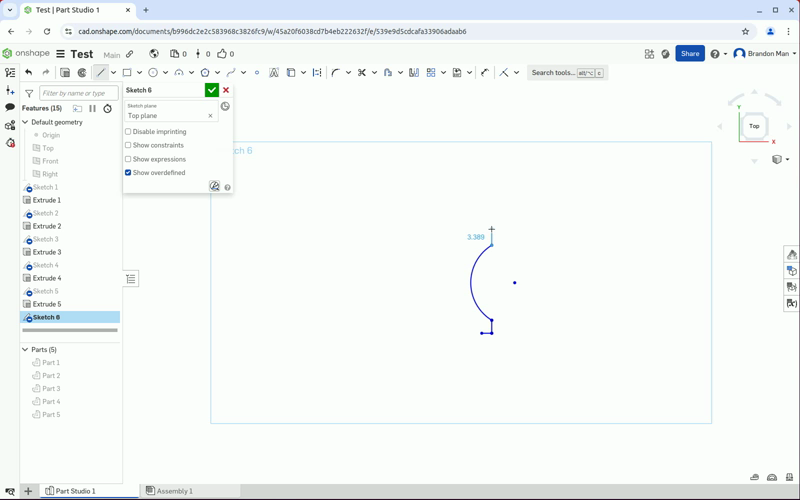
click(491, 228)
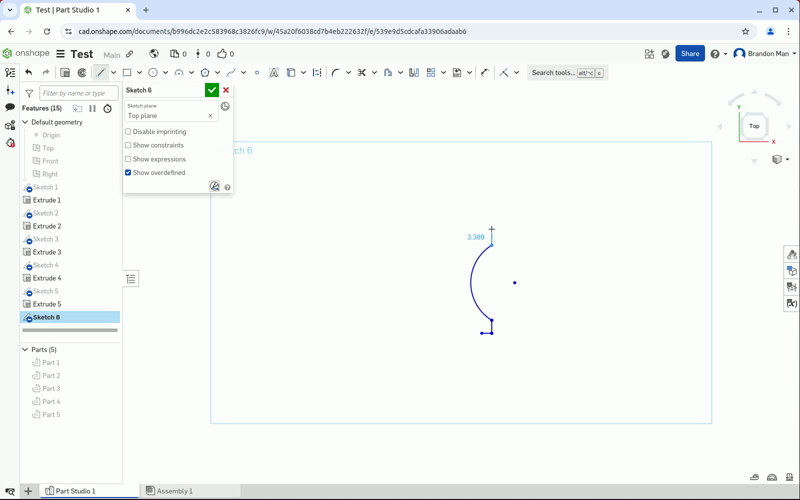
key_up(shift)
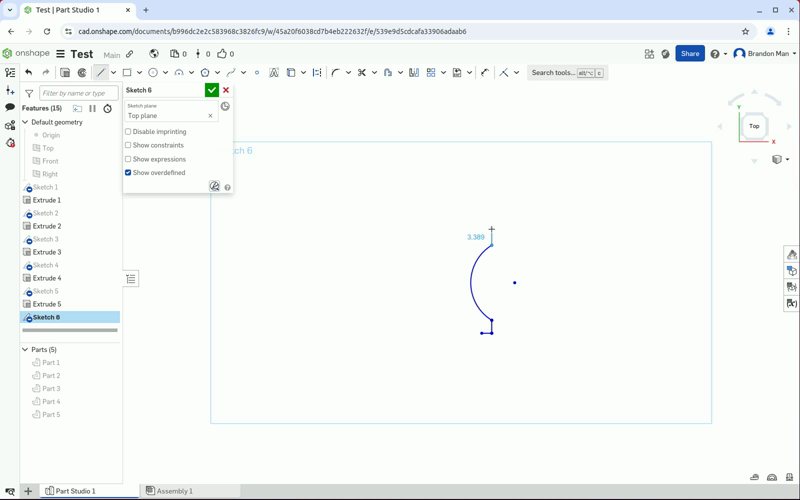
key_down(shift)
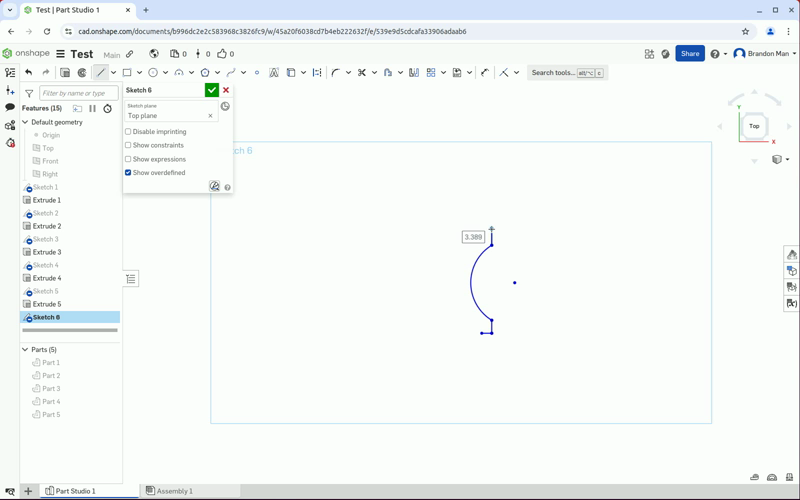
mouse_move(521, 228)
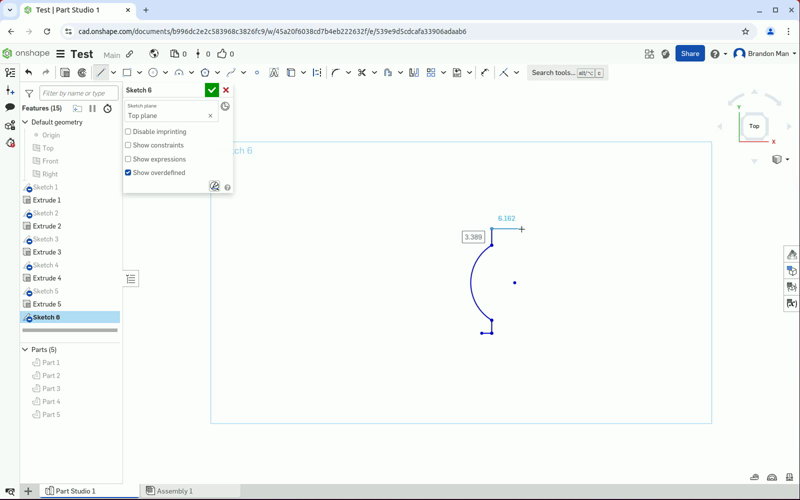
mouse_move(488, 228)
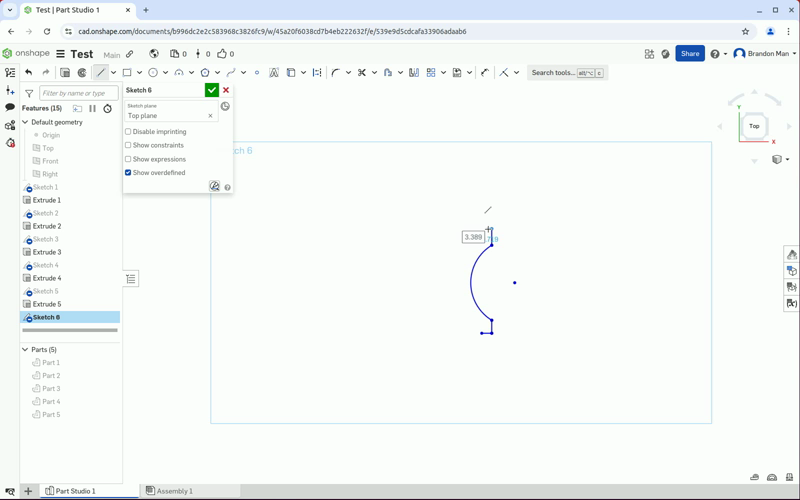
scroll(6)
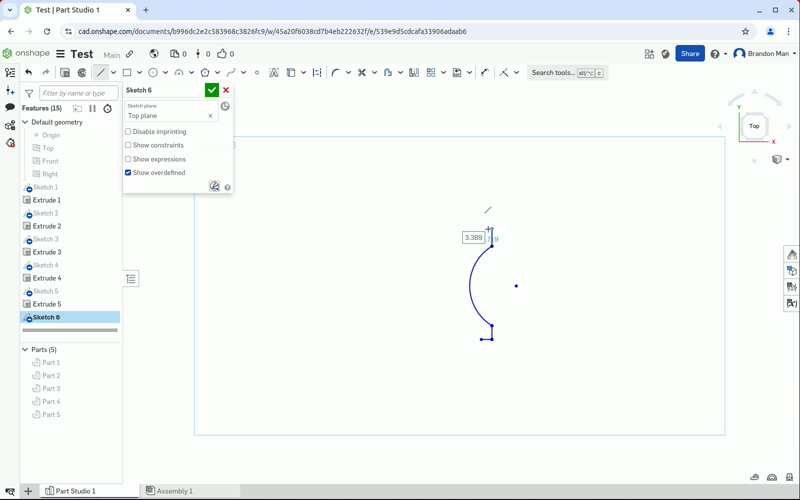
scroll(6)
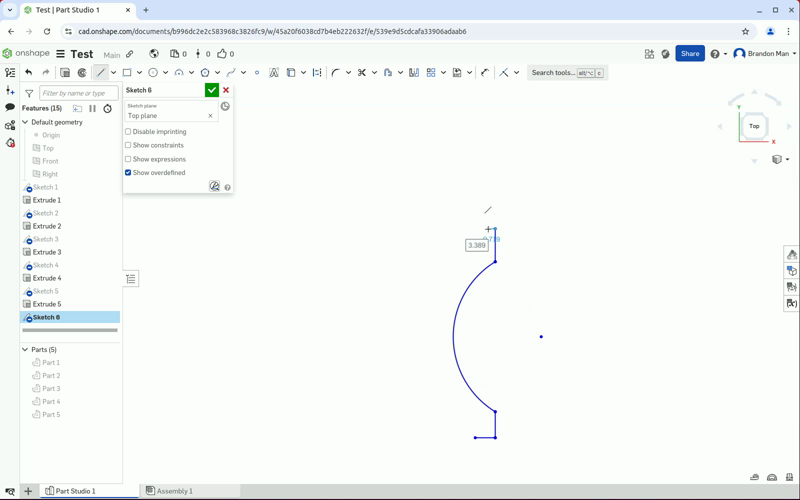
scroll(6)
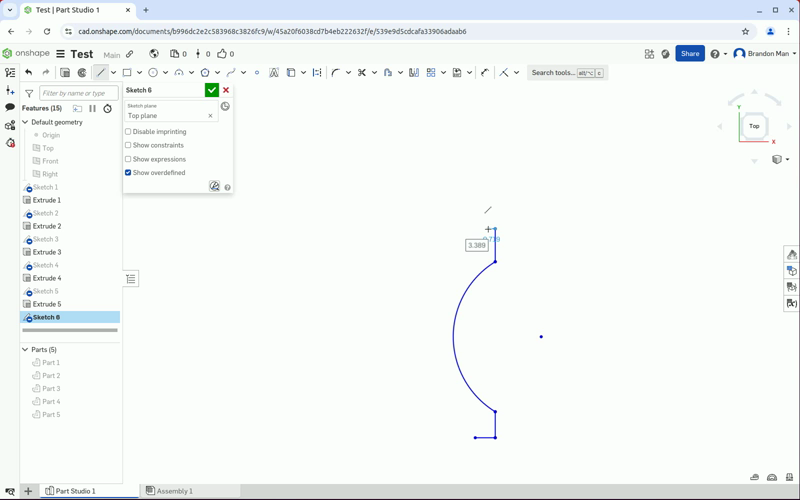
scroll(6)
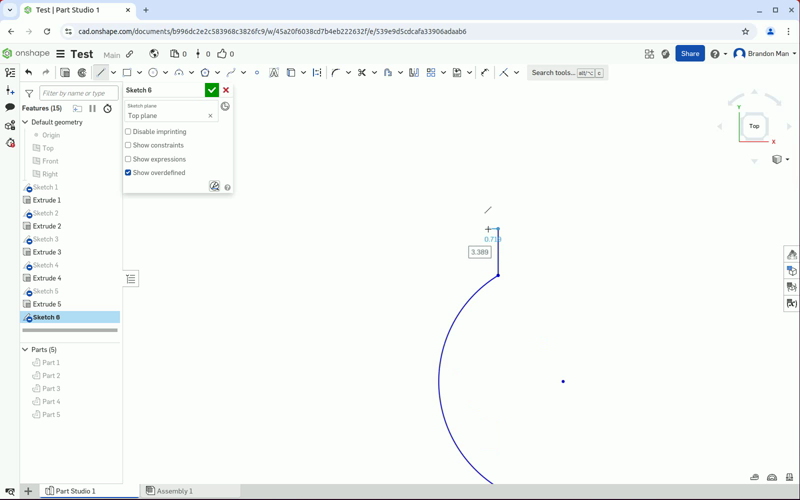
scroll(6)
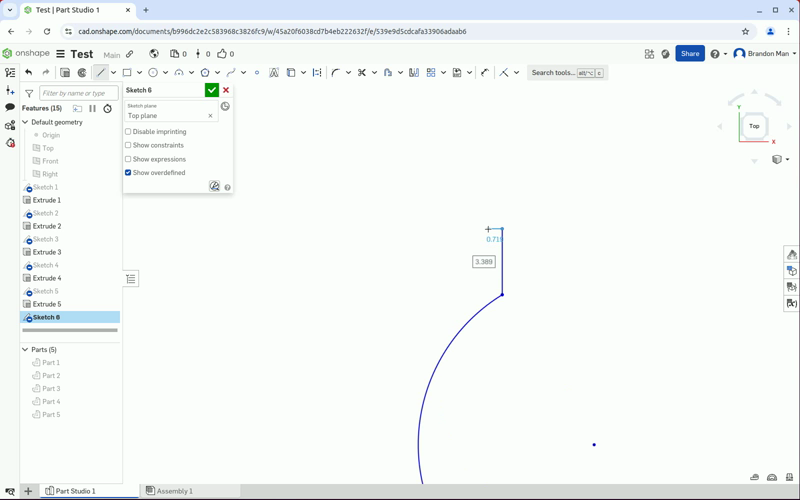
scroll(6)
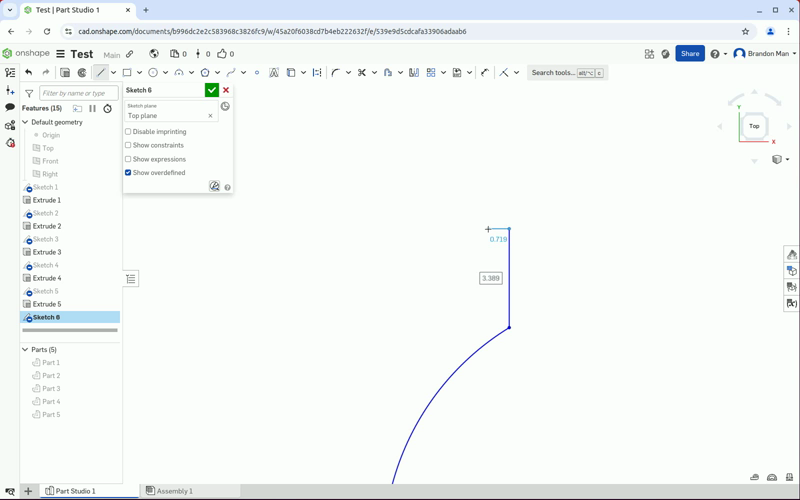
scroll(6)
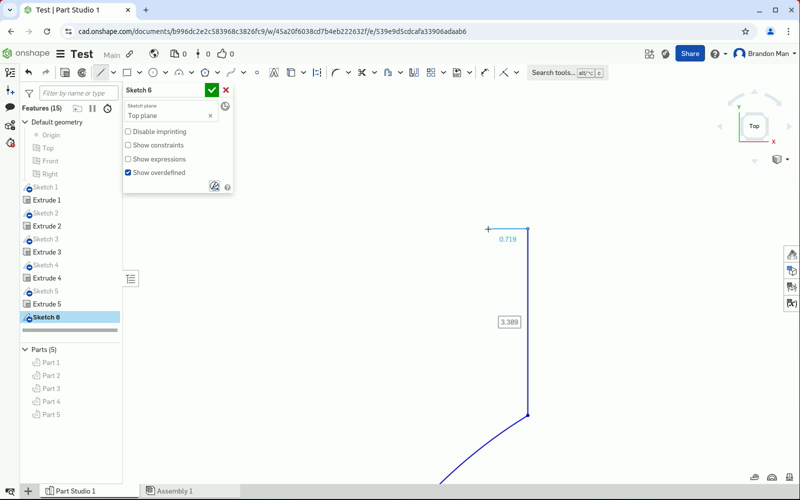
click(488, 228)
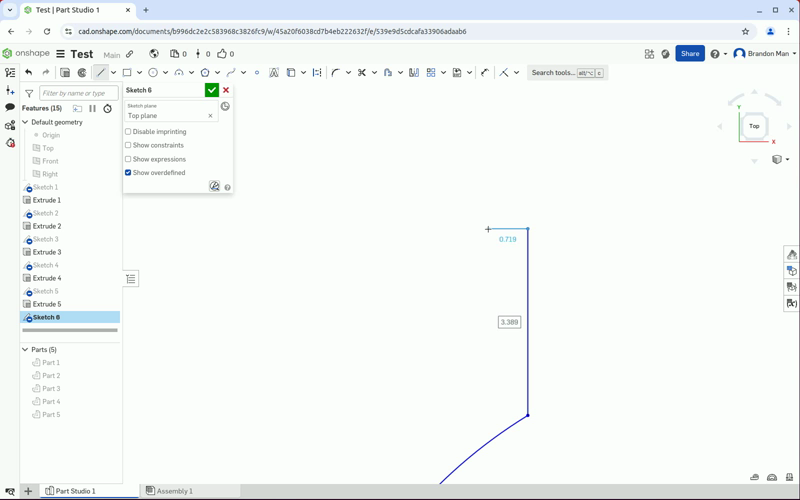
scroll(-6)
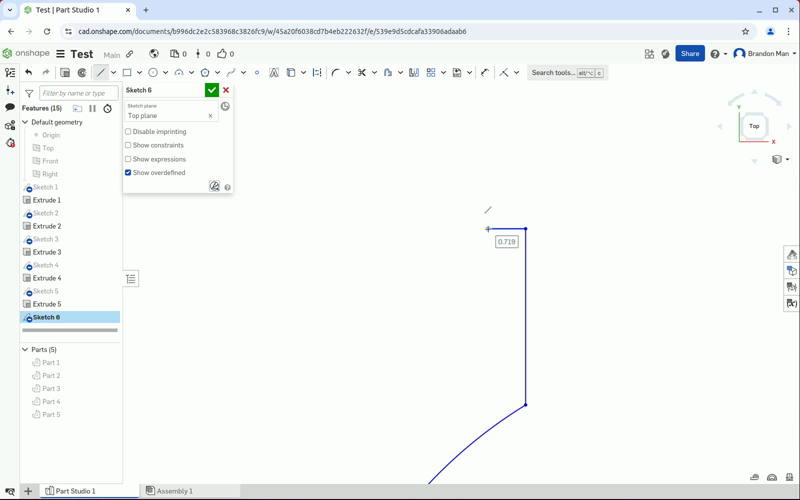
scroll(-6)
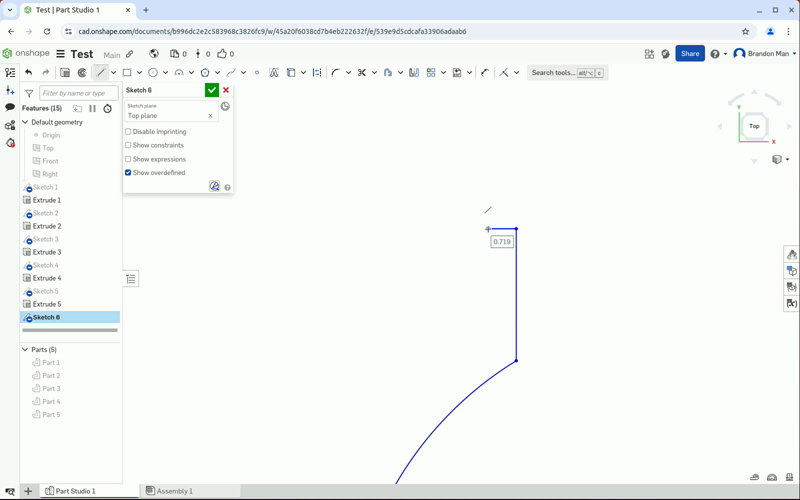
scroll(-6)
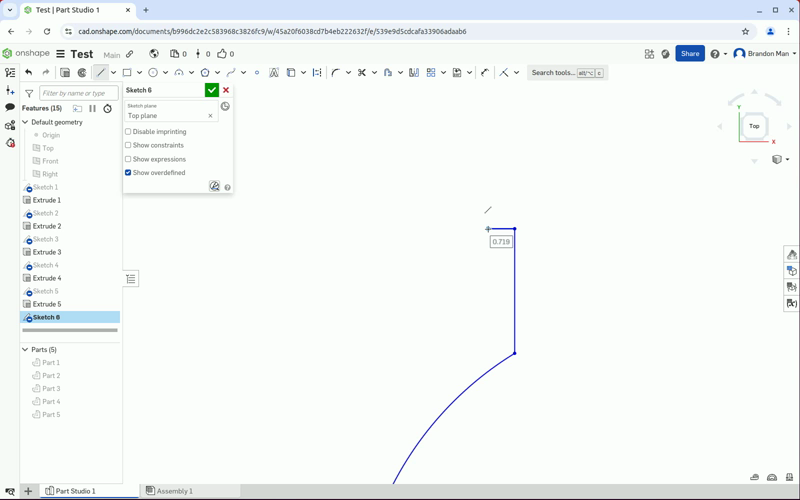
scroll(-6)
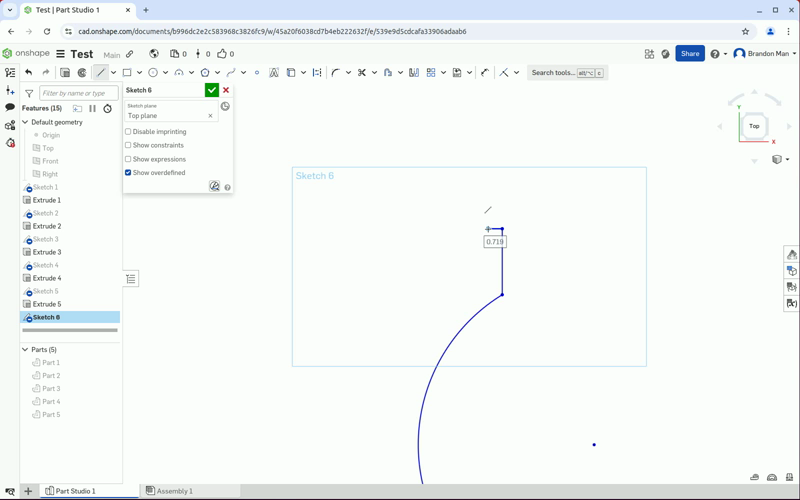
scroll(-6)
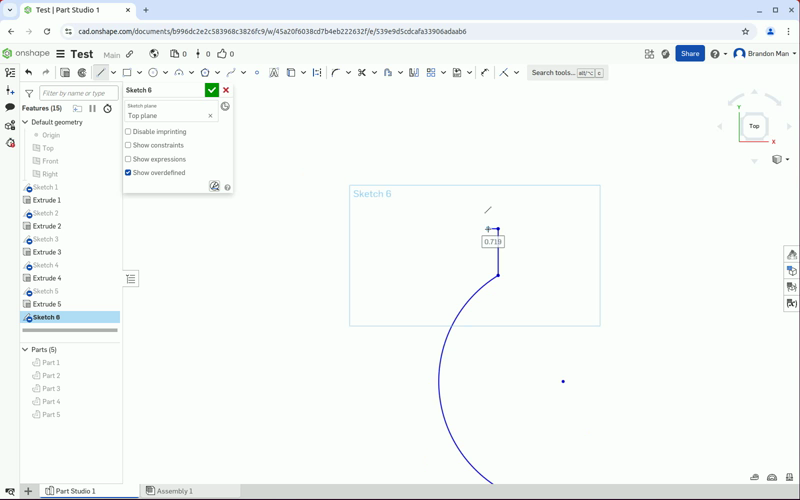
scroll(-6)
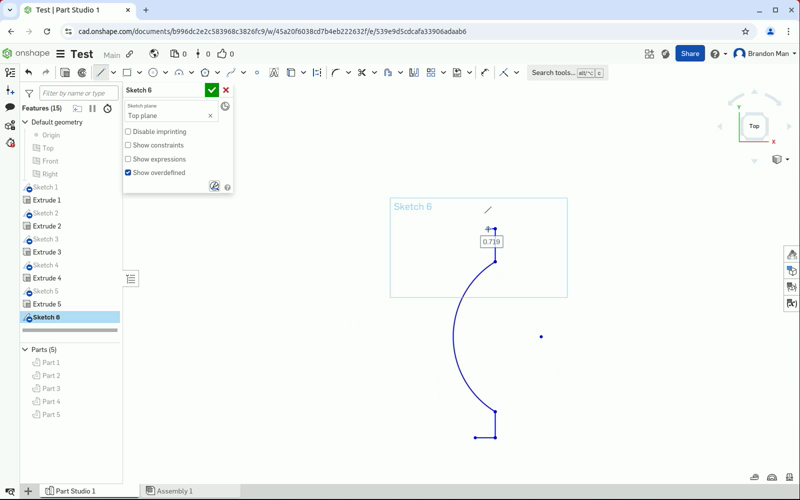
scroll(-6)
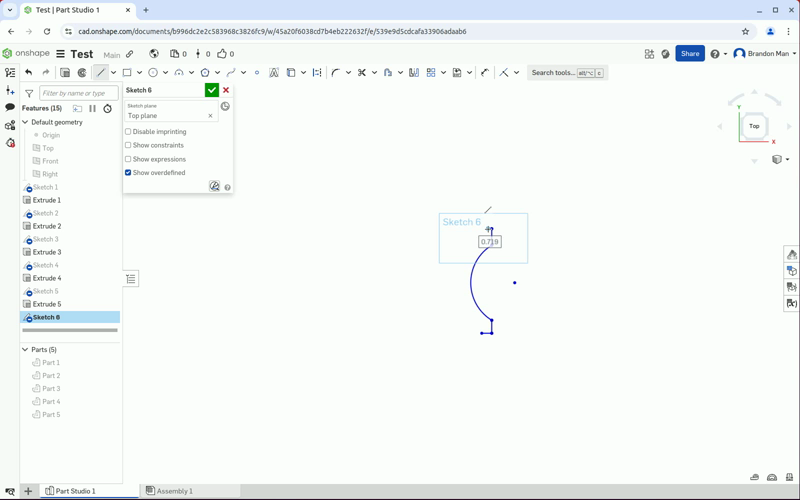
key_up(shift)
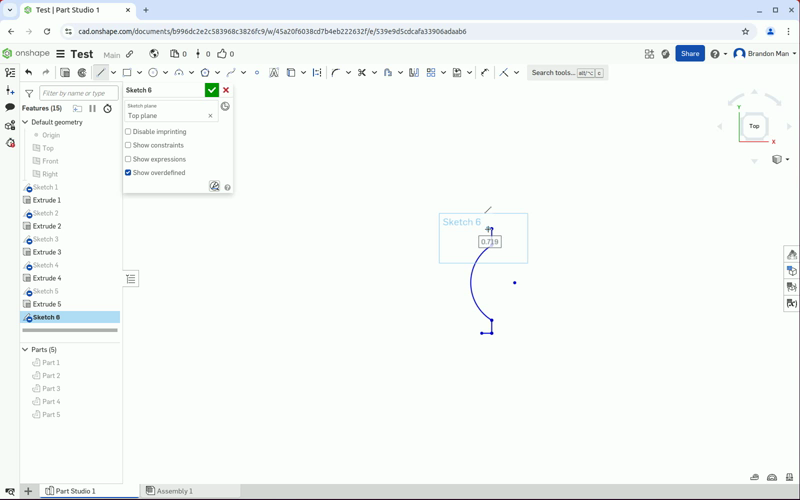
key(esc)
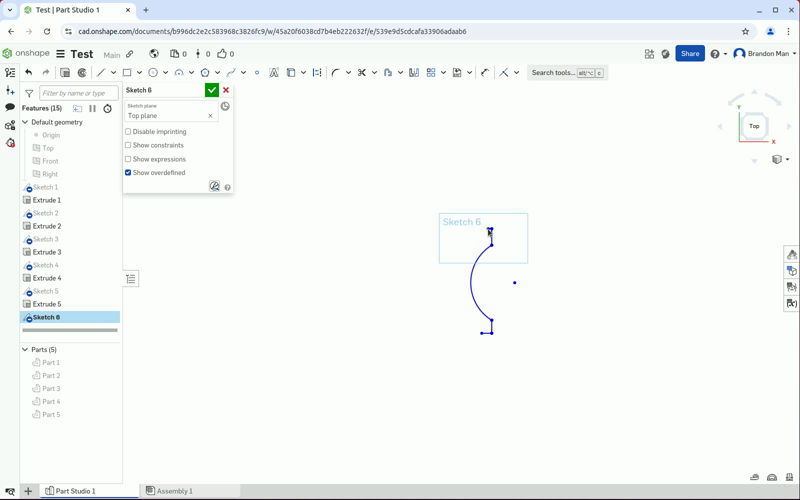
key(a)
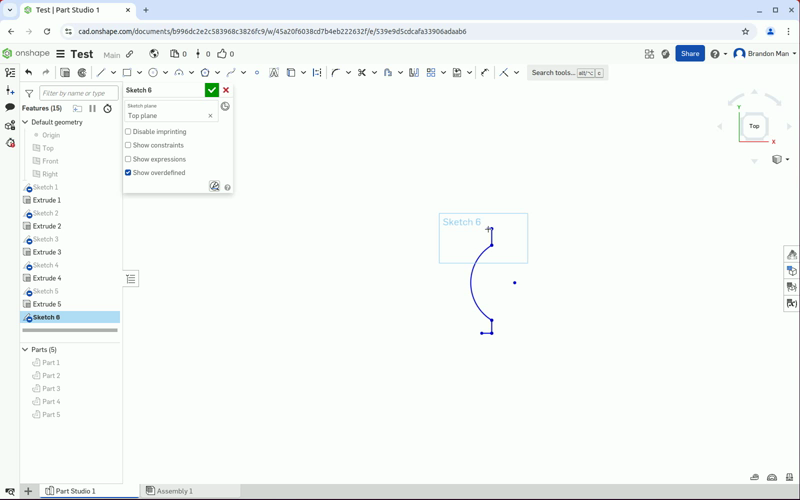
mouse_move(488, 228)
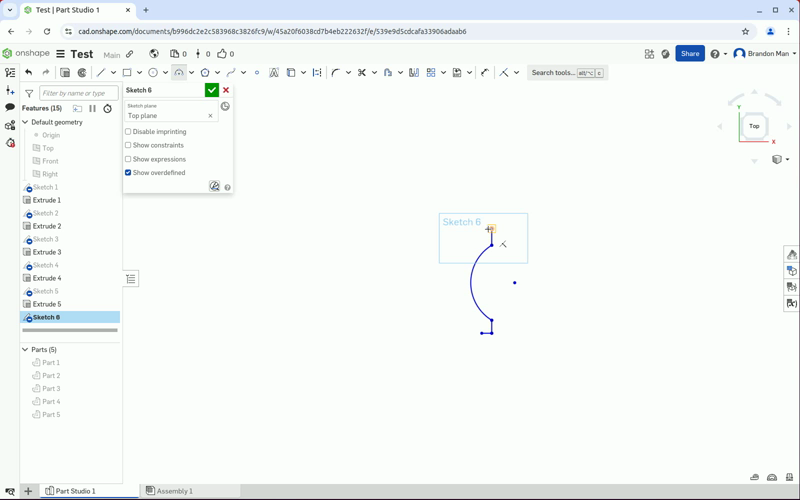
scroll(6)
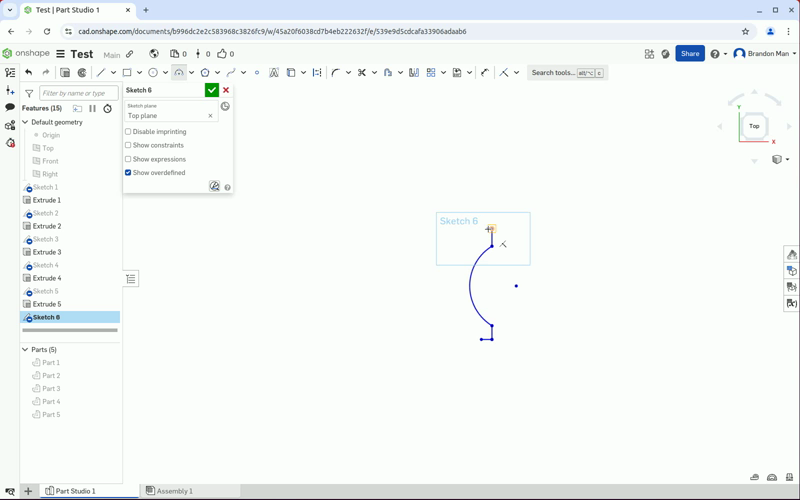
scroll(6)
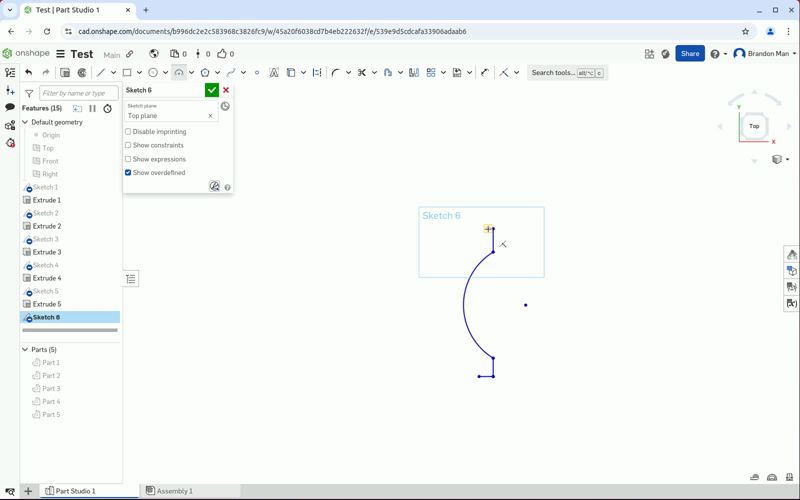
scroll(6)
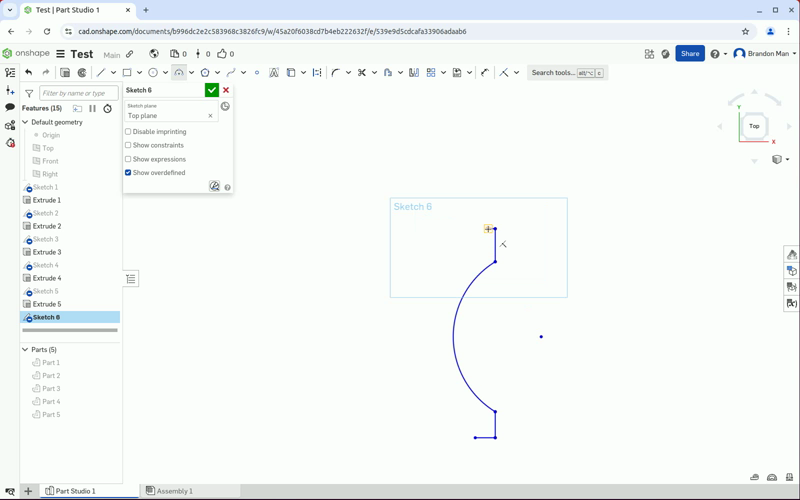
scroll(6)
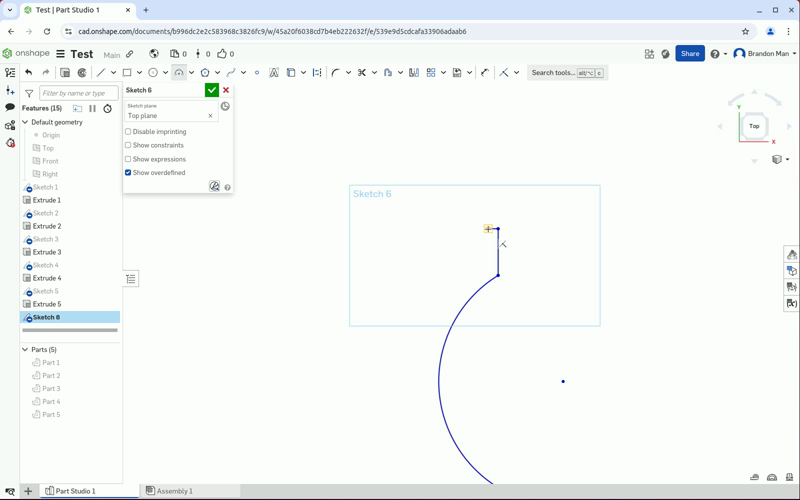
scroll(6)
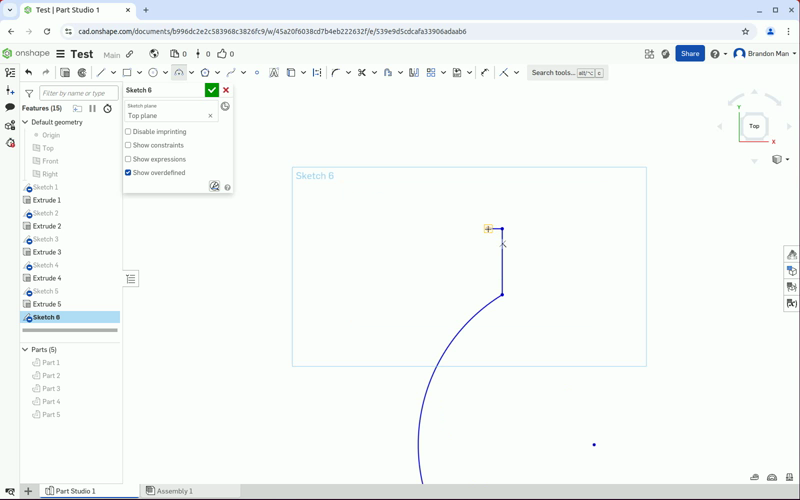
scroll(6)
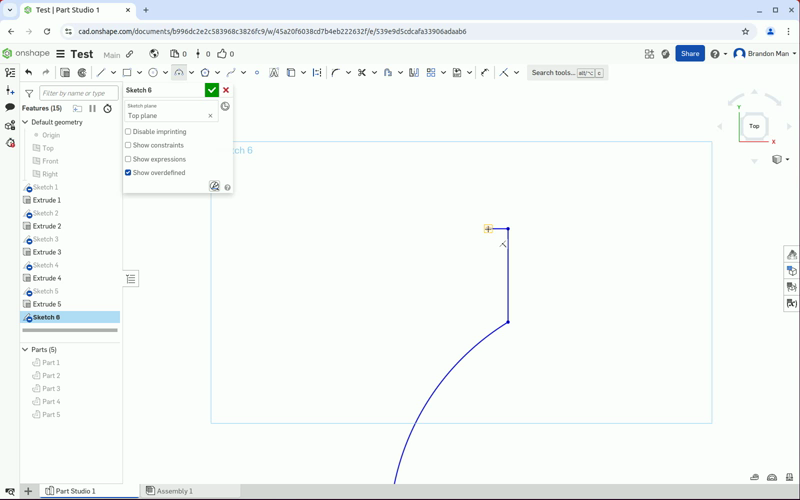
scroll(6)
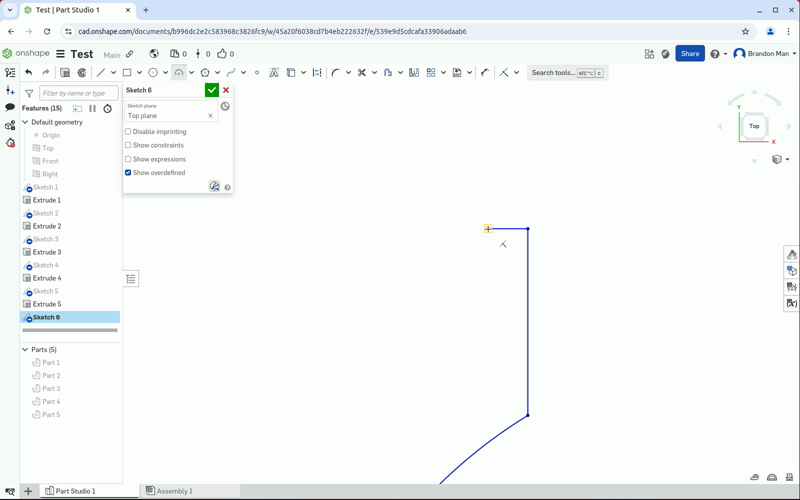
click(488, 228)
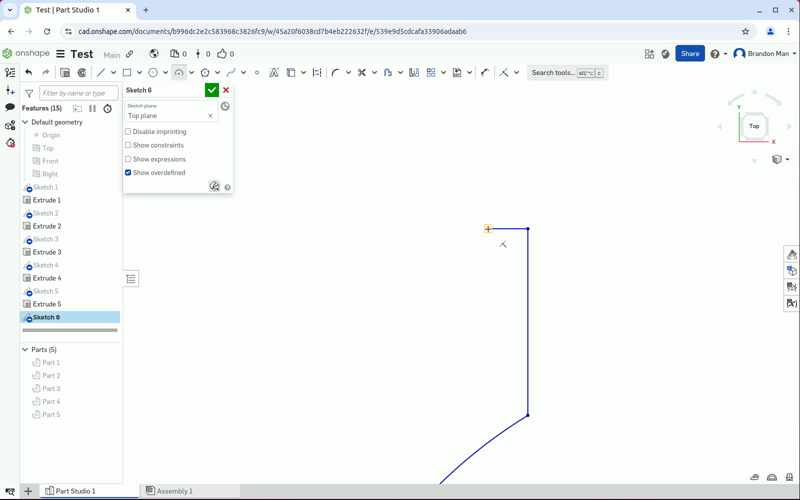
scroll(-6)
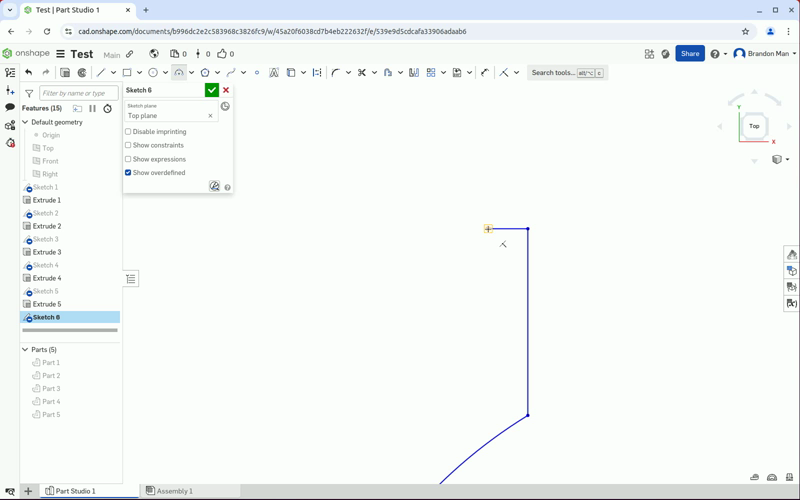
scroll(-6)
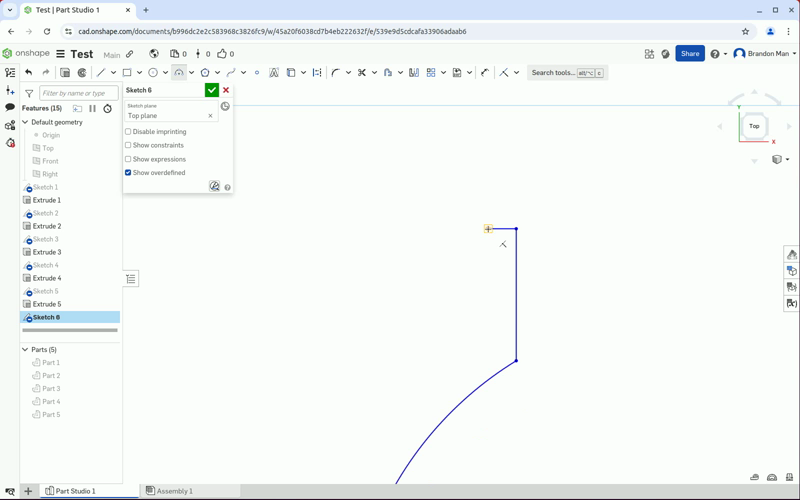
scroll(-6)
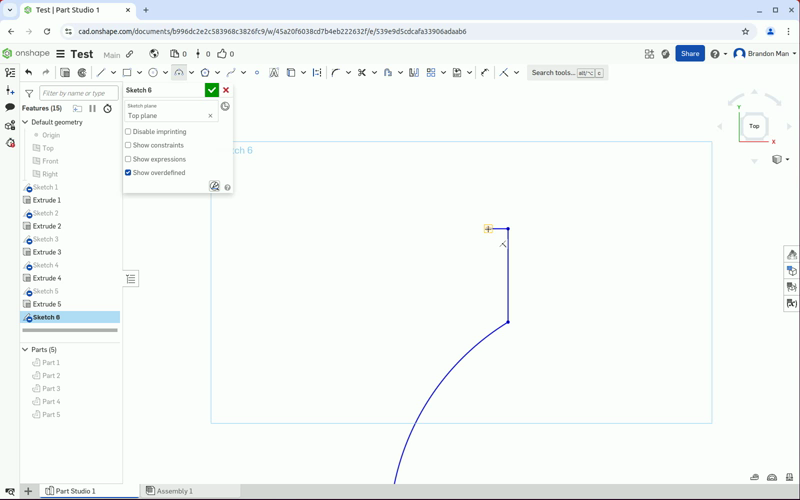
scroll(-6)
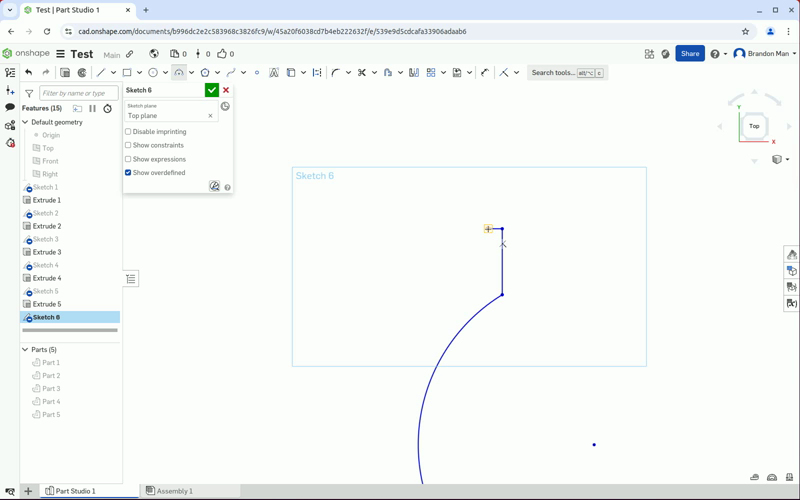
scroll(-6)
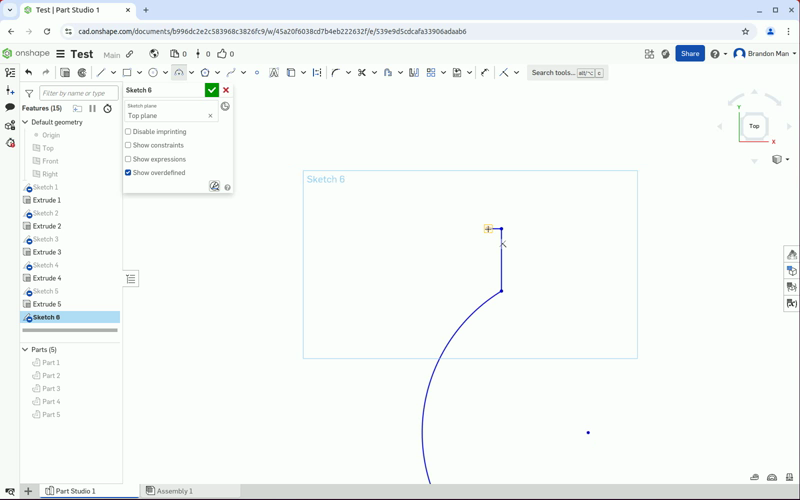
scroll(-6)
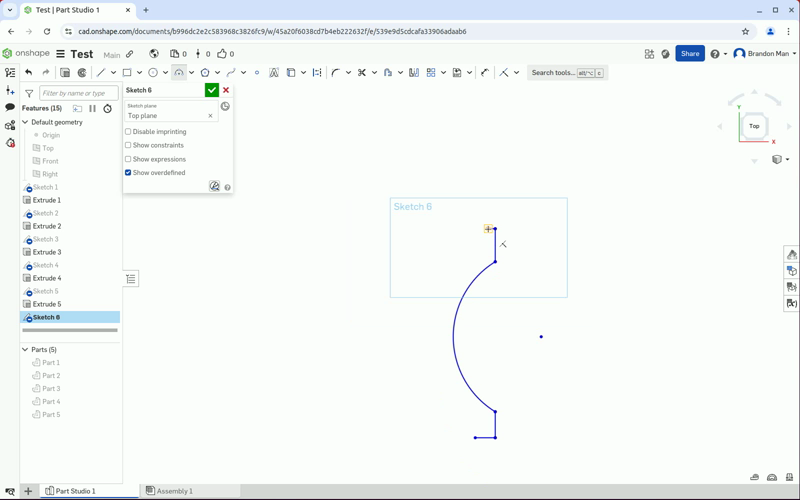
scroll(-6)
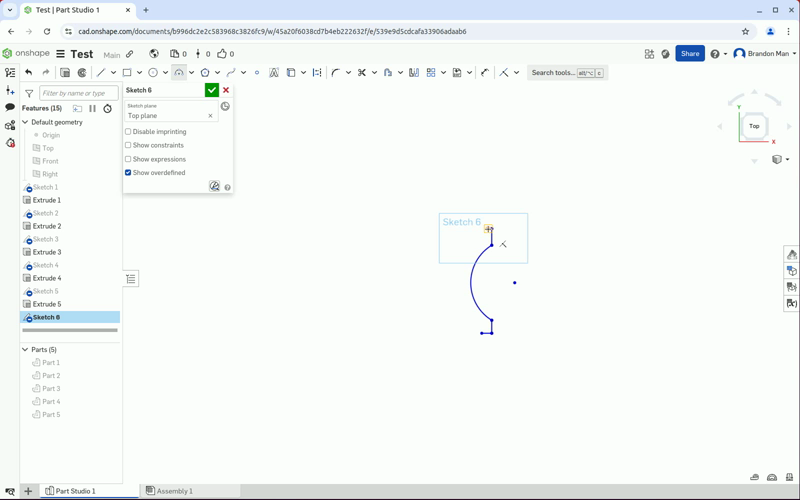
mouse_move(481, 333)
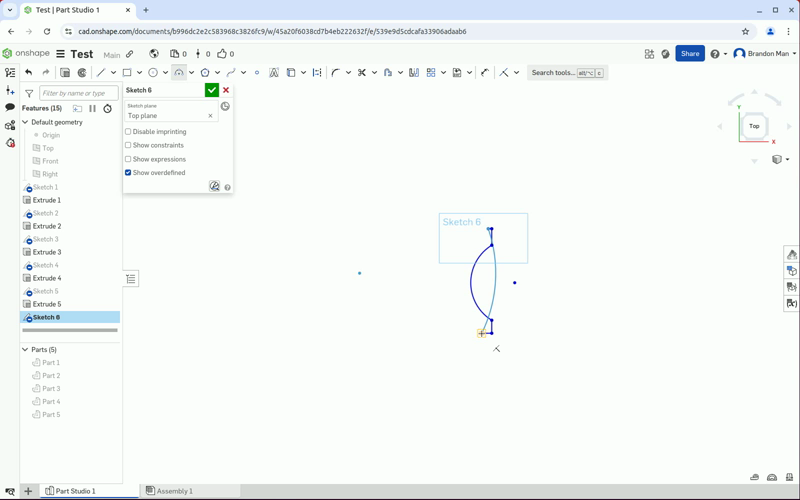
click(481, 333)
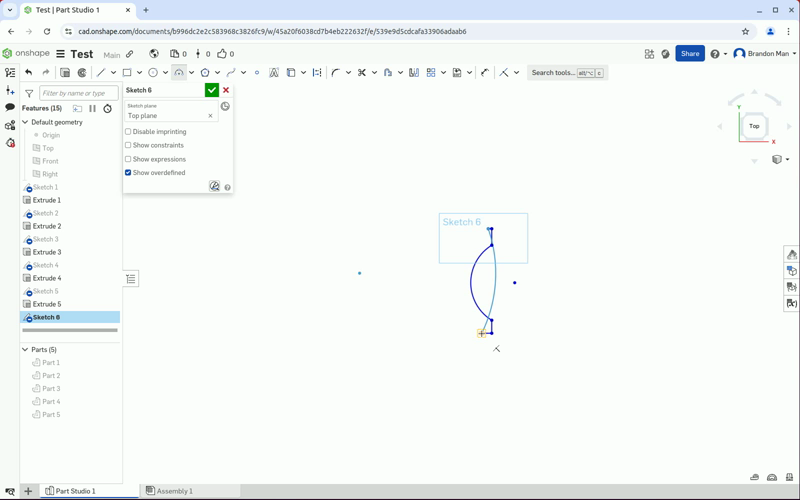
key_down(shift)
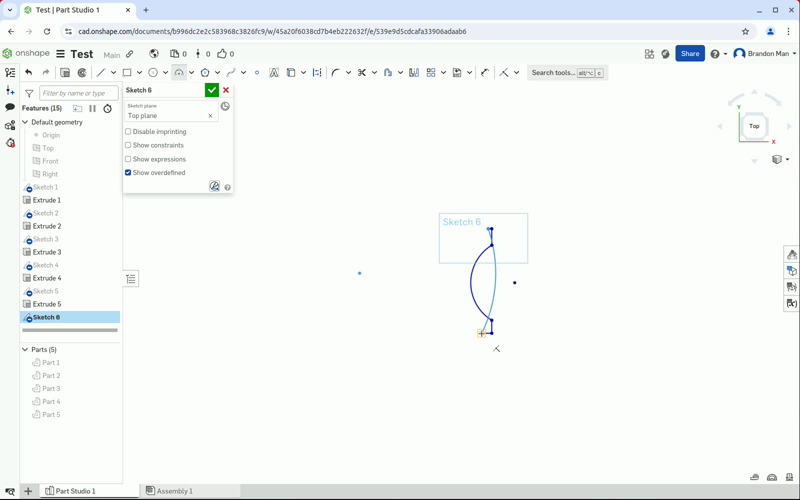
mouse_move(454, 279)
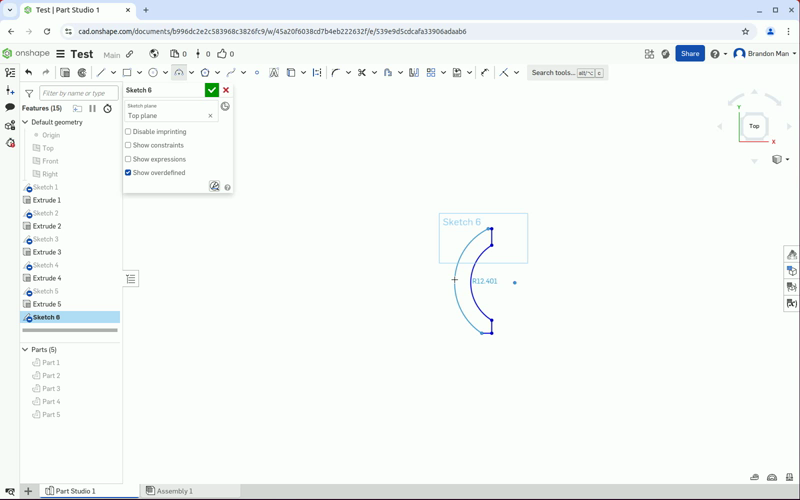
click(454, 279)
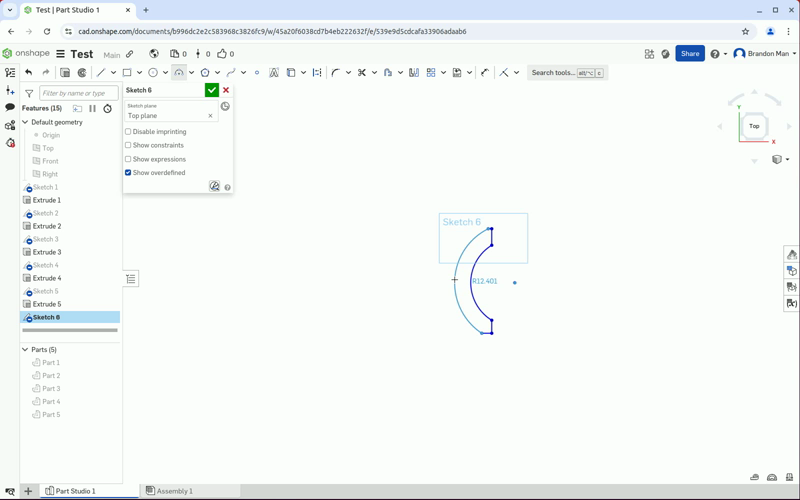
key_up(shift)
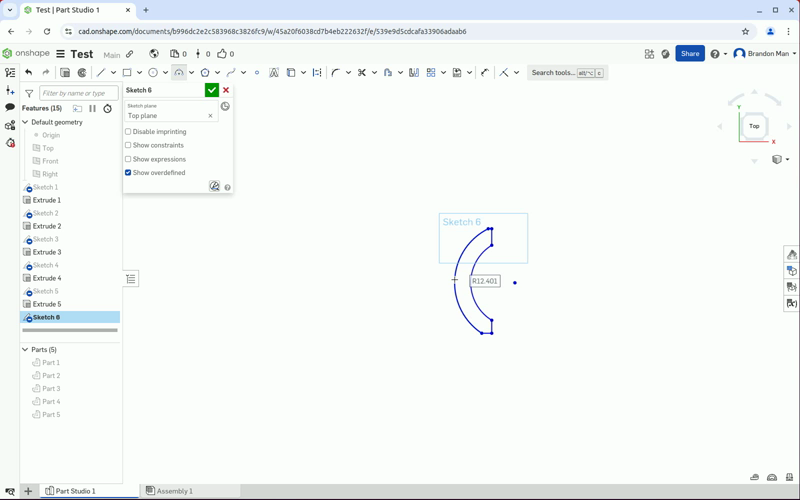
key(esc)
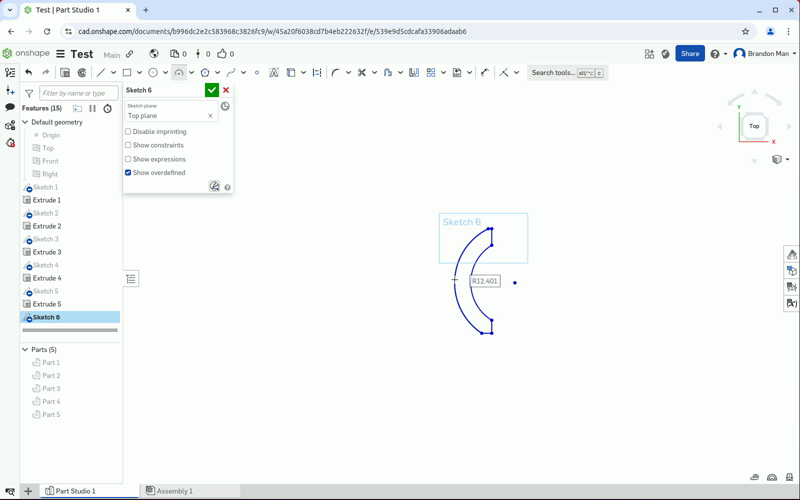
mouse_move(472, 253)
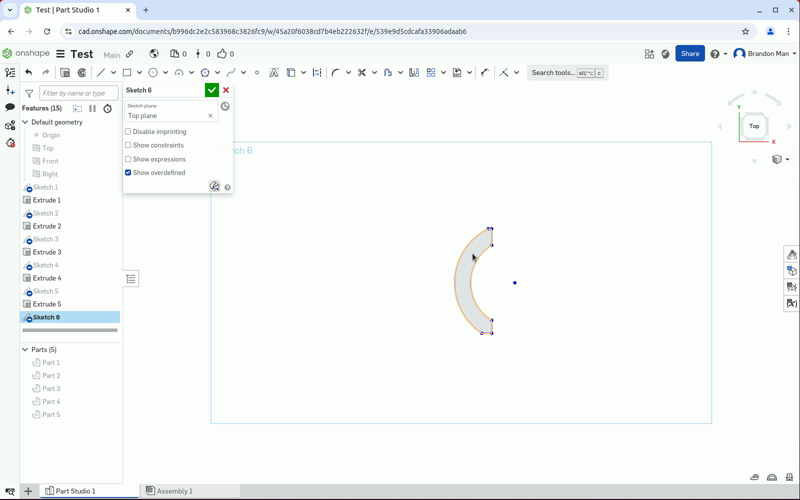
click(472, 253)
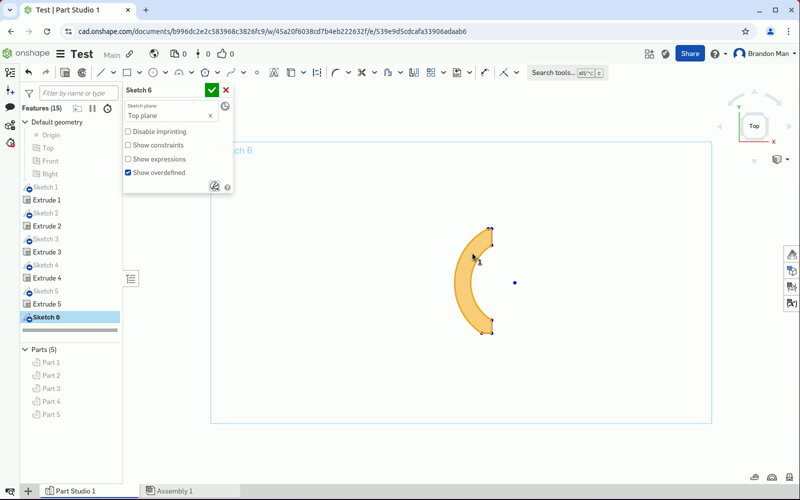
mouse_move(73, 352)
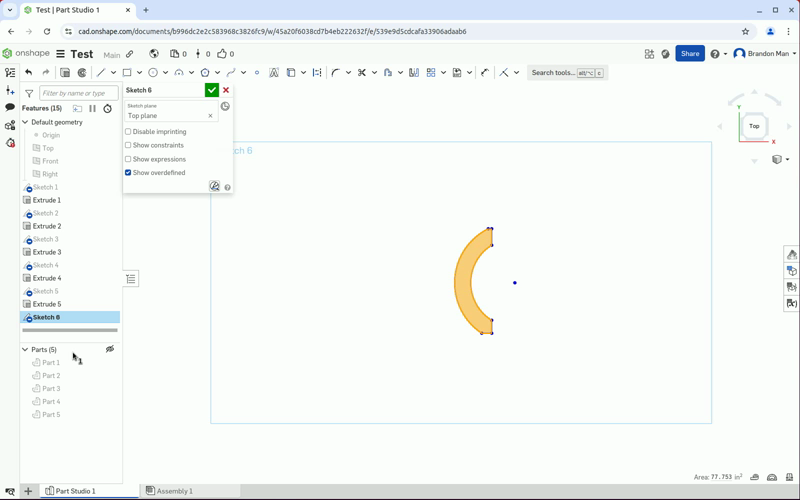
key(shift+y)
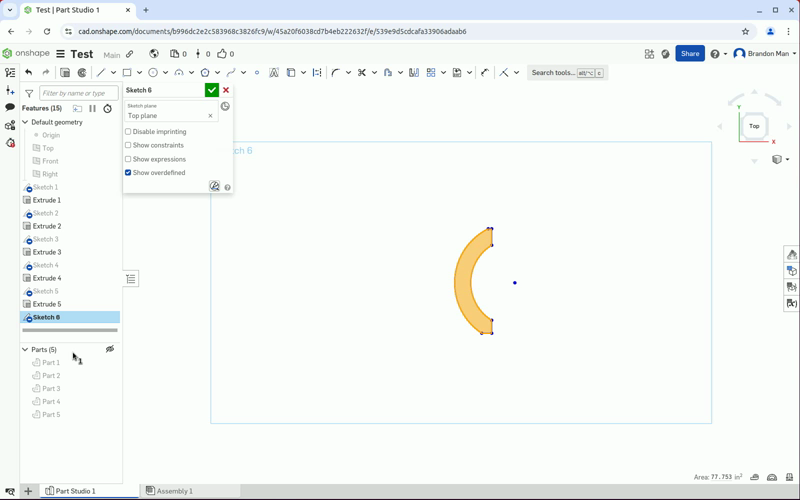
key(shift+e)
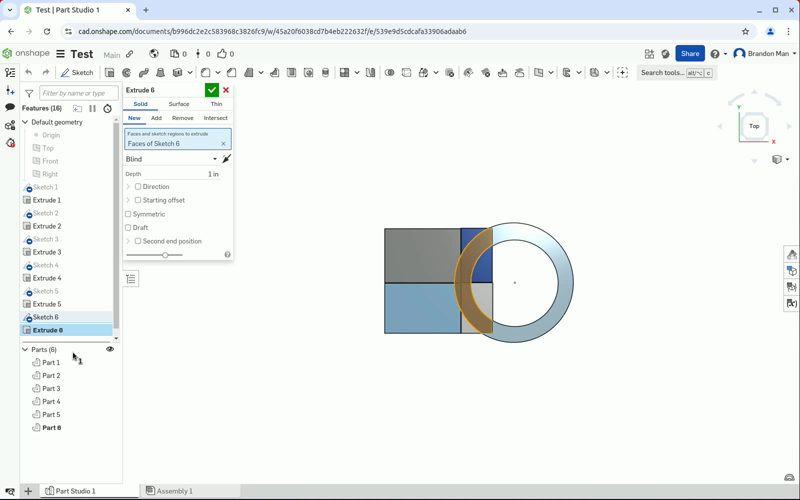
mouse_move(143, 106)
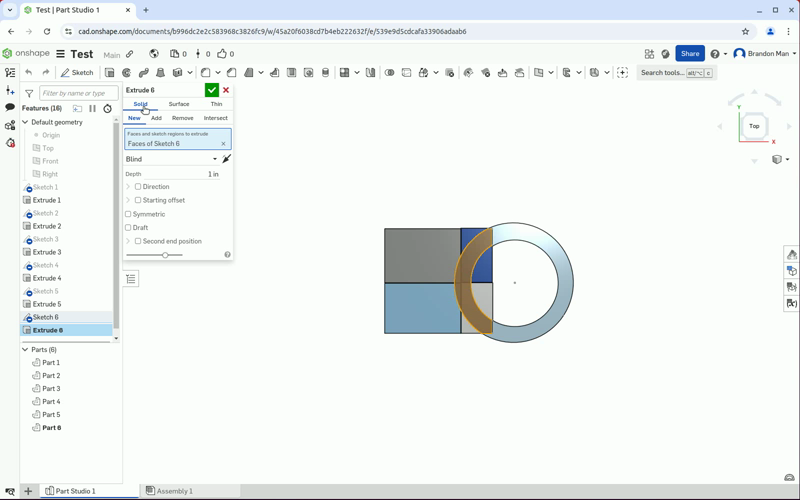
click(143, 106)
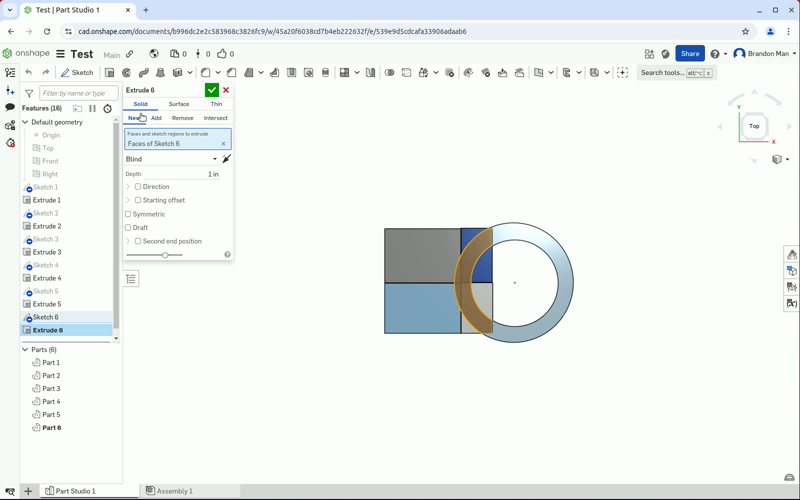
mouse_move(137, 120)
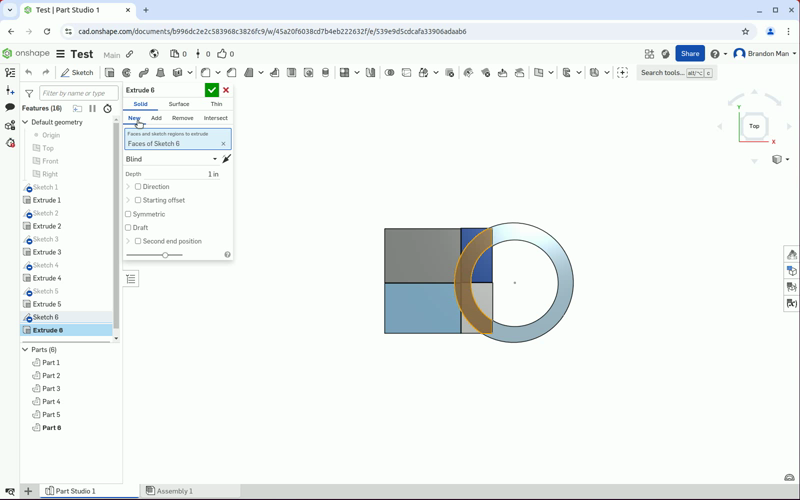
click(137, 120)
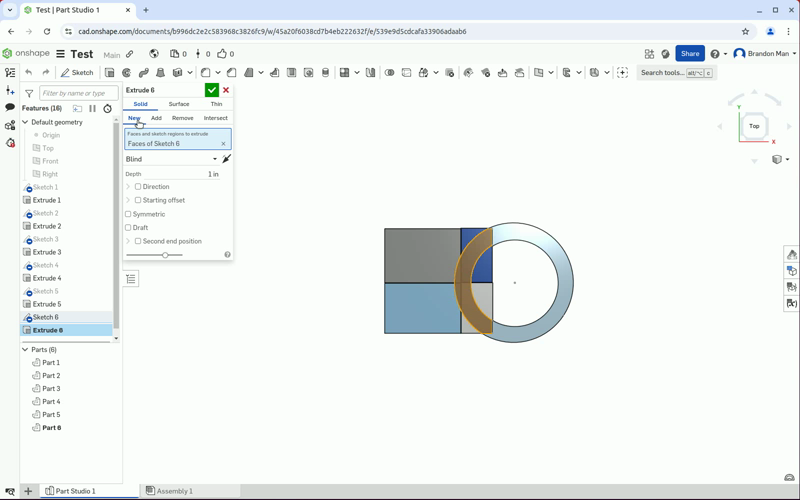
key(tab, 4)
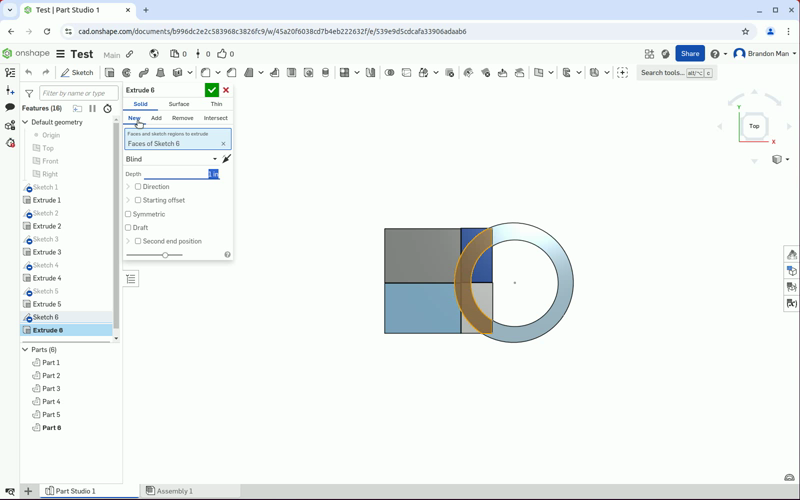
text(9.147)
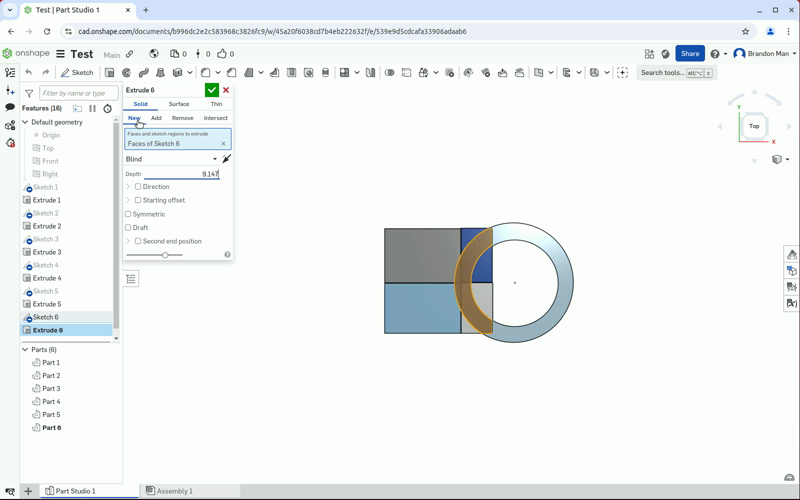
key(enter)
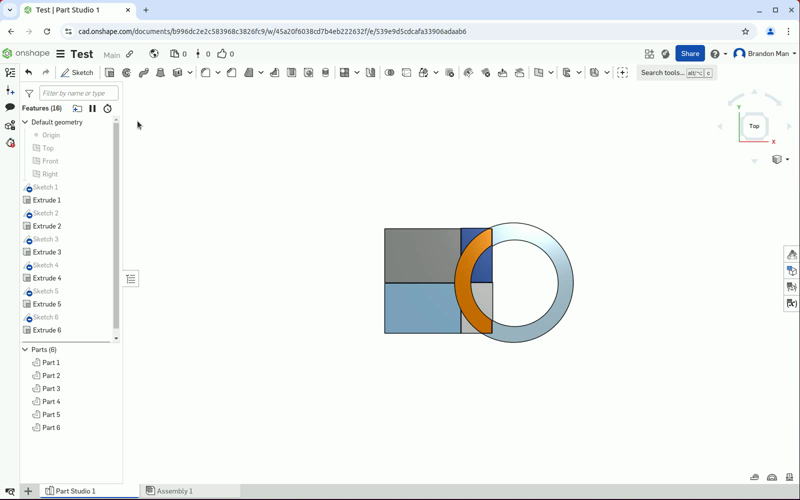
key(shift+h)
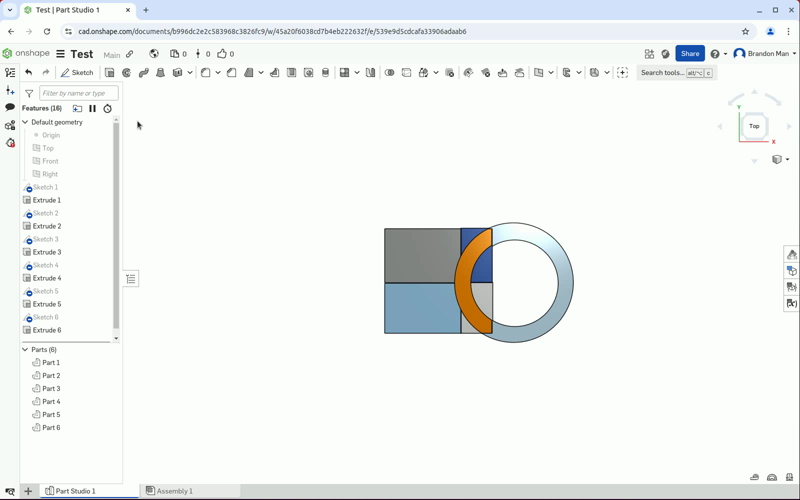
key(shift+h)
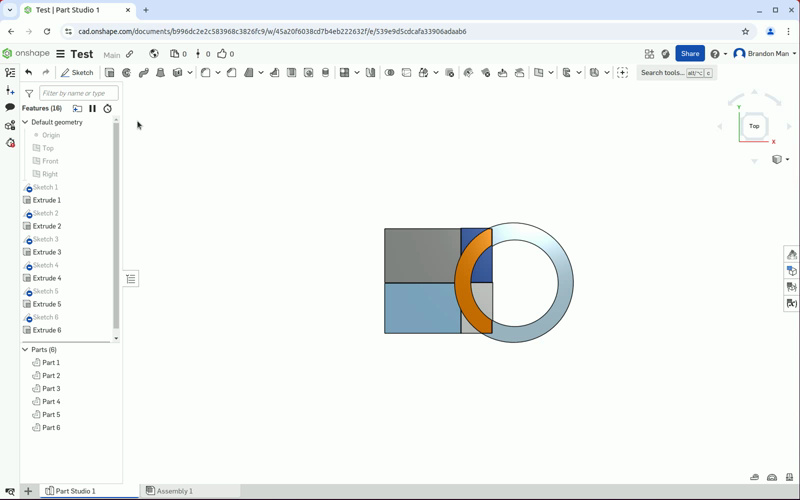
mouse_move(69, 189)
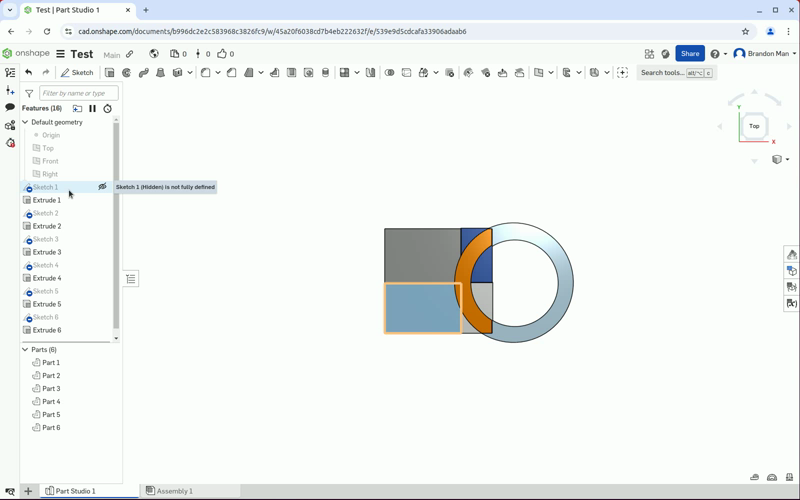
click(69, 189)
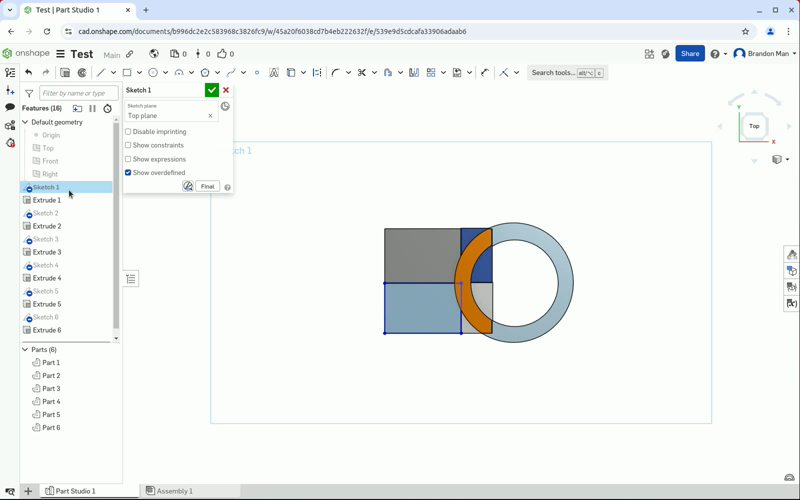
mouse_move(229, 92)
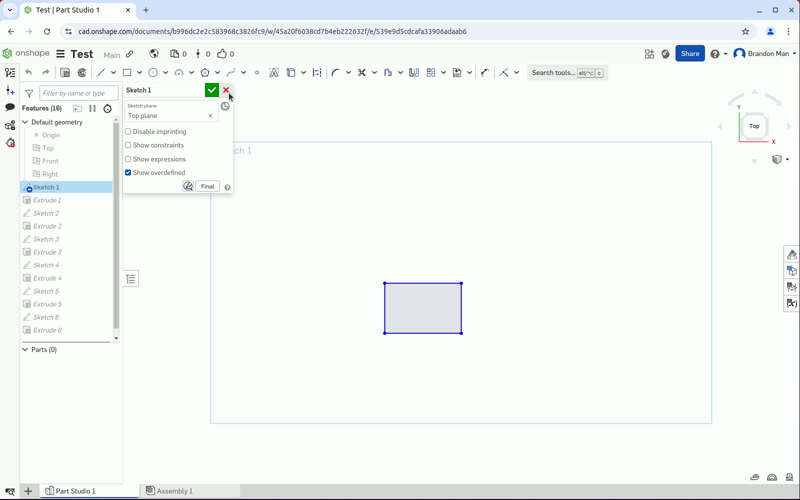
click(229, 92)
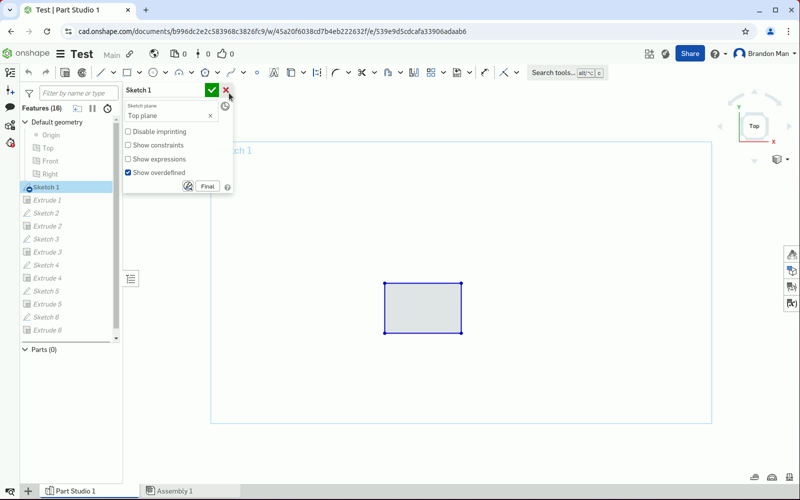
key(shift+s)
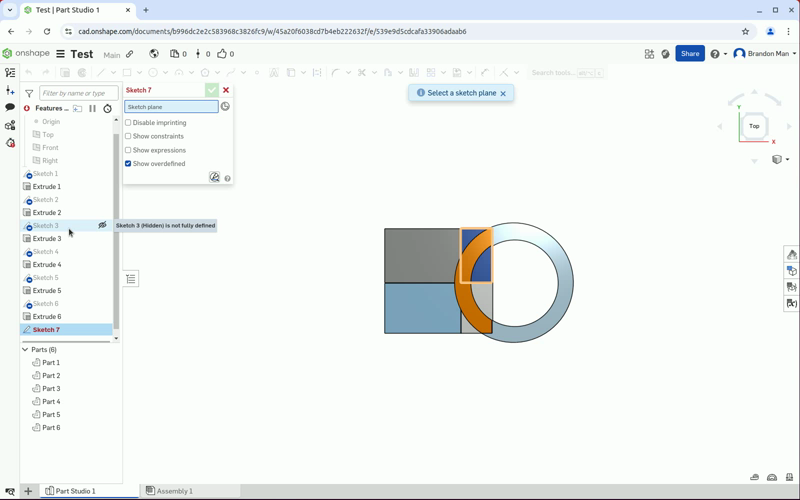
scroll(3)
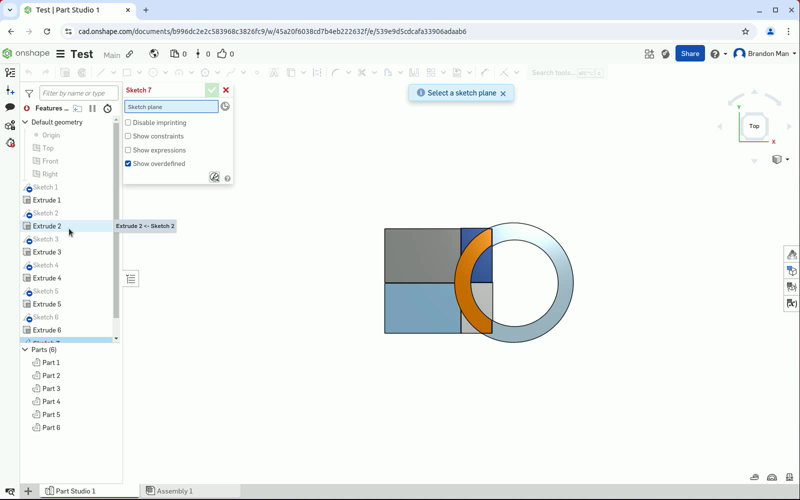
mouse_move(69, 150)
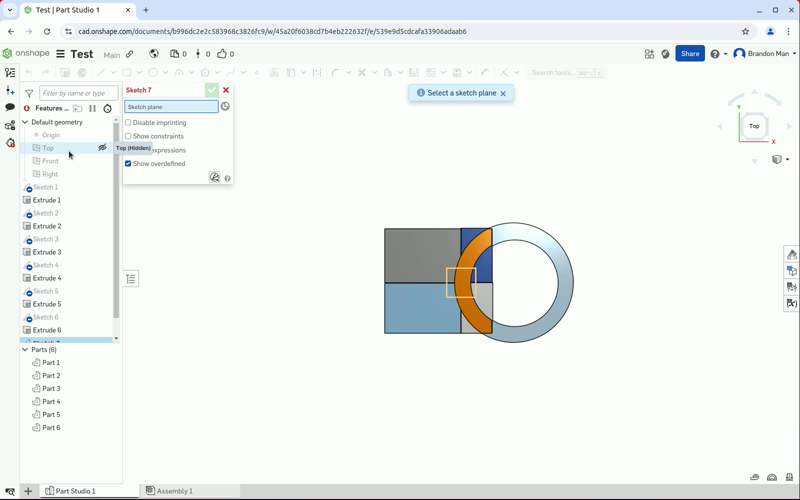
click(69, 150)
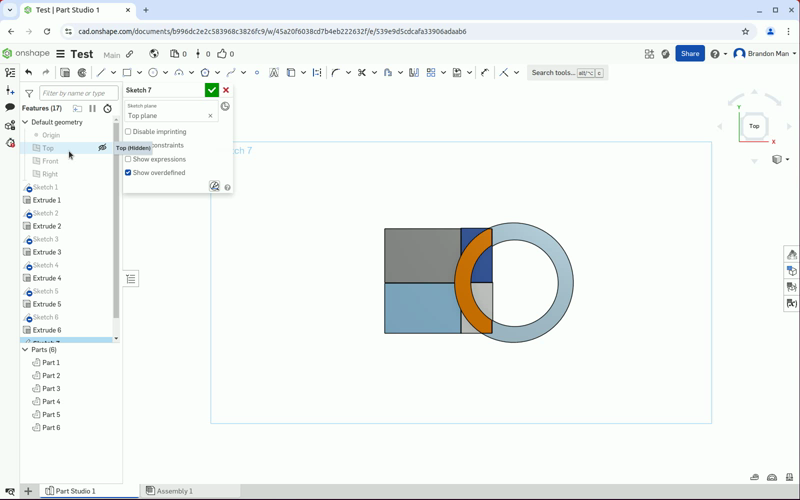
mouse_move(73, 352)
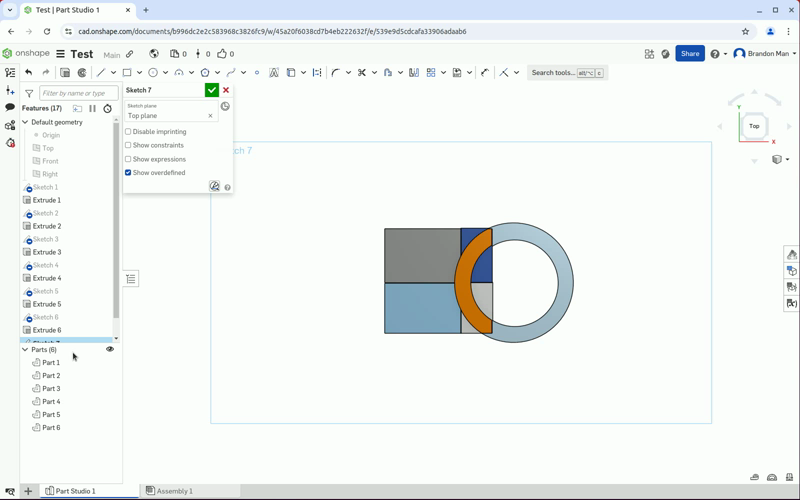
key(y)
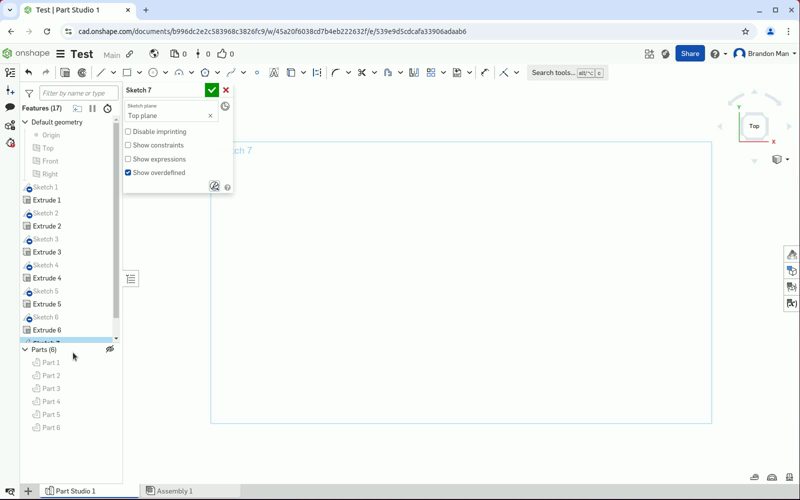
key(l)
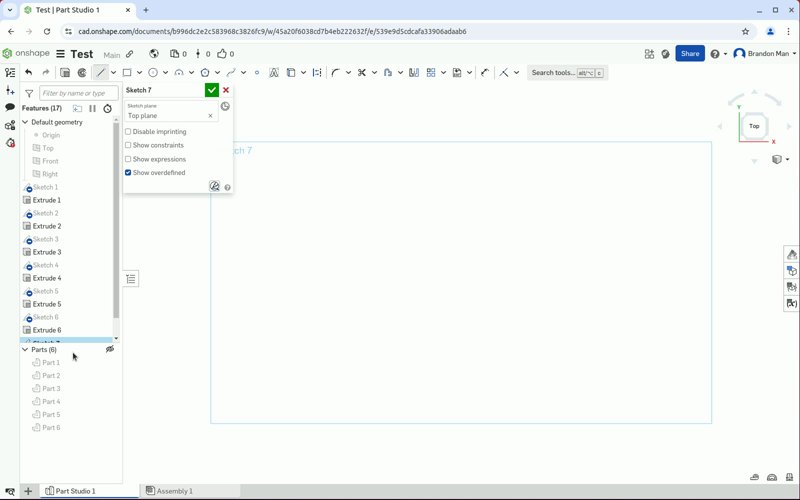
key_down(shift)
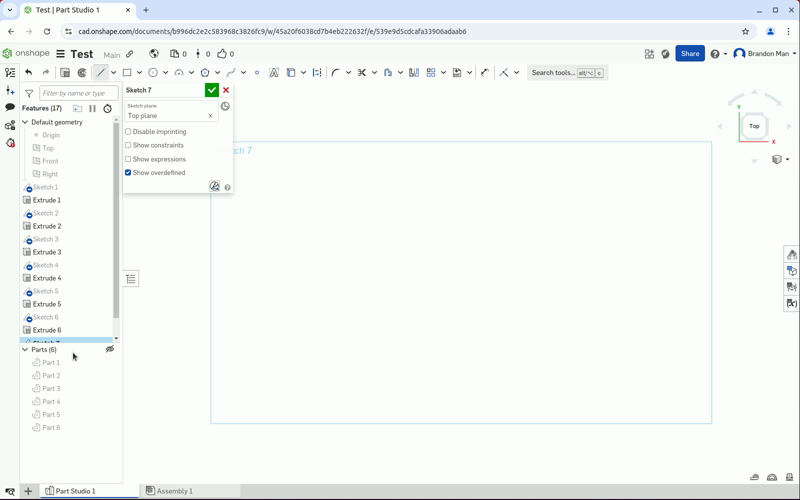
mouse_move(481, 333)
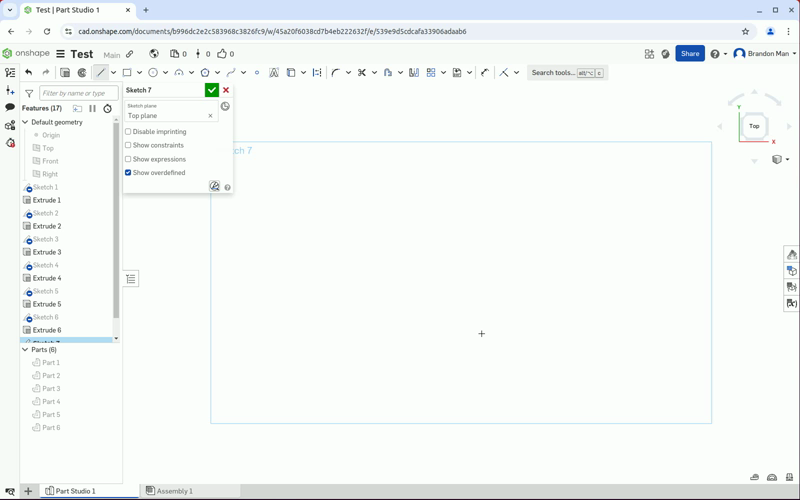
click(481, 333)
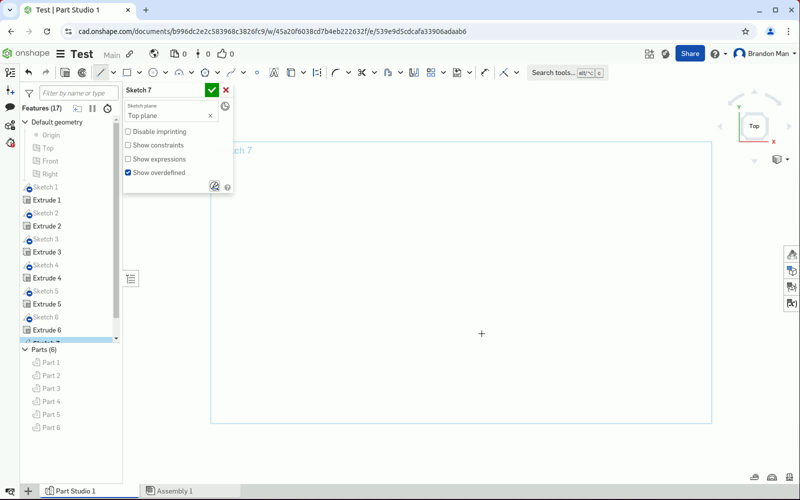
key_up(shift)
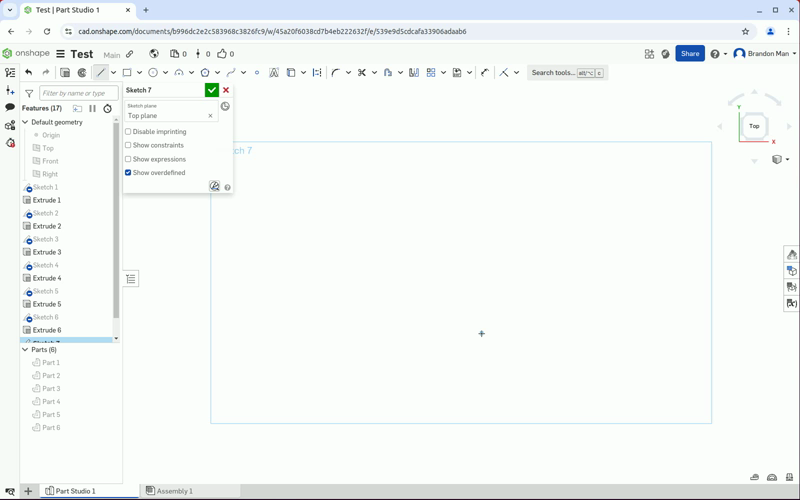
key_down(shift)
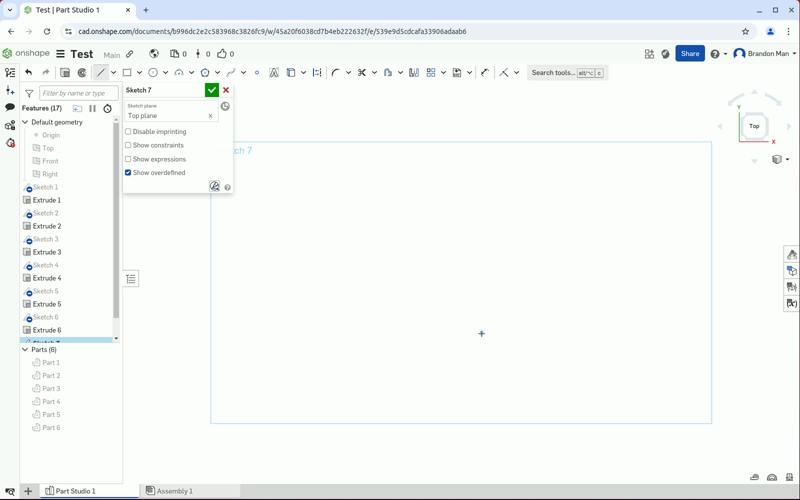
mouse_move(511, 333)
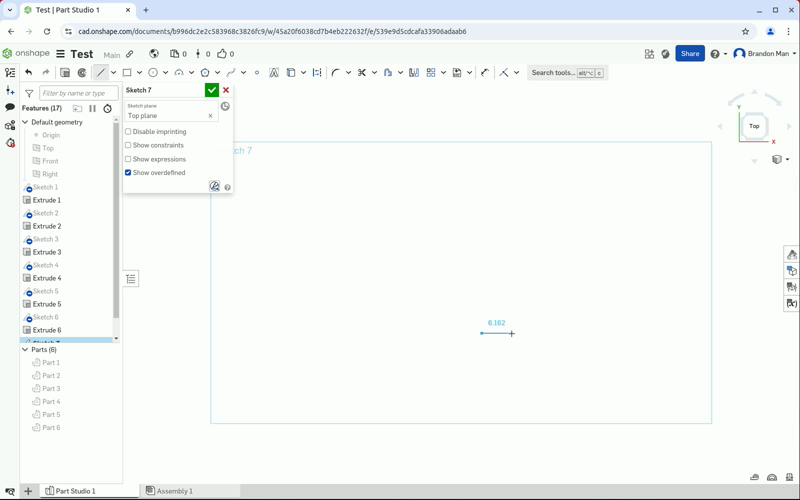
mouse_move(491, 333)
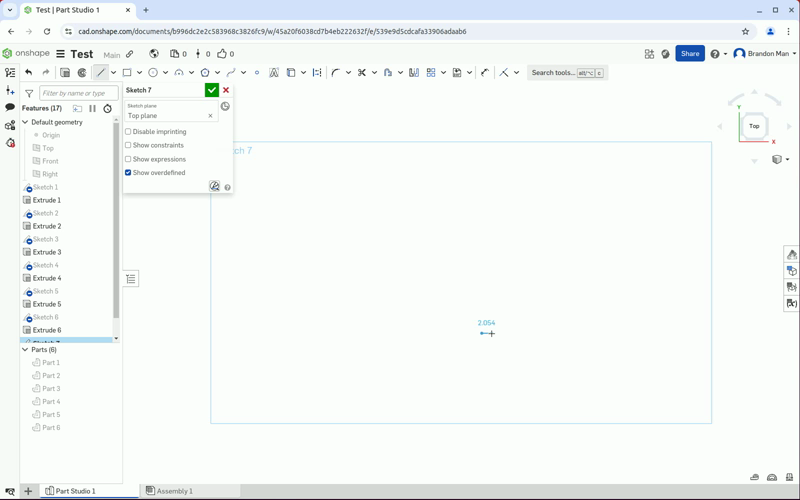
click(491, 333)
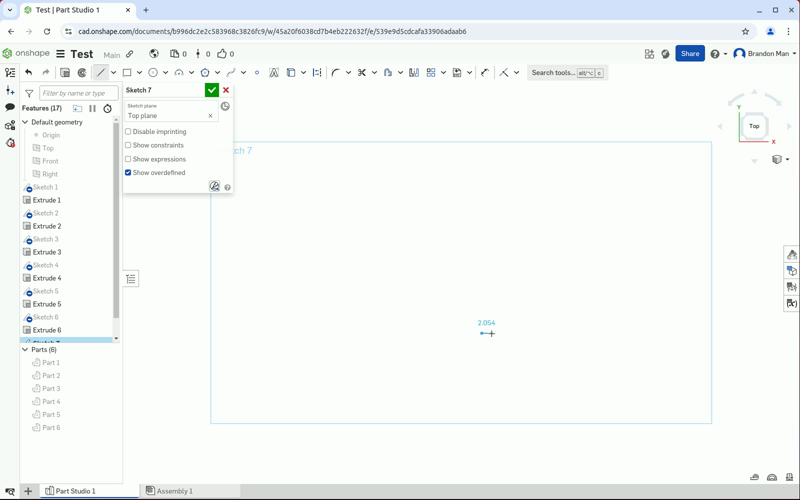
key_up(shift)
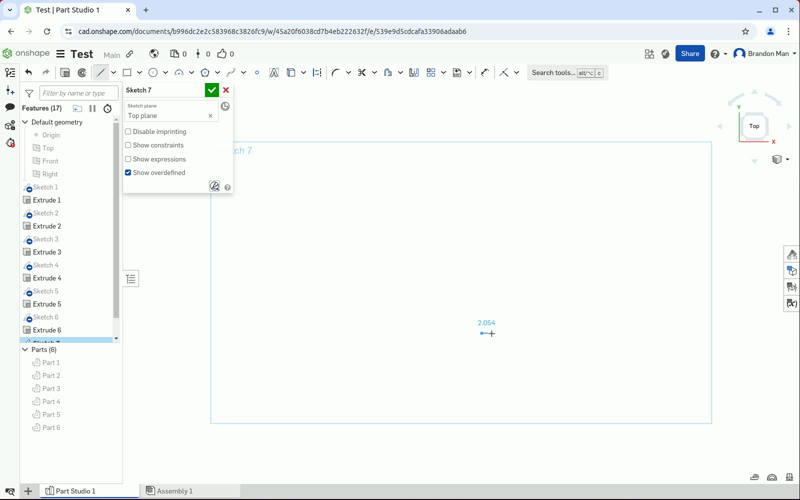
key_down(shift)
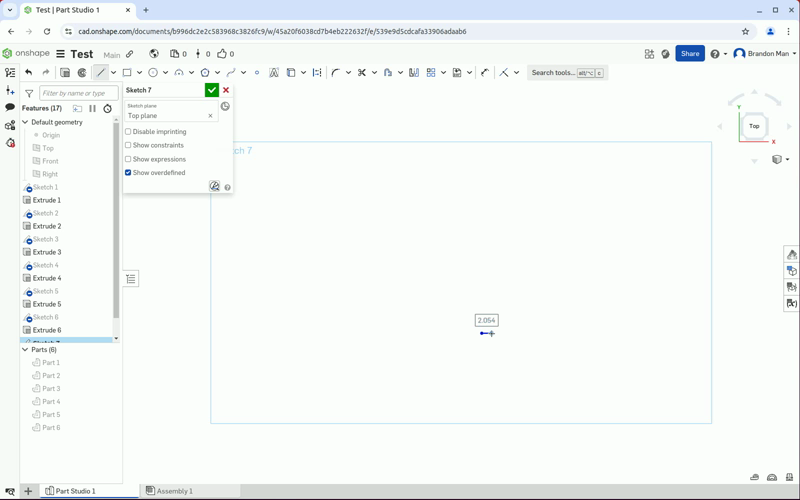
mouse_move(521, 333)
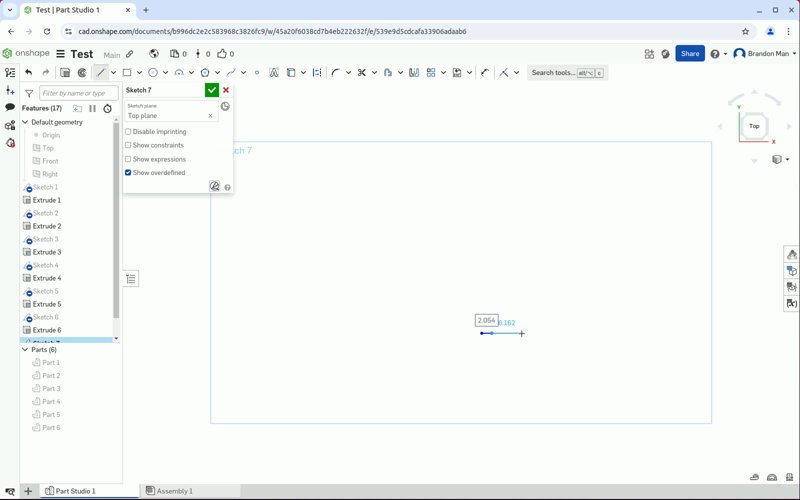
mouse_move(491, 320)
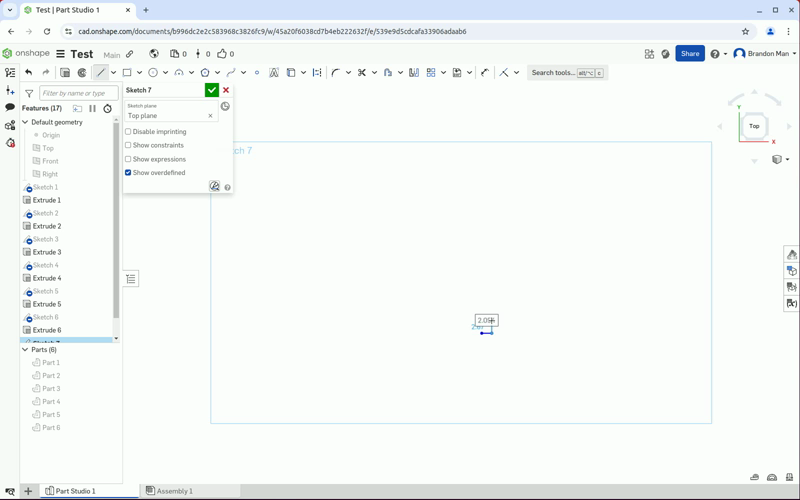
click(491, 320)
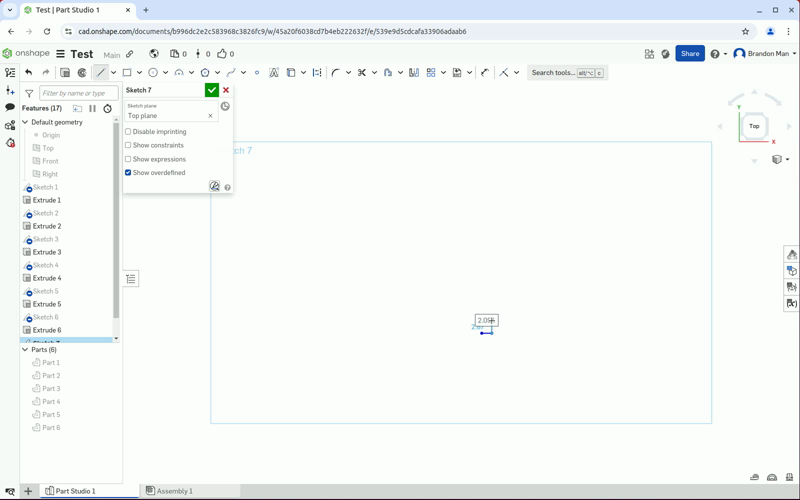
key_up(shift)
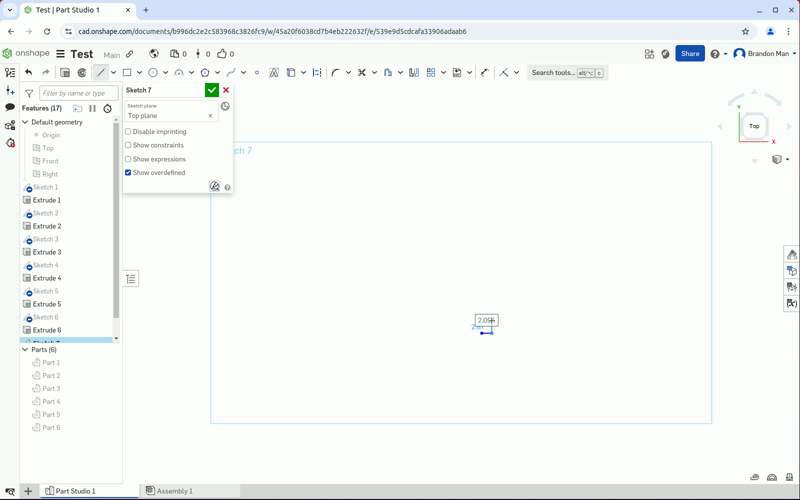
key(esc)
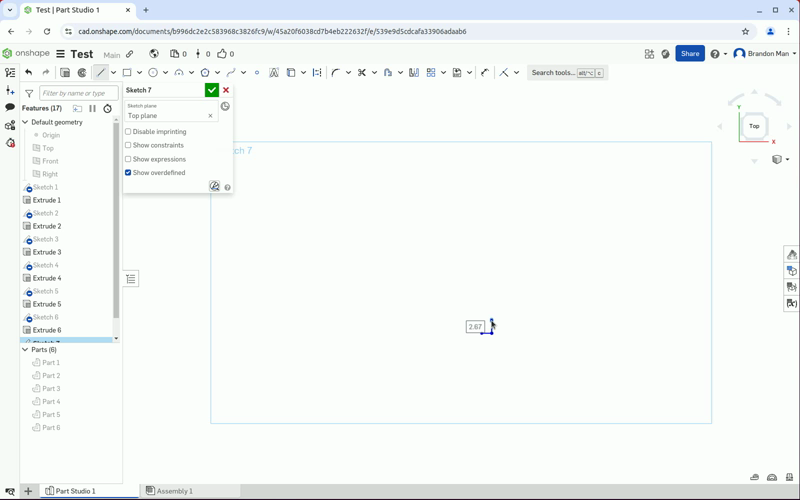
key(a)
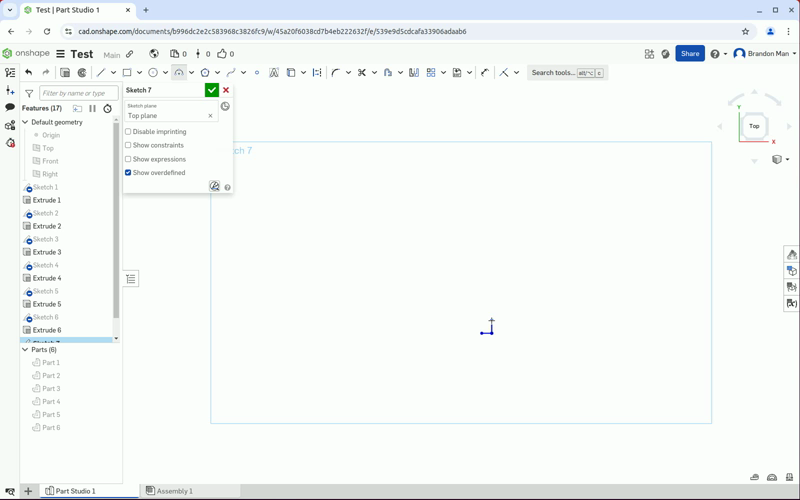
mouse_move(491, 320)
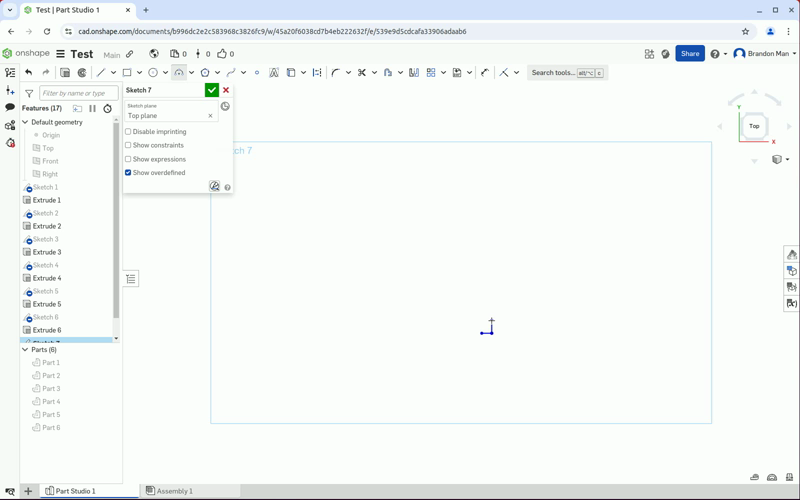
click(491, 320)
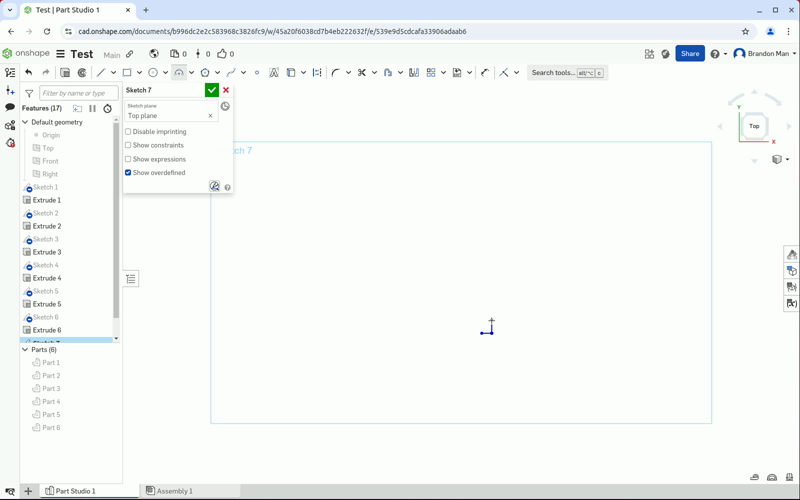
key_down(shift)
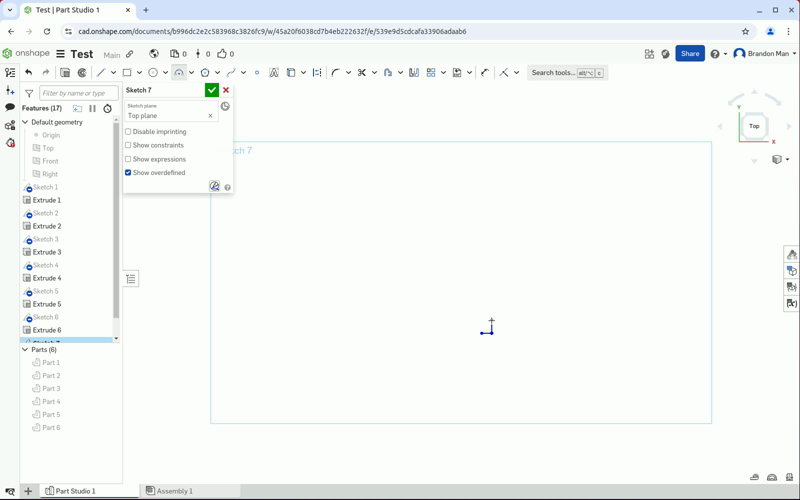
mouse_move(491, 245)
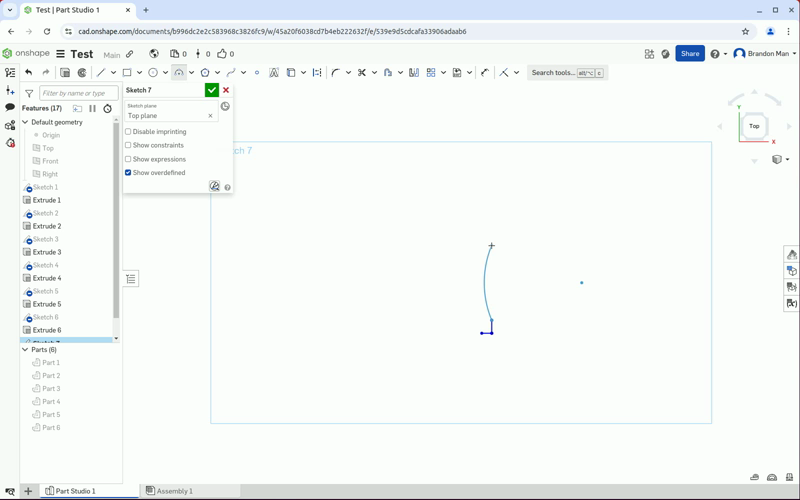
click(491, 245)
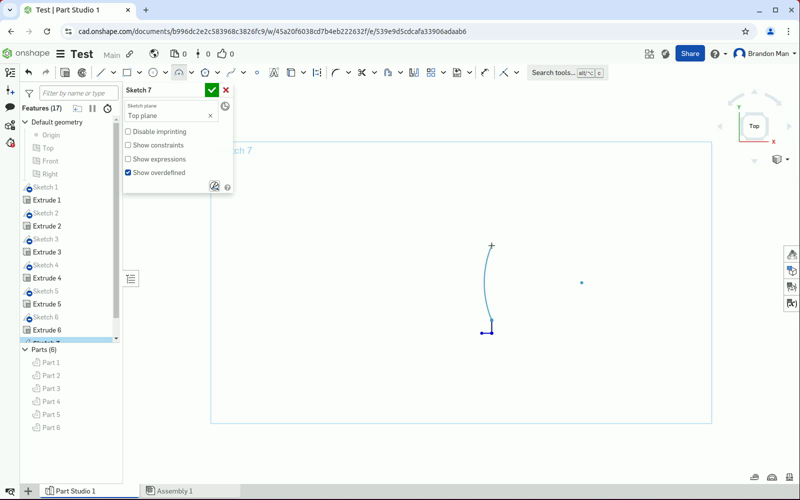
mouse_move(470, 282)
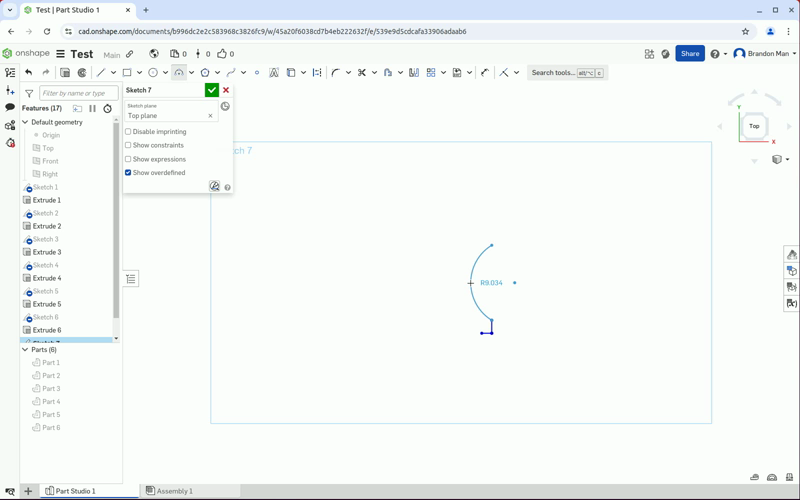
click(470, 282)
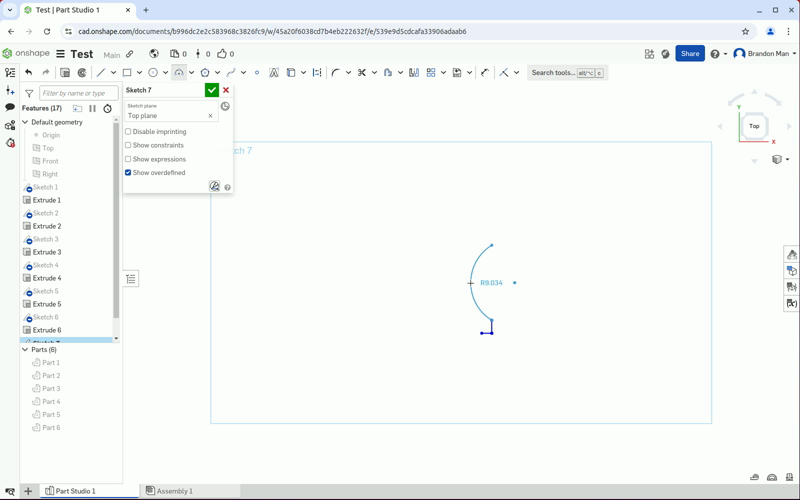
key_up(shift)
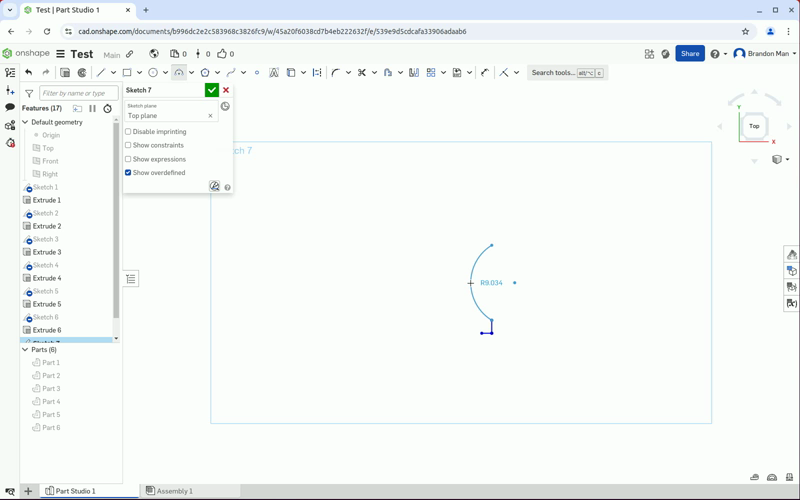
key(esc)
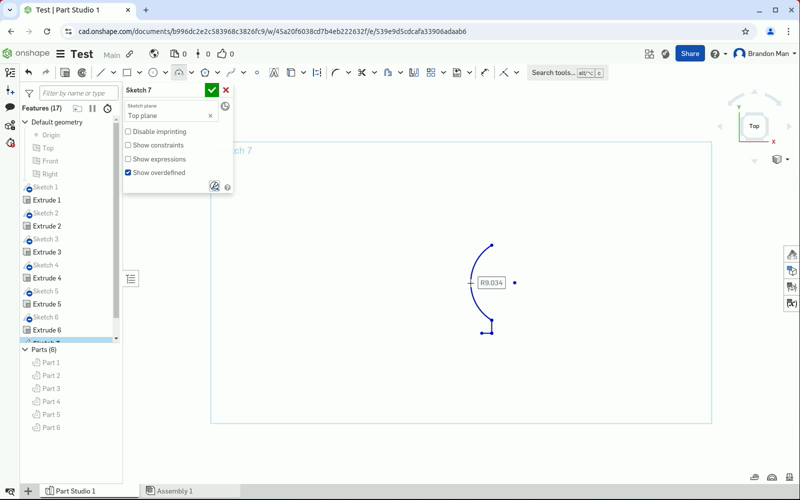
key(l)
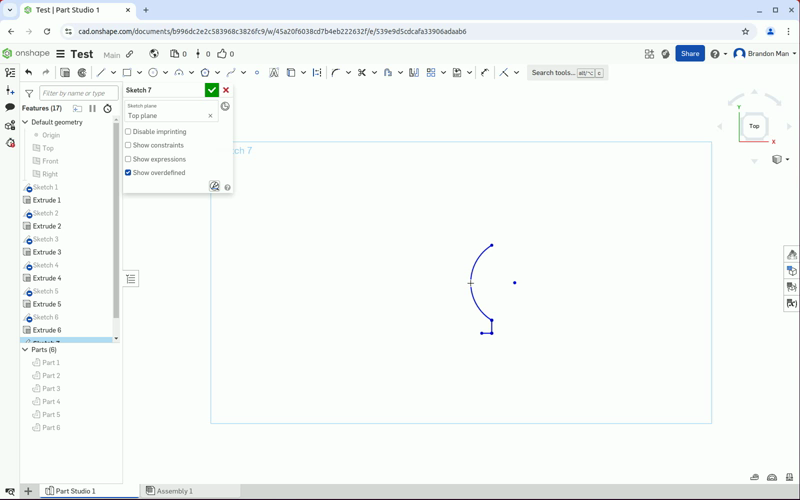
mouse_move(491, 245)
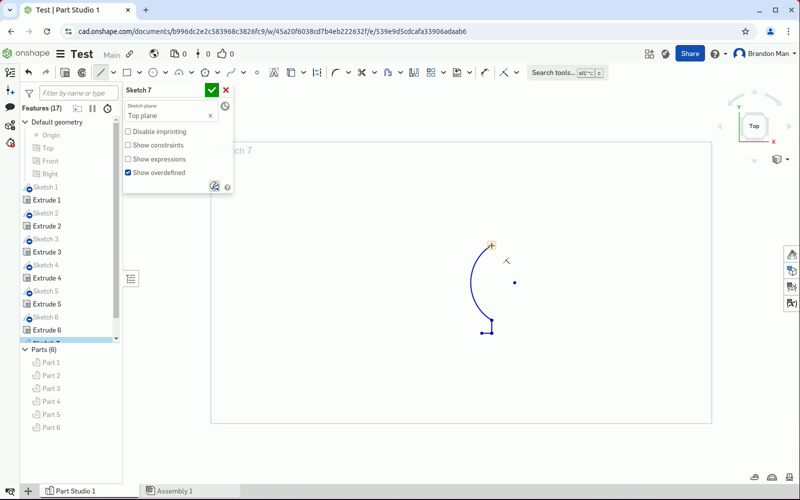
click(491, 245)
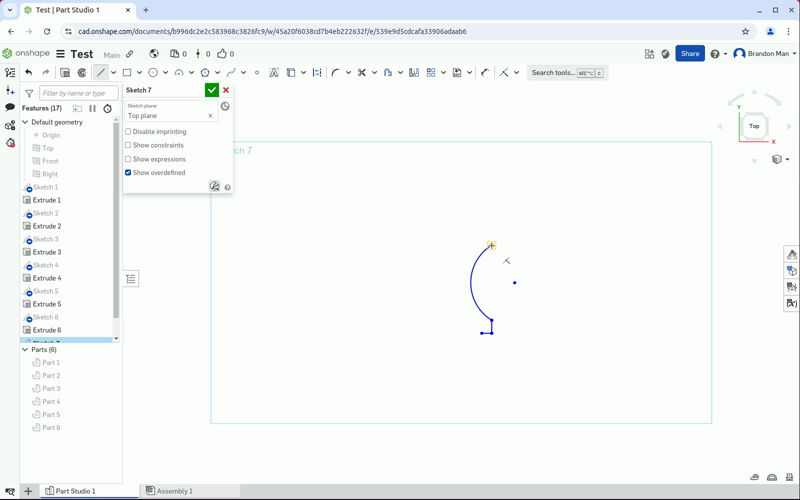
key_down(shift)
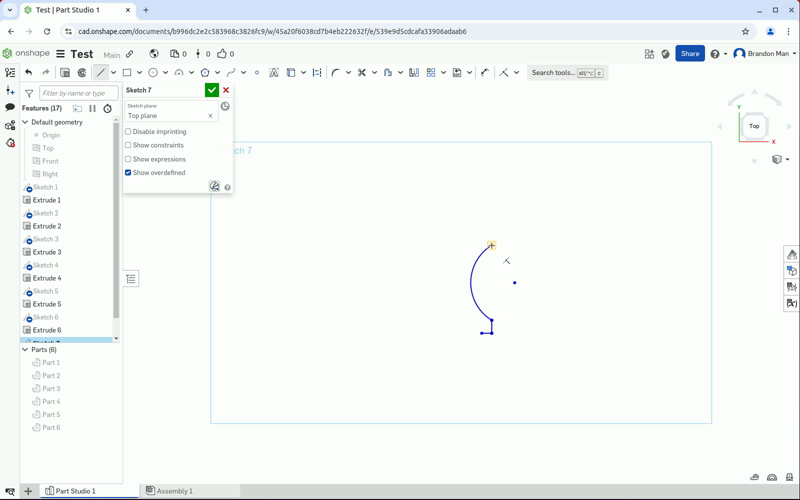
mouse_move(521, 245)
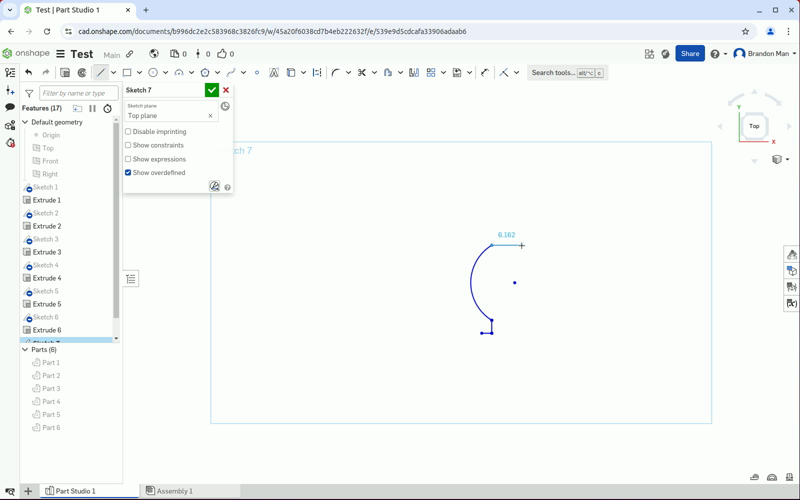
mouse_move(491, 228)
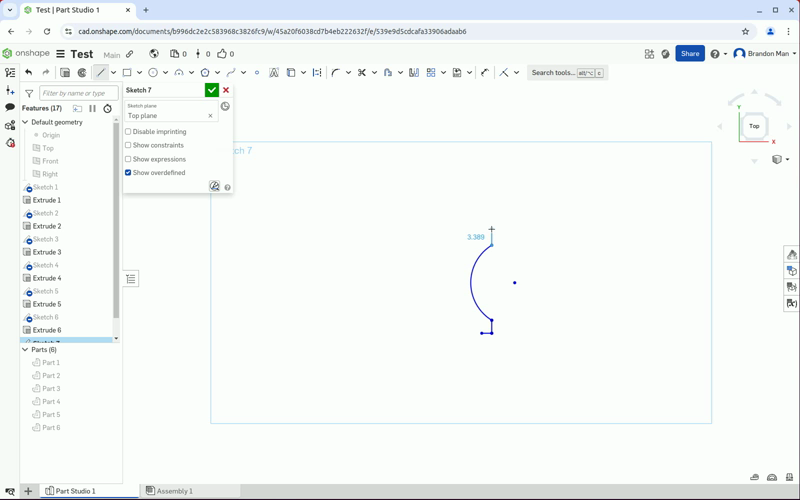
click(491, 228)
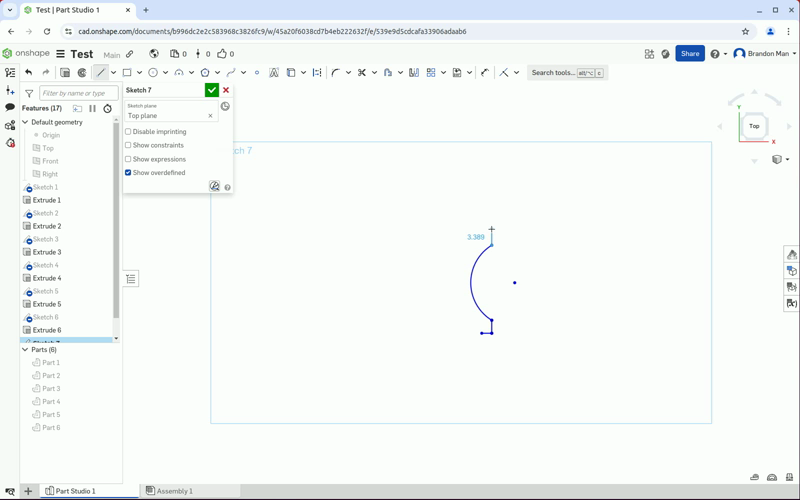
key_up(shift)
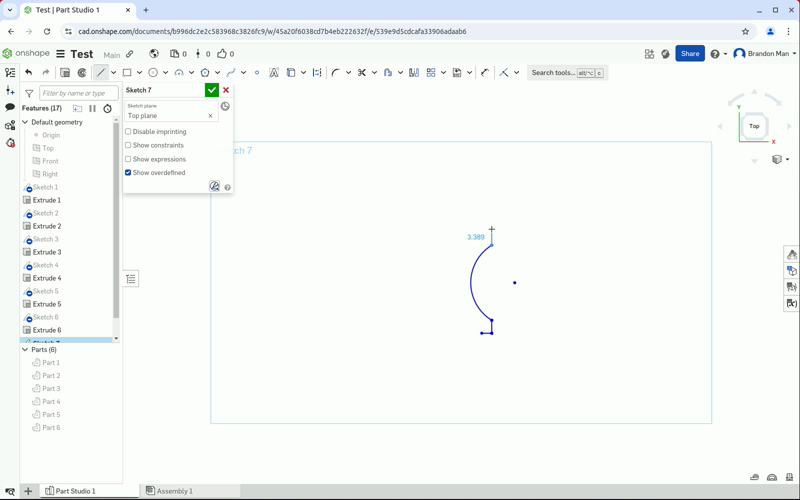
key_down(shift)
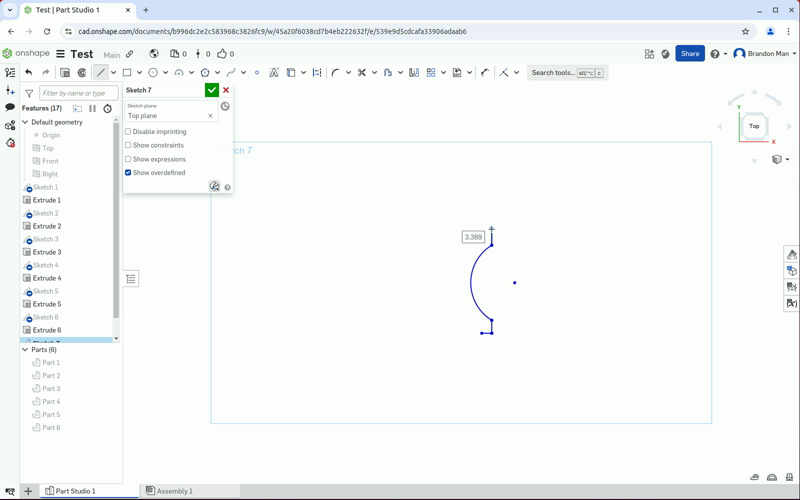
mouse_move(521, 228)
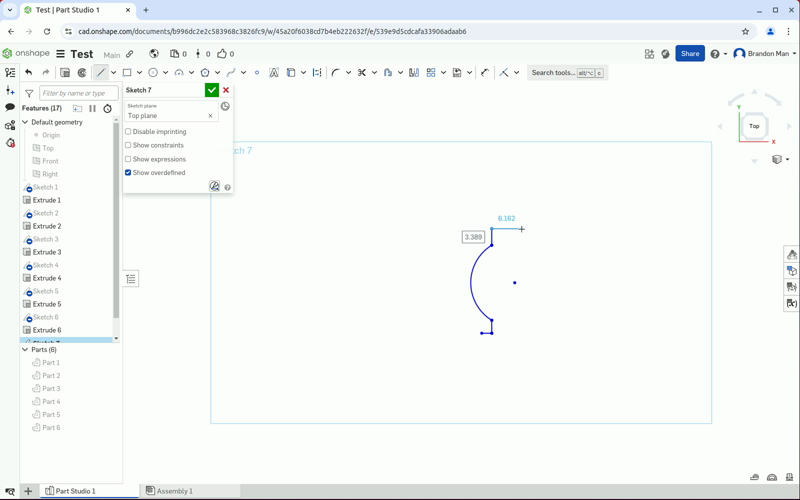
mouse_move(488, 228)
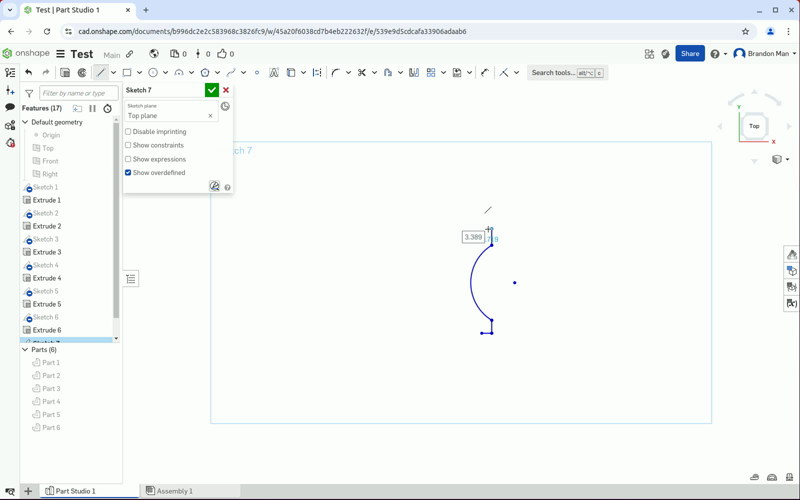
scroll(6)
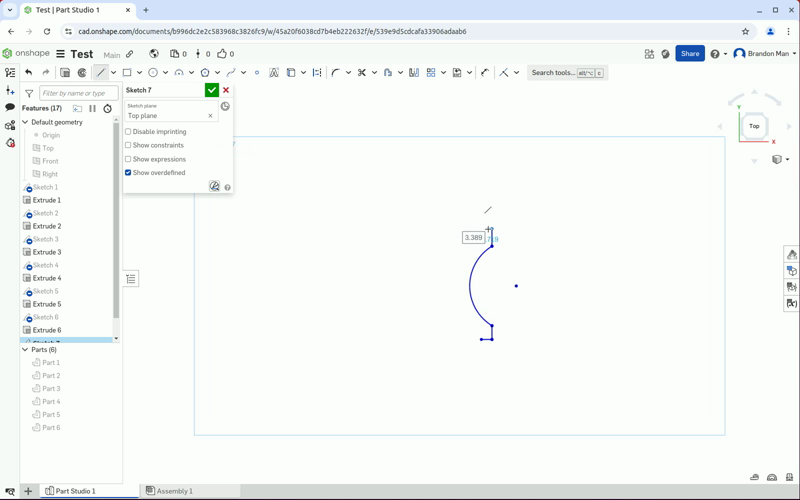
scroll(6)
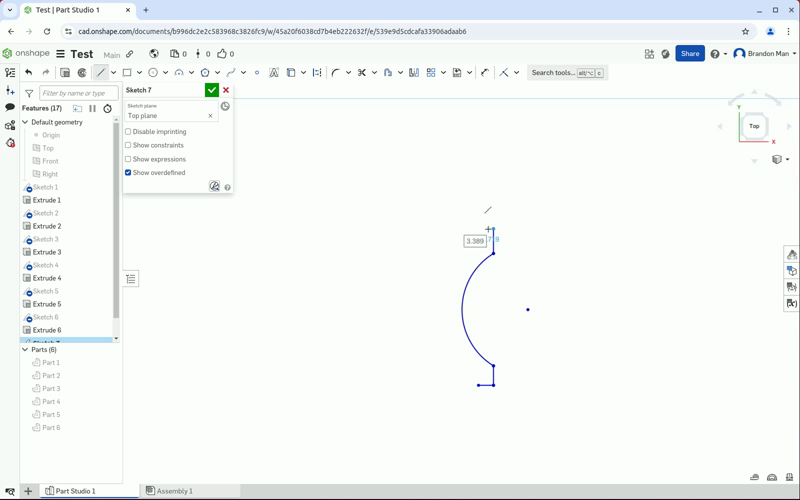
scroll(6)
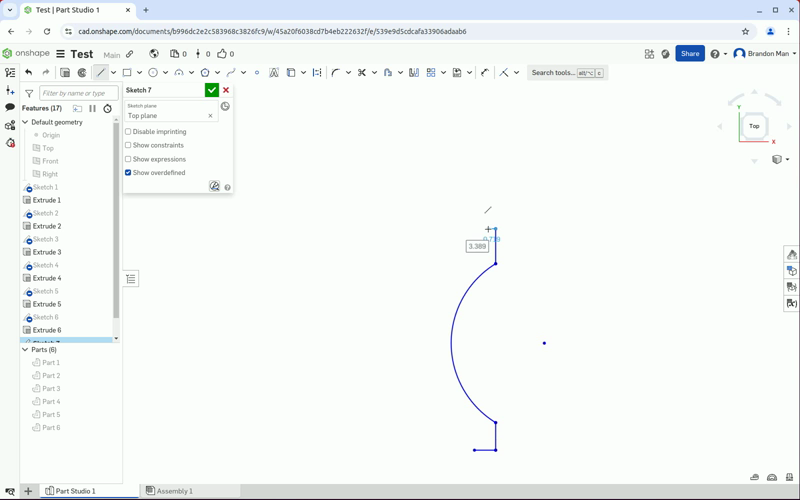
scroll(6)
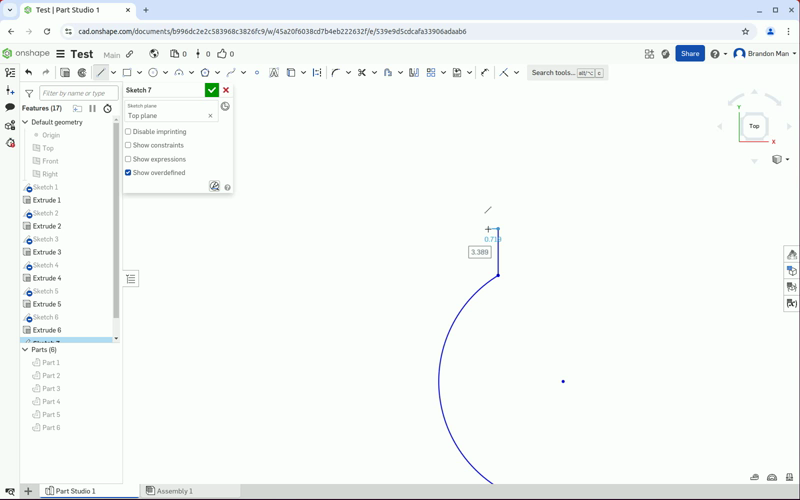
scroll(6)
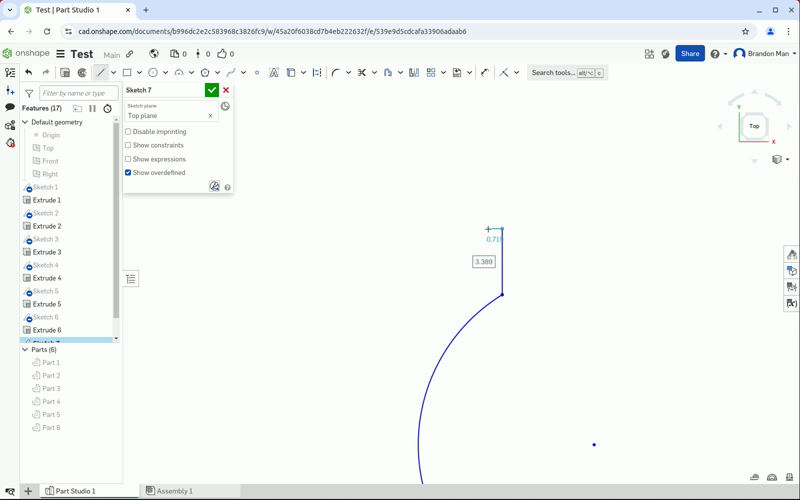
scroll(6)
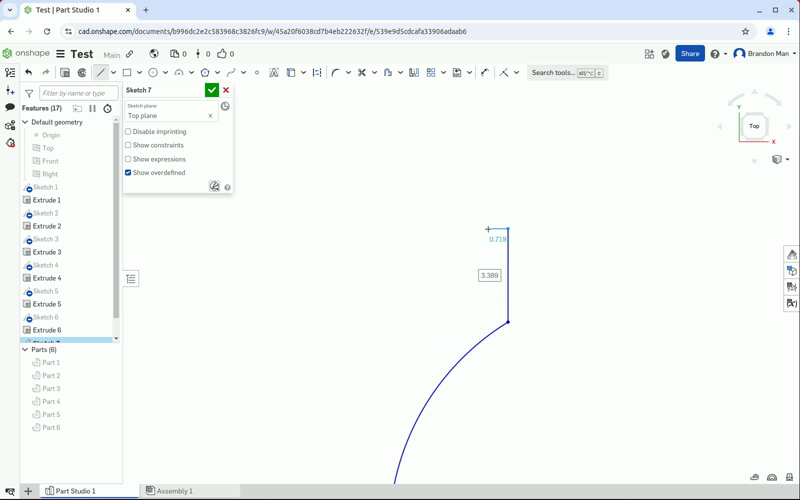
scroll(6)
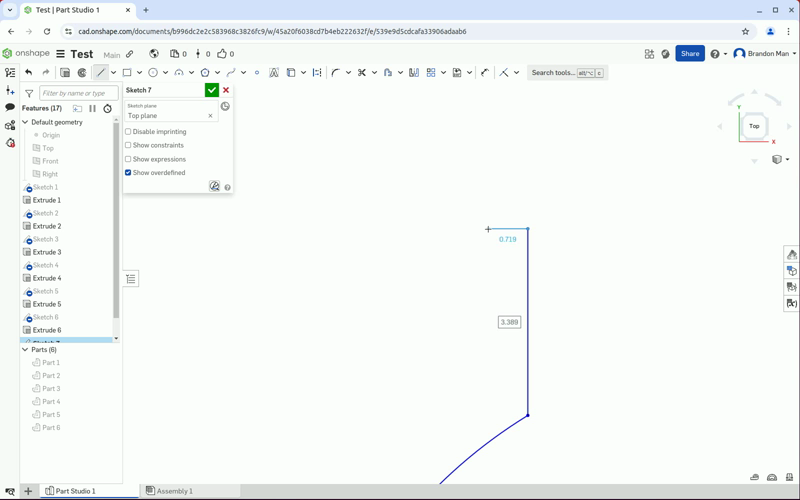
click(488, 228)
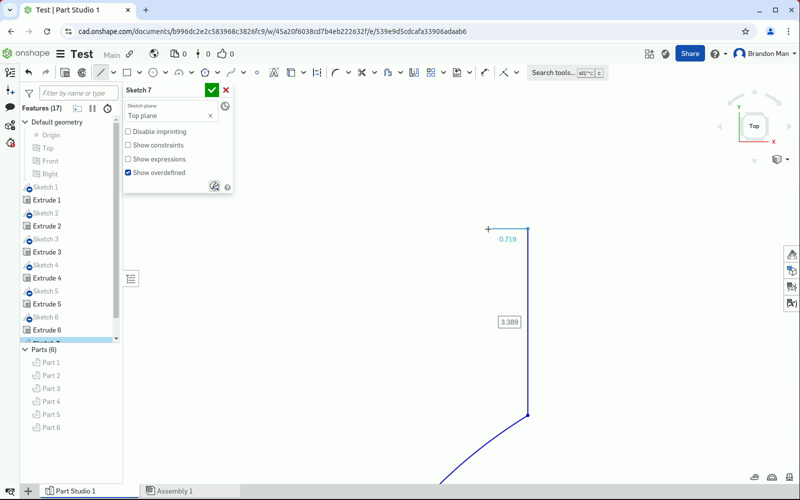
scroll(-6)
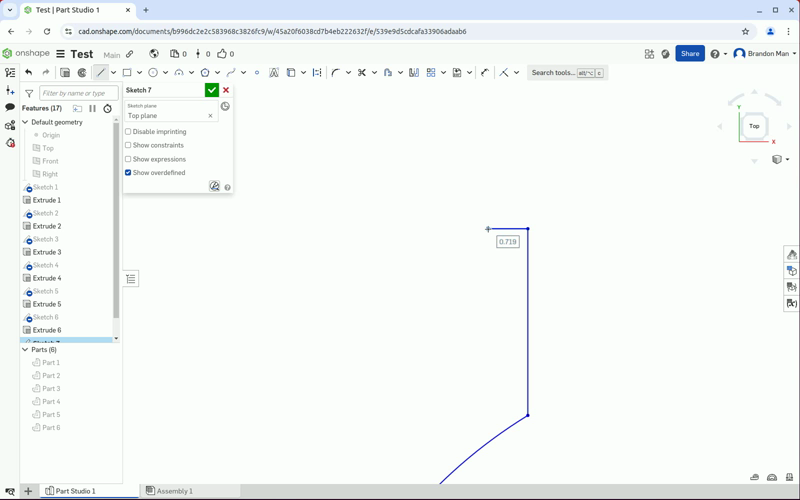
scroll(-6)
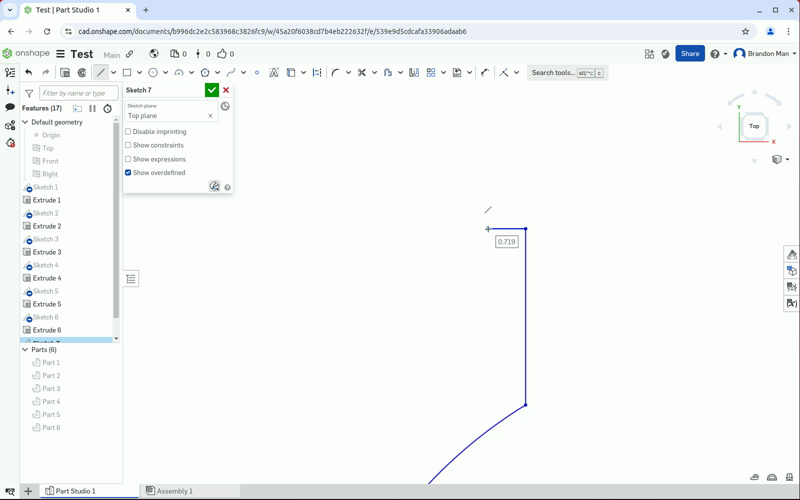
scroll(-6)
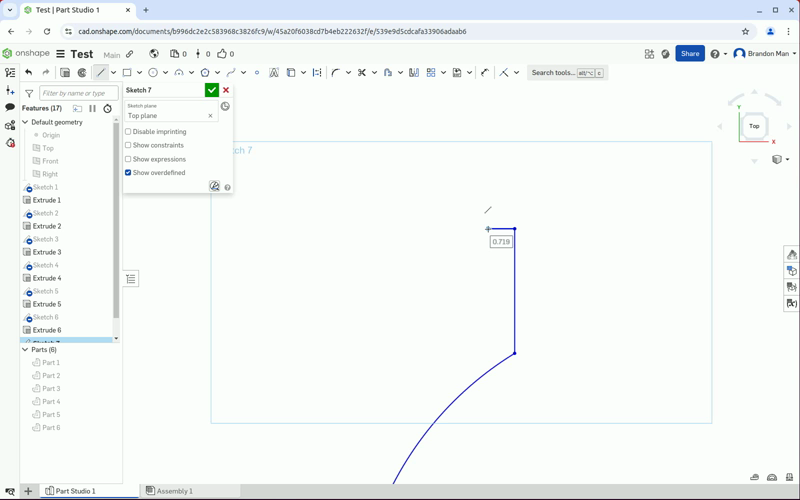
scroll(-6)
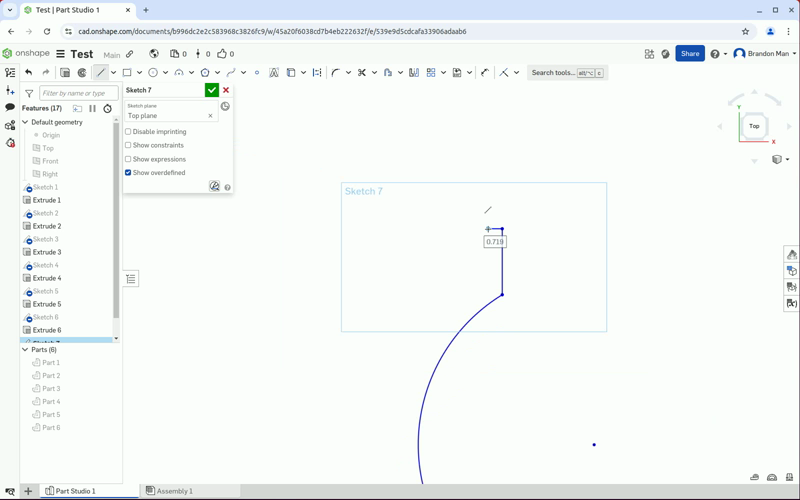
scroll(-6)
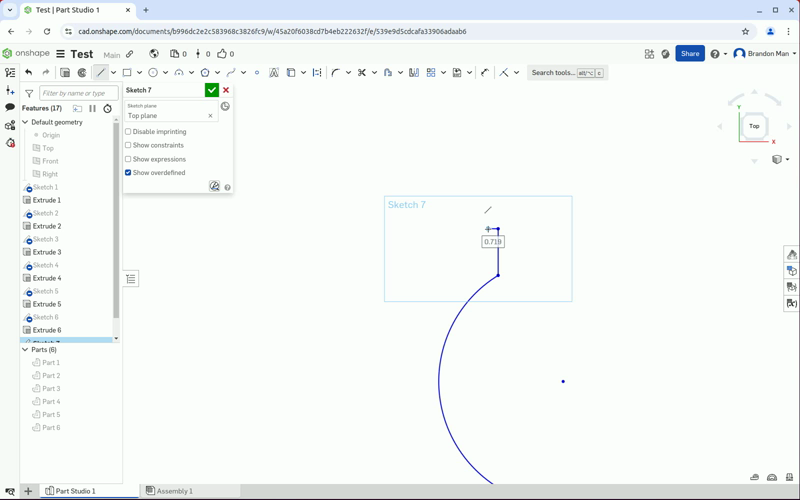
scroll(-6)
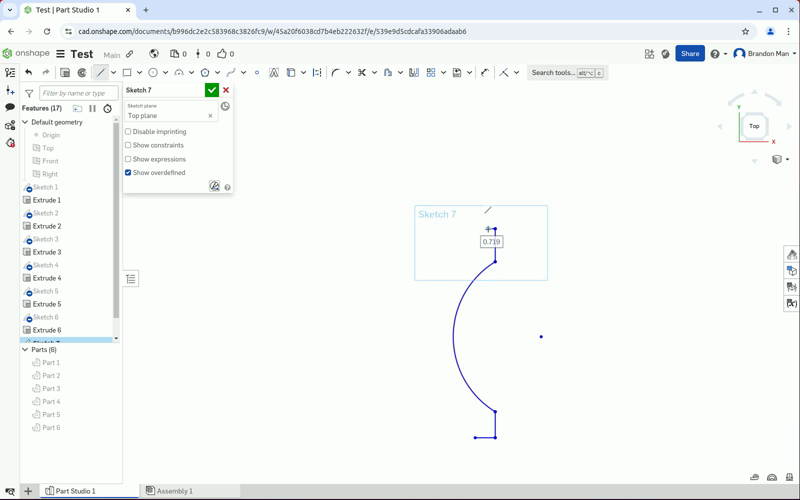
scroll(-6)
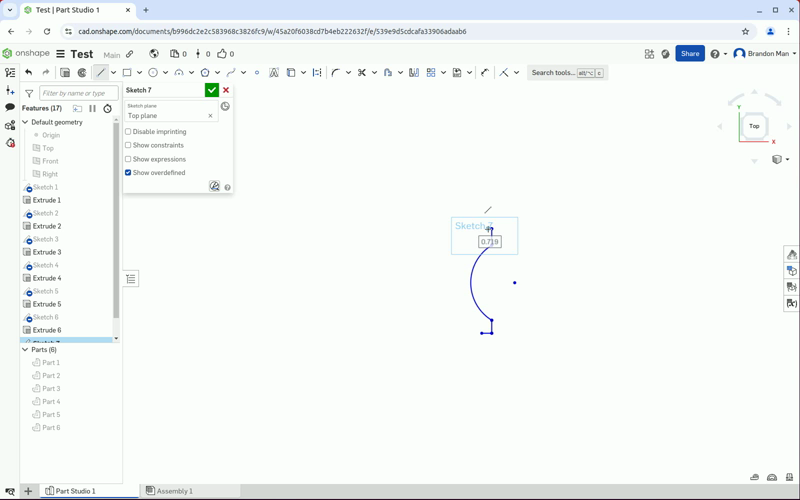
key_up(shift)
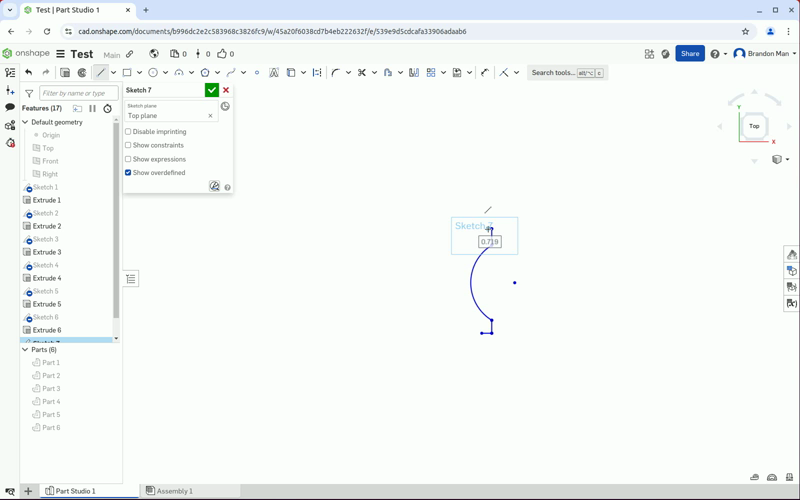
key(esc)
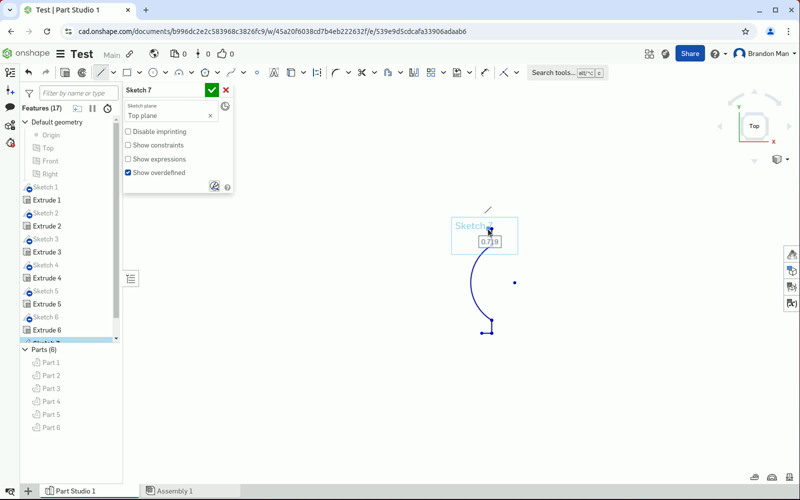
key(a)
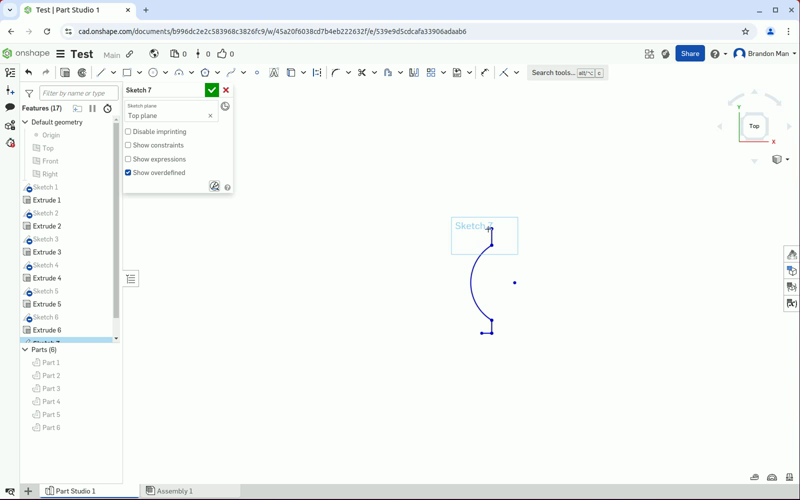
mouse_move(488, 228)
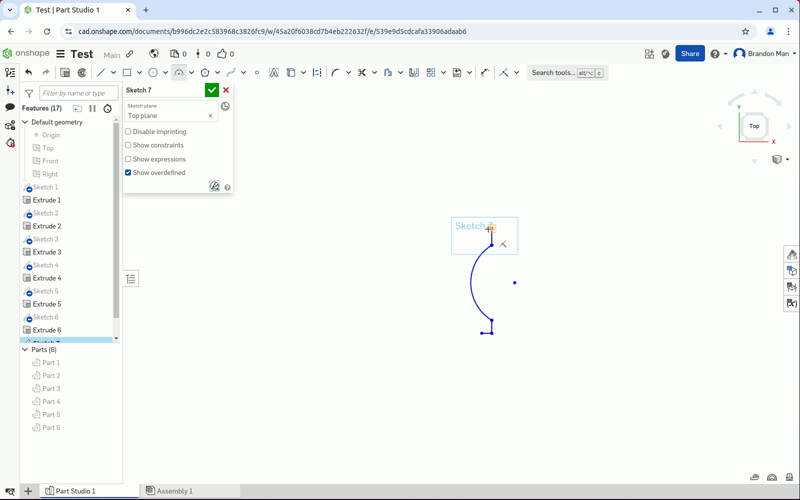
scroll(6)
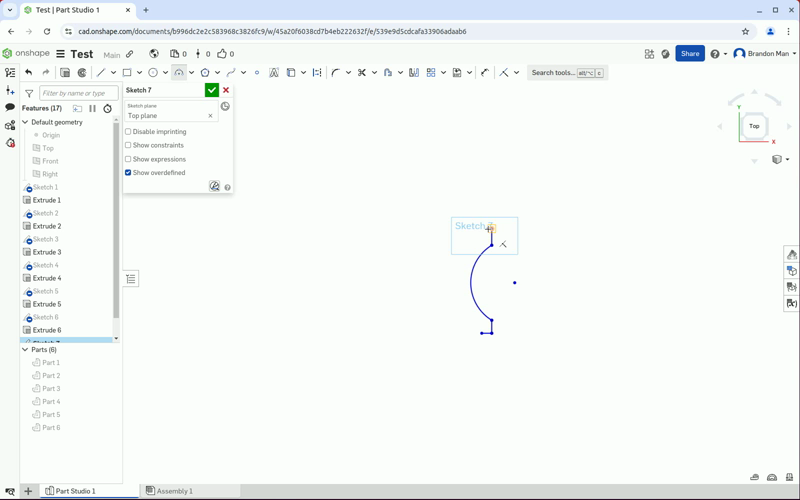
scroll(6)
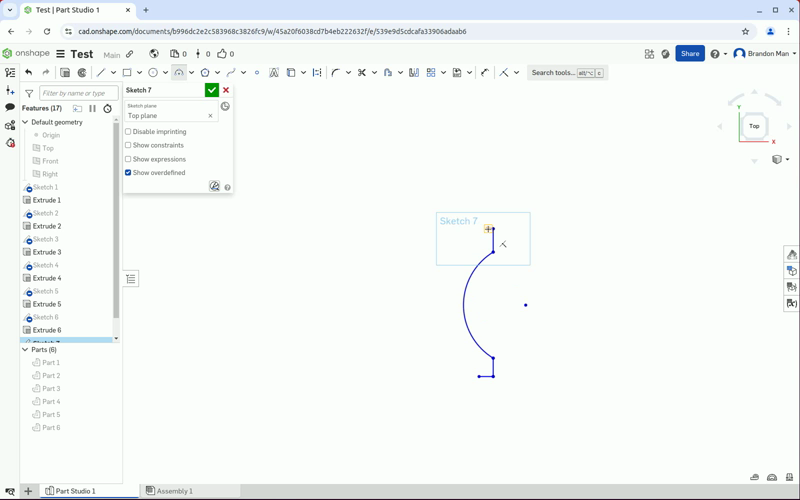
scroll(6)
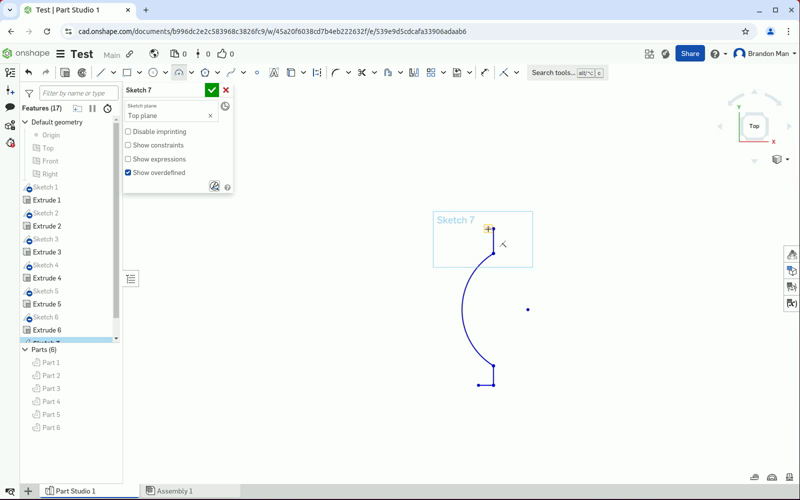
scroll(6)
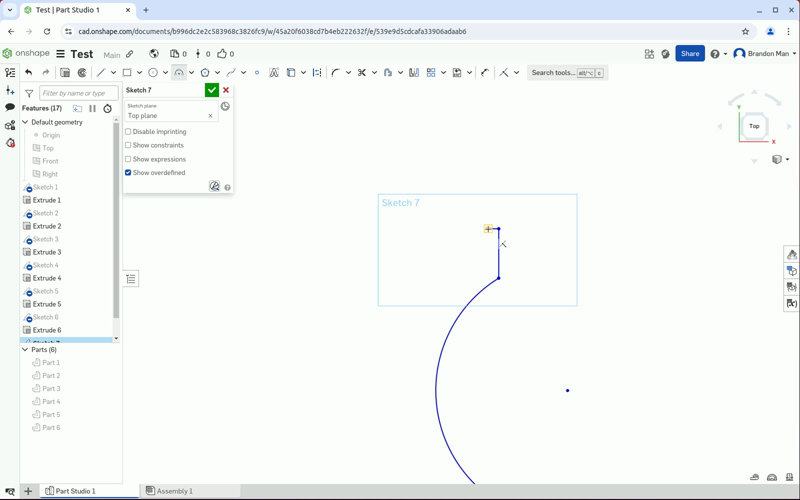
scroll(6)
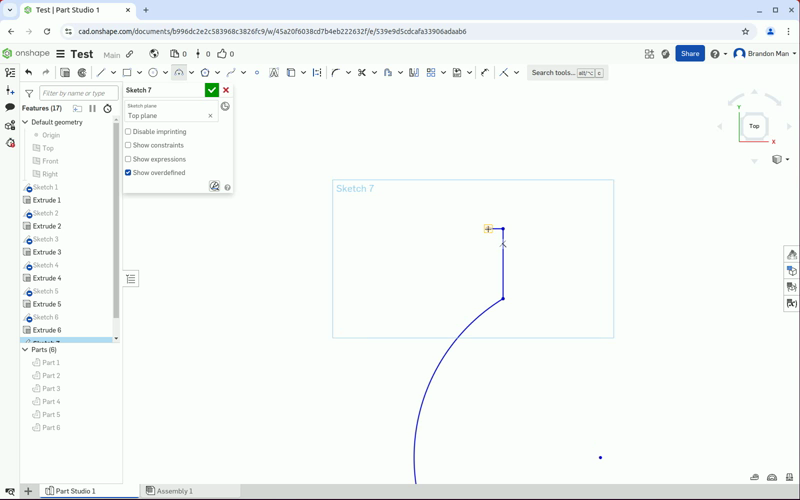
scroll(6)
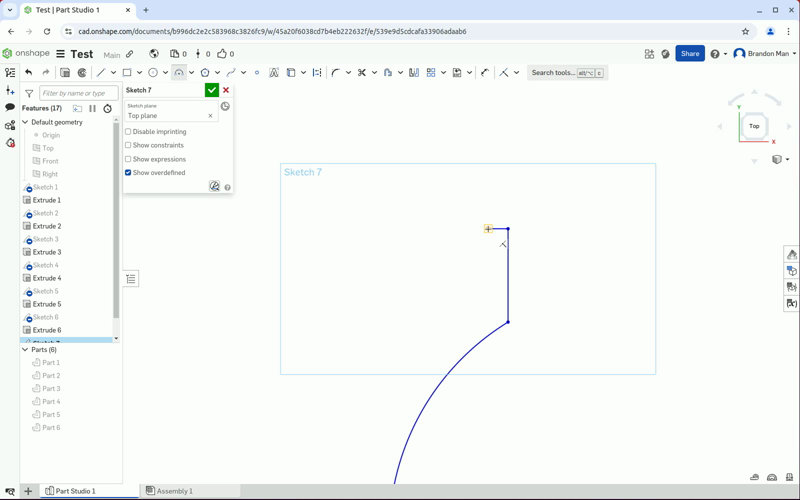
scroll(6)
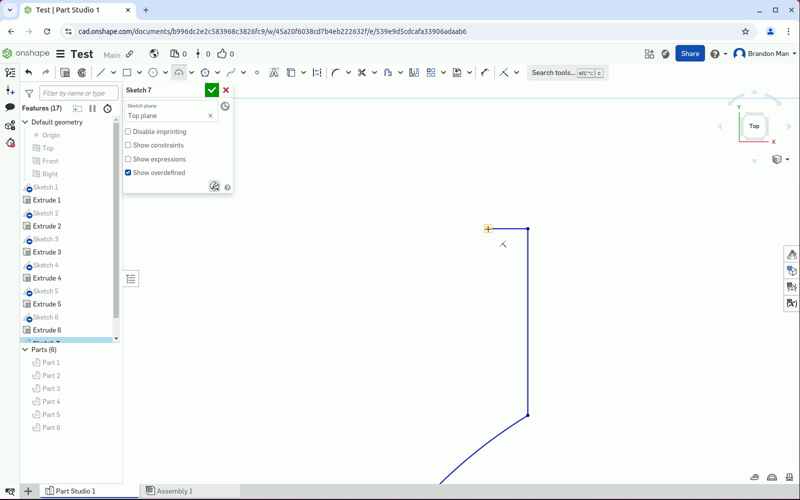
click(488, 228)
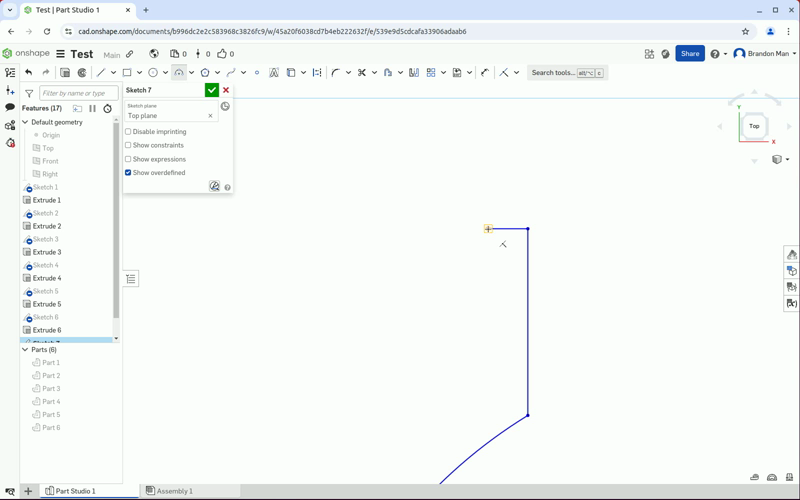
scroll(-6)
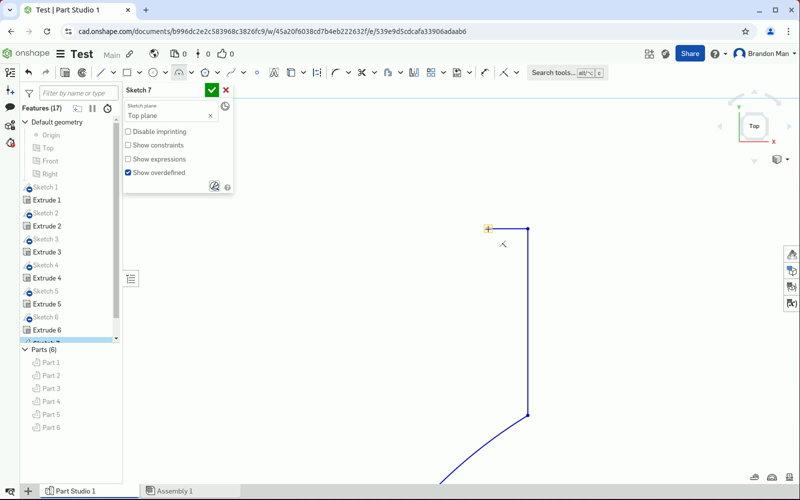
scroll(-6)
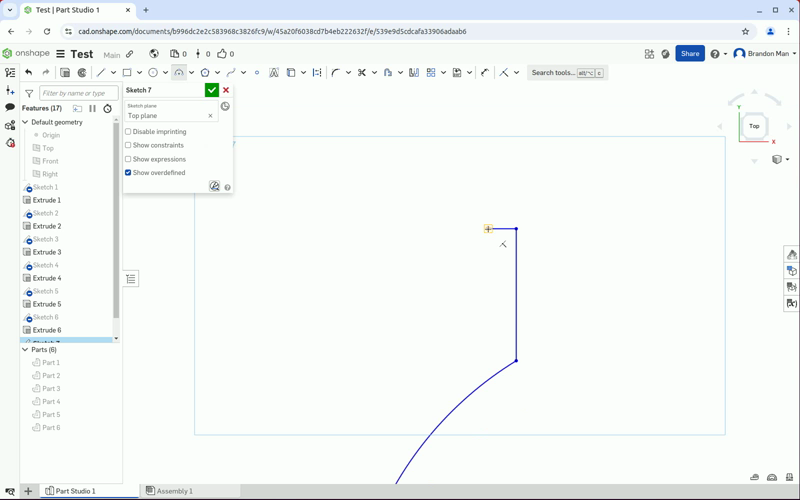
scroll(-6)
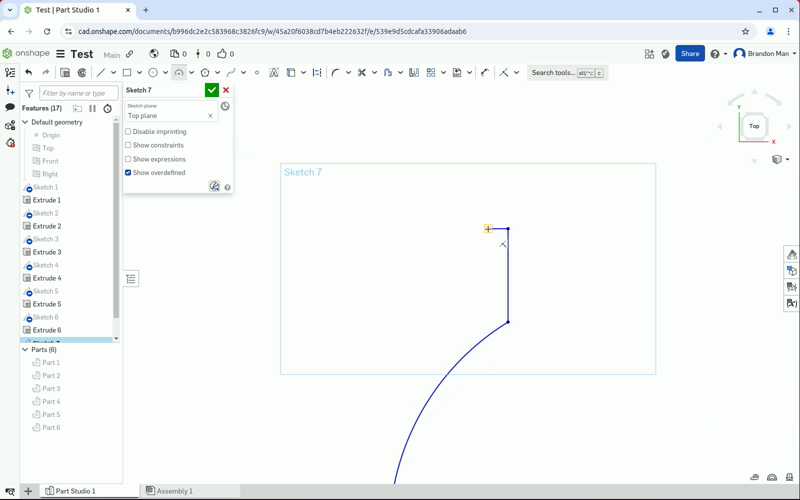
scroll(-6)
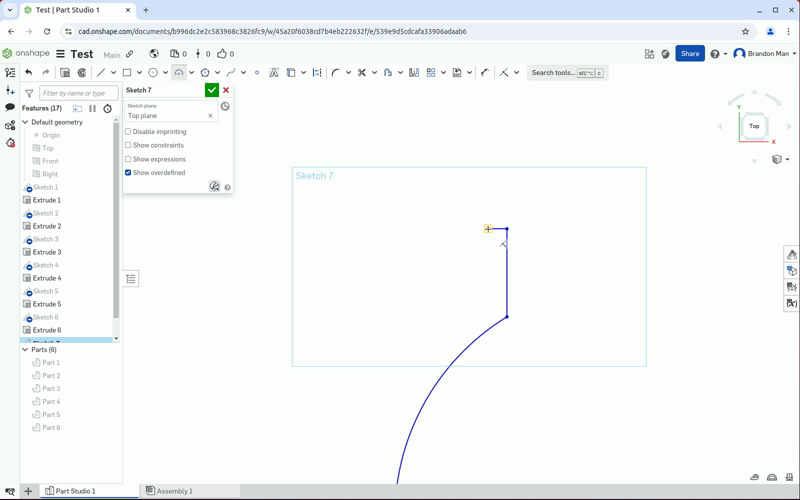
scroll(-6)
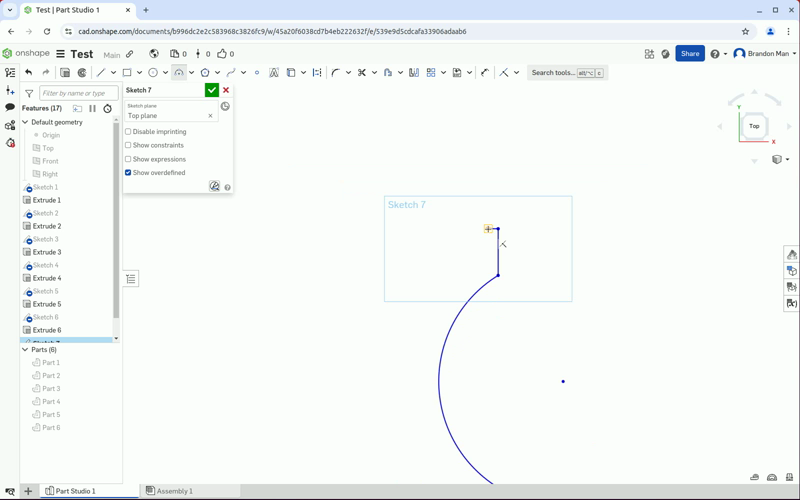
scroll(-6)
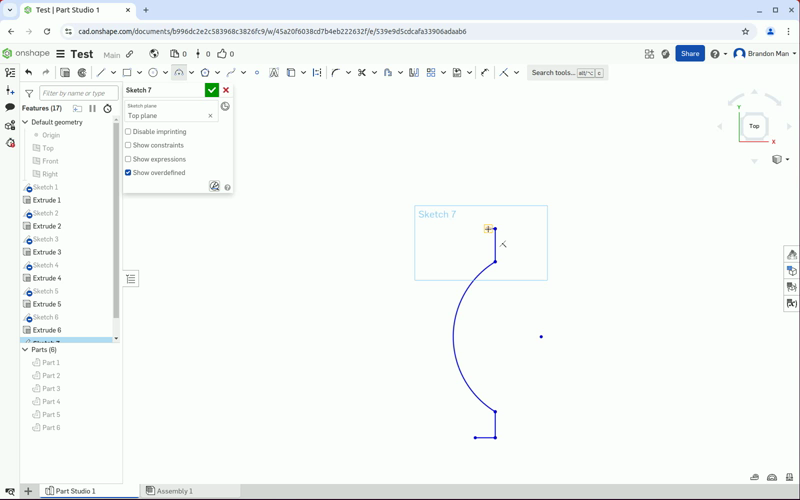
scroll(-6)
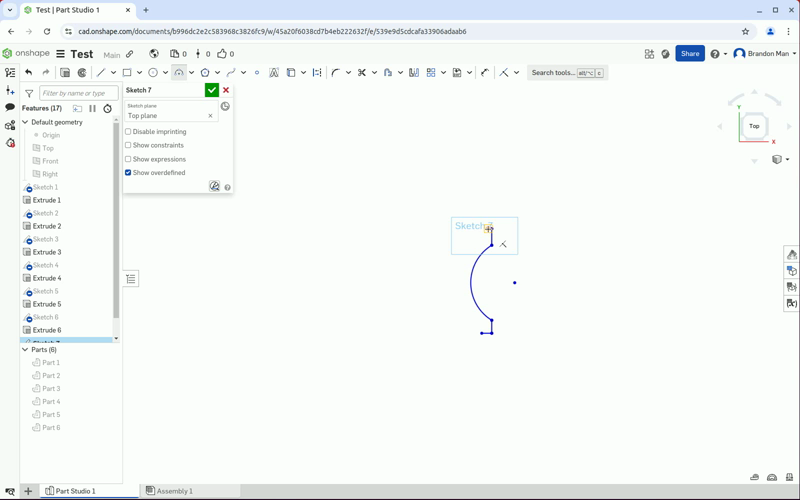
mouse_move(481, 333)
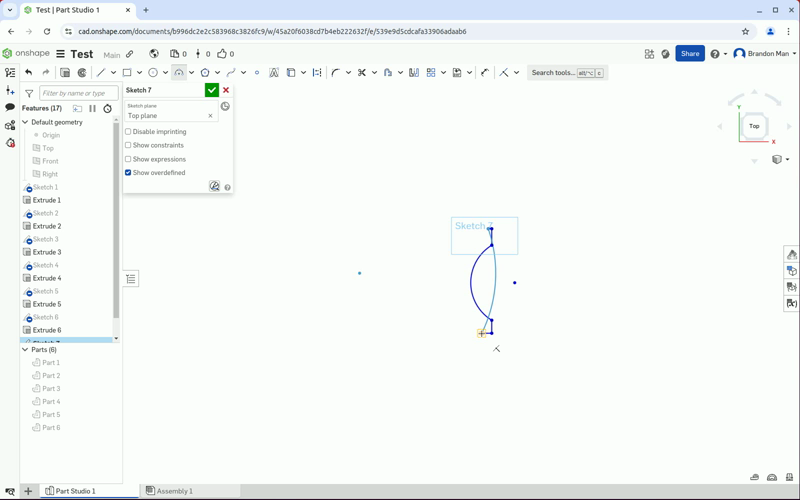
click(481, 333)
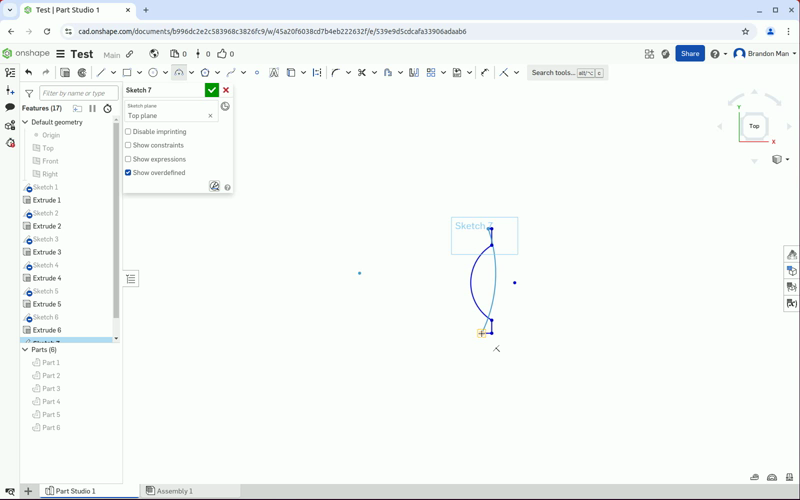
key_down(shift)
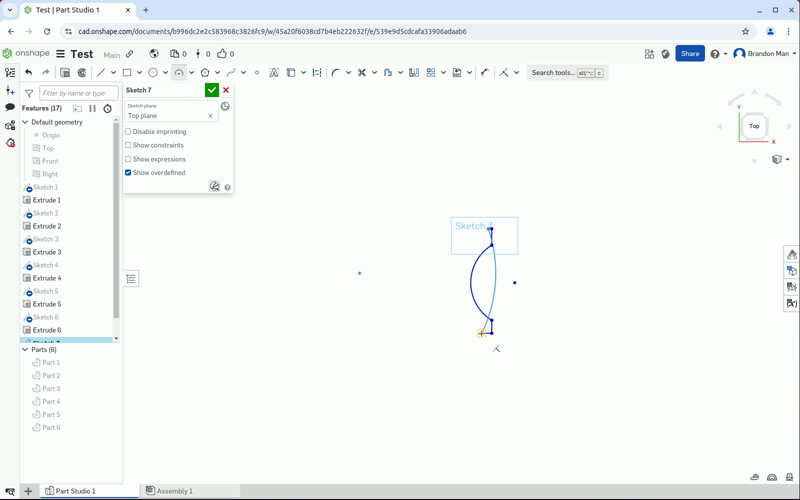
mouse_move(454, 279)
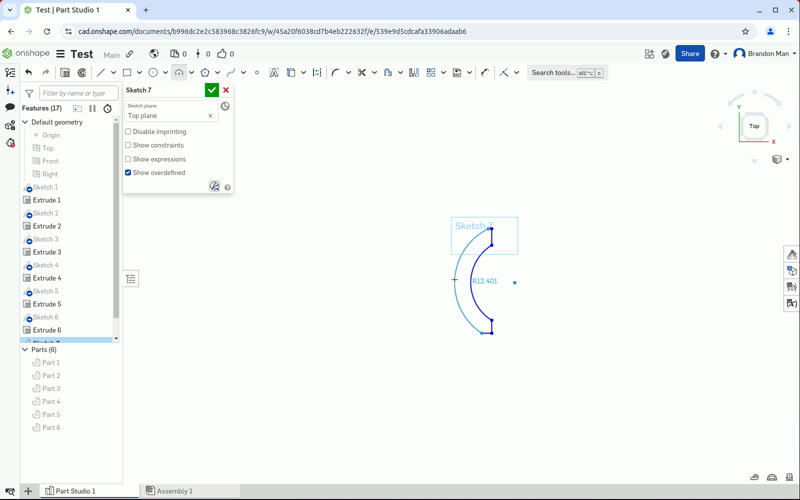
click(454, 279)
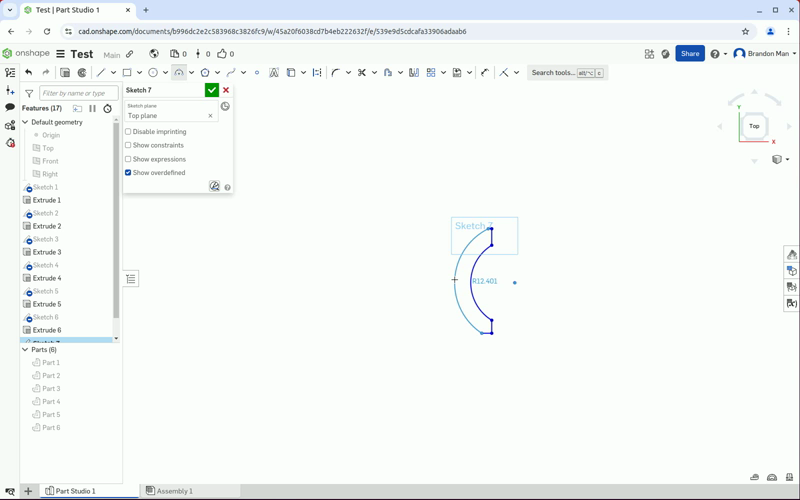
key_up(shift)
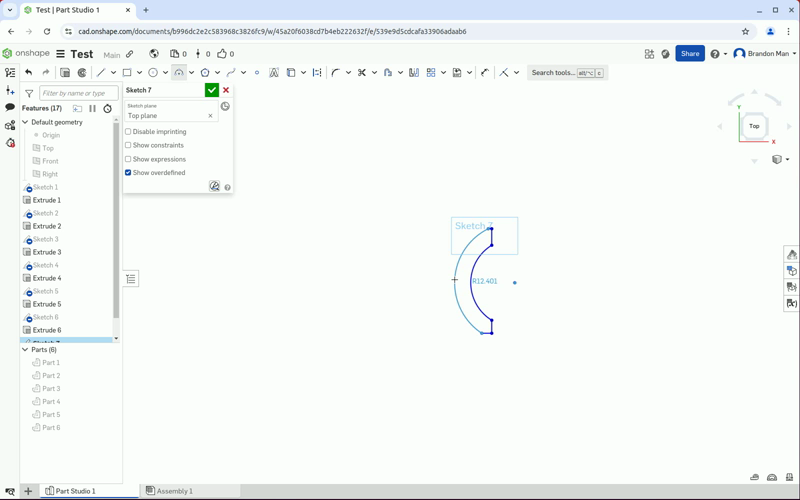
key(esc)
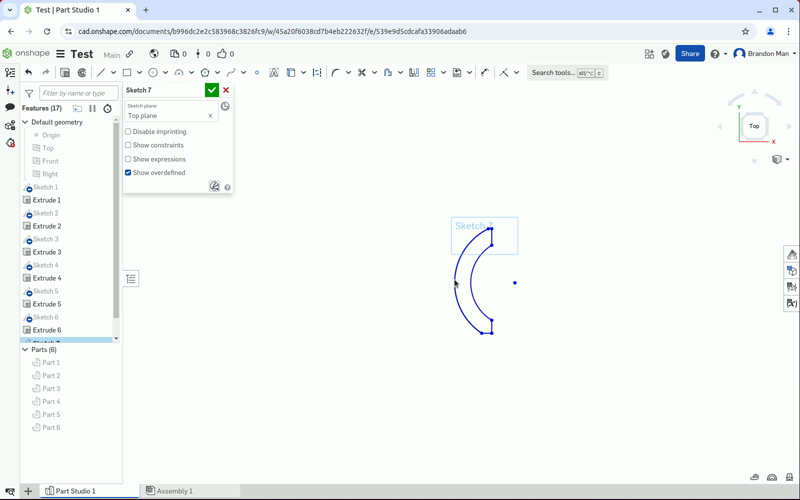
mouse_move(487, 245)
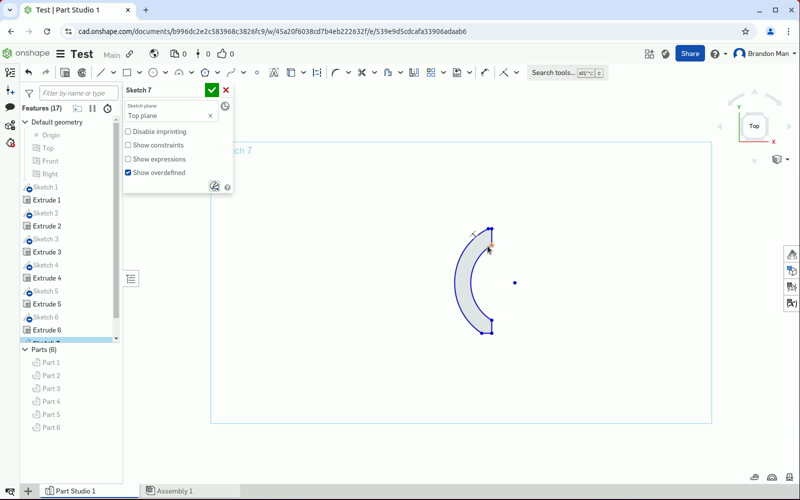
click(487, 245)
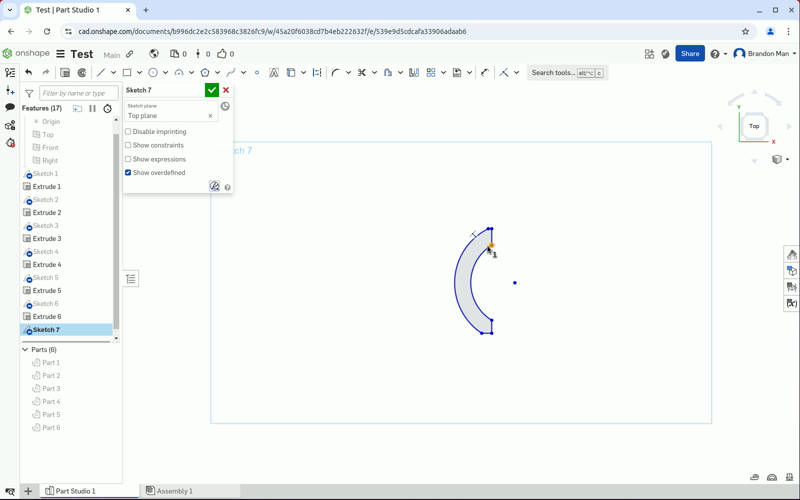
mouse_move(73, 352)
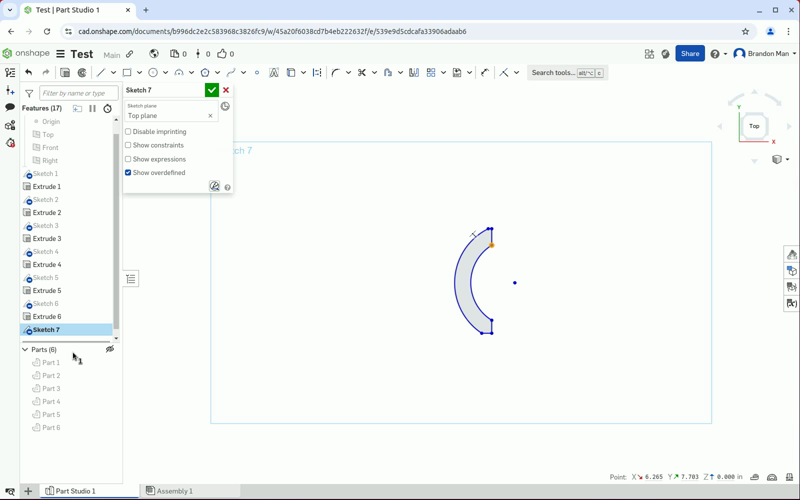
key(shift+y)
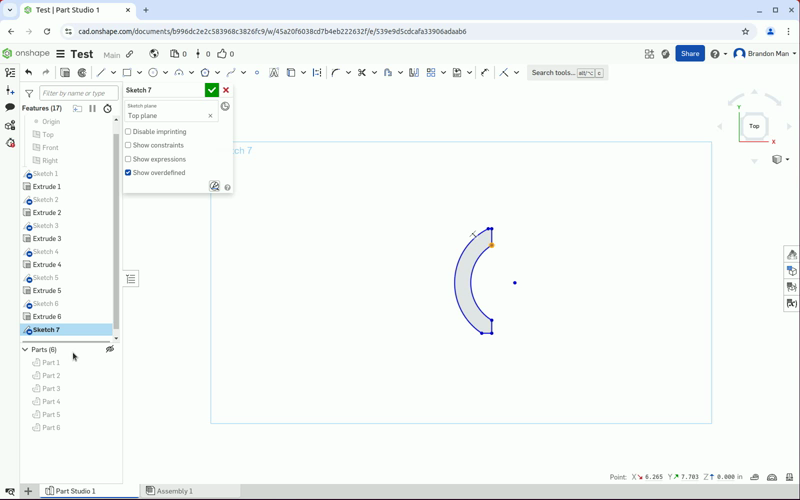
key(shift+e)
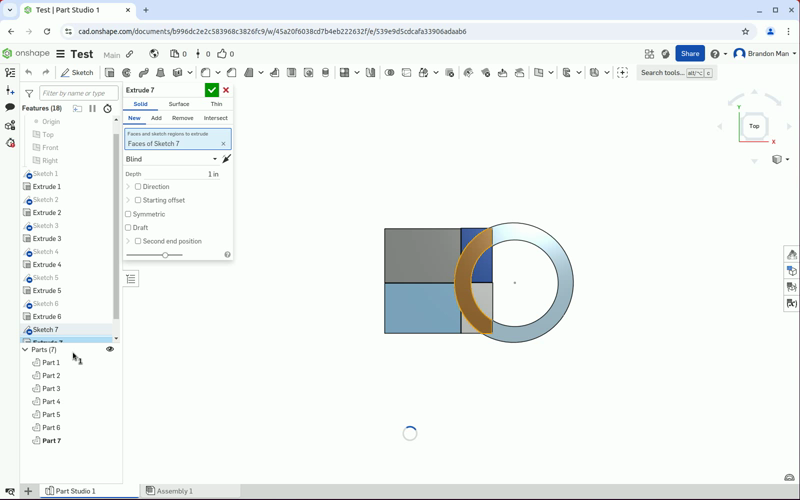
mouse_move(143, 106)
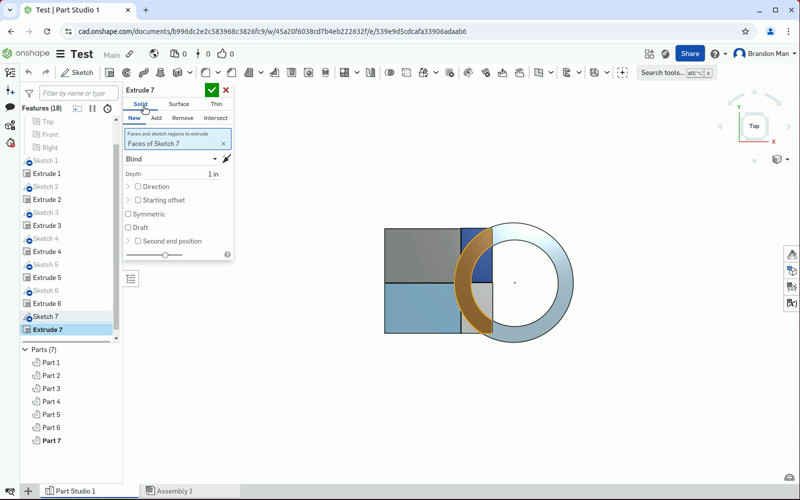
click(143, 106)
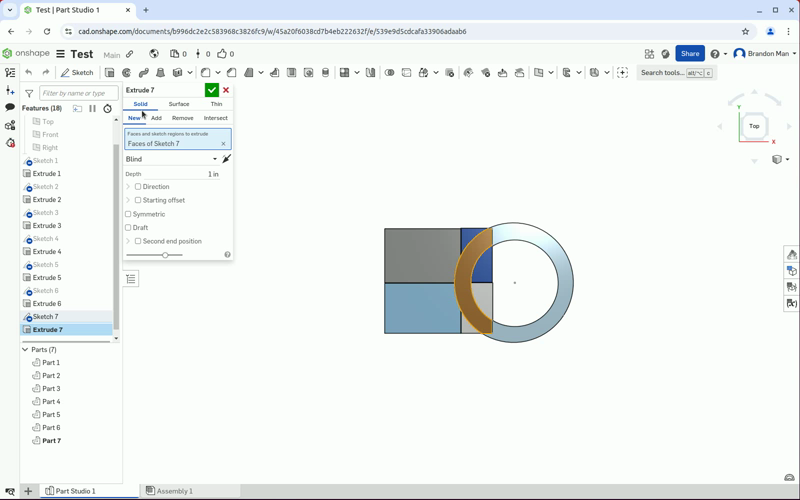
mouse_move(137, 120)
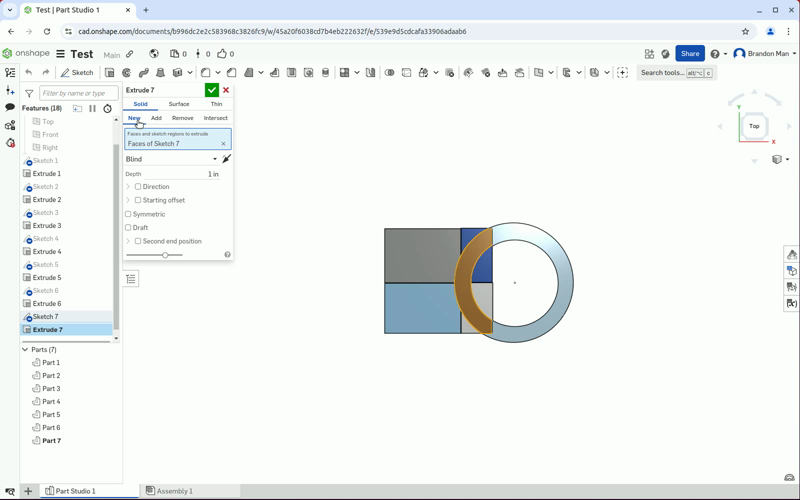
click(137, 120)
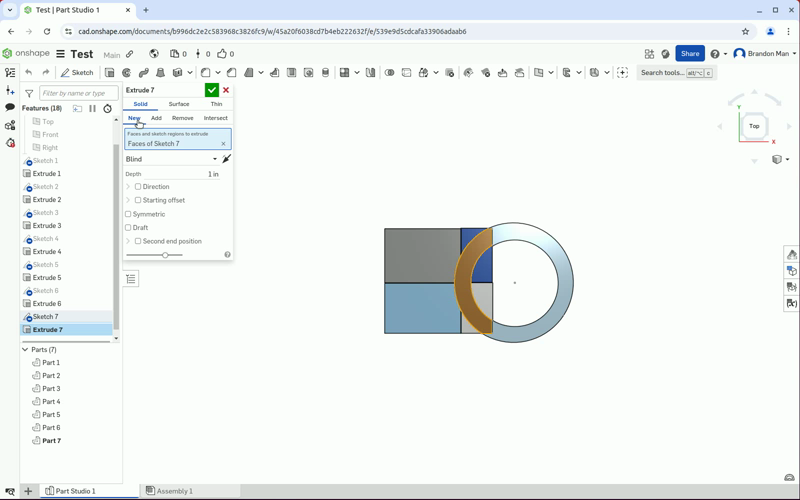
key(tab, 4)
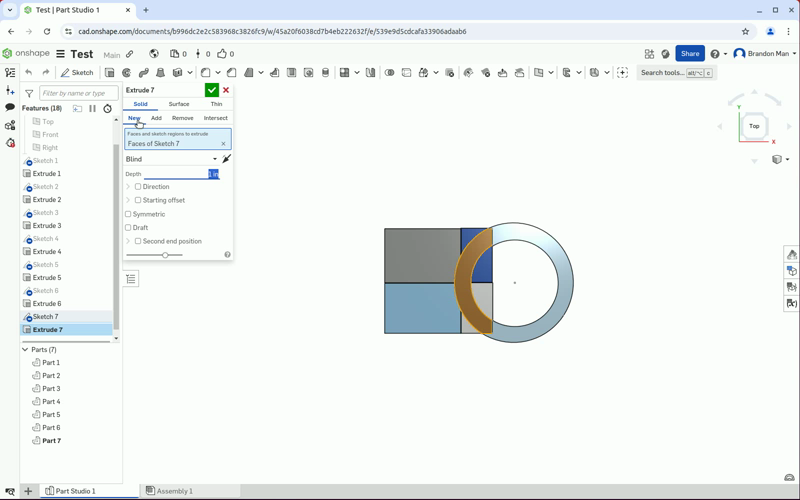
text(9.147)
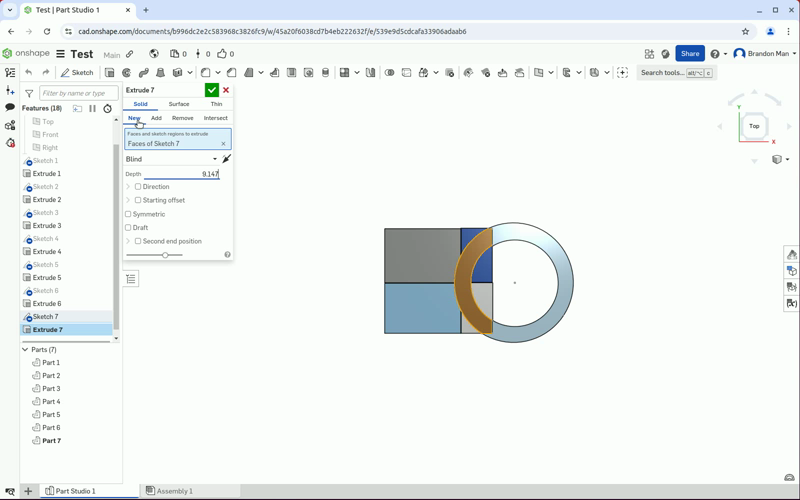
key(enter)
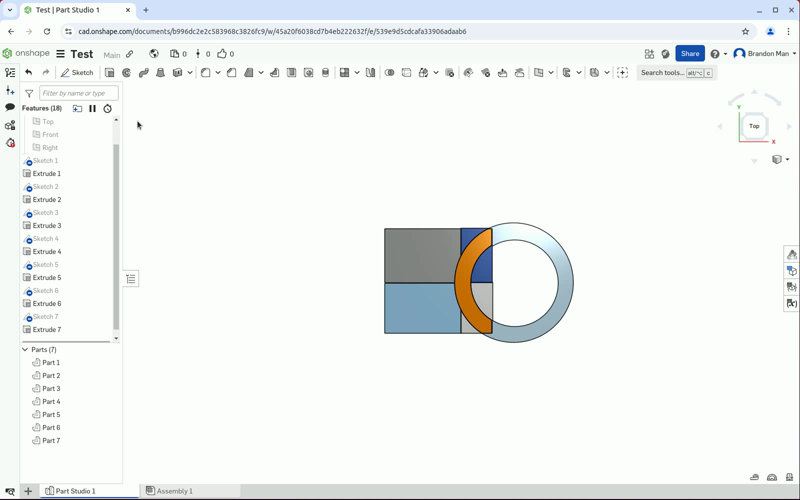
key(shift+h)
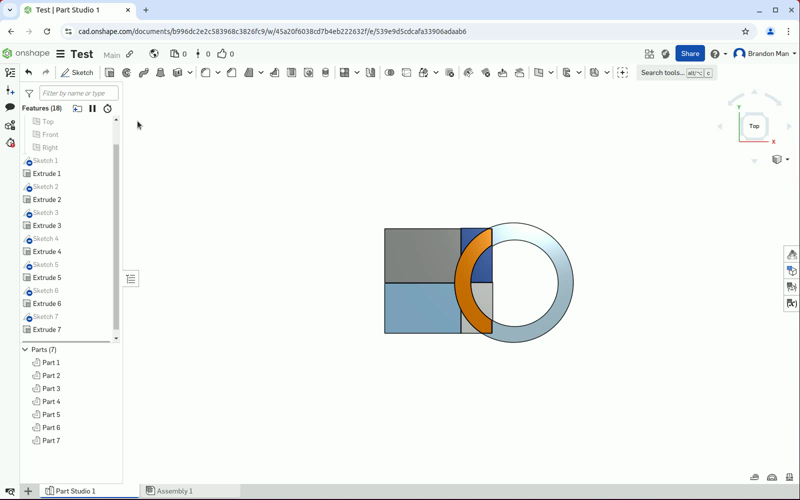
key(shift+h)
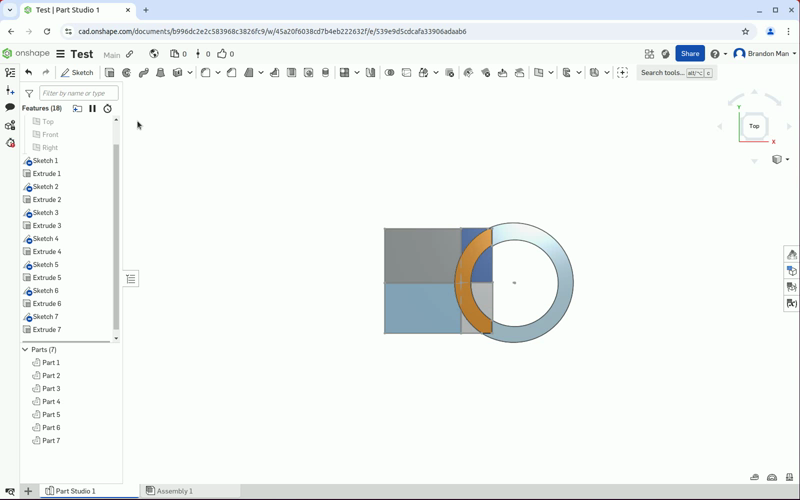
key(shift+7)
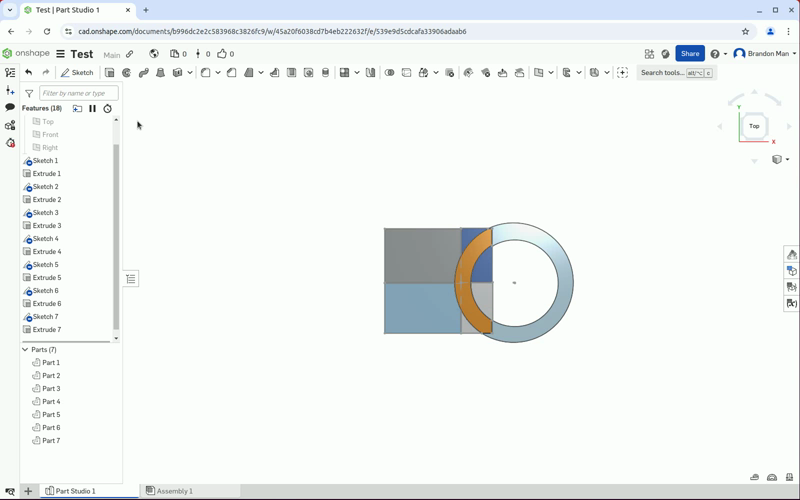
key(up, 3)
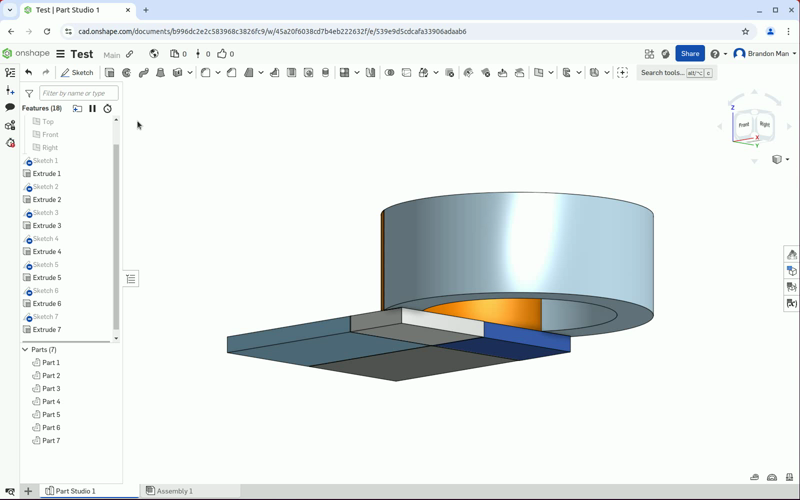
key(left, 3)
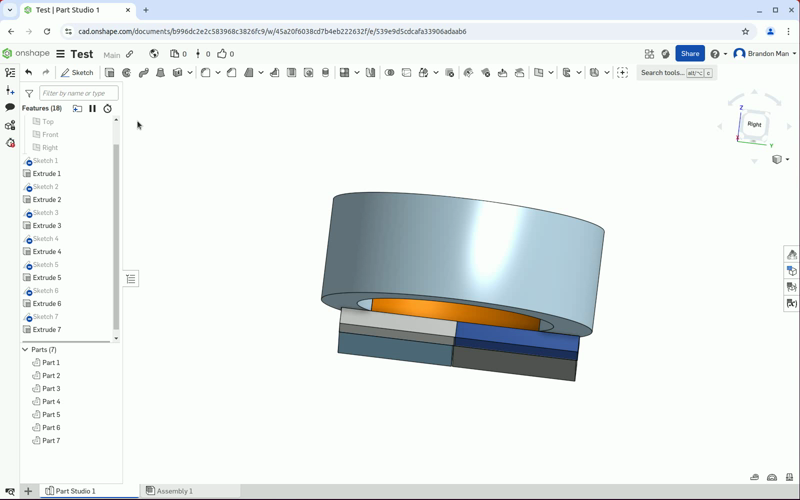
key(right, 3)
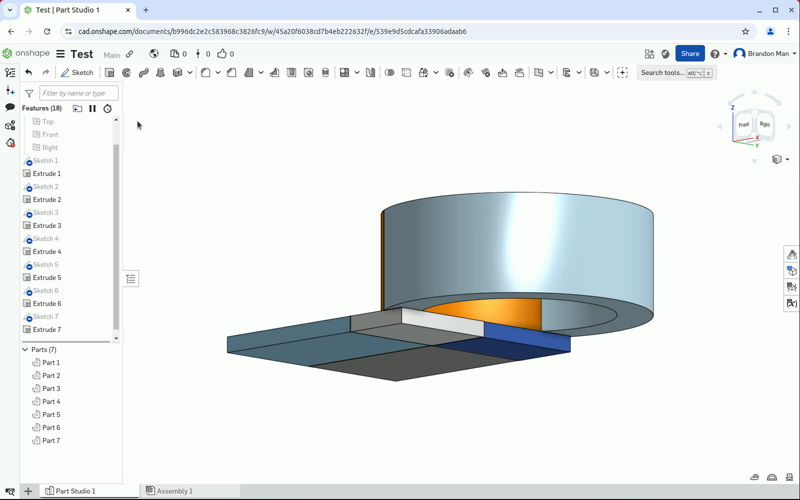
key(down, 3)
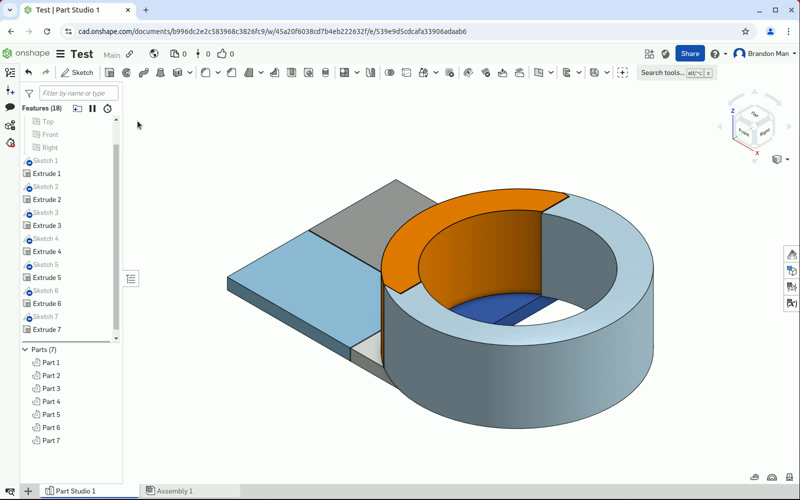
mouse_move(69, 163)
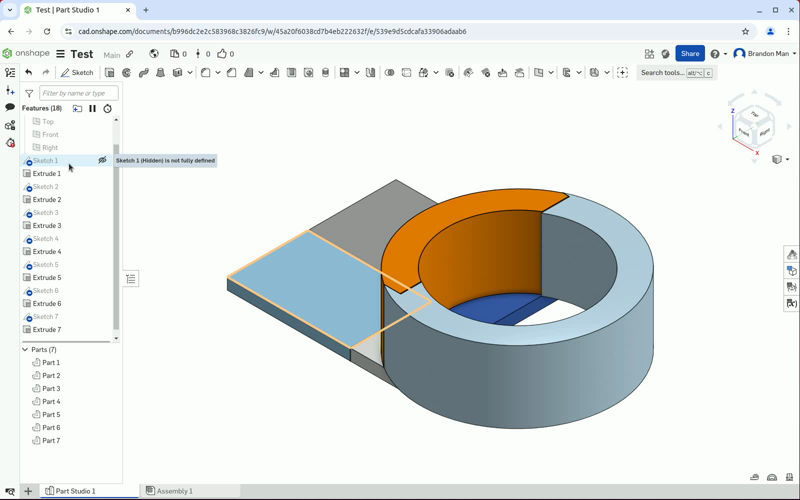
click(69, 163)